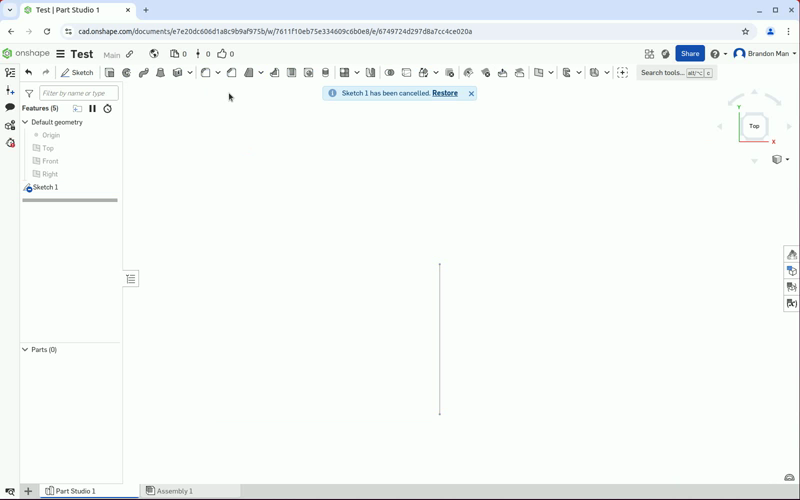
key(shift+h)
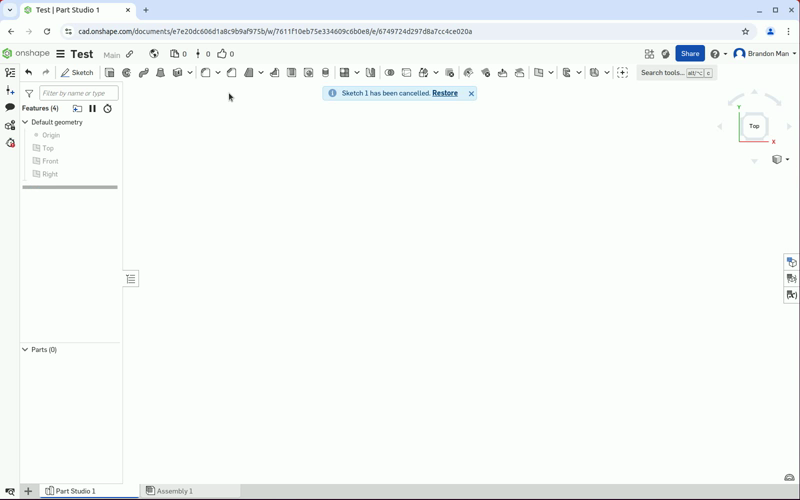
mouse_move(73, 352)
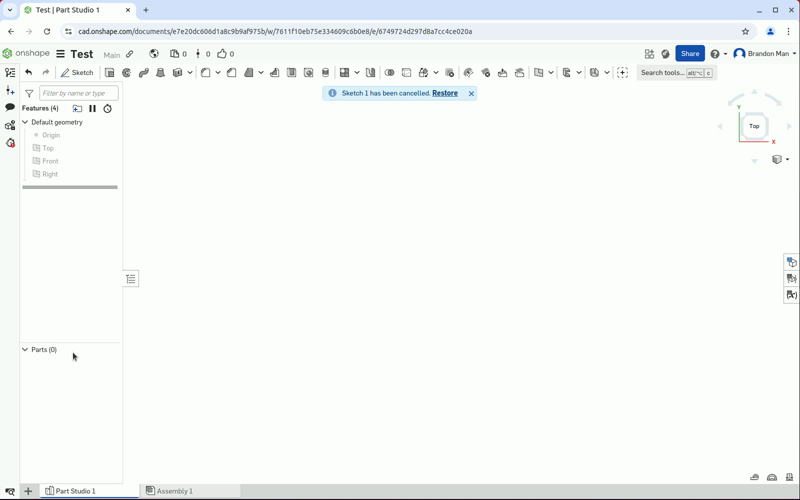
key(y)
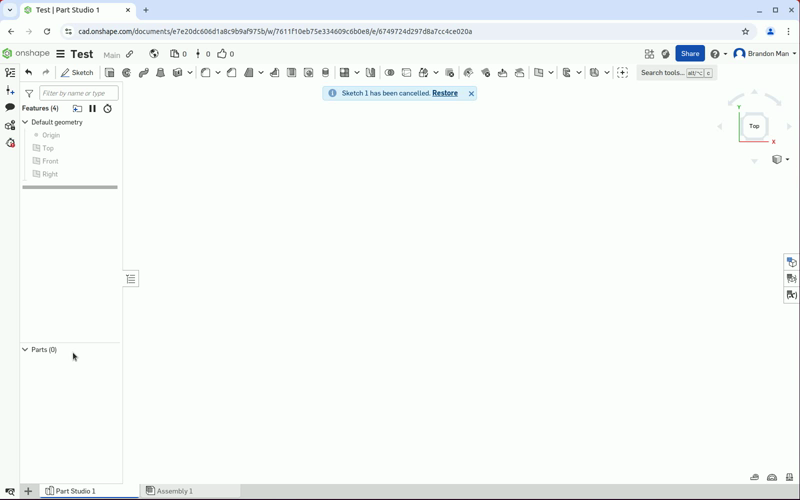
key(shift+p)
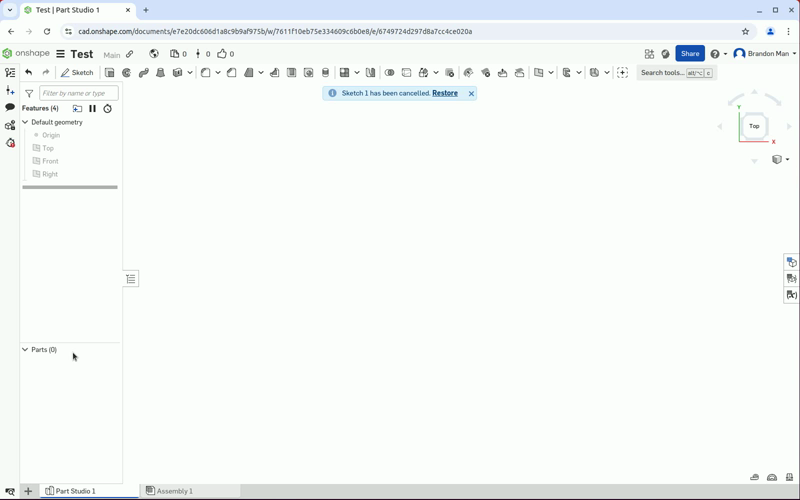
key(space)
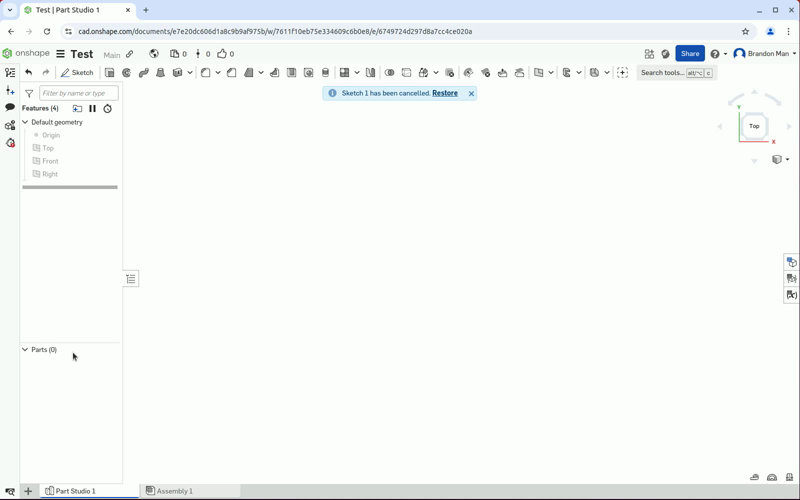
key_down(shift)
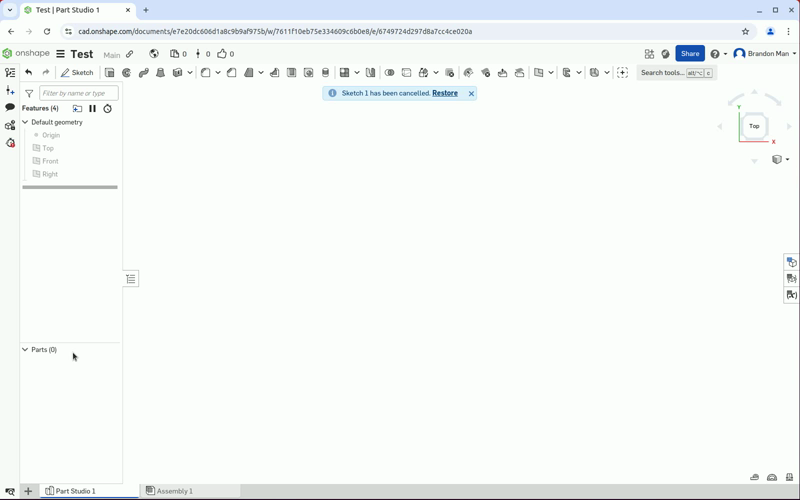
key(up)
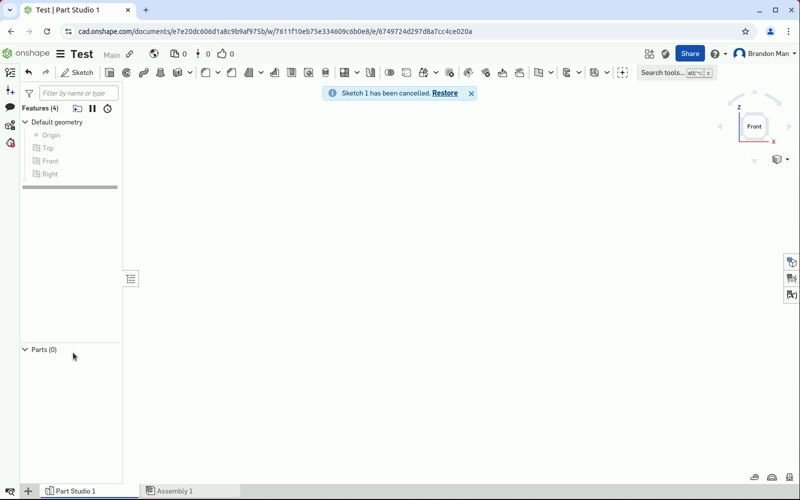
key_up(shift)
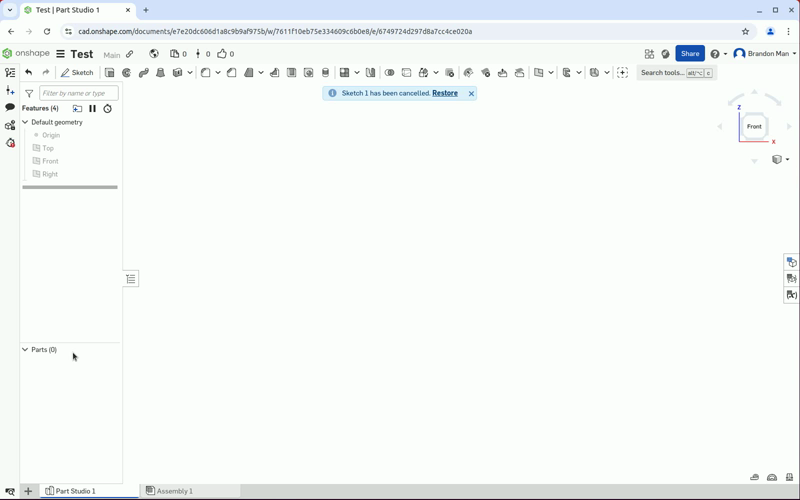
mouse_move(73, 352)
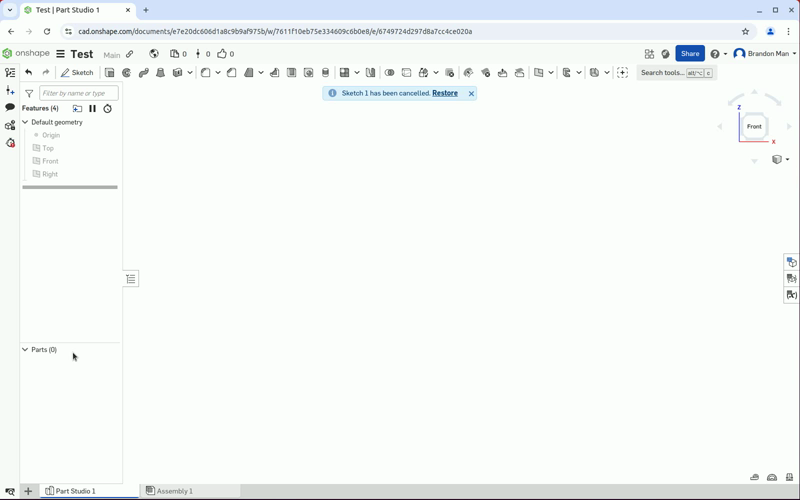
key(shift+y)
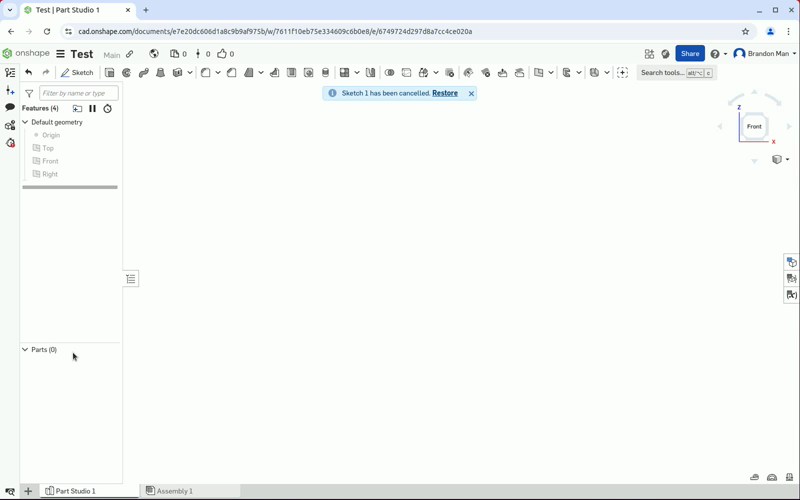
key(shift+s)
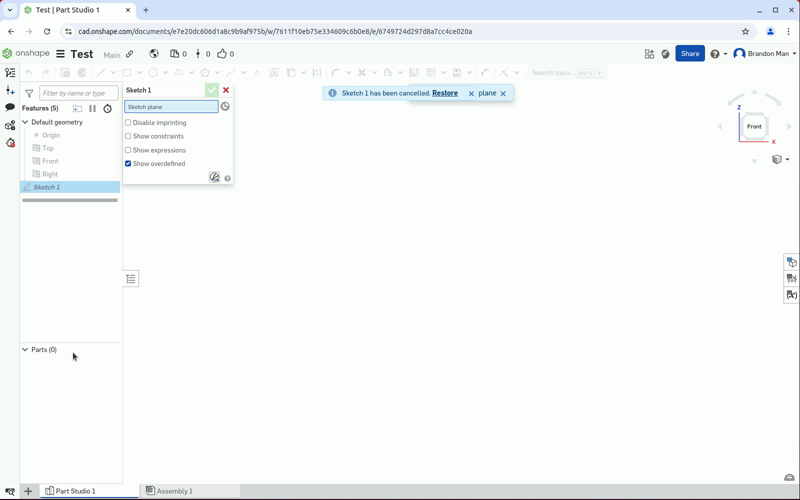
mouse_move(73, 163)
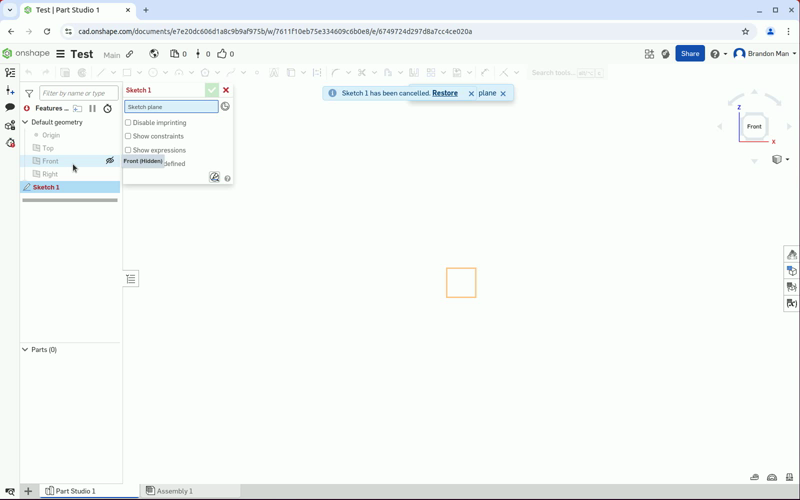
click(73, 163)
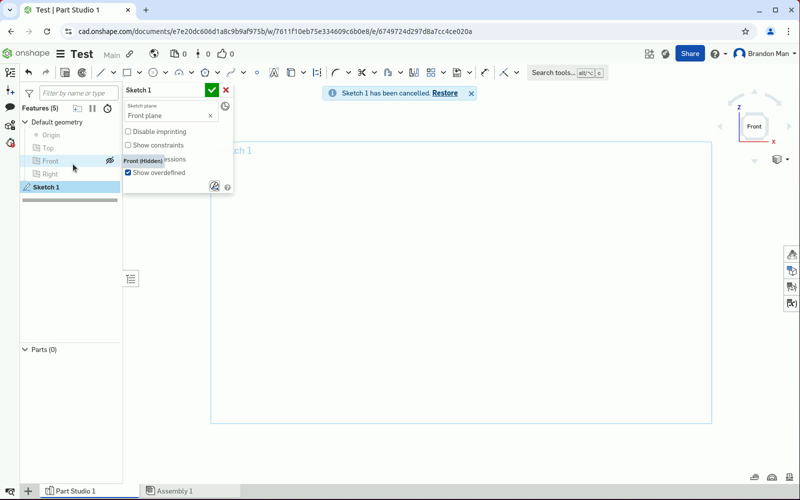
mouse_move(73, 352)
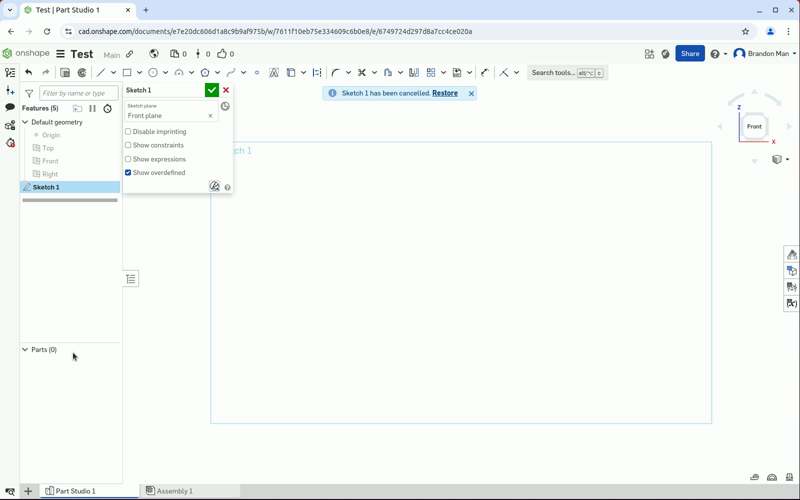
key(y)
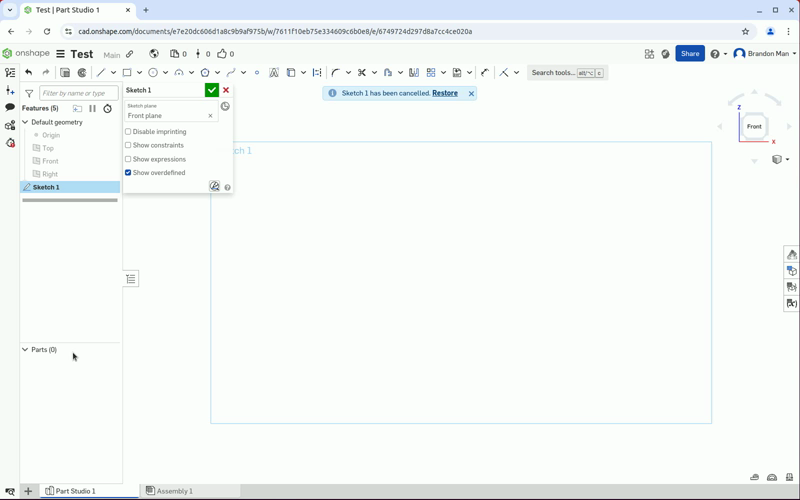
key(c)
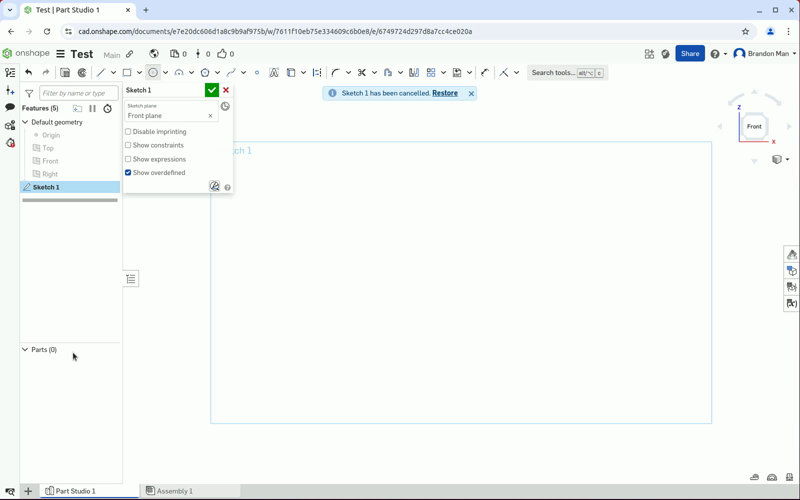
key_down(shift)
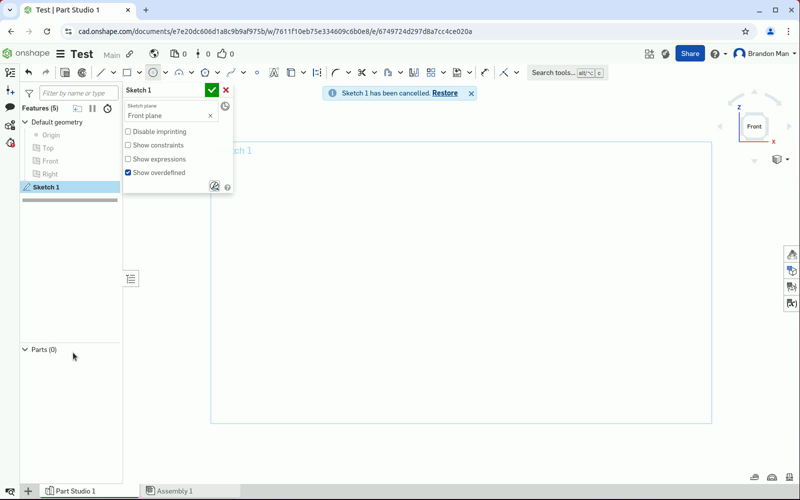
mouse_move(461, 387)
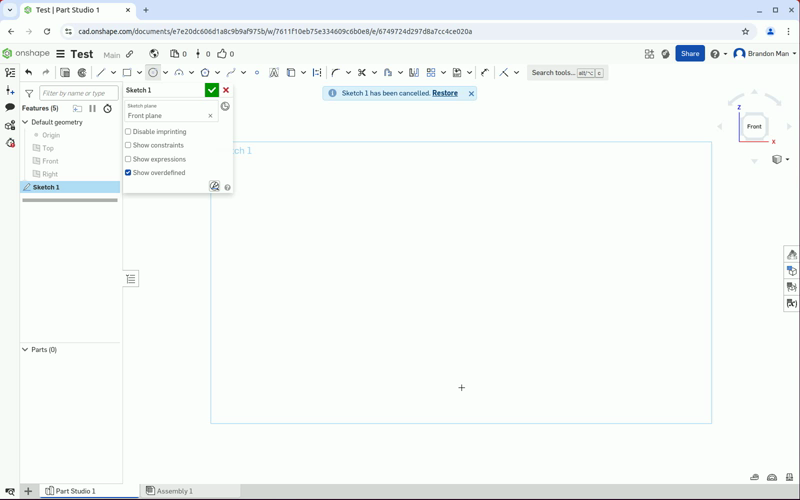
click(461, 387)
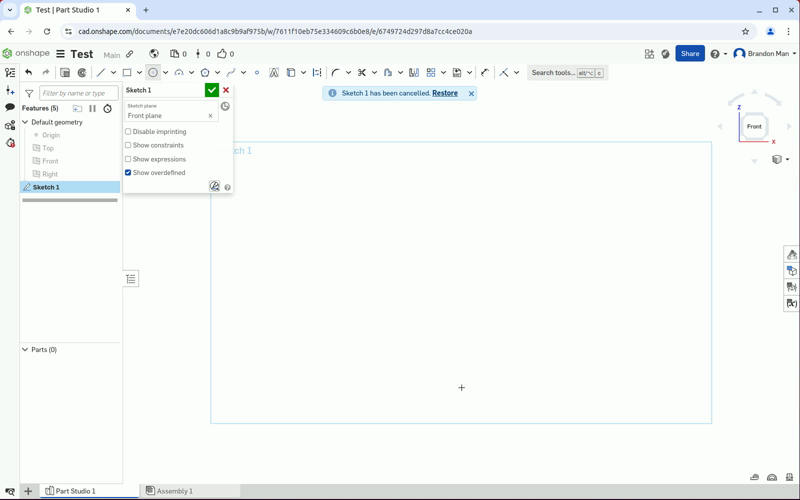
key_up(shift)
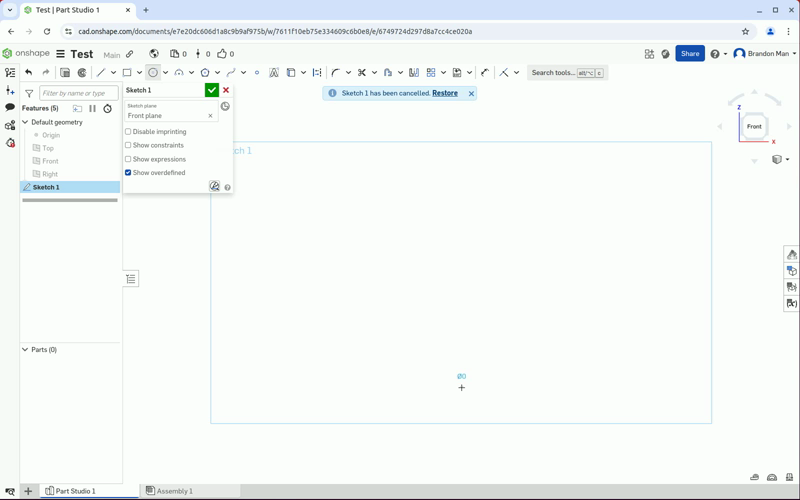
mouse_move(471, 387)
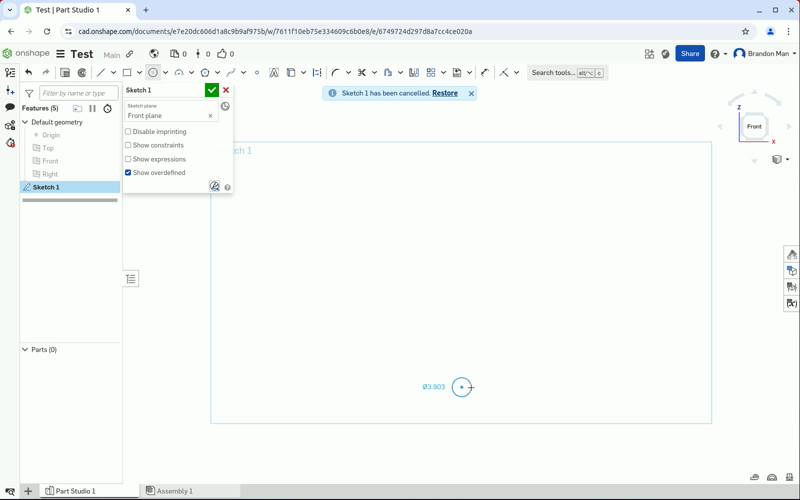
click(471, 387)
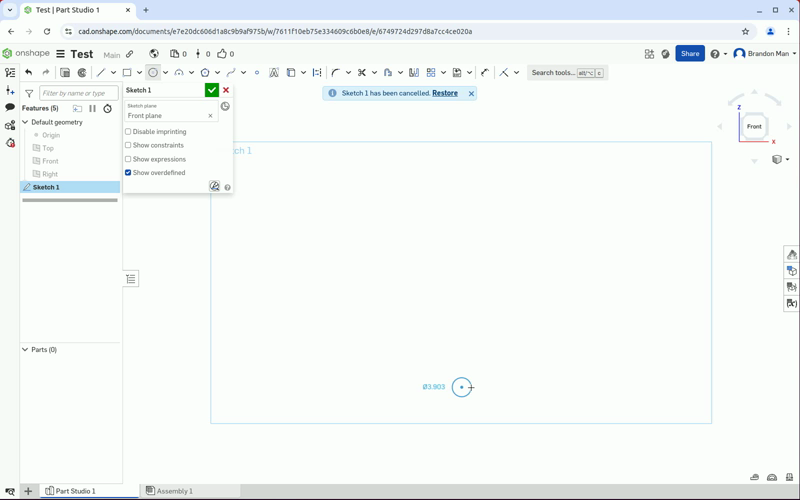
key(esc)
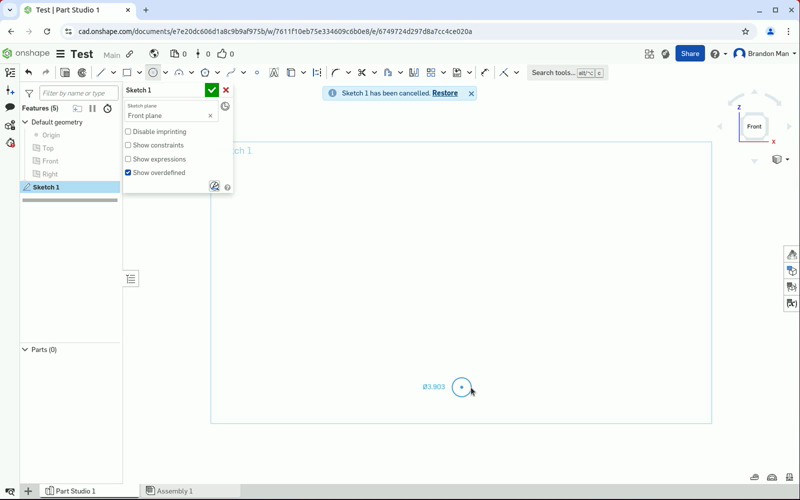
key(c)
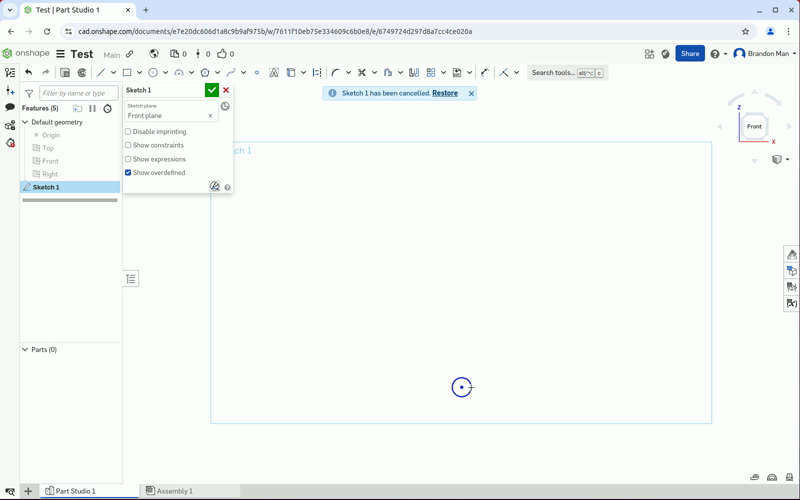
key_down(shift)
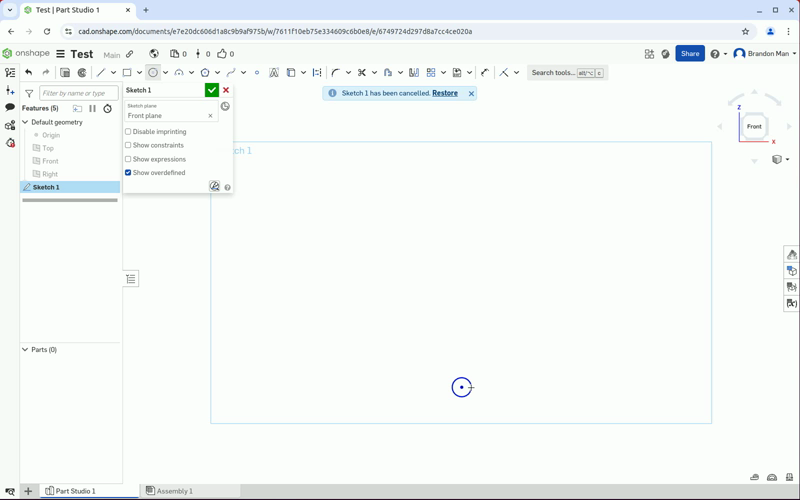
mouse_move(461, 387)
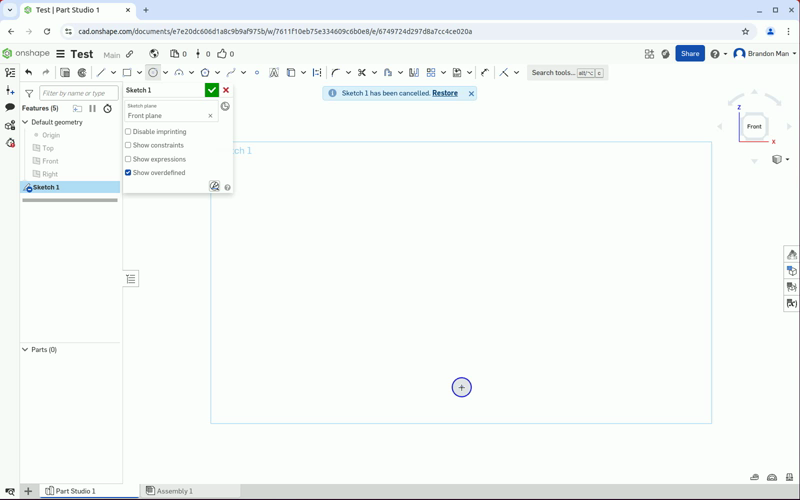
click(461, 387)
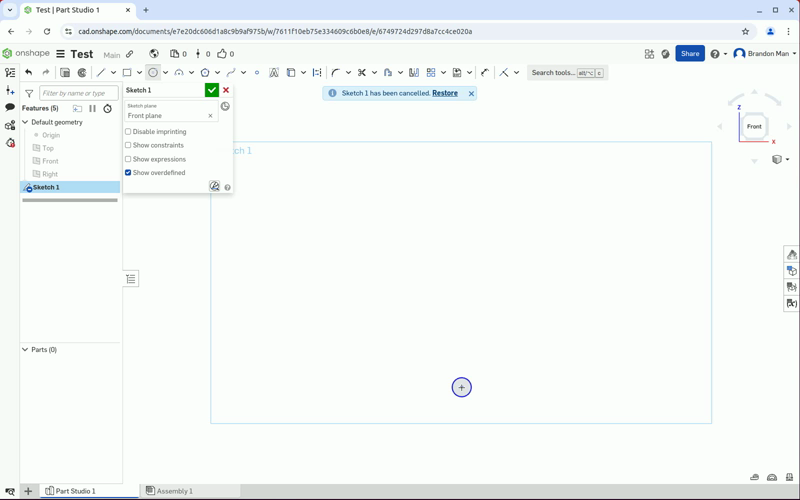
key_up(shift)
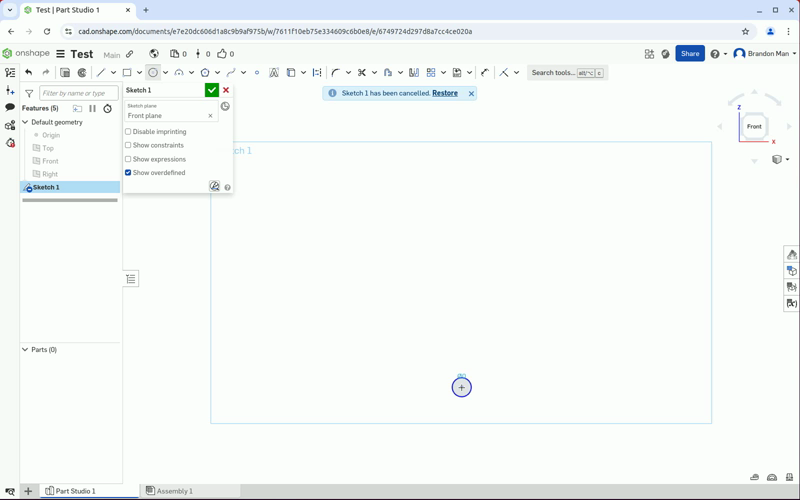
mouse_move(464, 387)
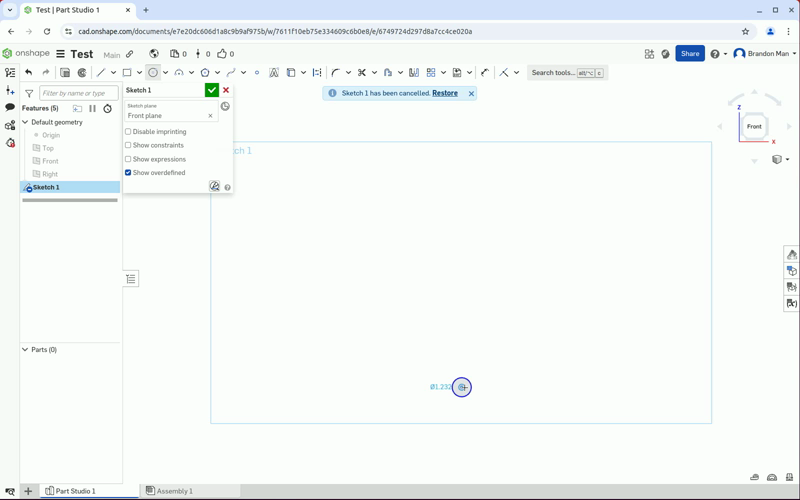
scroll(6)
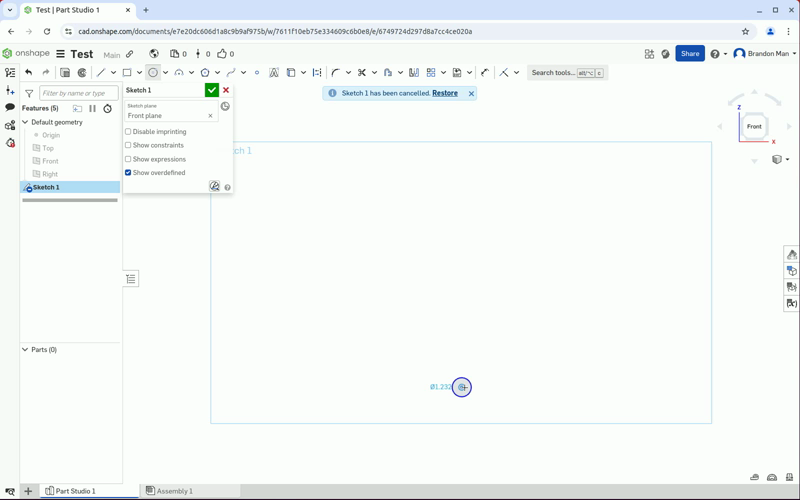
scroll(6)
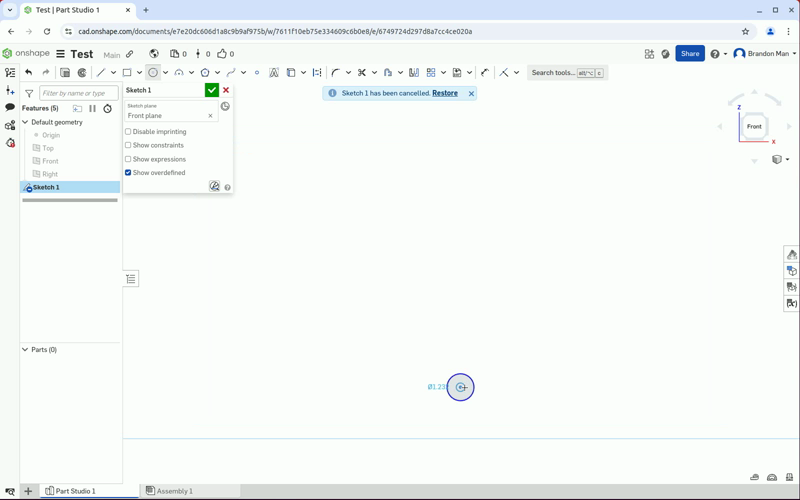
scroll(6)
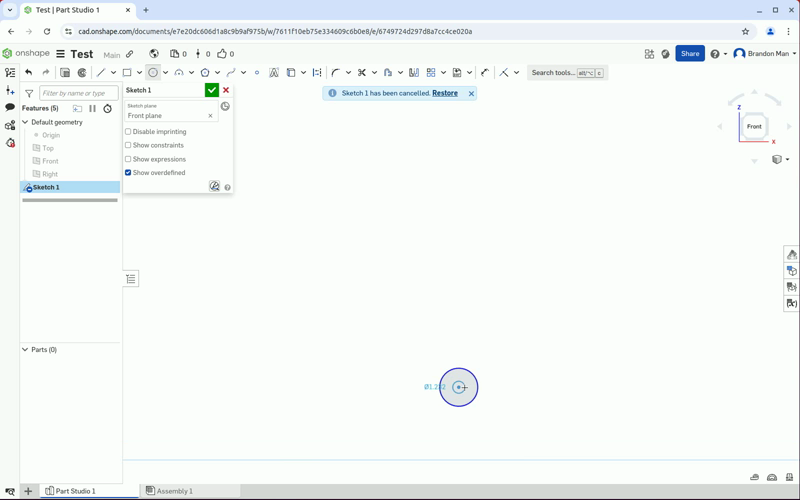
scroll(6)
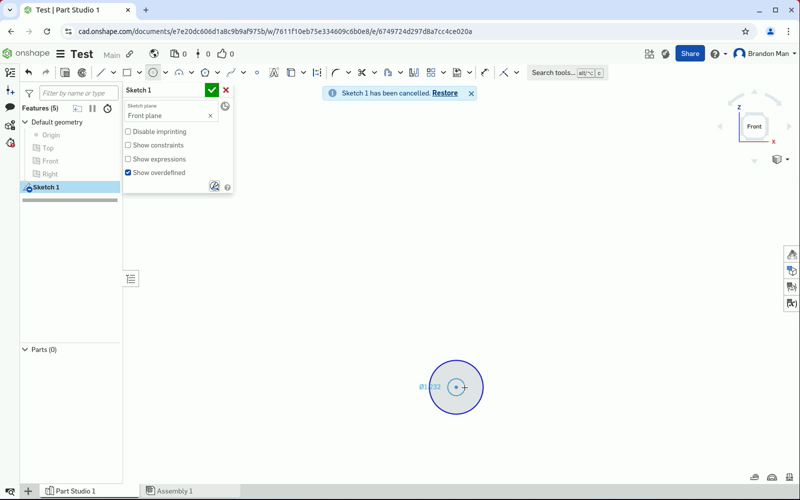
scroll(6)
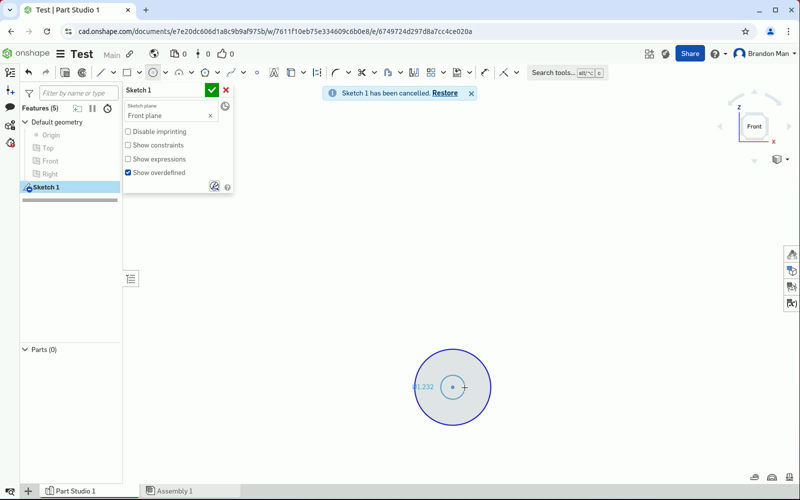
scroll(6)
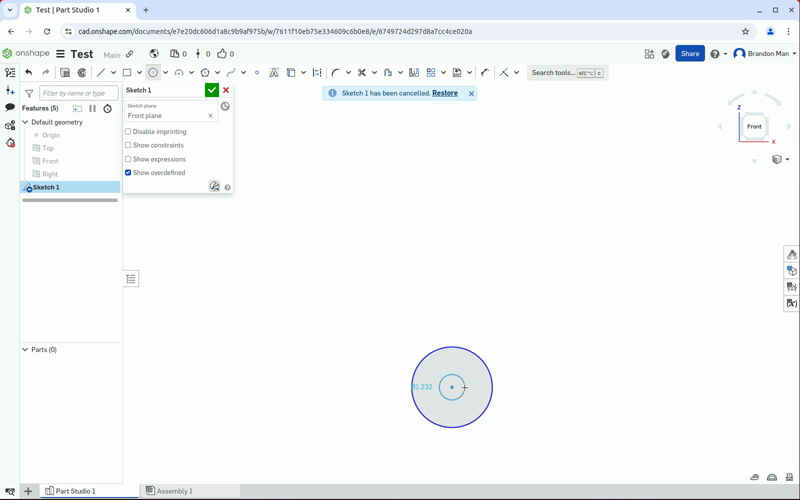
scroll(6)
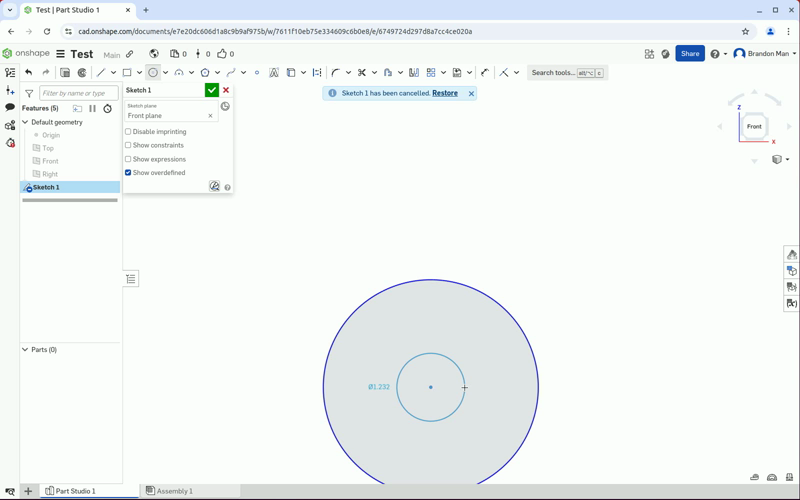
click(464, 387)
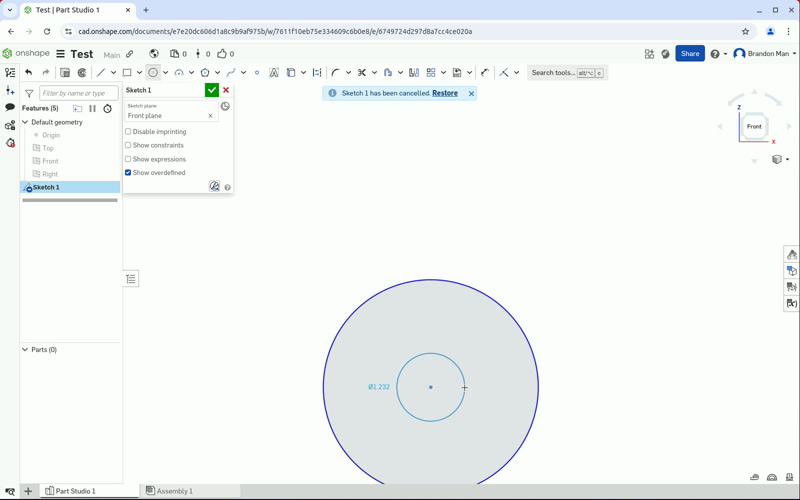
scroll(-6)
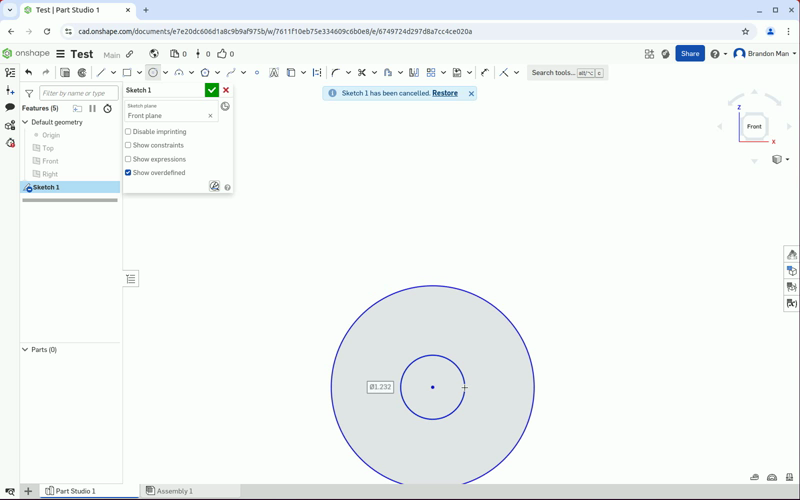
scroll(-6)
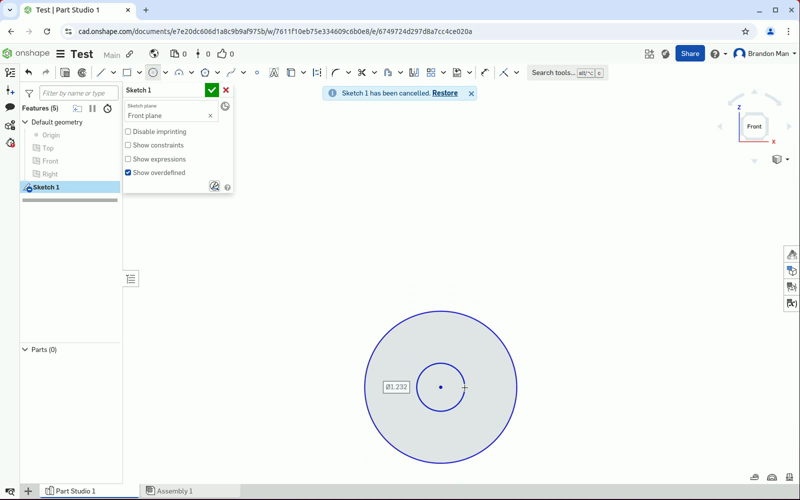
scroll(-6)
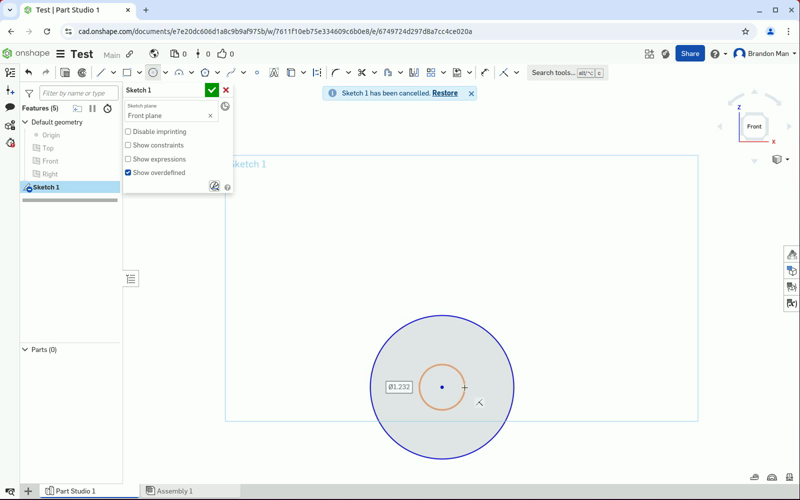
scroll(-6)
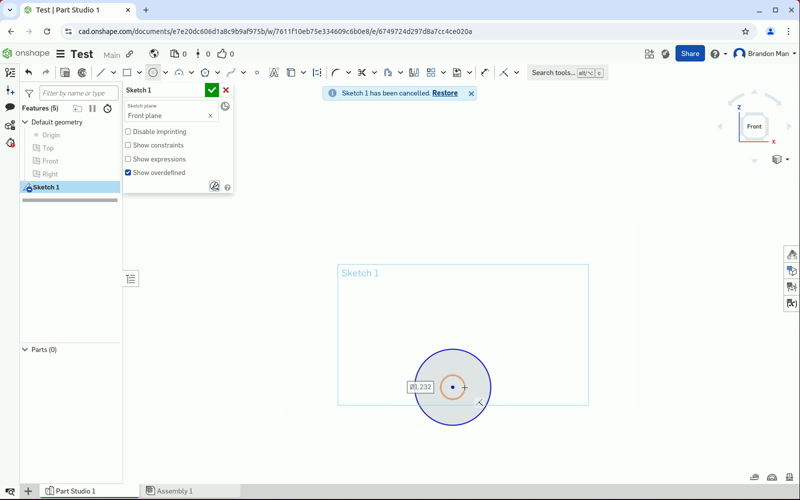
scroll(-6)
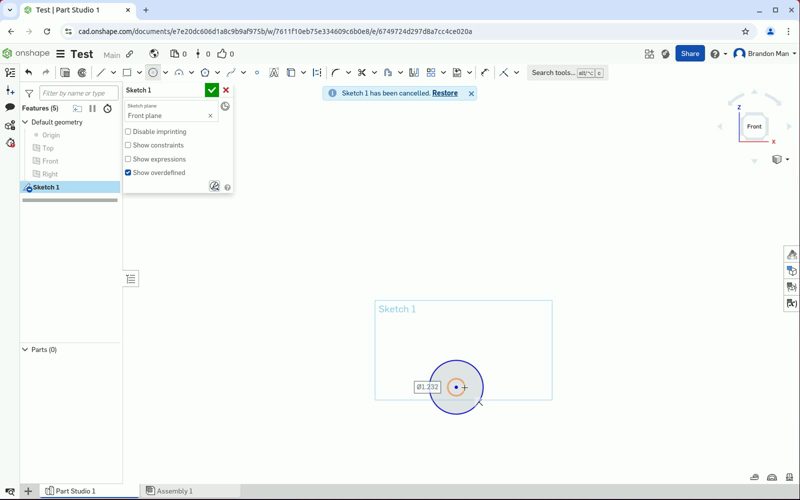
scroll(-6)
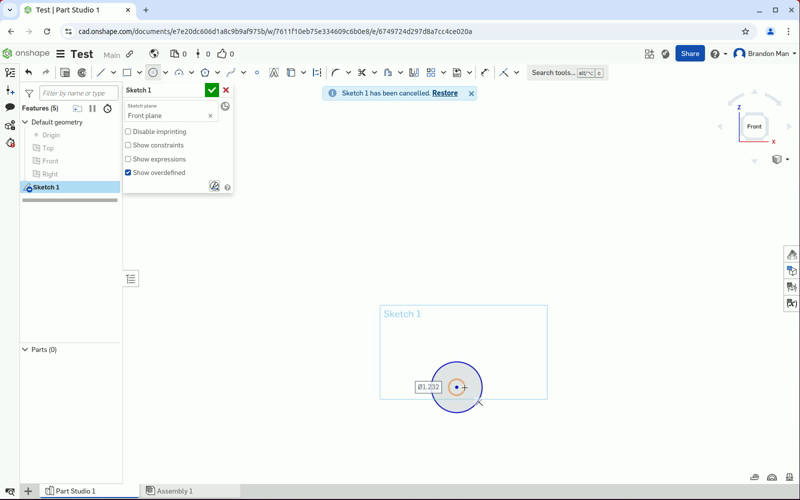
scroll(-6)
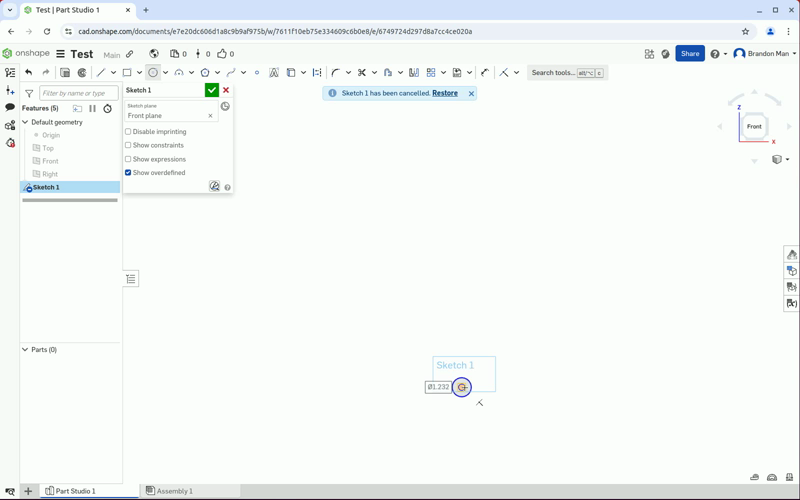
key(esc)
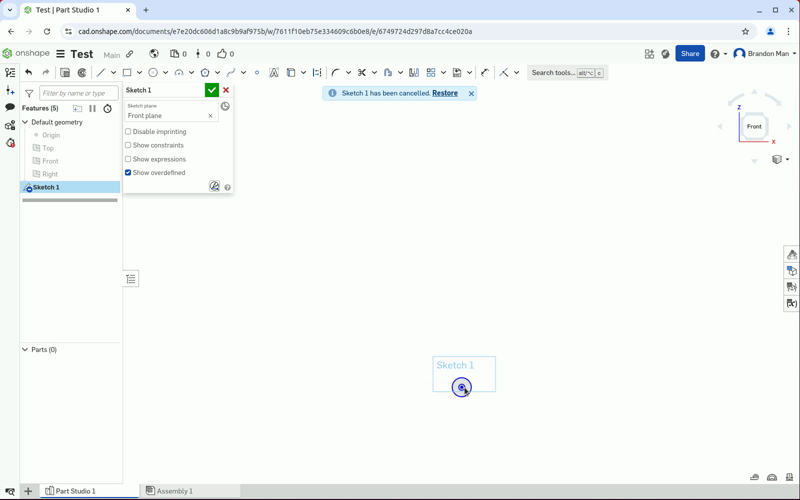
mouse_move(462, 395)
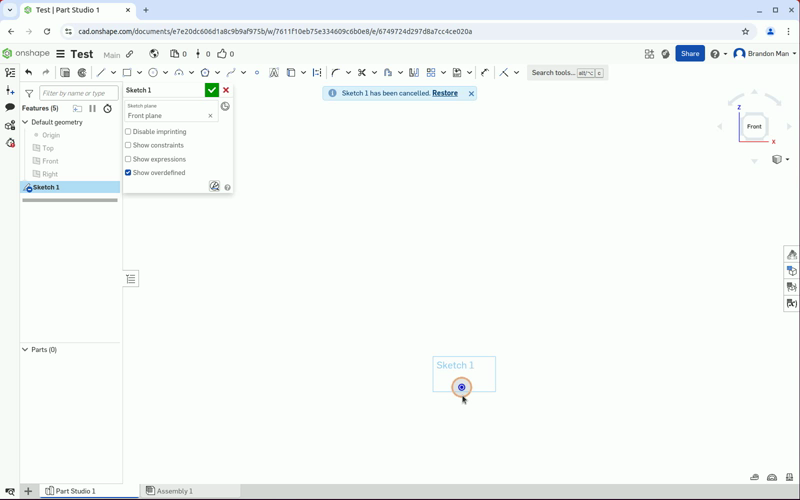
scroll(6)
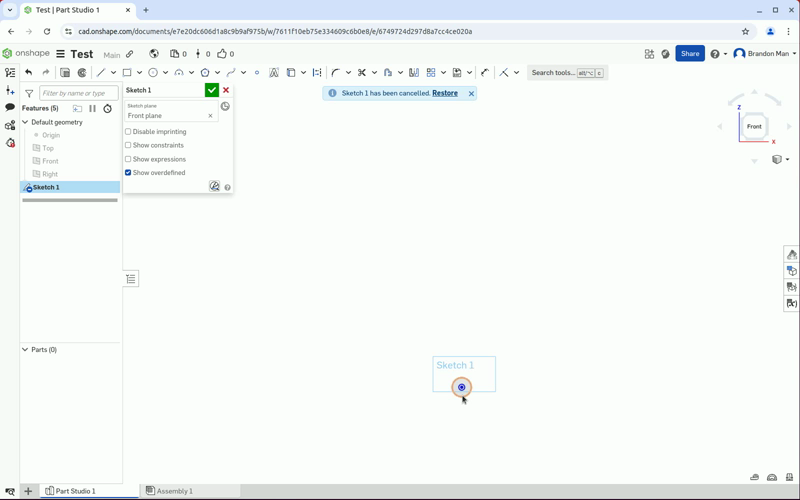
scroll(6)
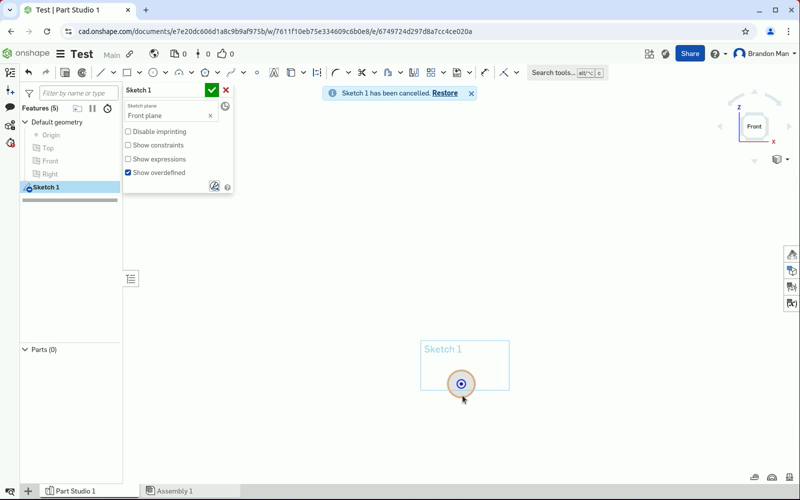
scroll(6)
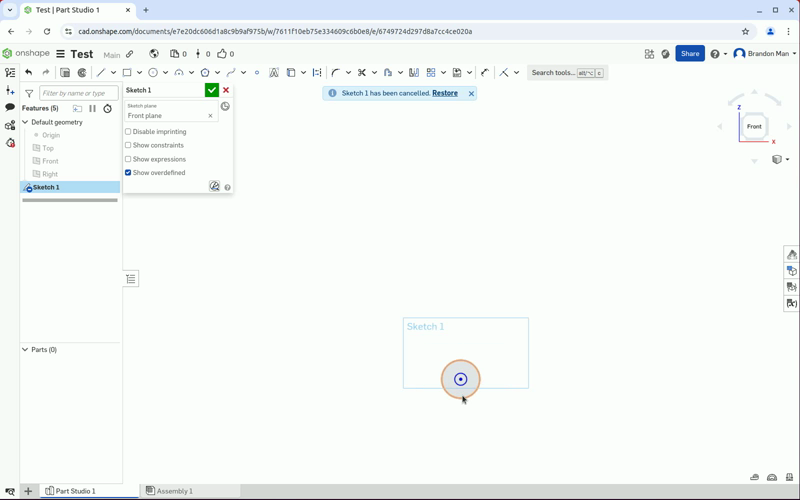
scroll(6)
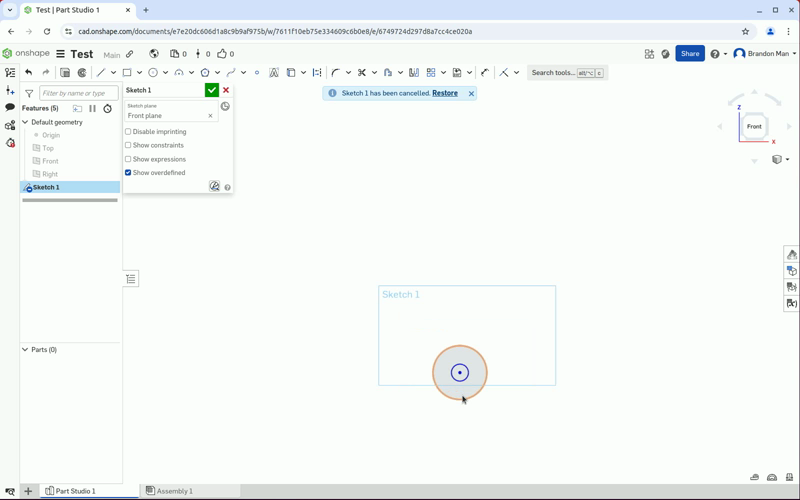
scroll(6)
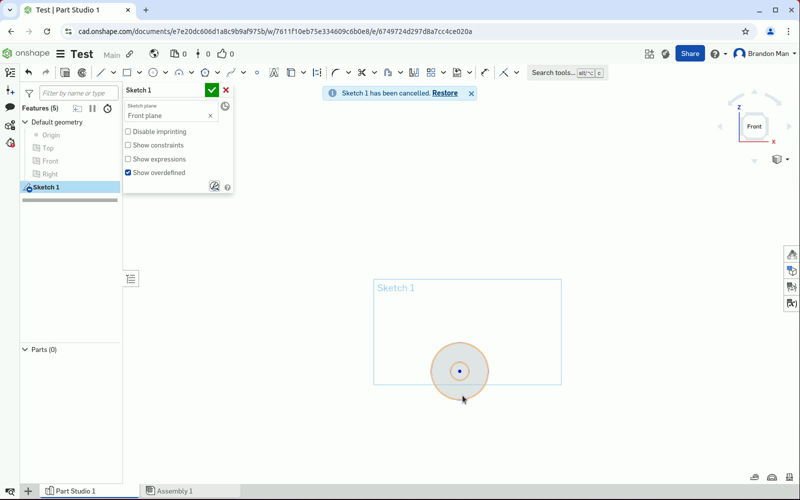
scroll(6)
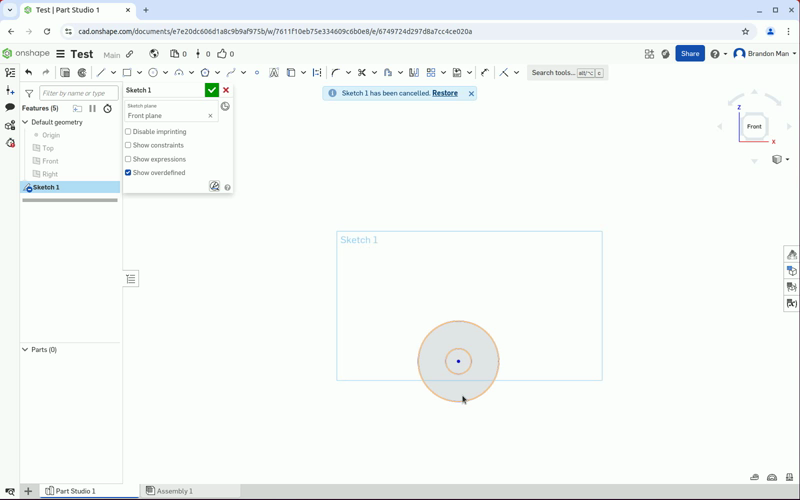
scroll(6)
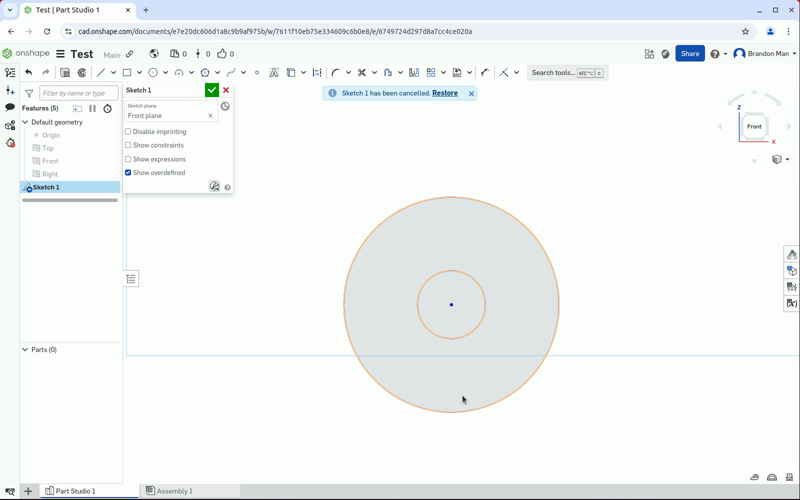
click(462, 395)
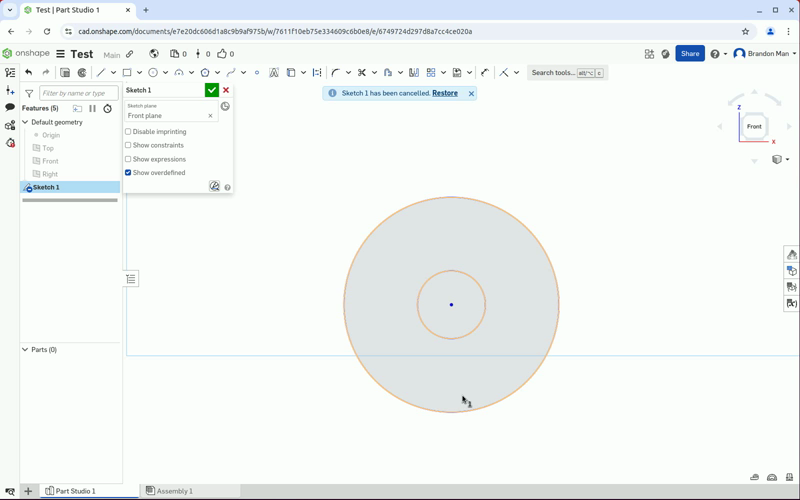
scroll(-6)
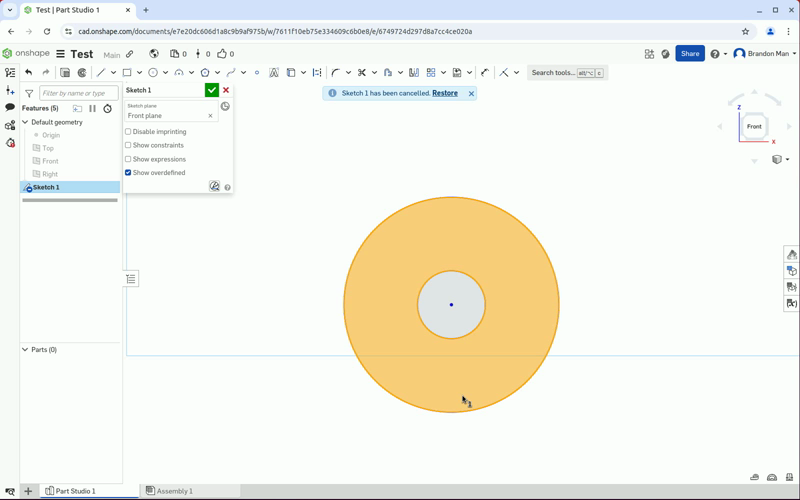
scroll(-6)
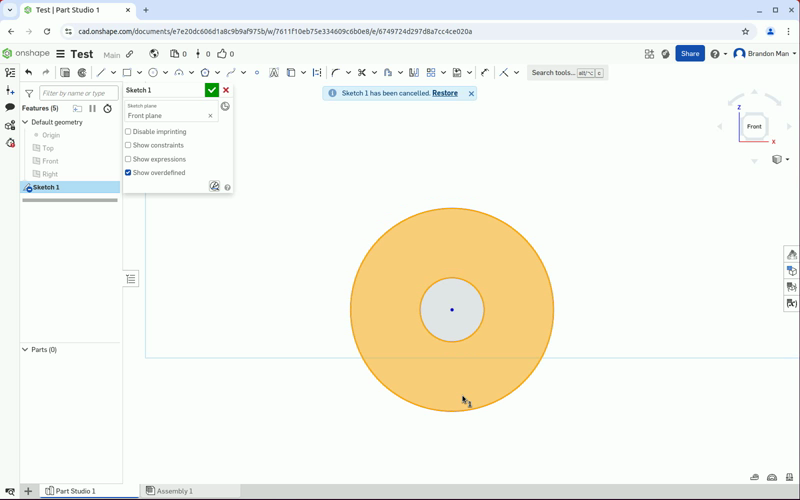
scroll(-6)
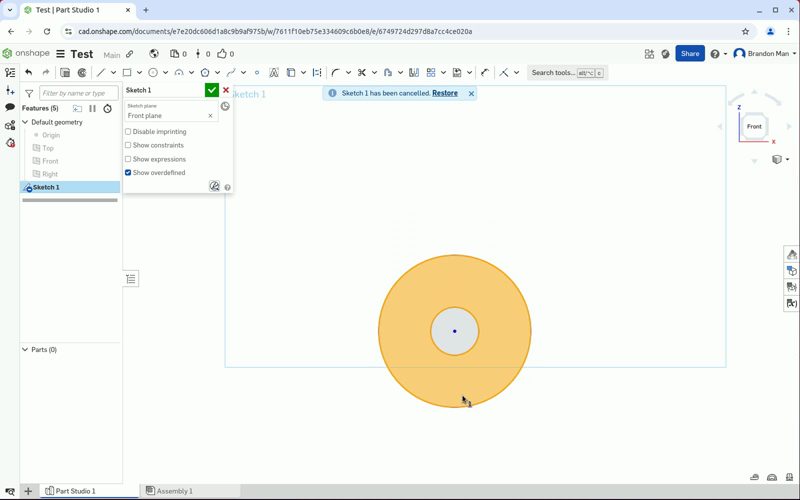
scroll(-6)
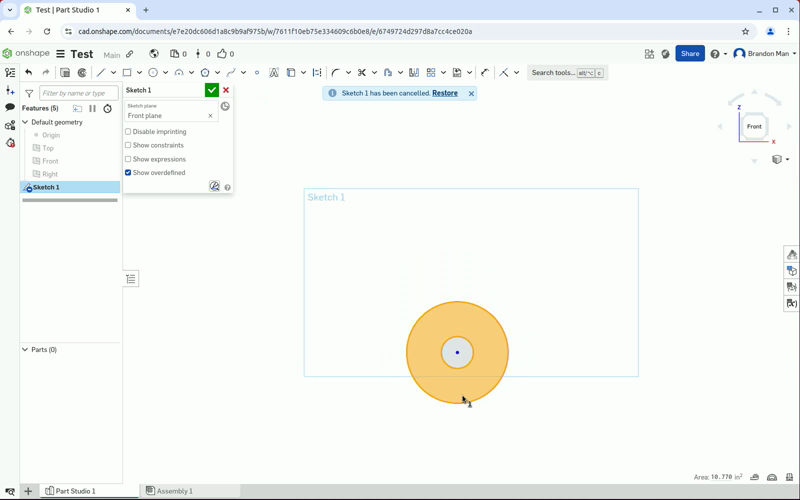
scroll(-6)
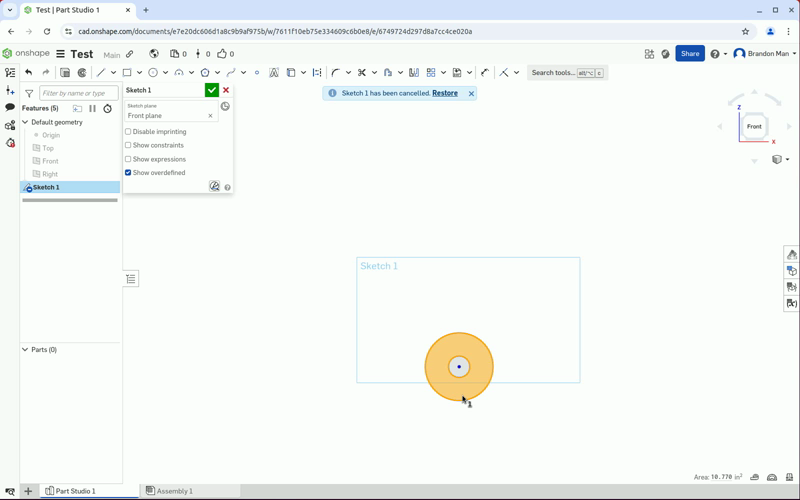
scroll(-6)
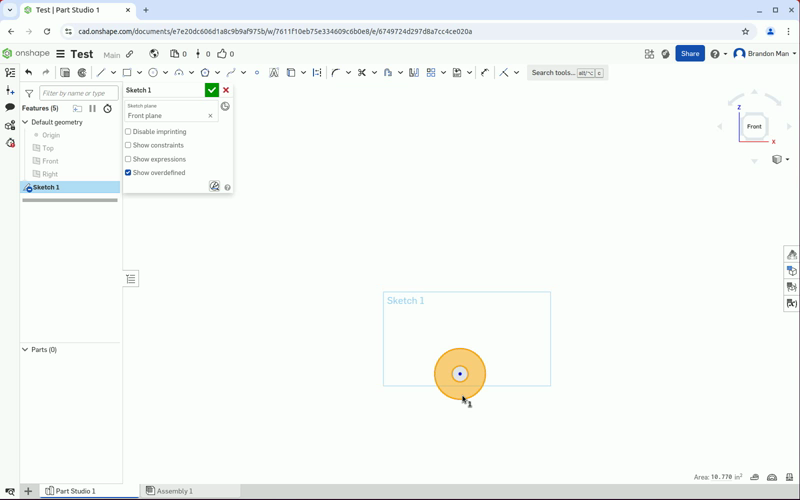
scroll(-6)
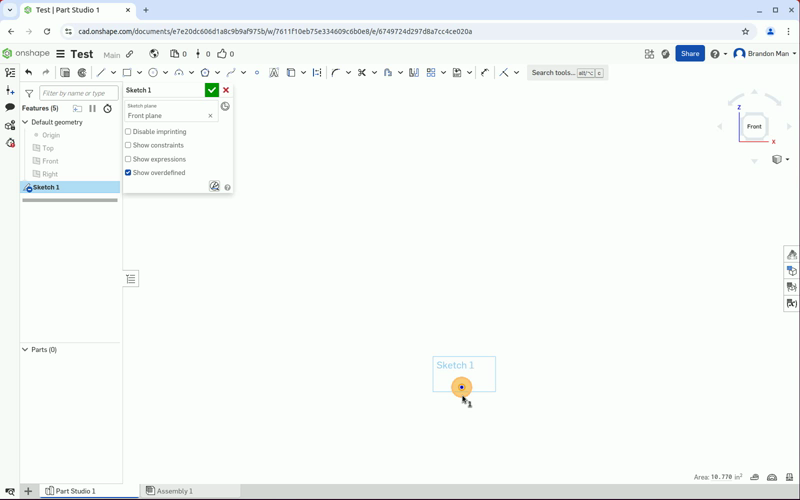
mouse_move(73, 352)
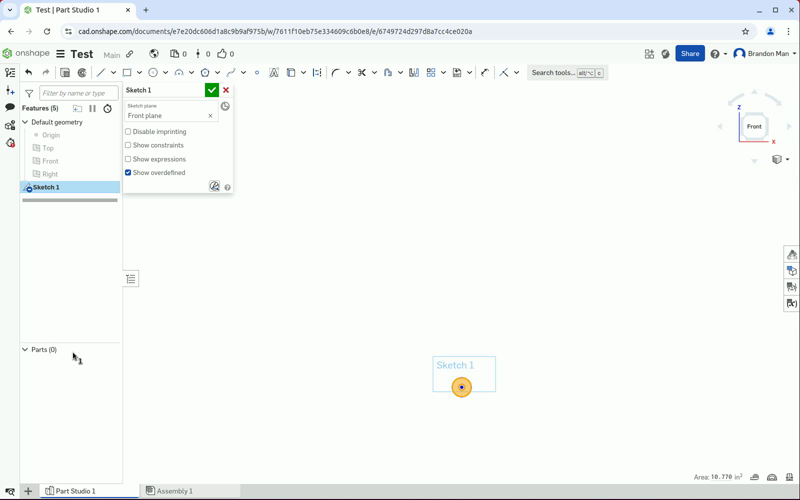
key(shift+y)
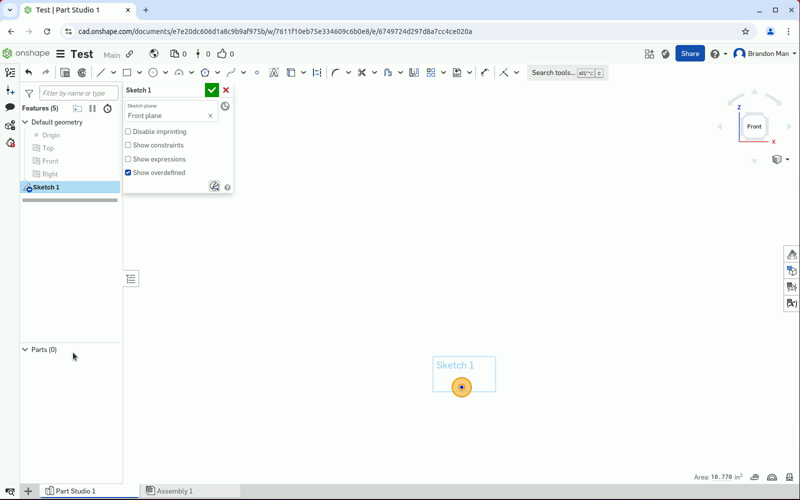
key(shift+e)
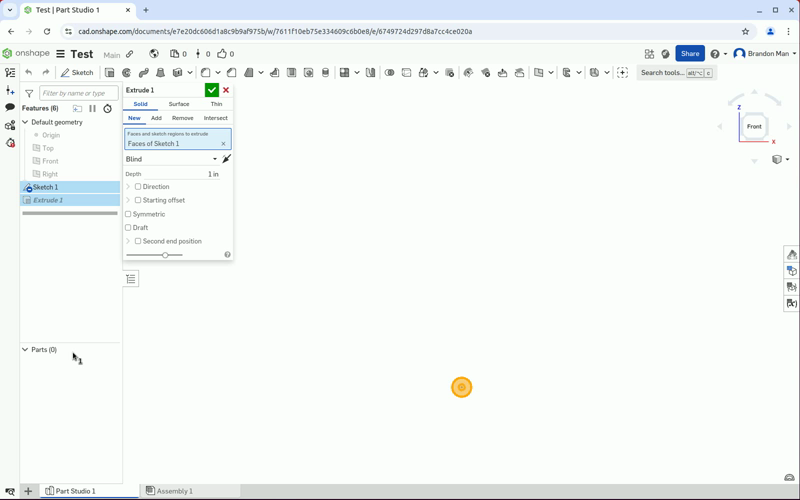
mouse_move(143, 106)
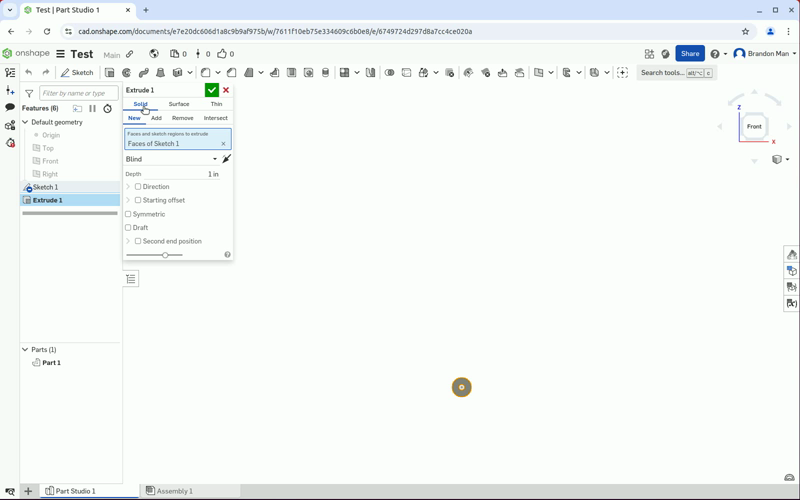
click(143, 106)
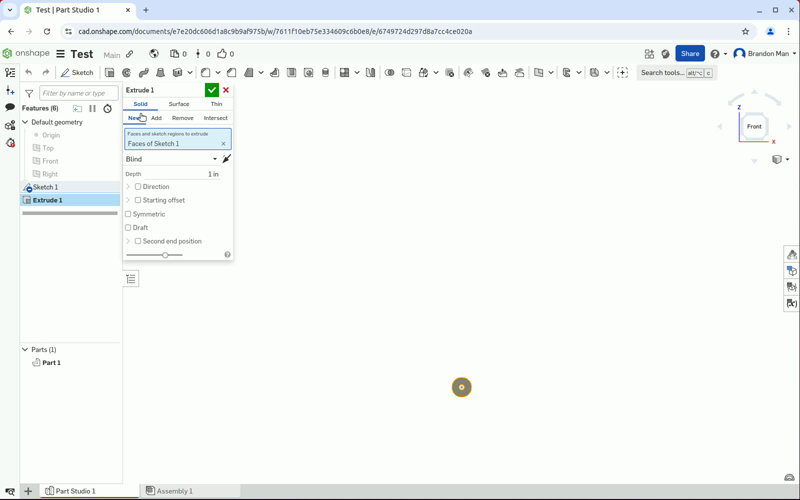
mouse_move(137, 120)
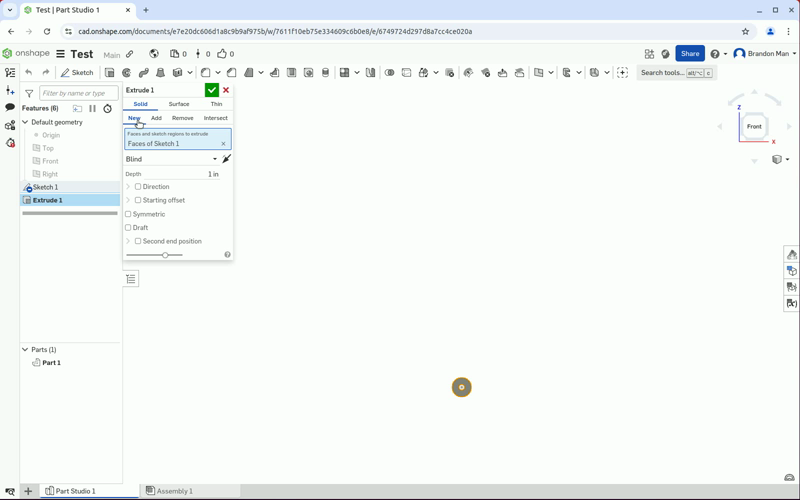
click(137, 120)
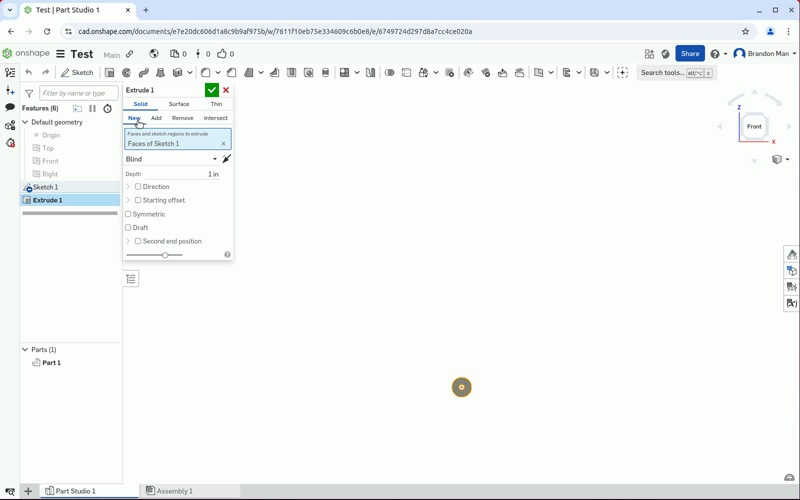
key(tab, 4)
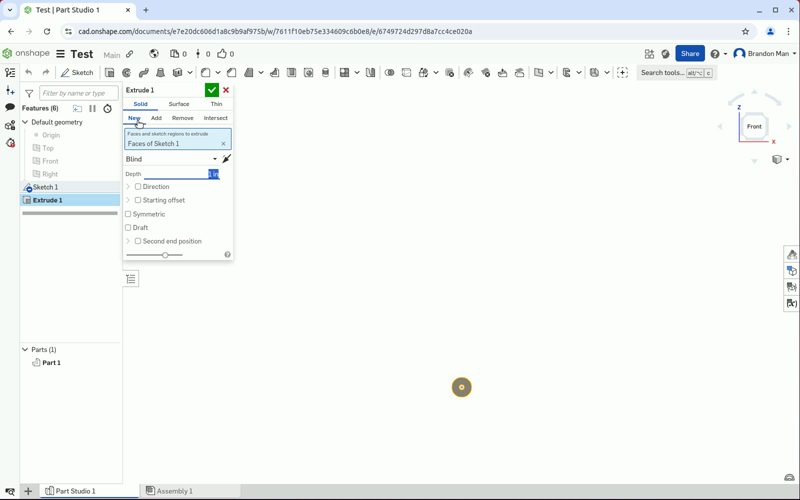
text(0.481)
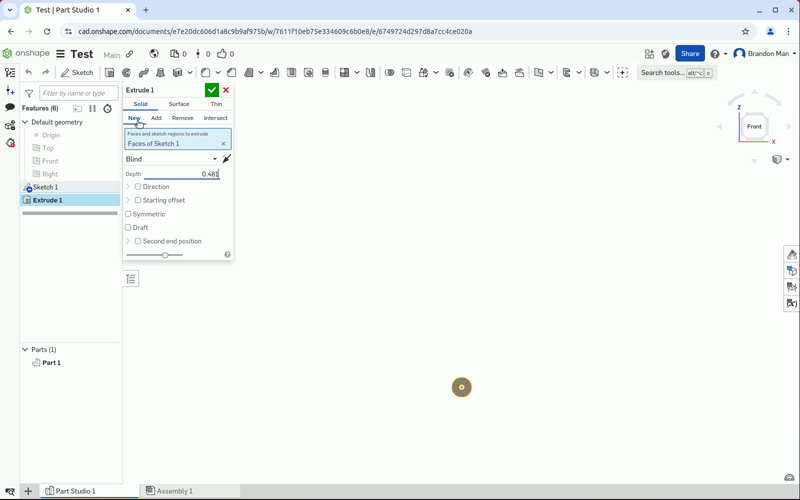
key(enter)
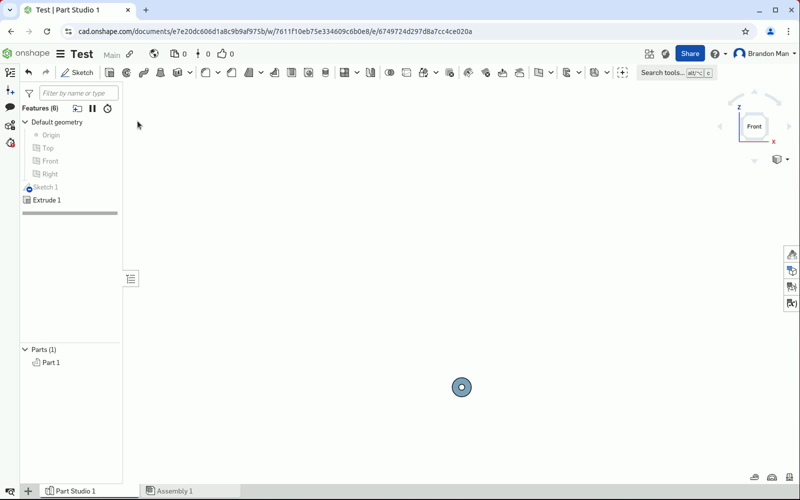
key(shift+h)
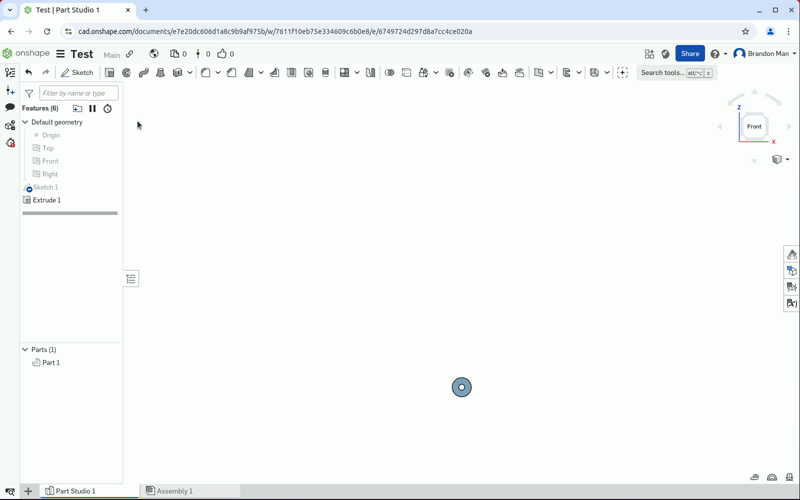
key(shift+h)
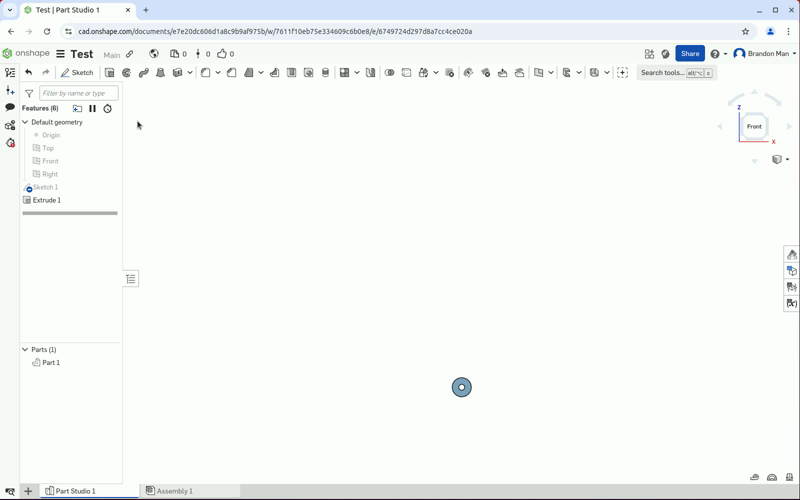
mouse_move(73, 189)
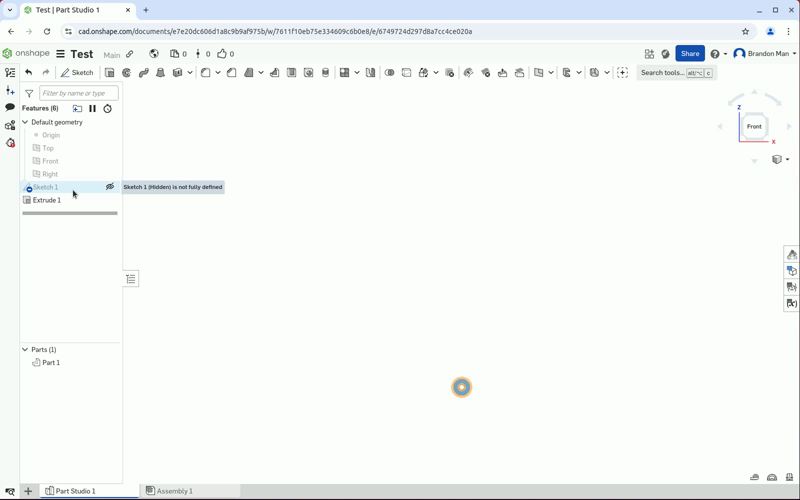
click(73, 189)
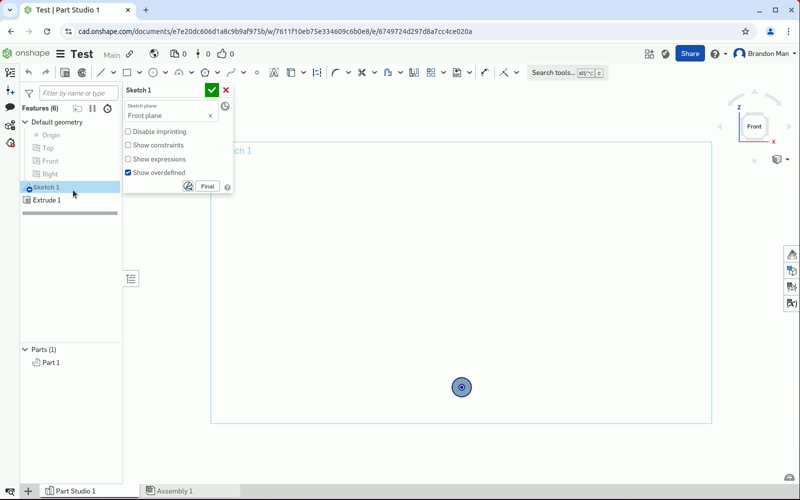
mouse_move(229, 92)
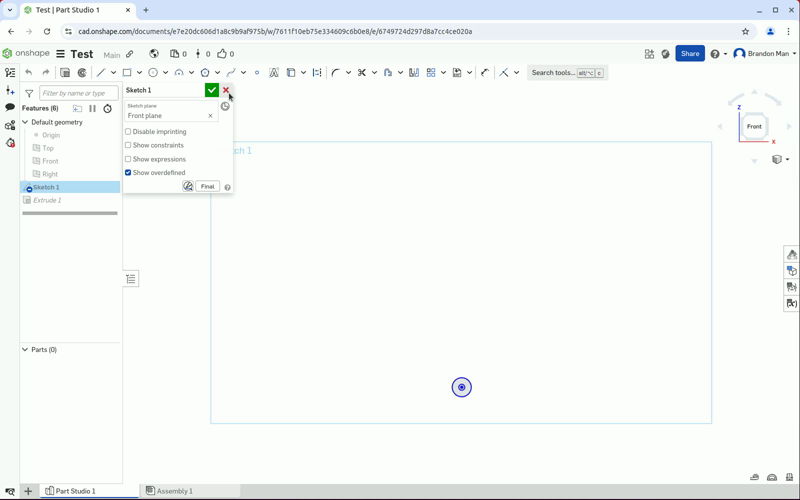
click(229, 92)
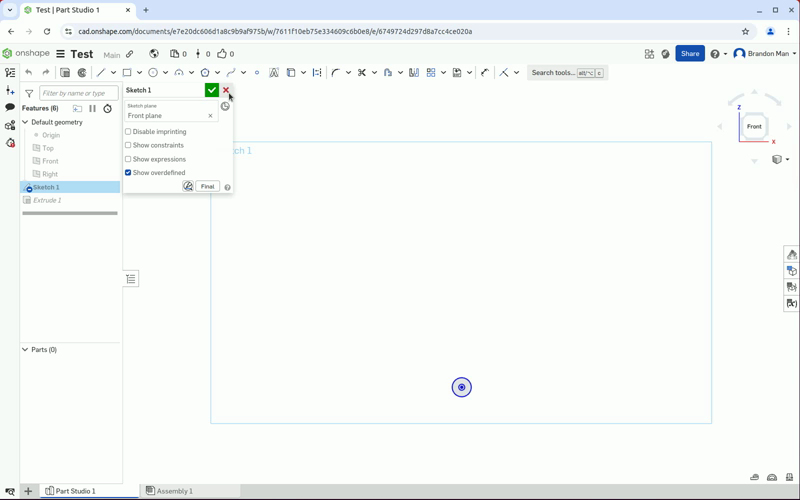
key(shift+s)
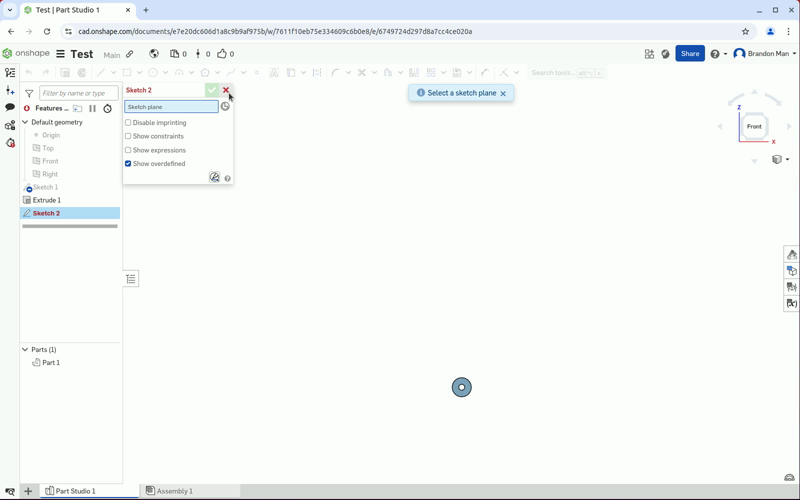
mouse_move(73, 163)
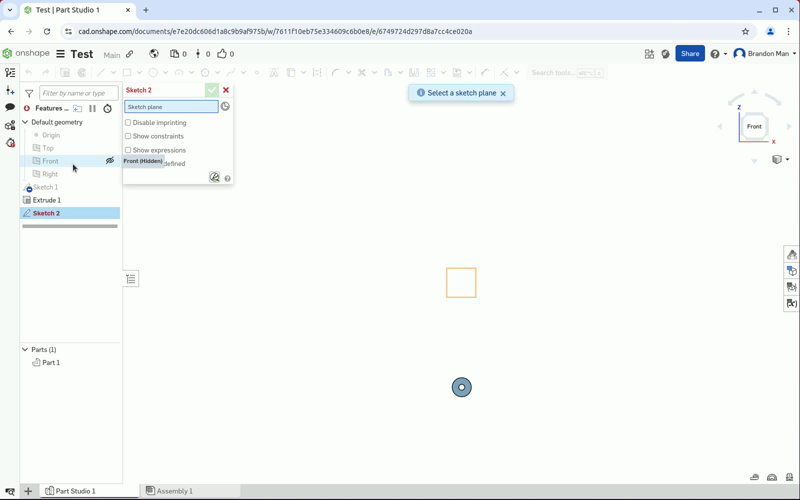
click(73, 163)
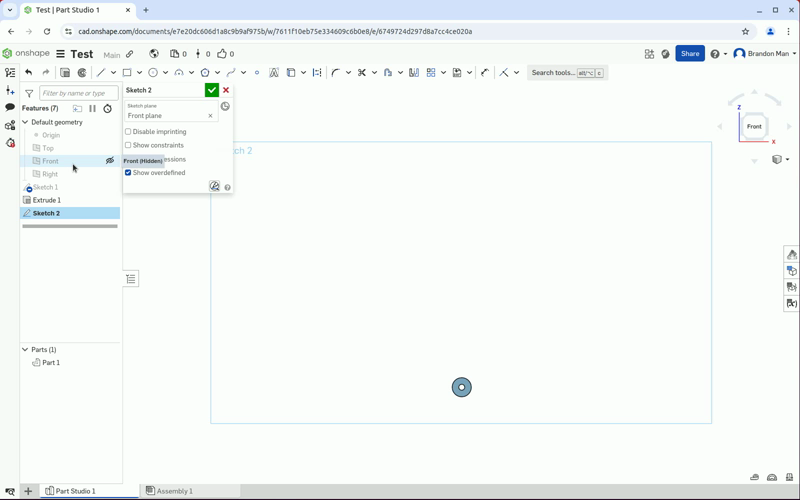
mouse_move(73, 352)
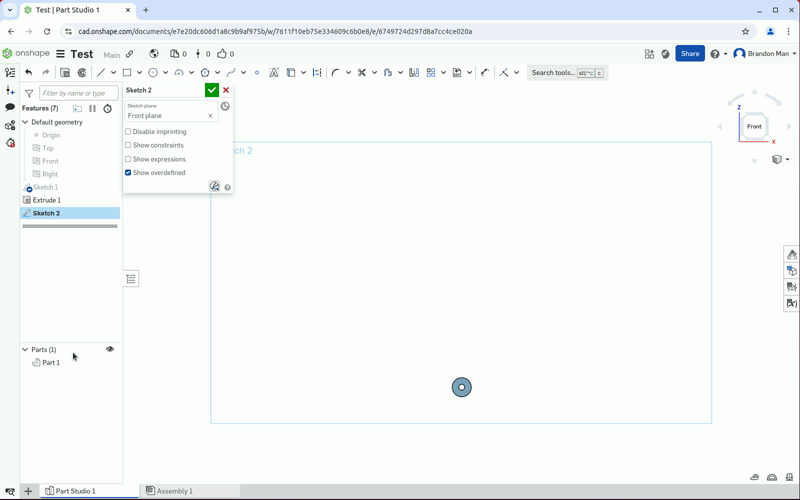
key(y)
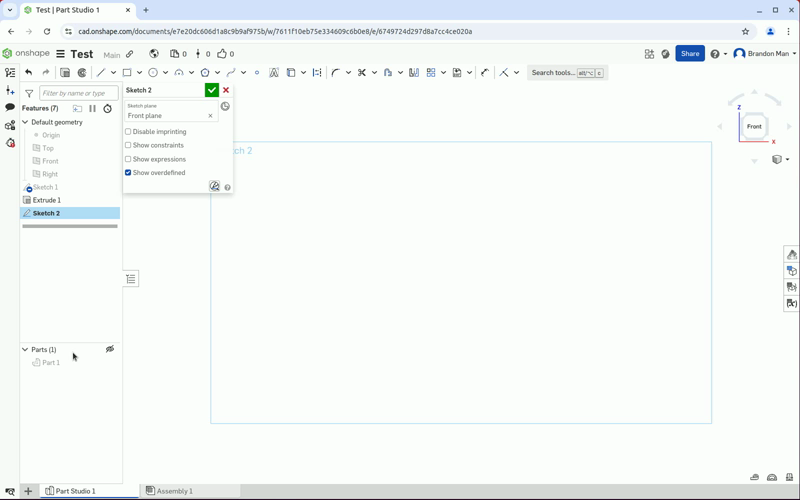
key(c)
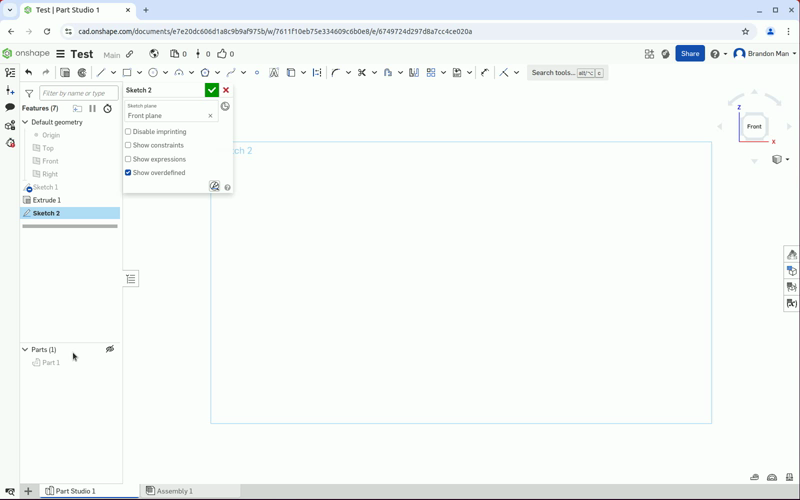
key_down(shift)
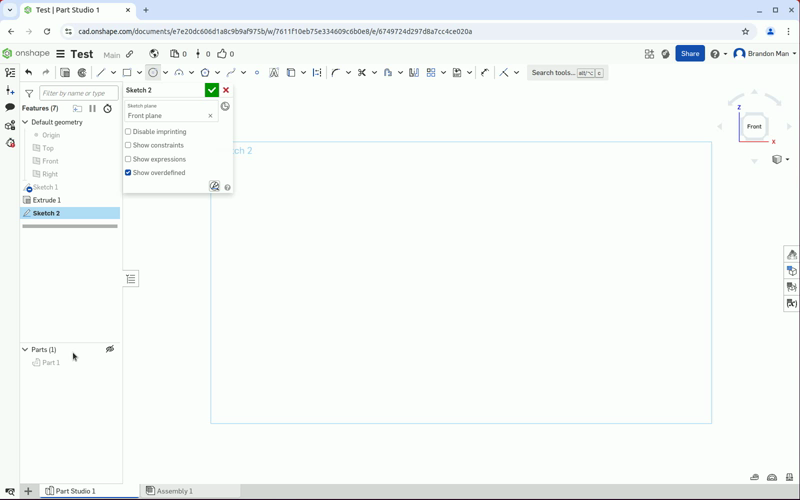
mouse_move(501, 387)
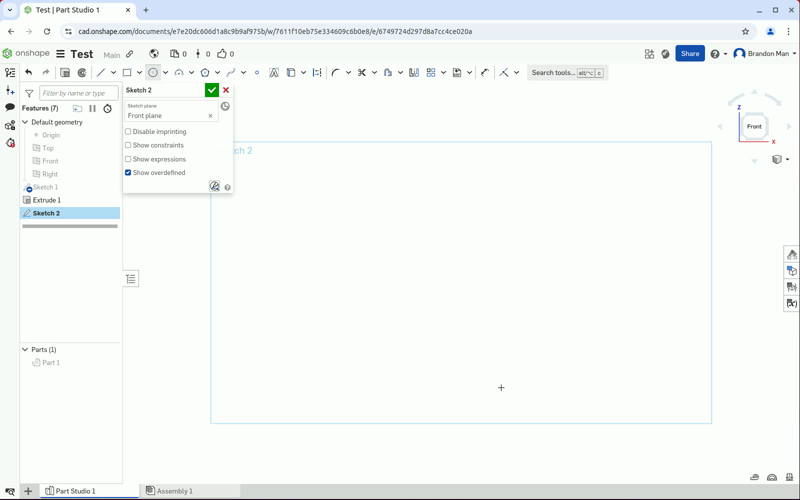
click(501, 387)
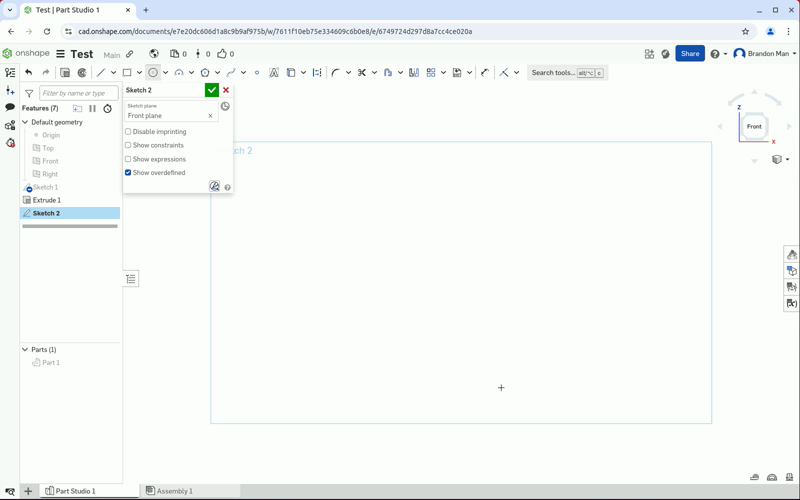
key_up(shift)
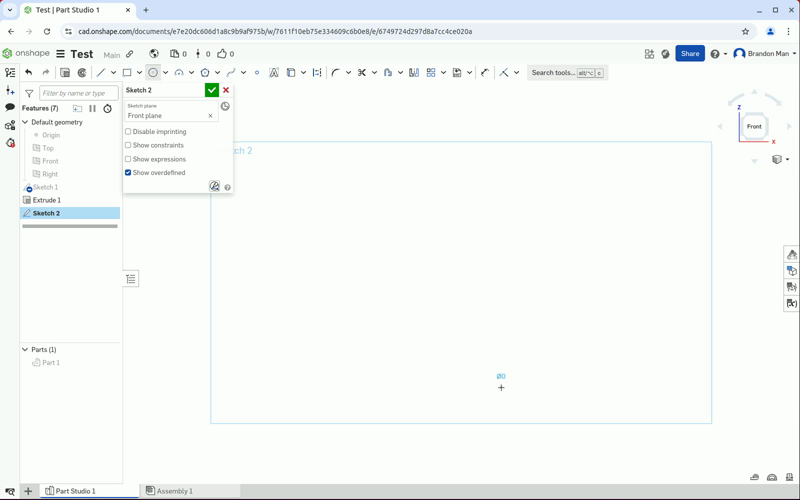
mouse_move(508, 387)
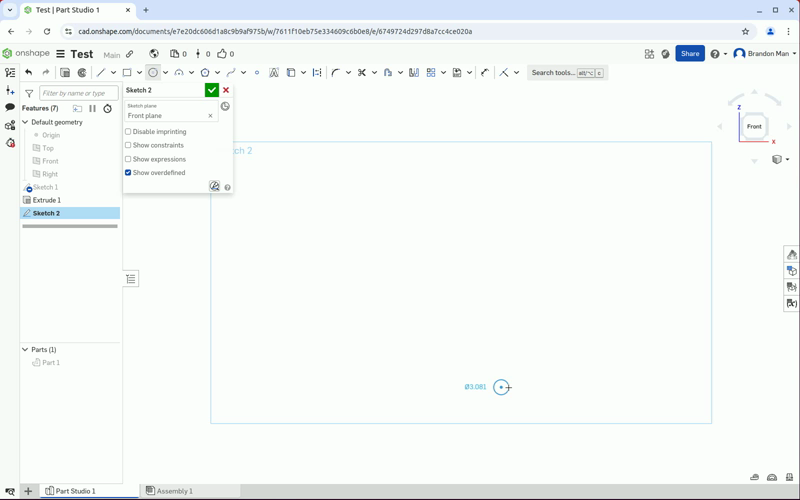
click(508, 387)
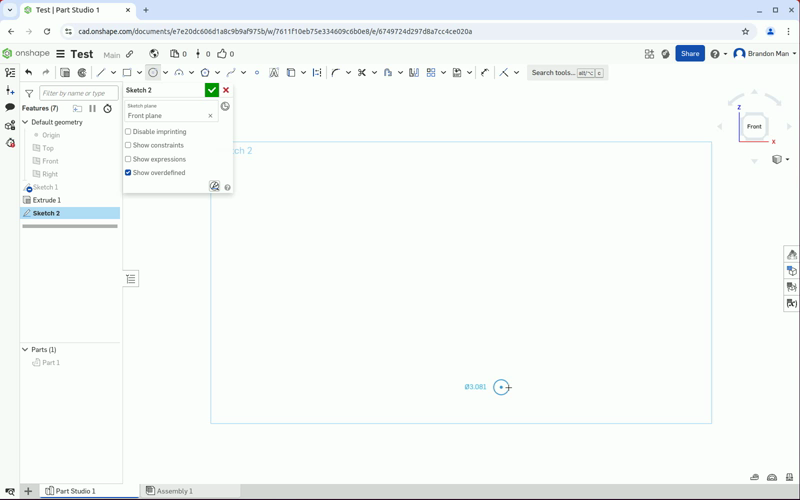
key(esc)
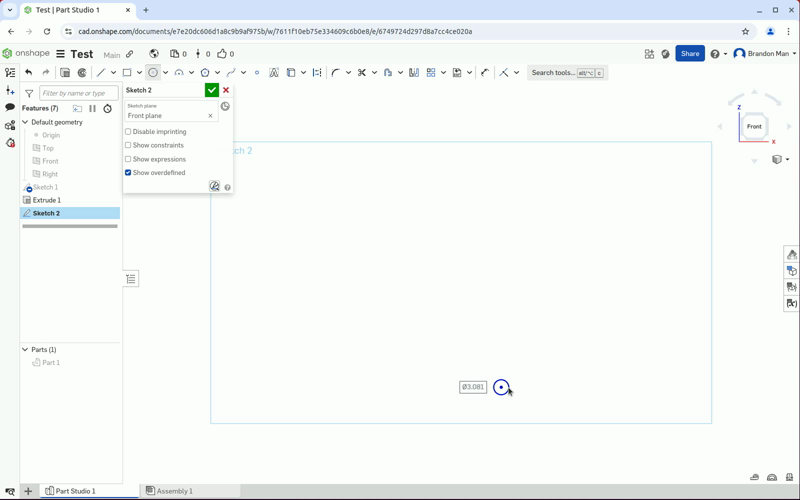
key(c)
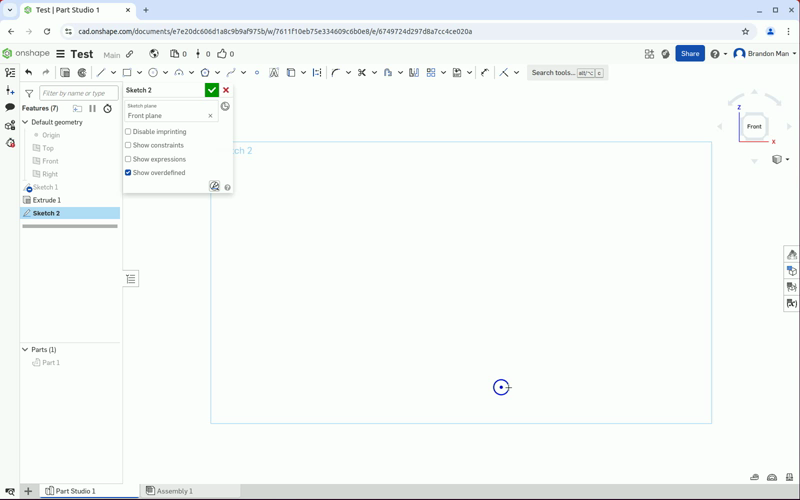
key_down(shift)
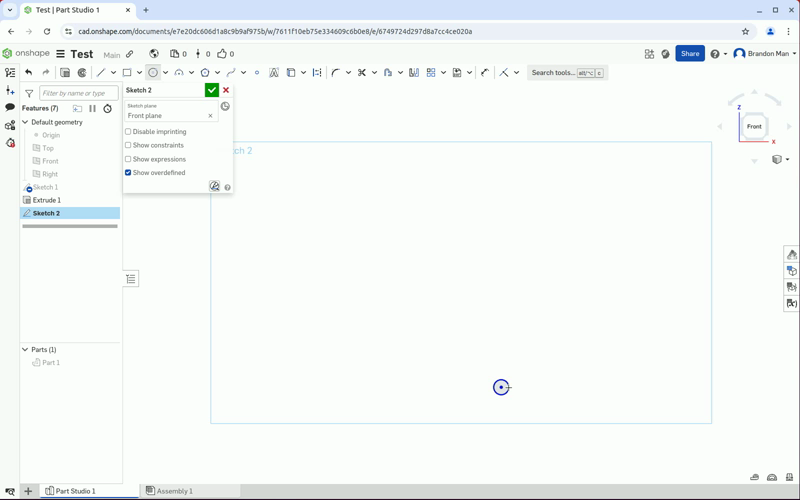
mouse_move(501, 387)
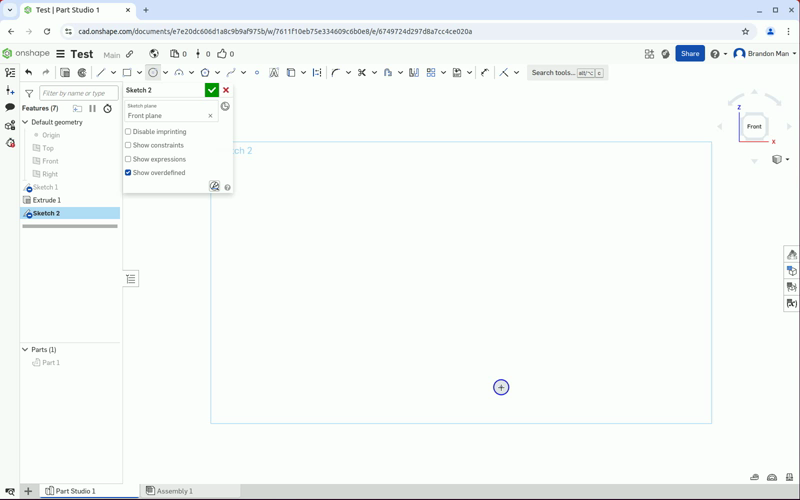
click(501, 387)
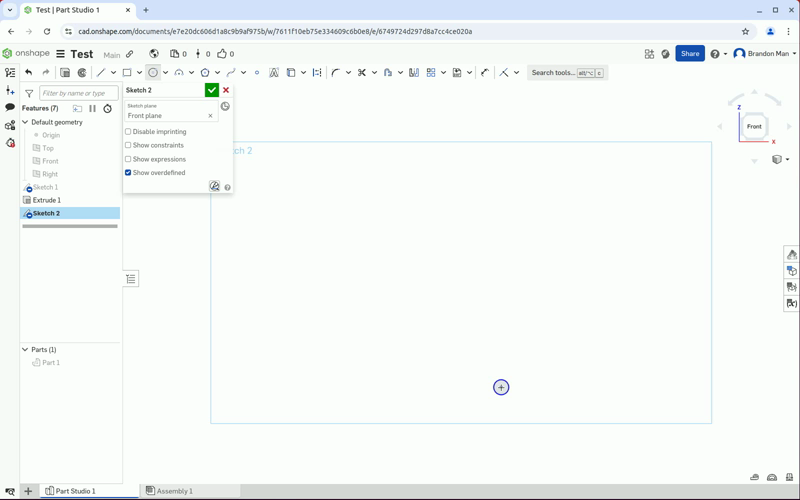
key_up(shift)
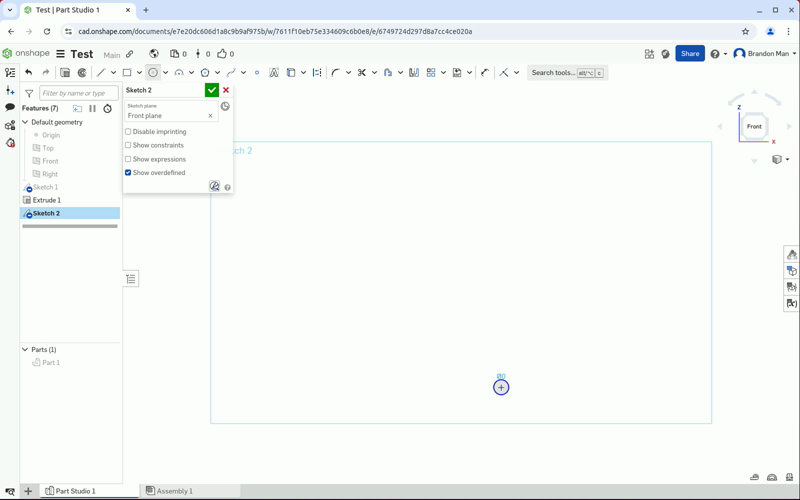
mouse_move(504, 387)
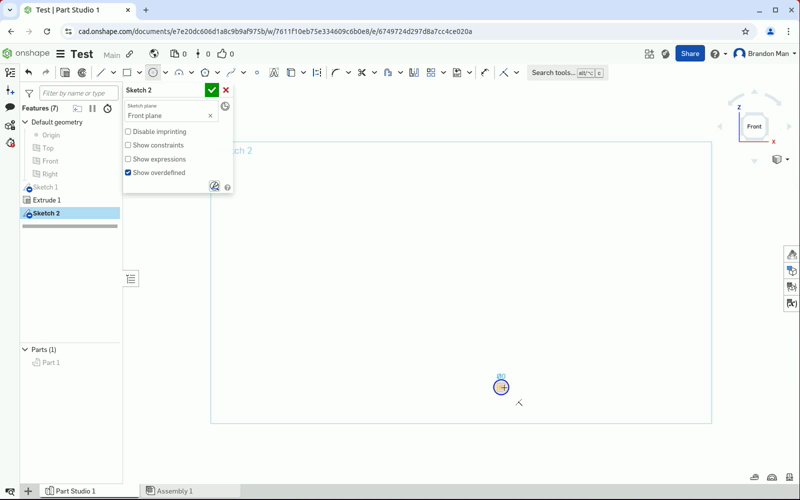
scroll(6)
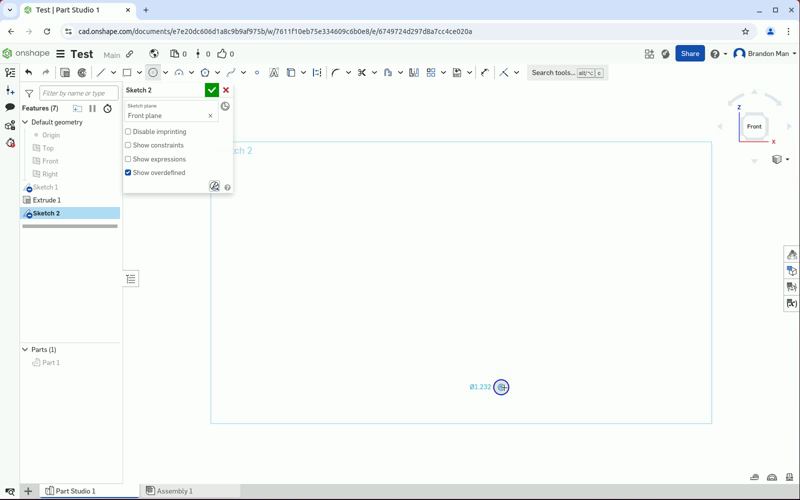
scroll(6)
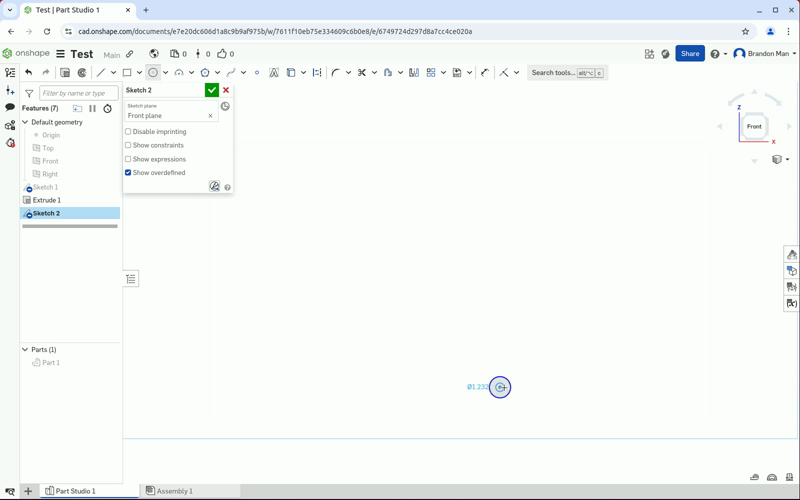
scroll(6)
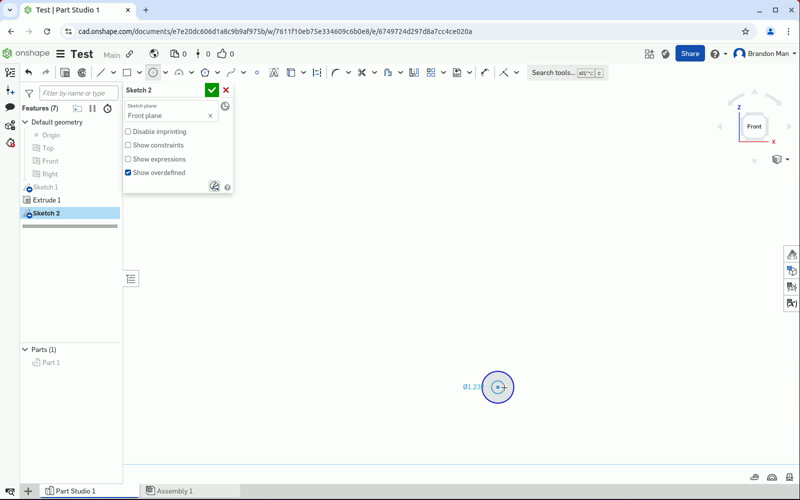
scroll(6)
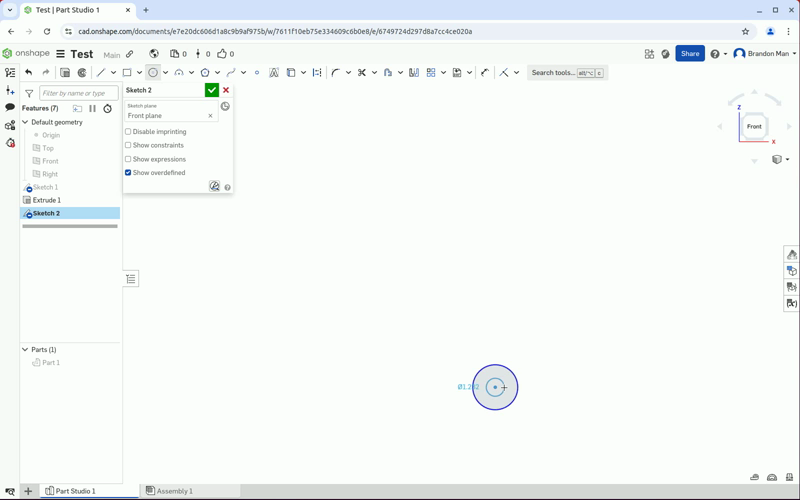
scroll(6)
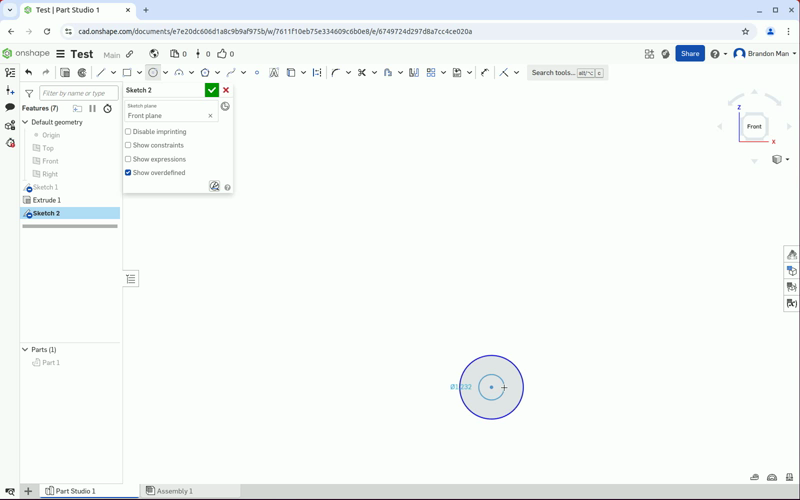
scroll(6)
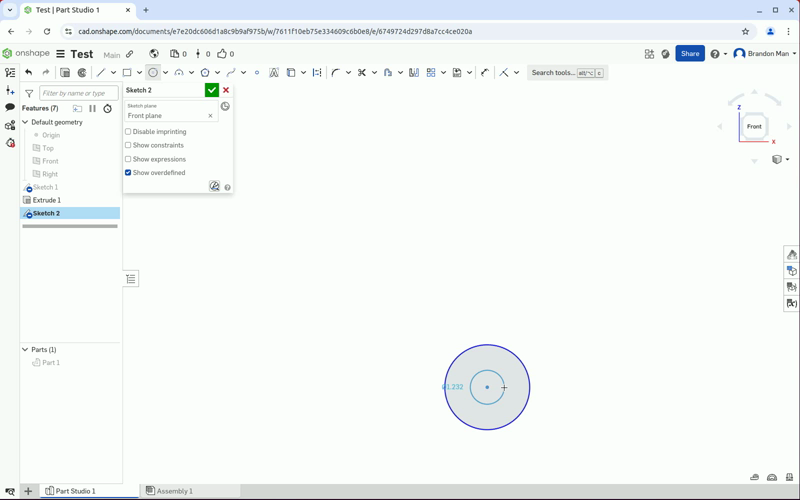
scroll(6)
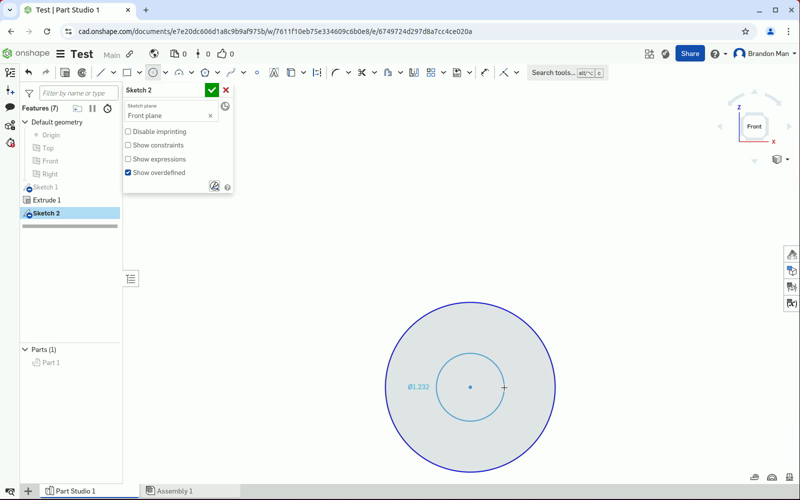
click(504, 387)
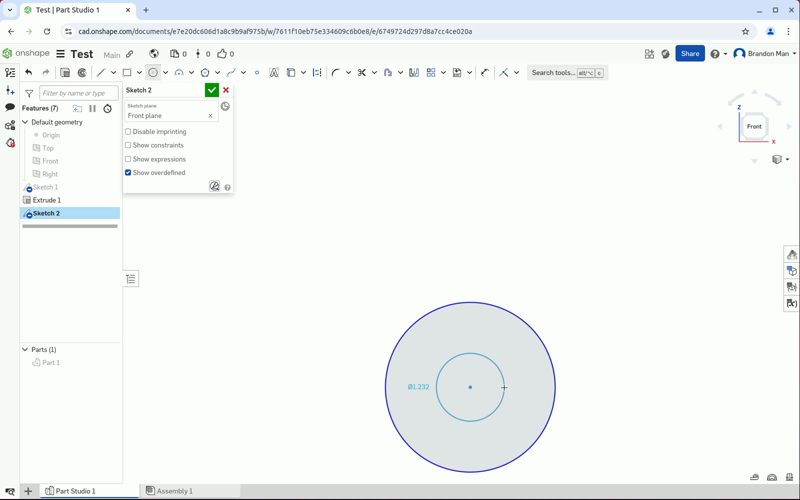
scroll(-6)
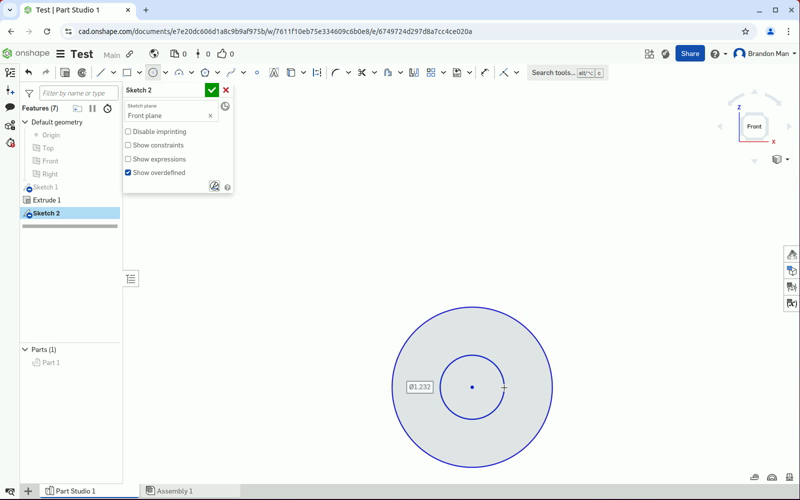
scroll(-6)
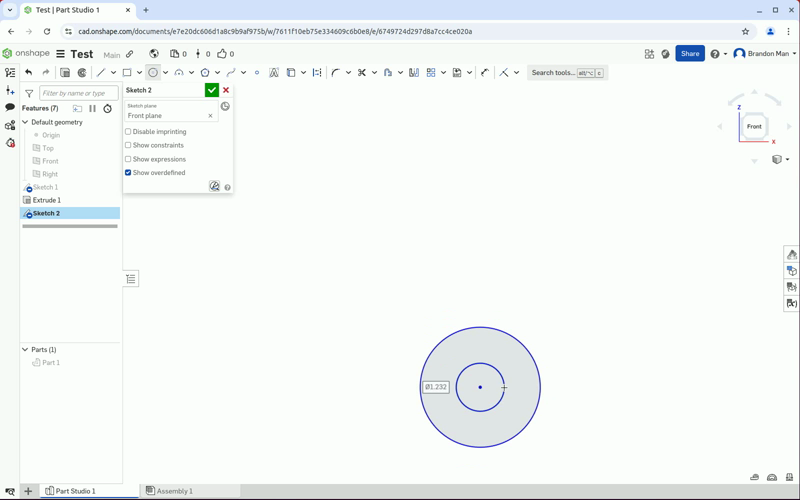
scroll(-6)
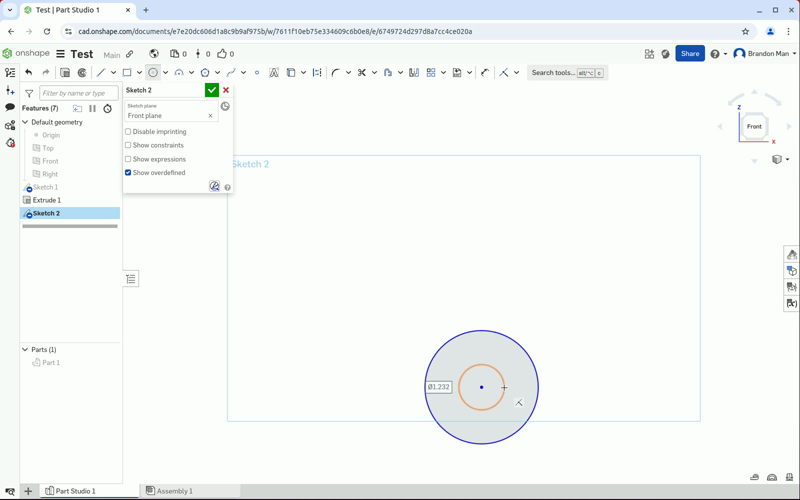
scroll(-6)
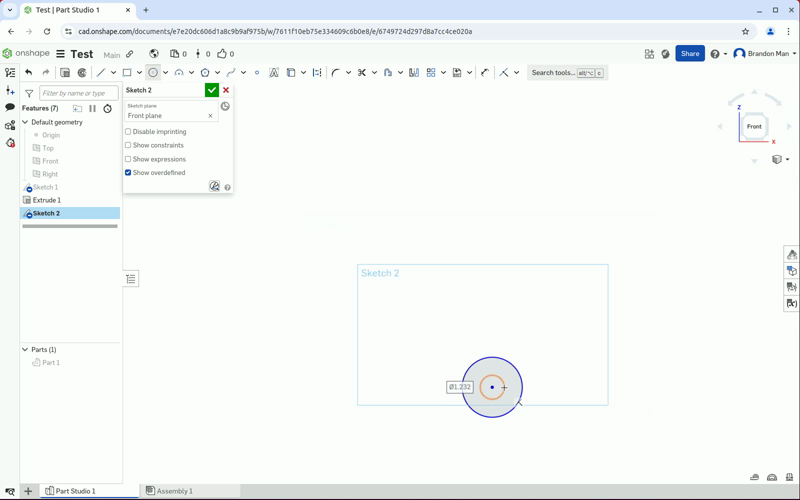
scroll(-6)
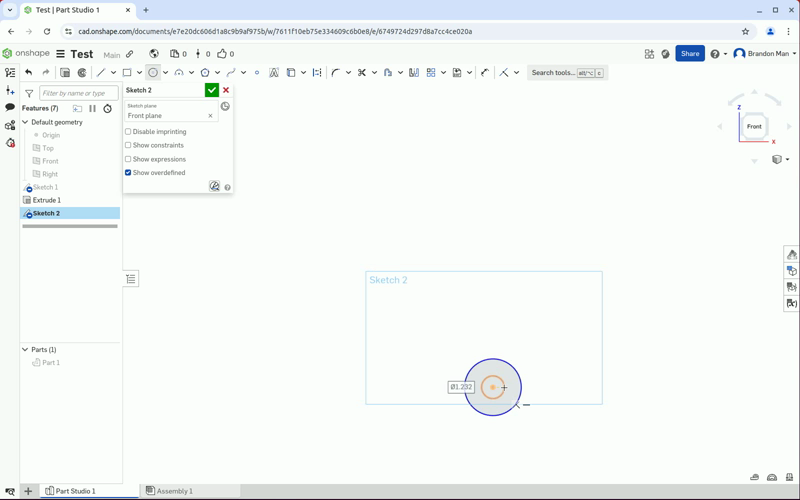
scroll(-6)
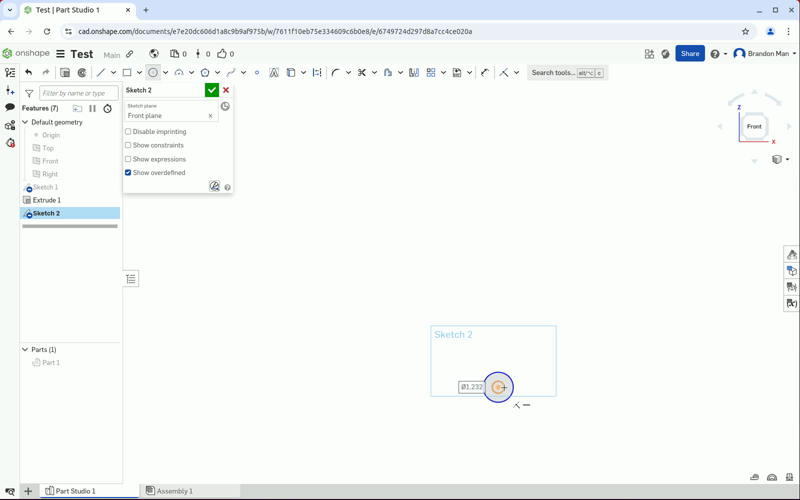
scroll(-6)
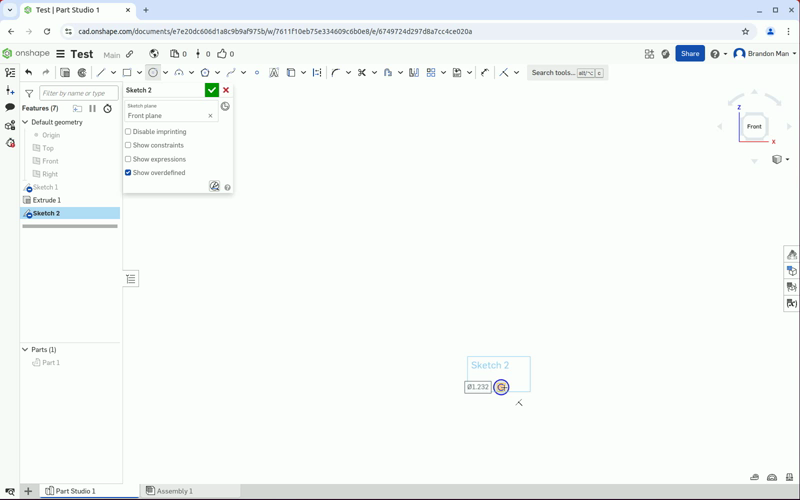
key(esc)
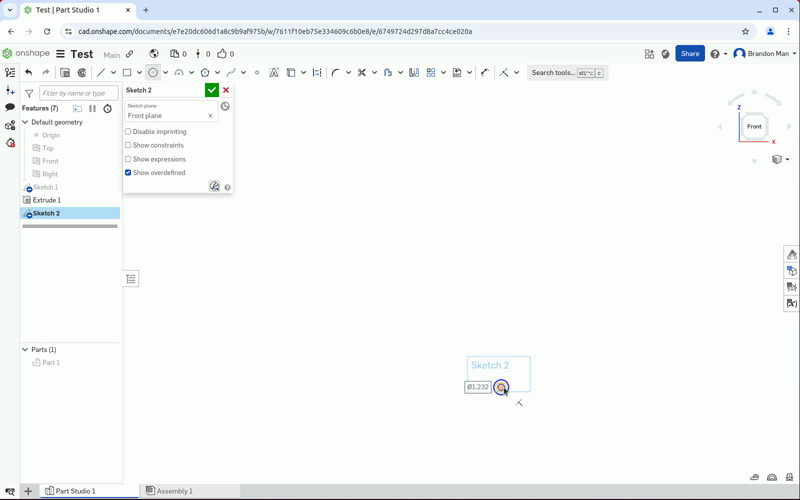
mouse_move(504, 380)
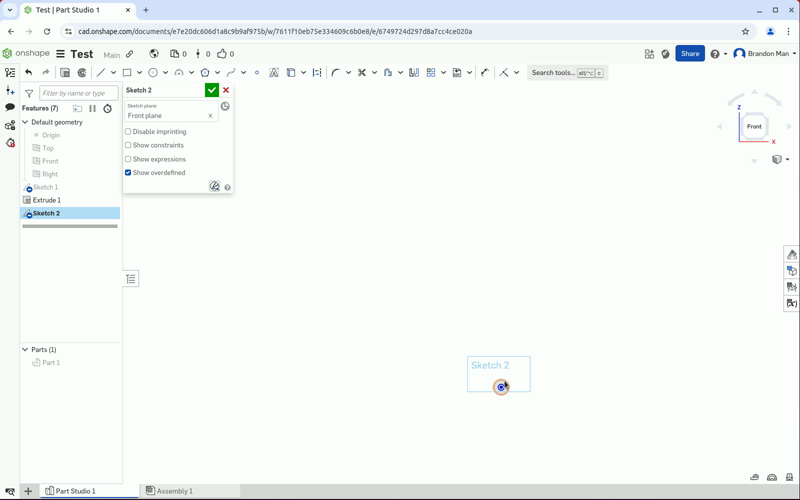
scroll(6)
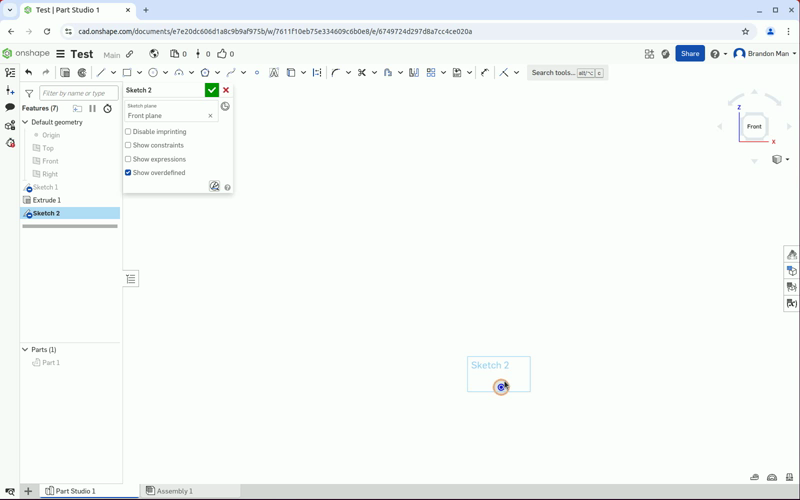
scroll(6)
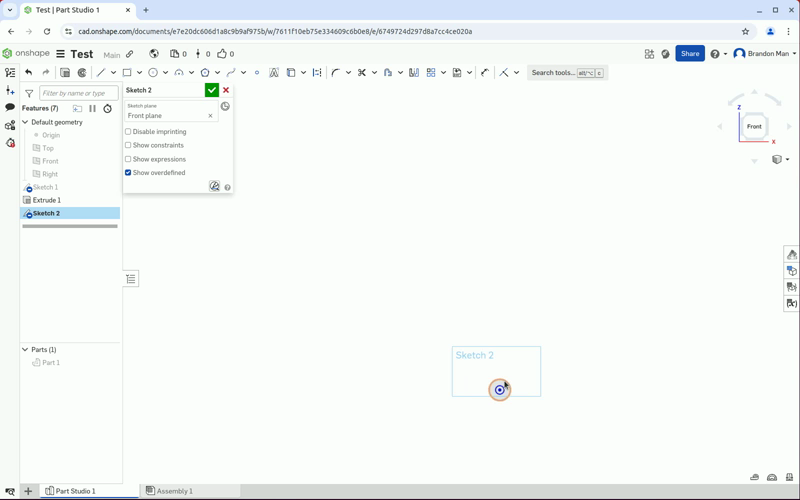
scroll(6)
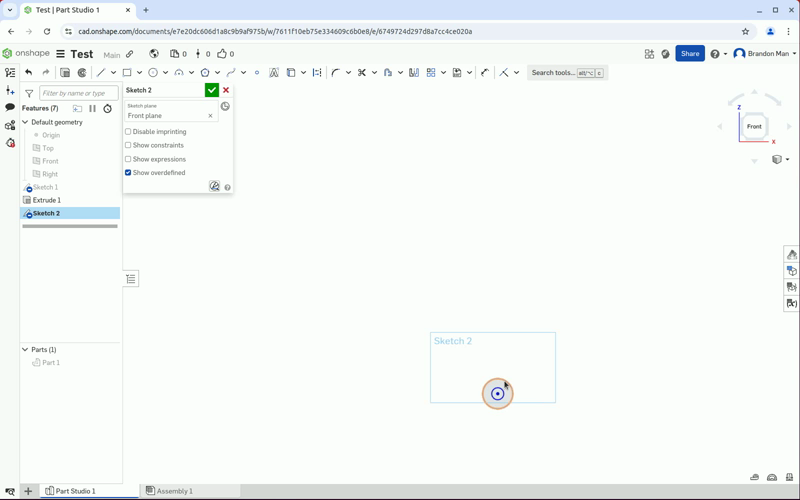
scroll(6)
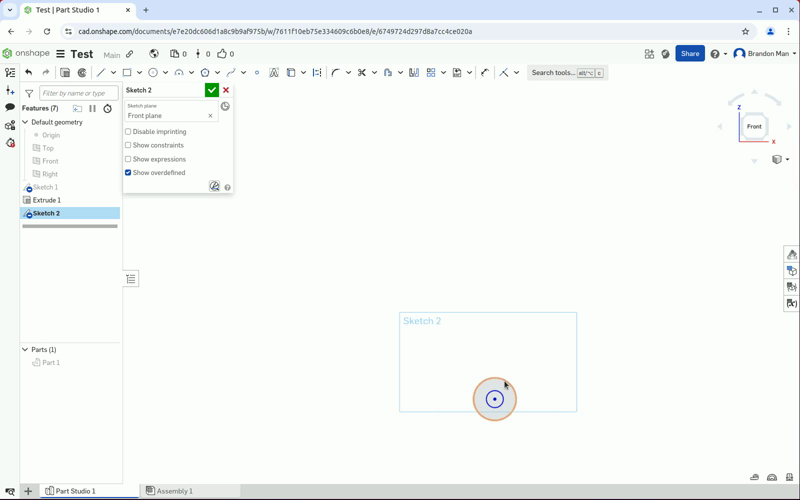
scroll(6)
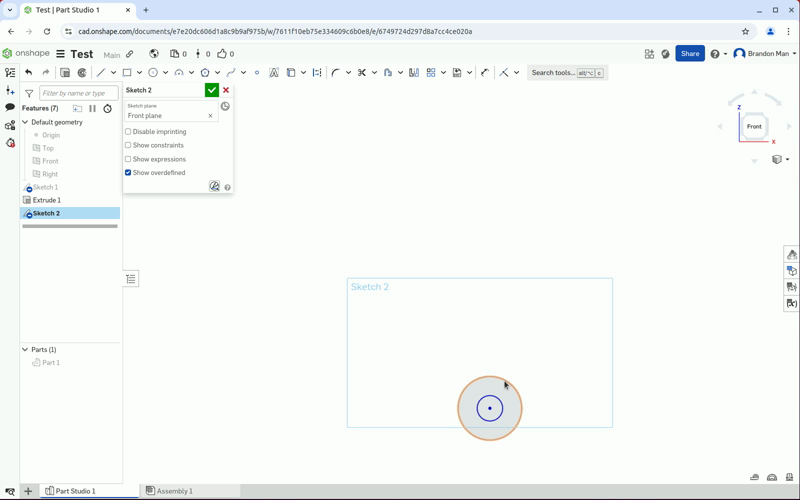
scroll(6)
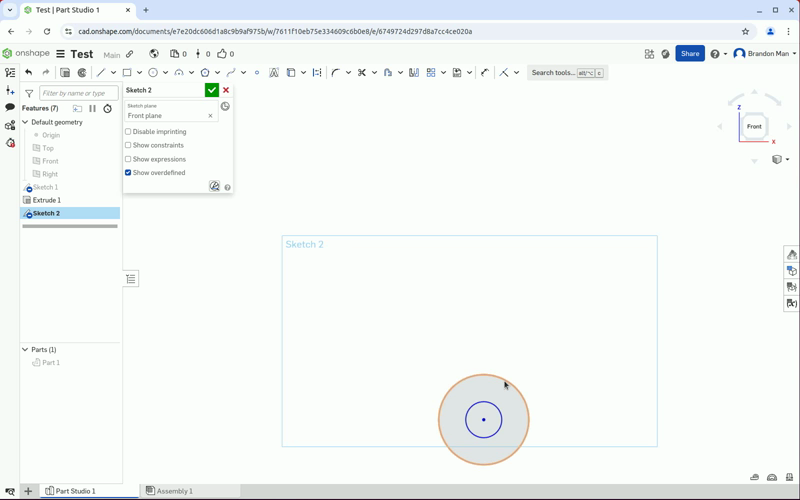
scroll(6)
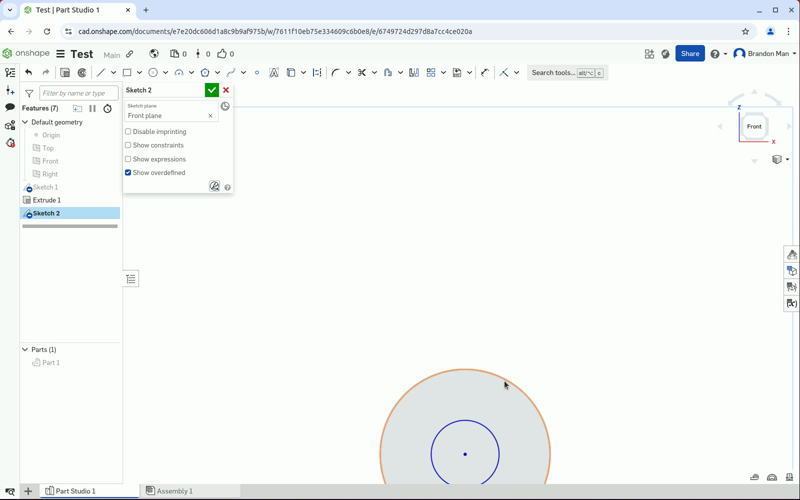
click(504, 380)
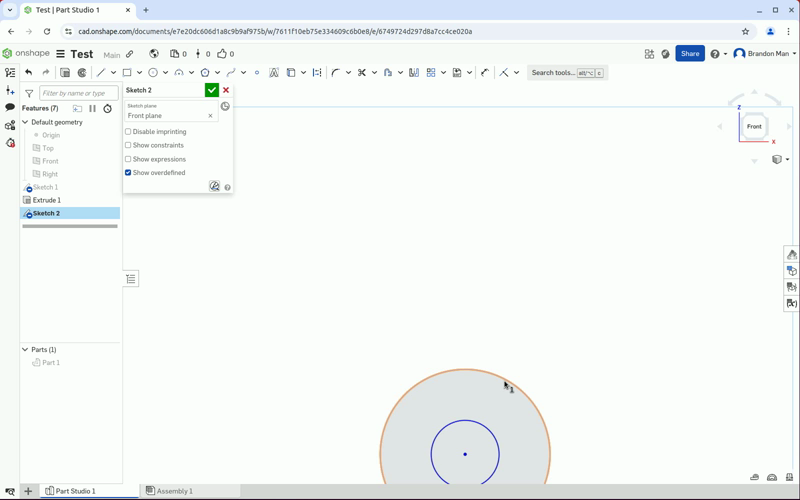
scroll(-6)
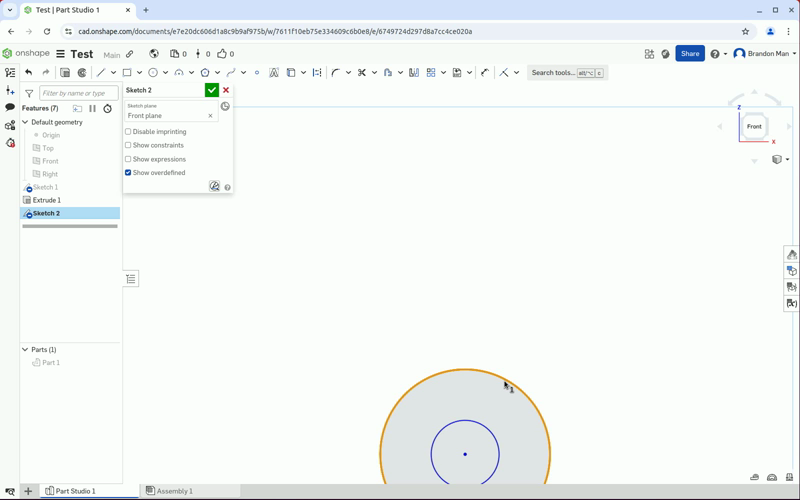
scroll(-6)
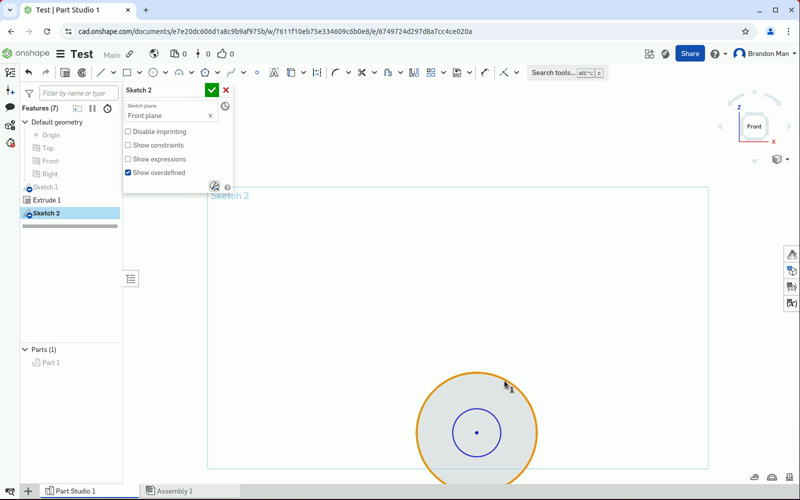
scroll(-6)
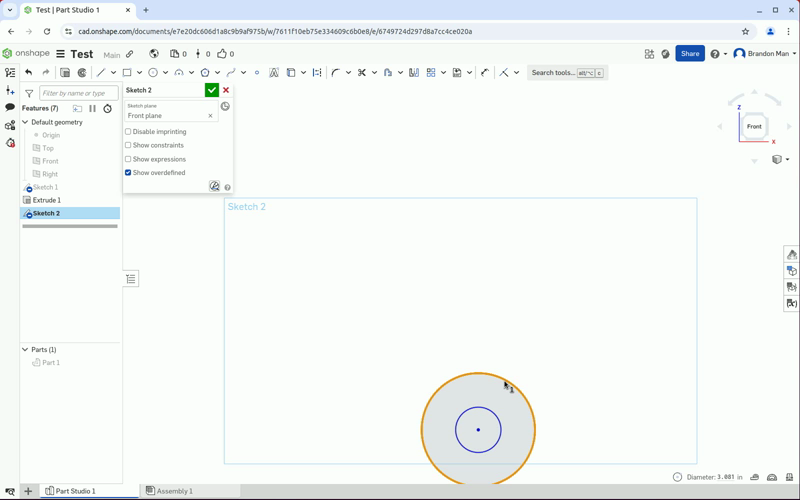
scroll(-6)
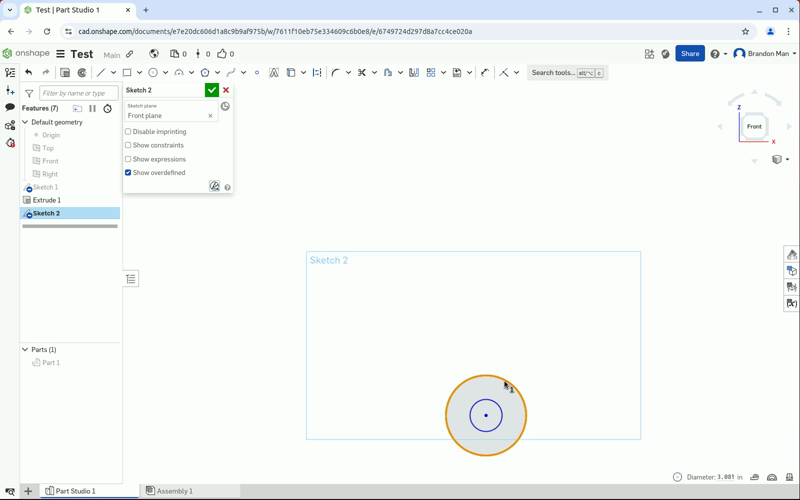
scroll(-6)
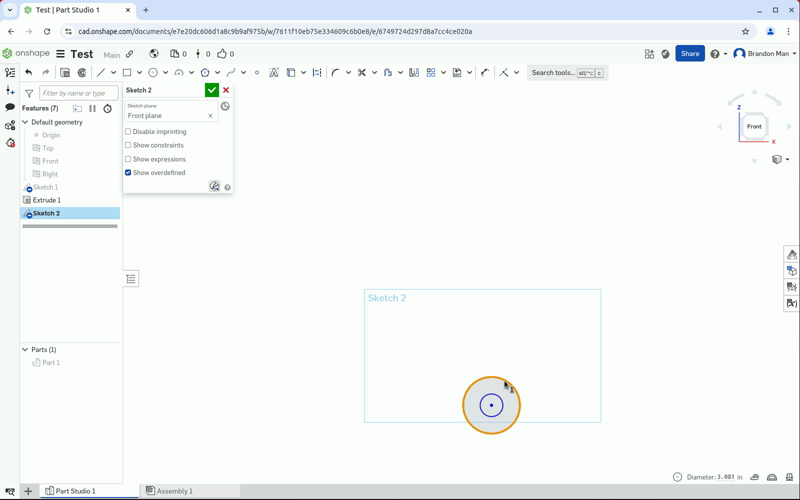
scroll(-6)
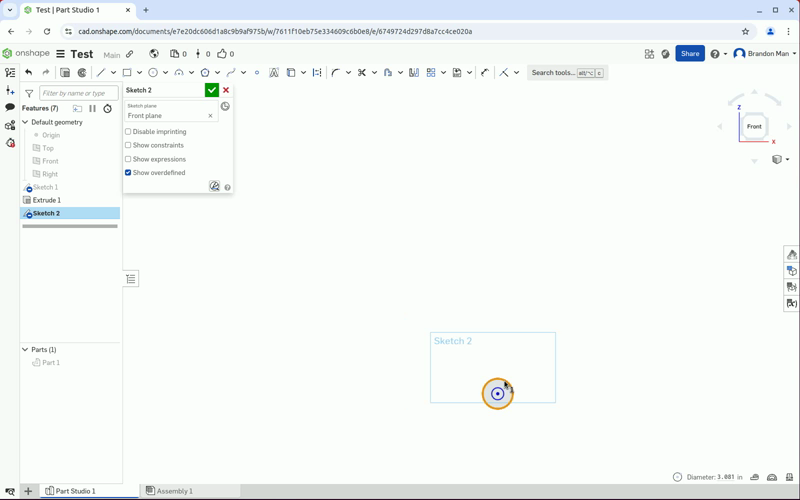
scroll(-6)
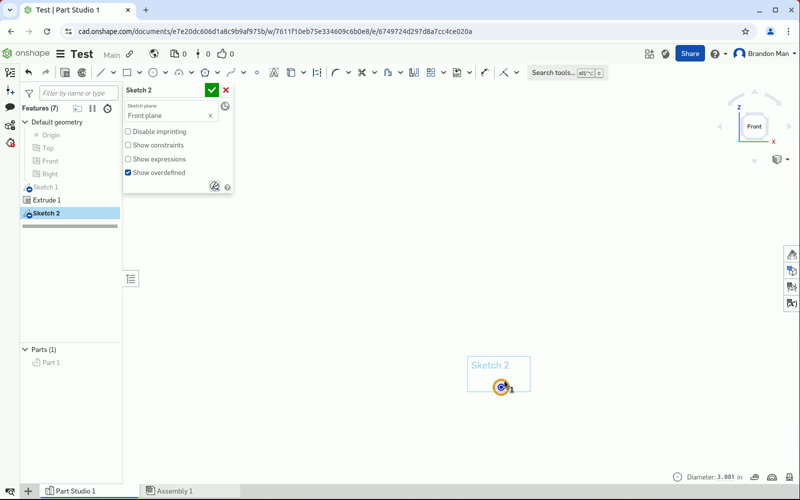
mouse_move(73, 352)
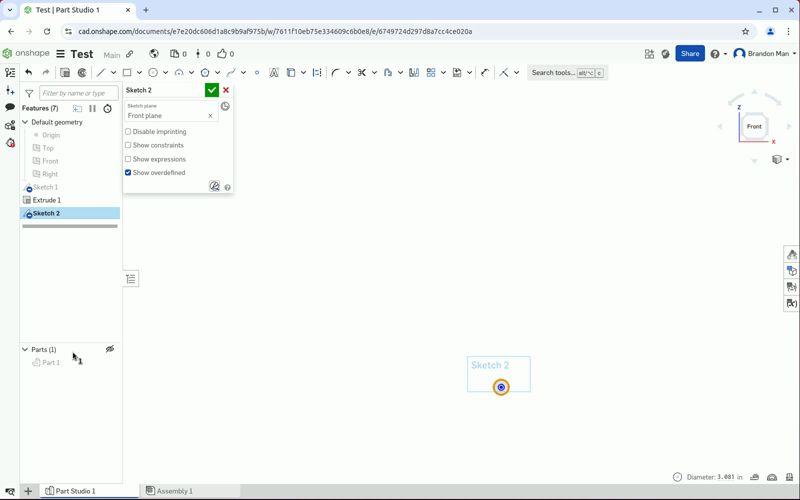
key(shift+y)
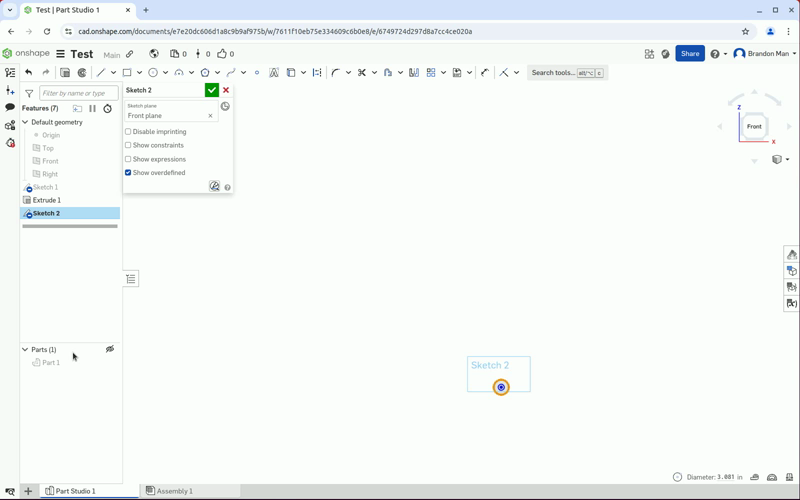
key(shift+e)
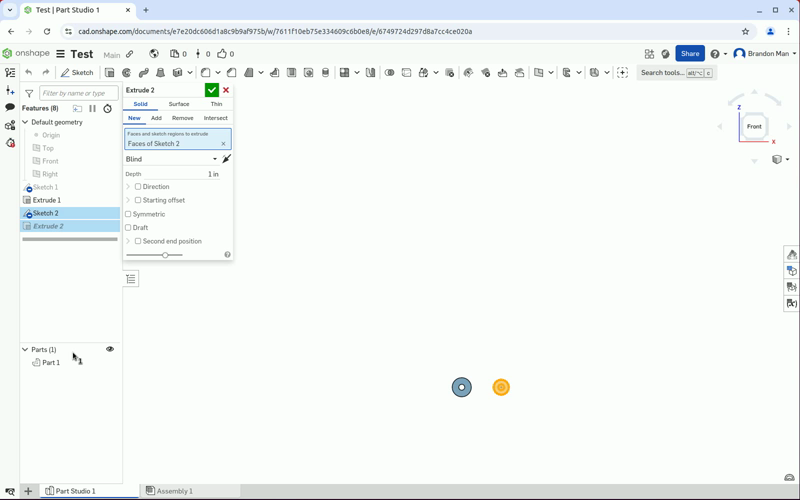
mouse_move(143, 106)
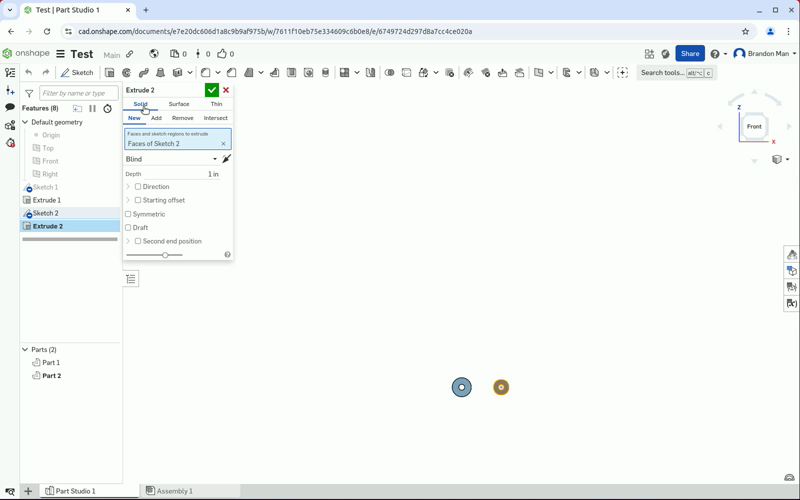
click(143, 106)
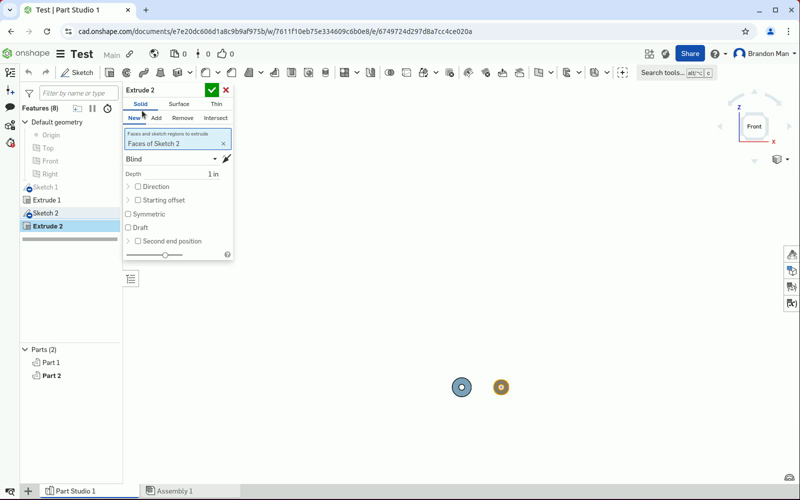
mouse_move(137, 120)
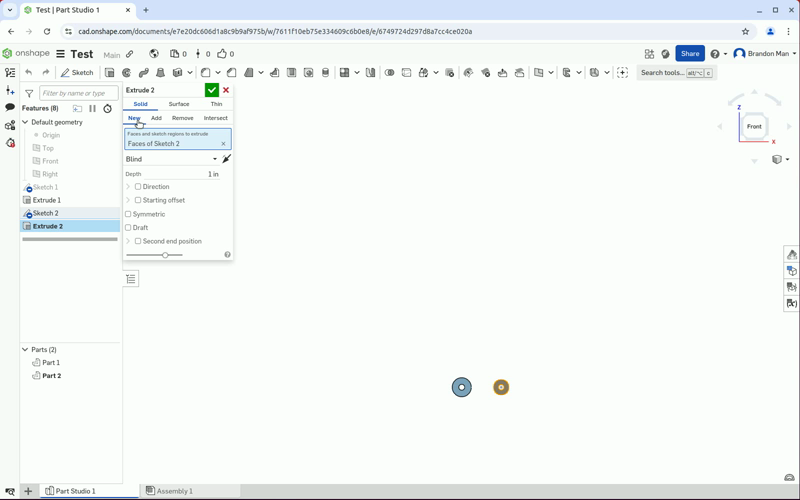
click(137, 120)
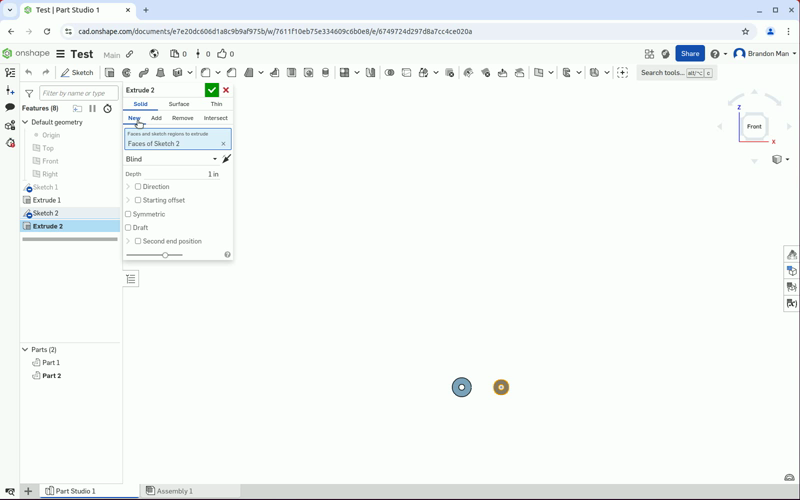
key(tab, 4)
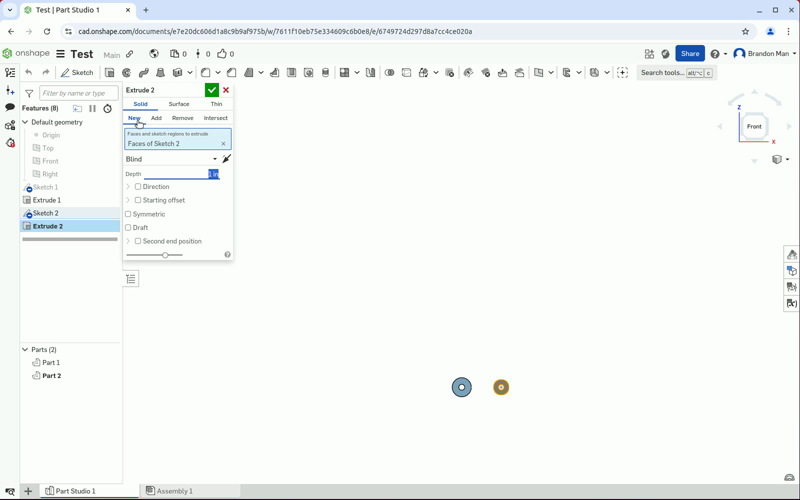
text(0.481)
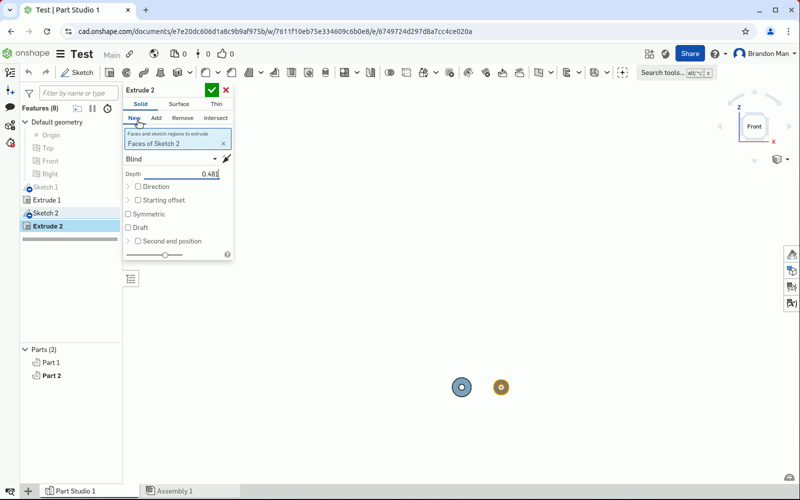
key(enter)
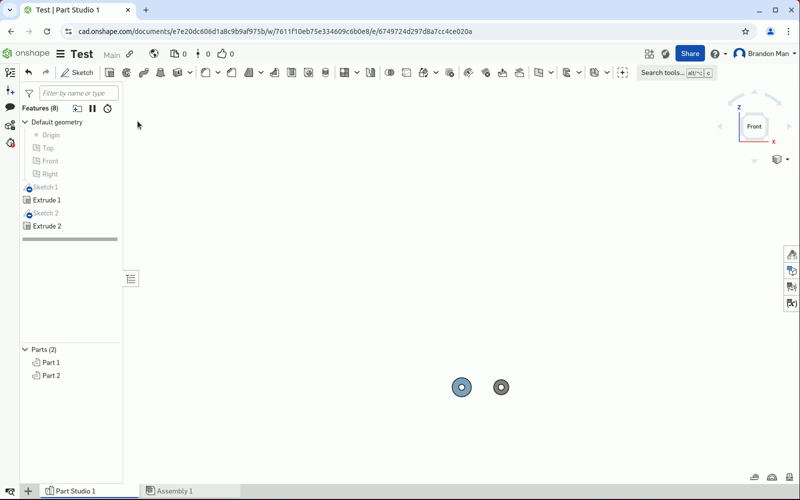
key(shift+h)
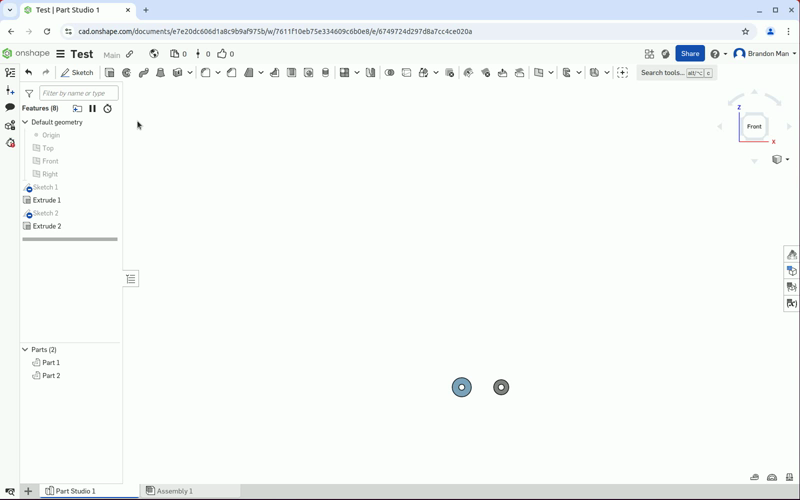
key(shift+h)
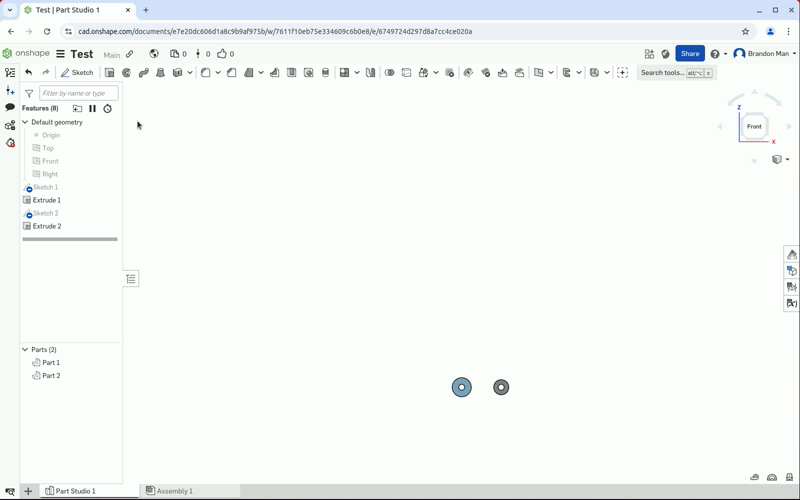
mouse_move(73, 189)
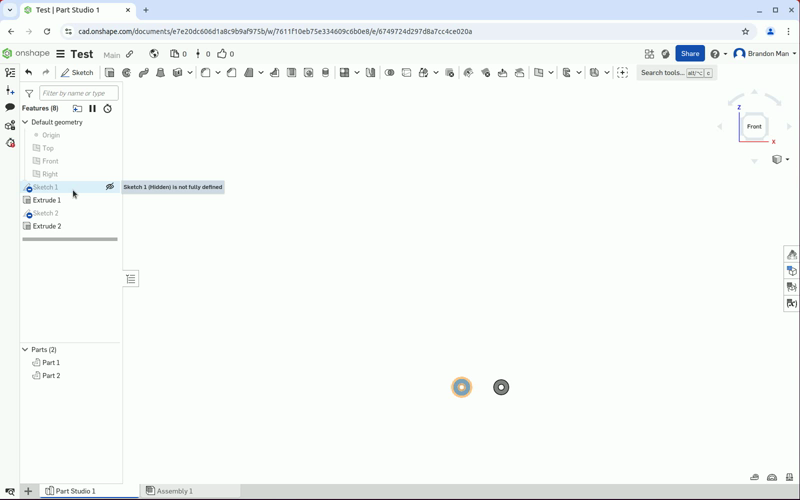
click(73, 189)
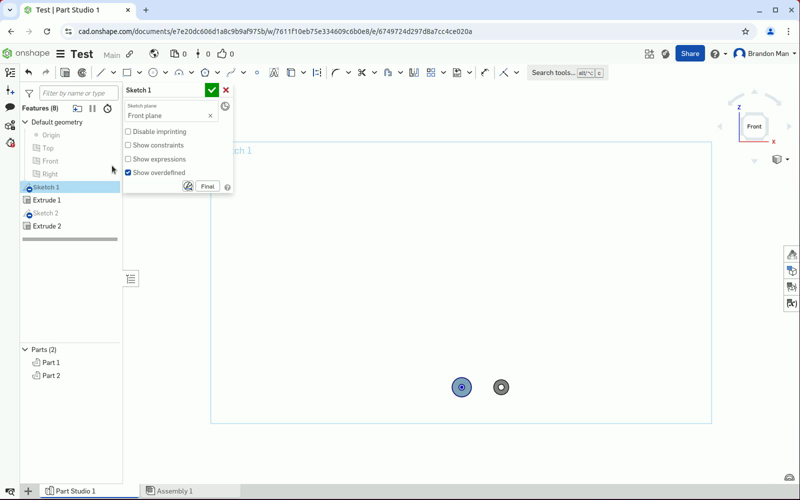
mouse_move(229, 92)
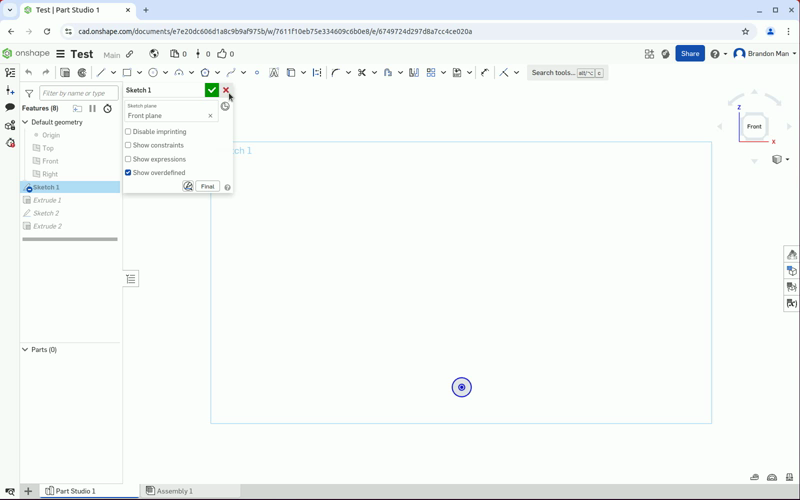
click(229, 92)
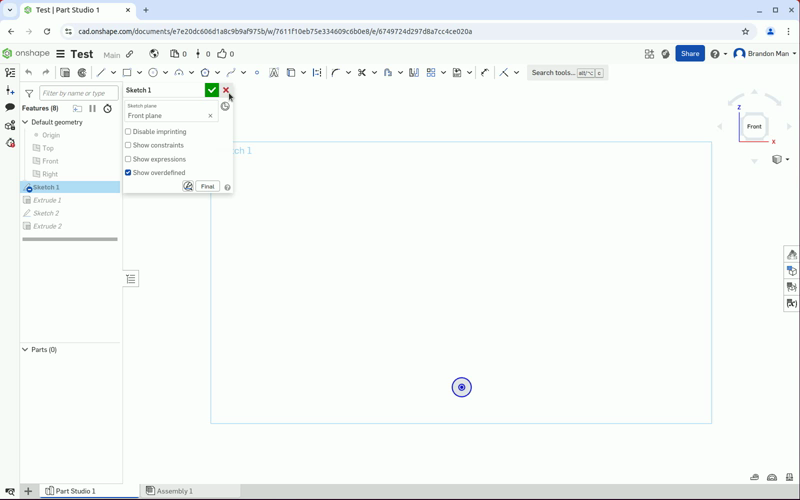
key(shift+s)
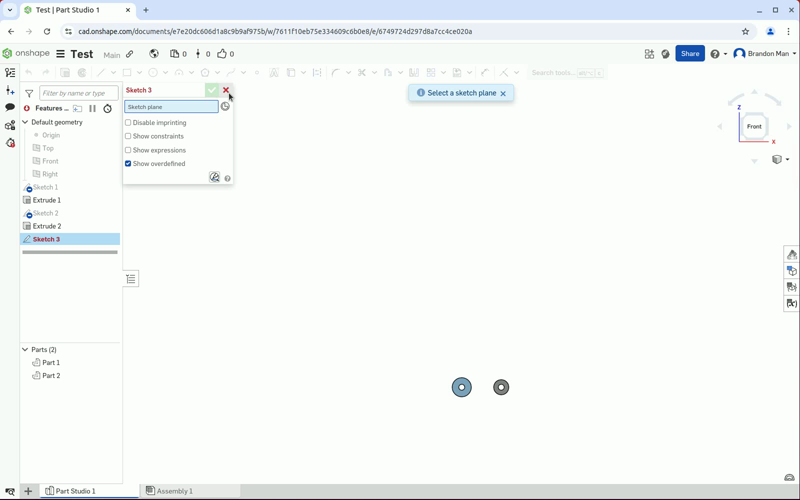
mouse_move(73, 163)
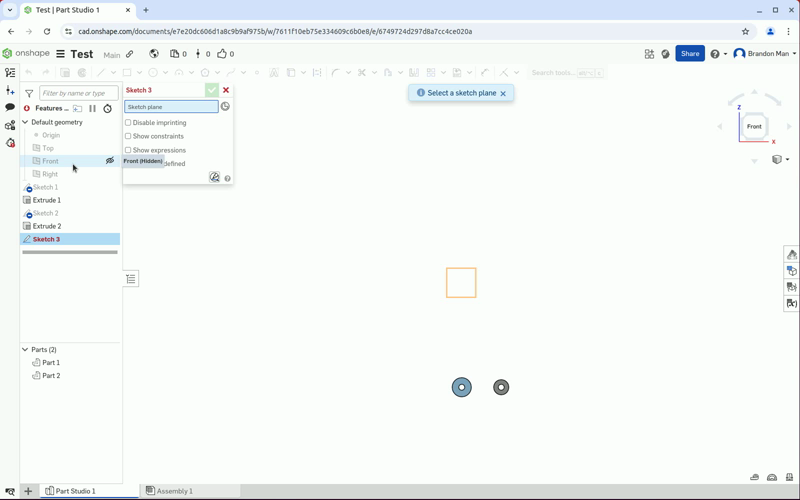
click(73, 163)
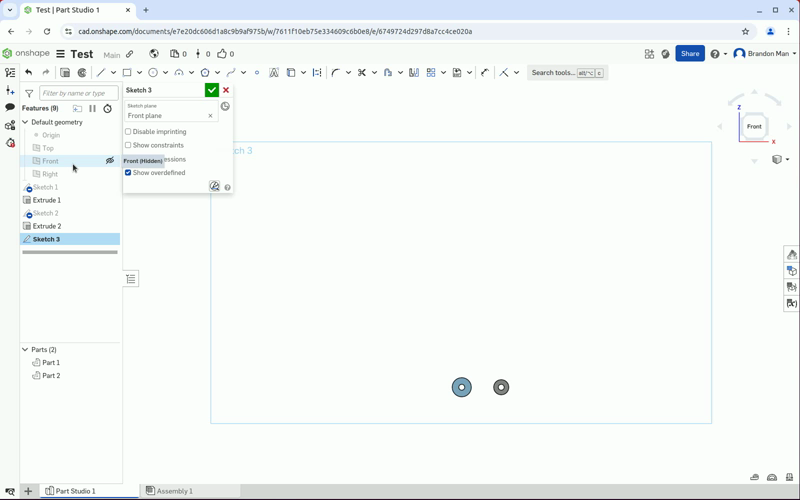
mouse_move(73, 352)
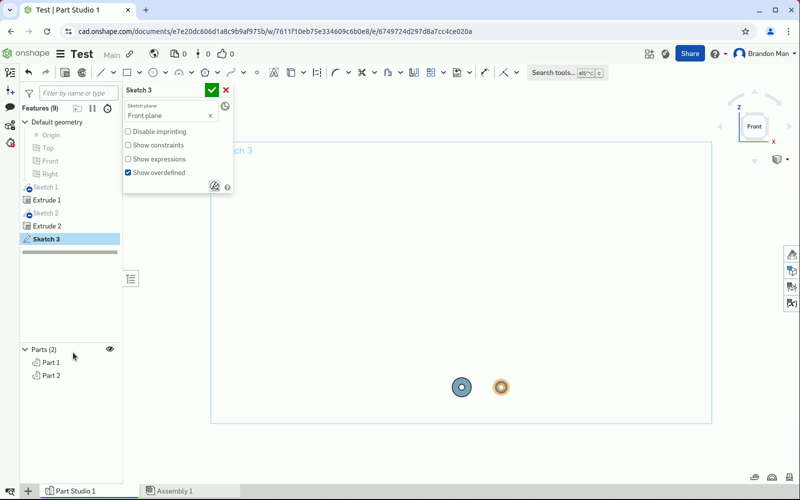
key(y)
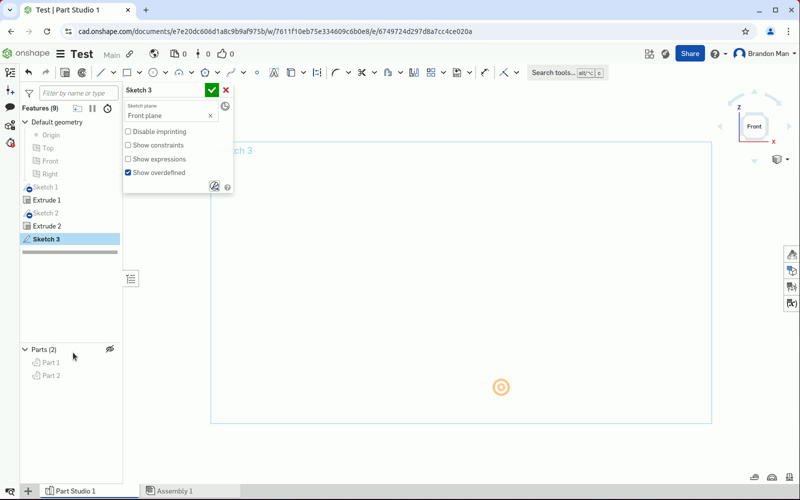
key(c)
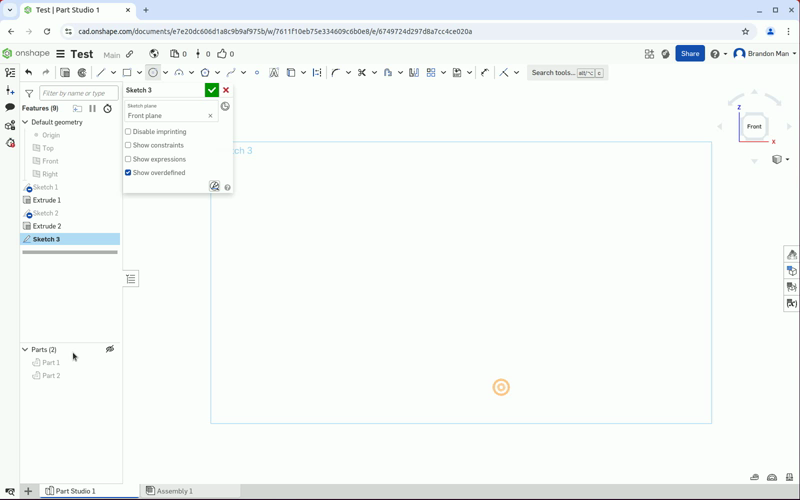
key_down(shift)
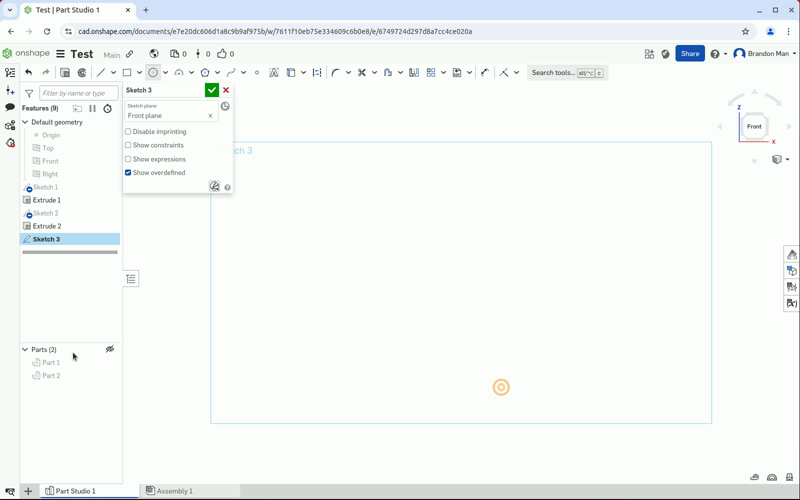
mouse_move(461, 282)
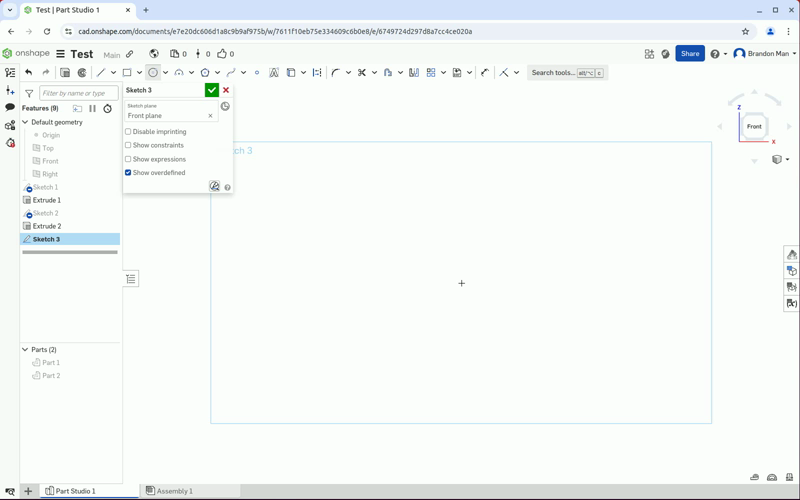
click(461, 282)
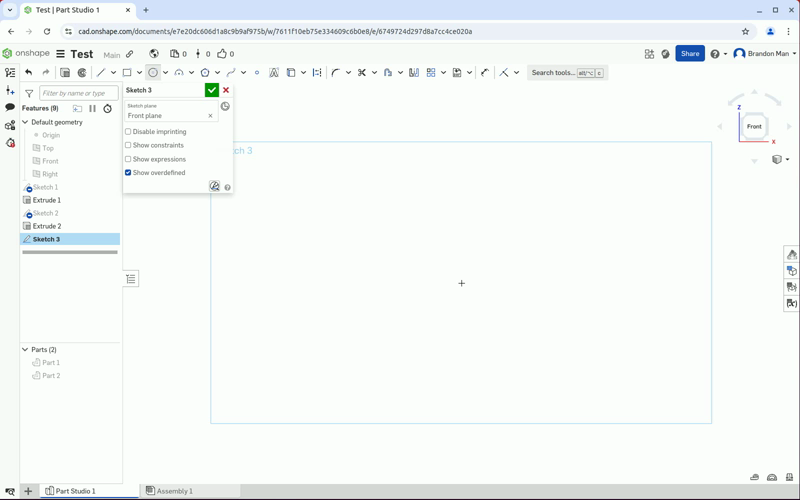
key_up(shift)
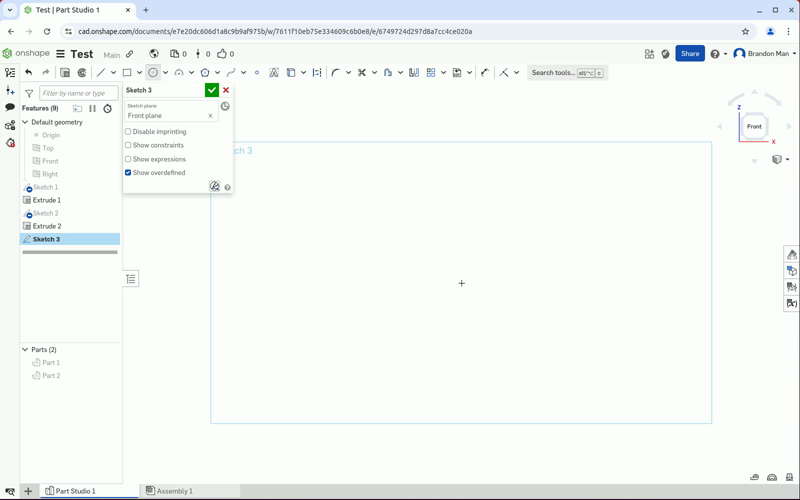
mouse_move(471, 282)
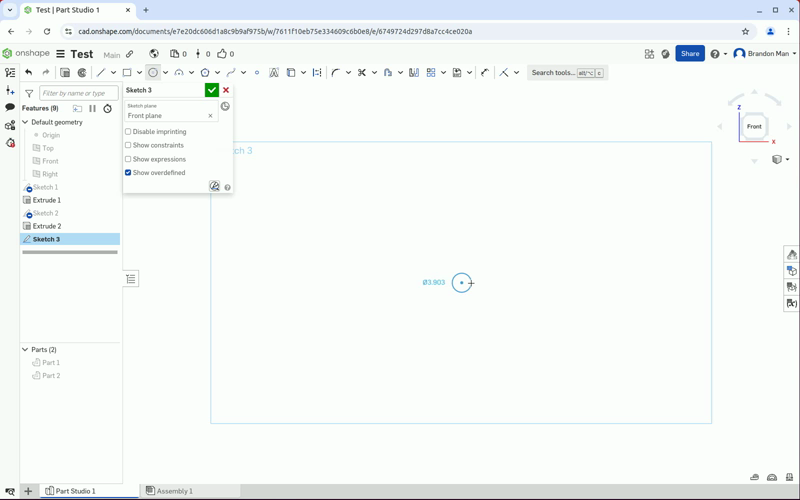
click(471, 282)
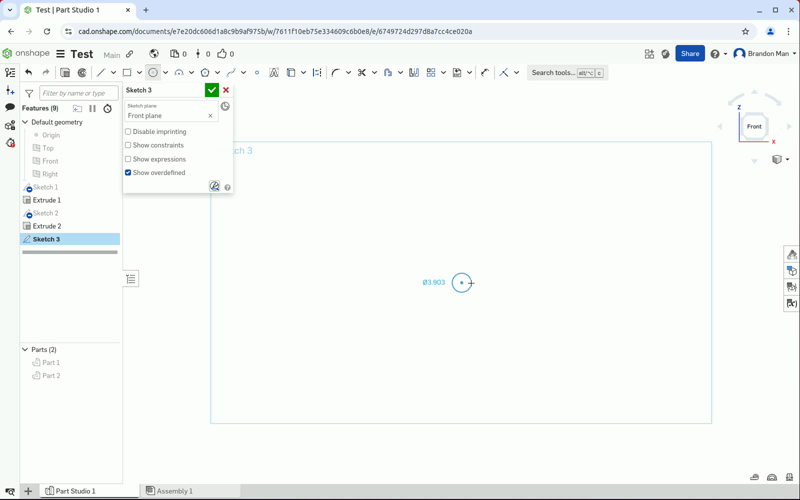
key(esc)
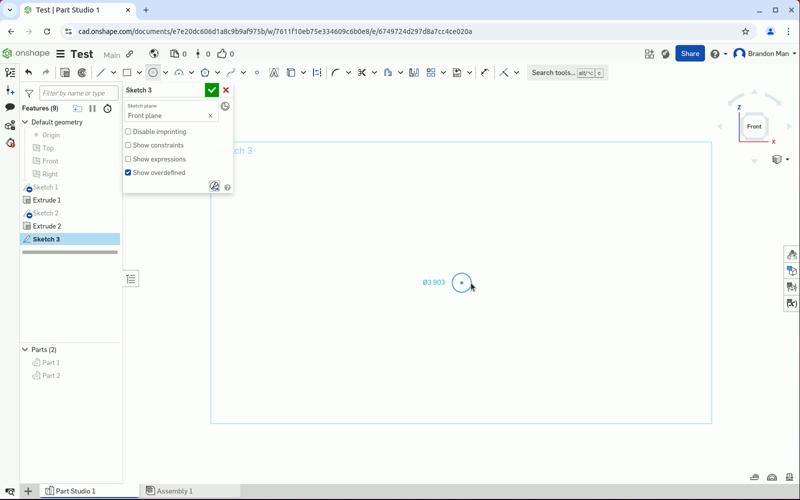
key(c)
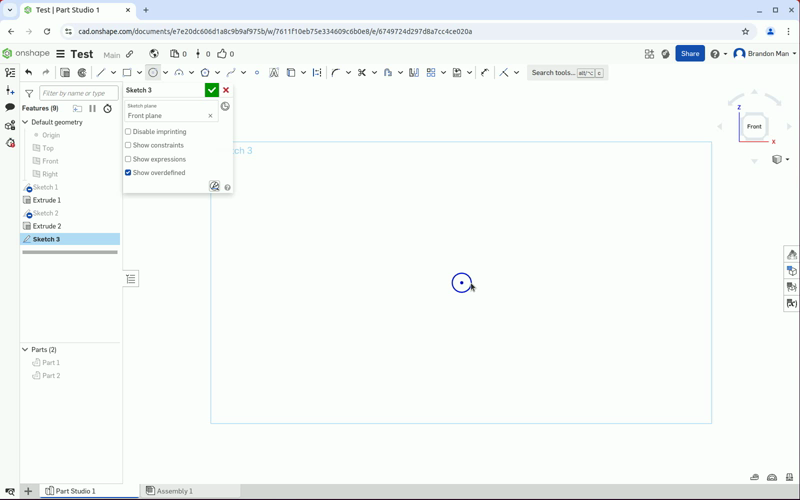
key_down(shift)
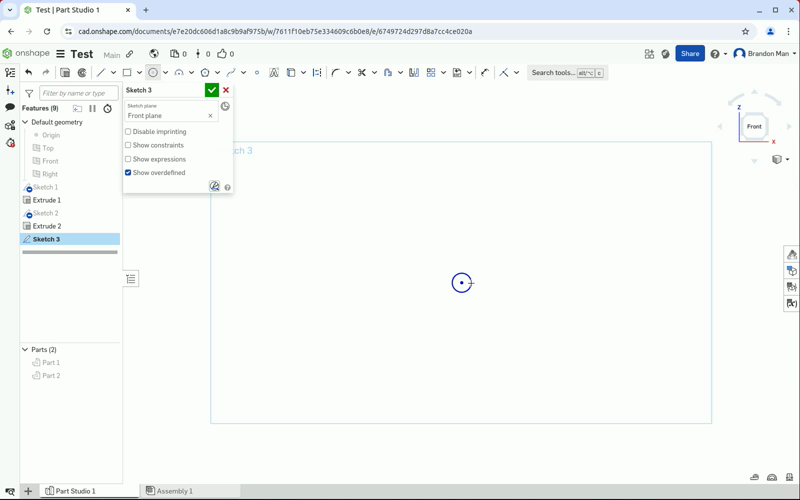
mouse_move(461, 282)
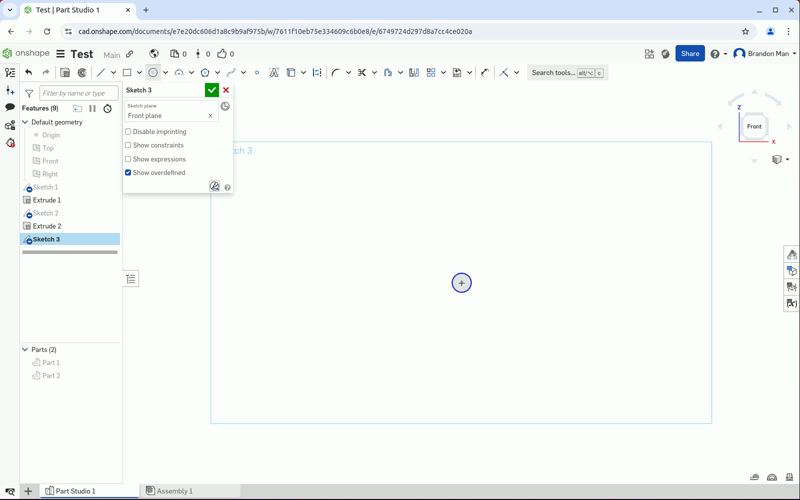
click(461, 282)
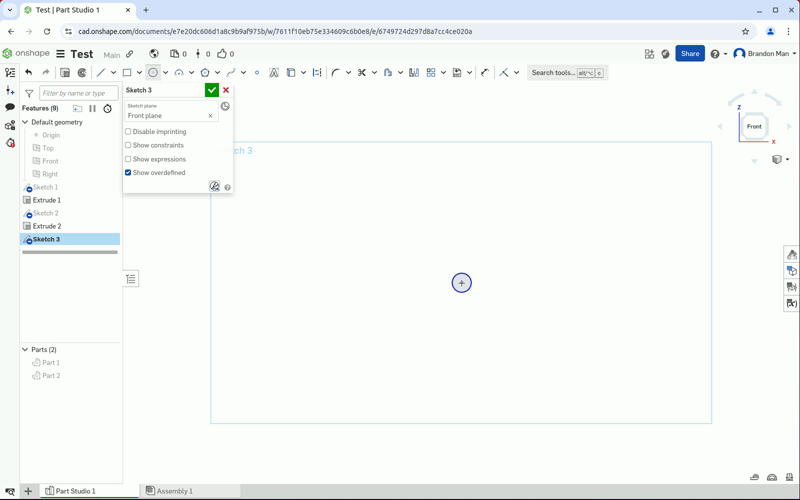
key_up(shift)
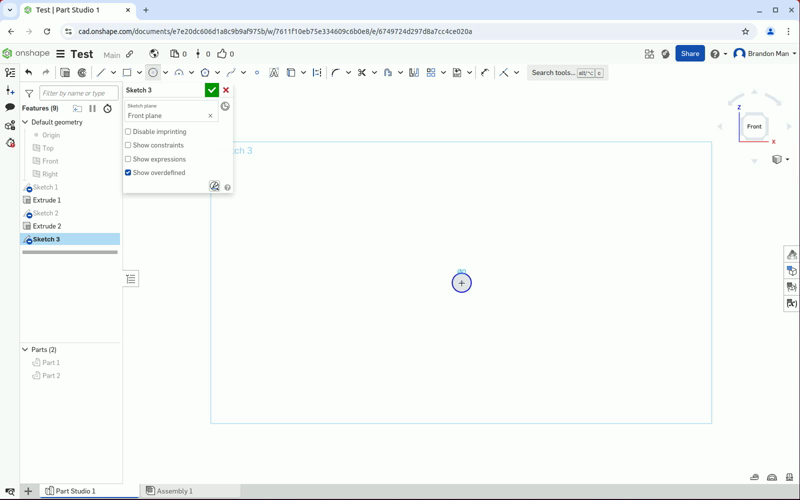
mouse_move(464, 282)
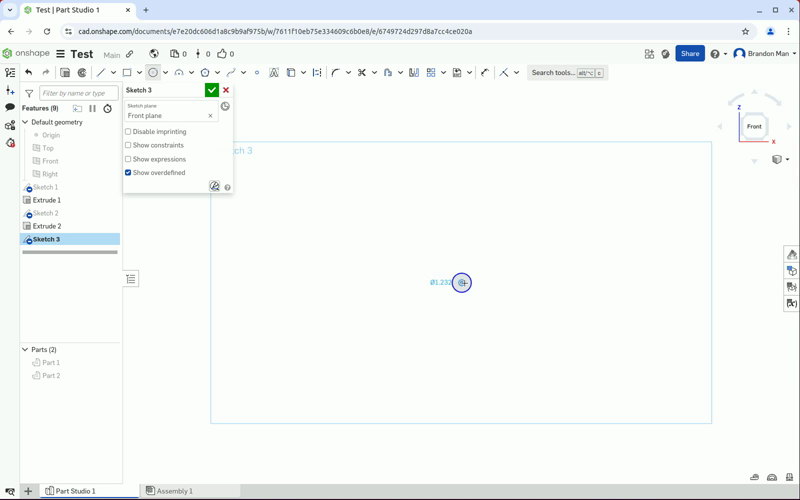
scroll(6)
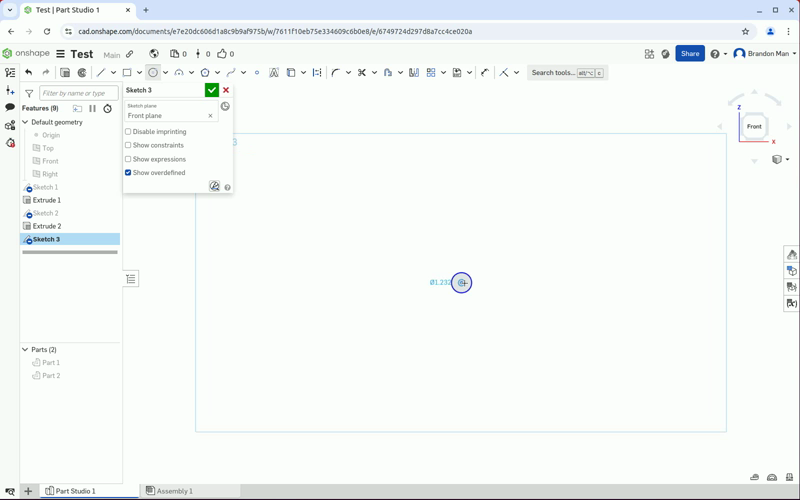
scroll(6)
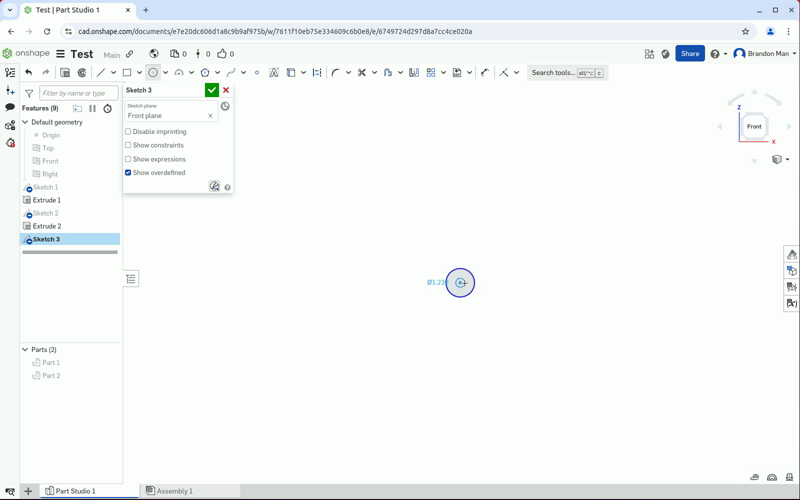
scroll(6)
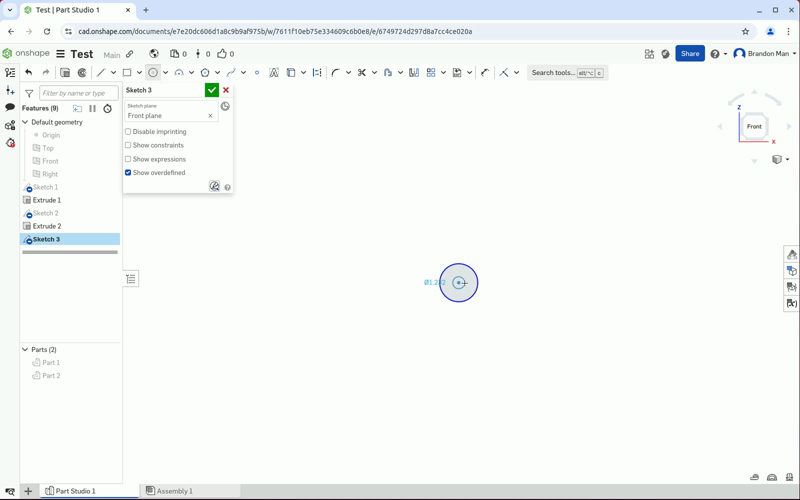
scroll(6)
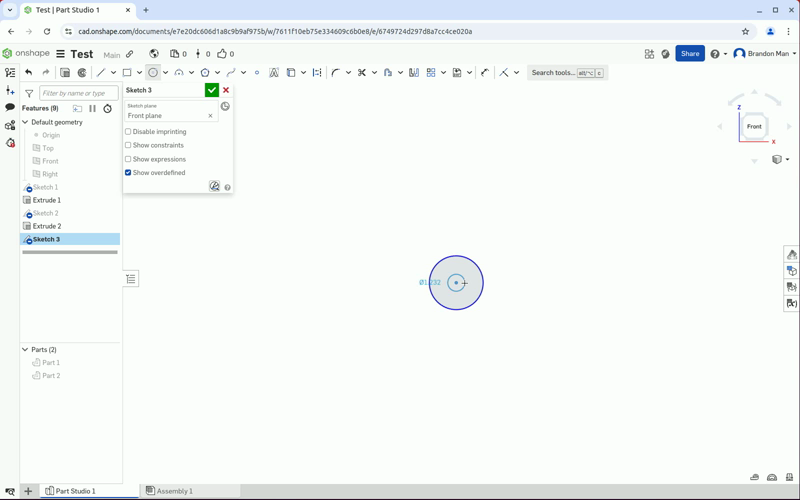
scroll(6)
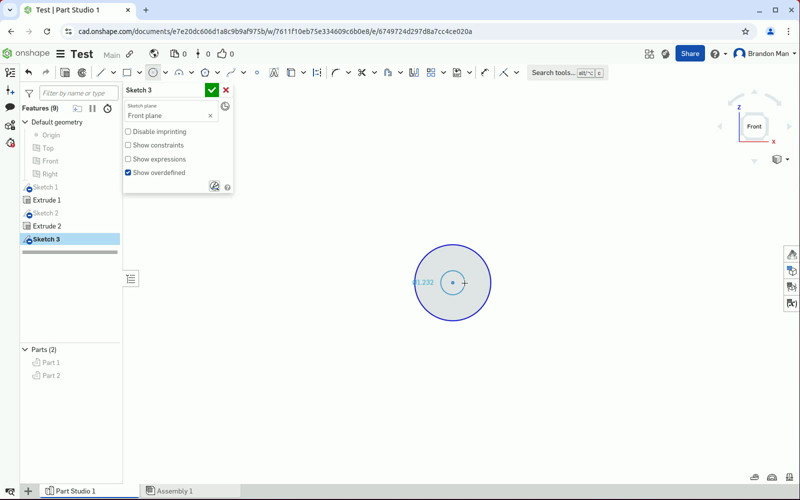
scroll(6)
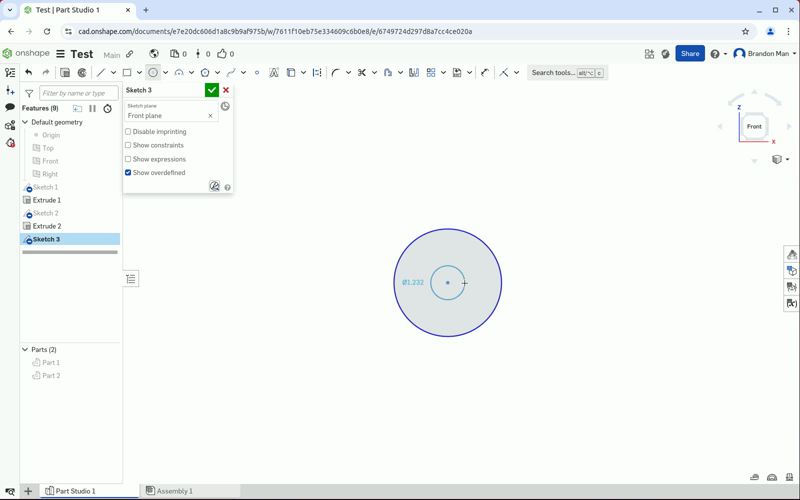
scroll(6)
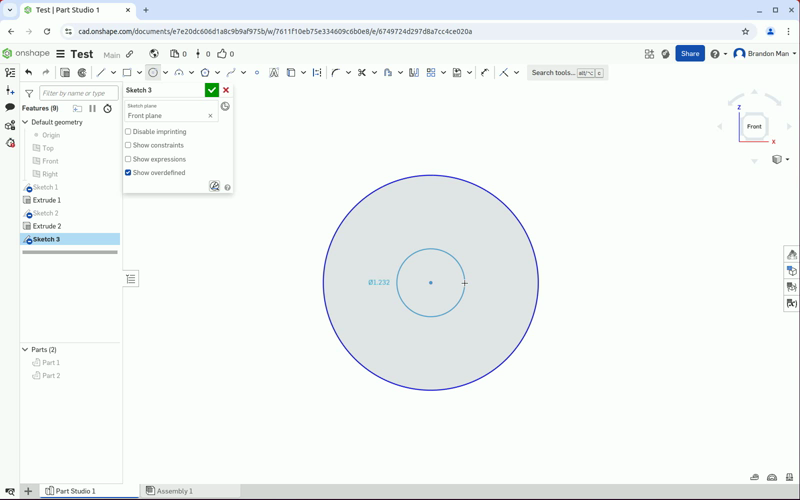
click(464, 282)
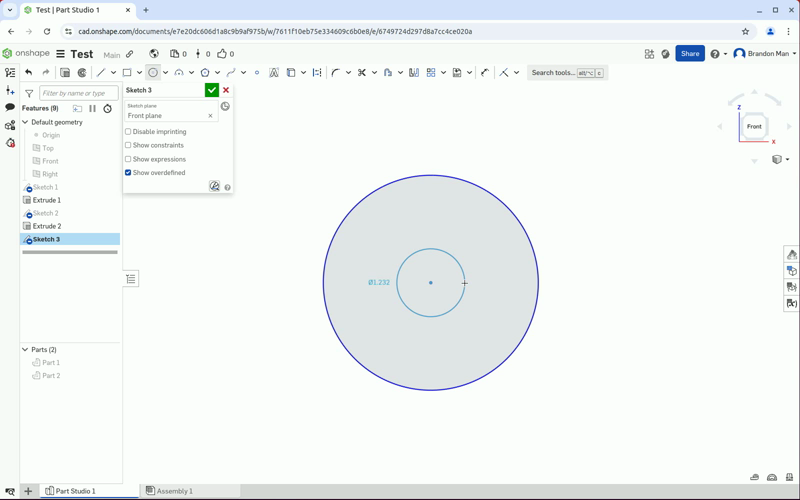
scroll(-6)
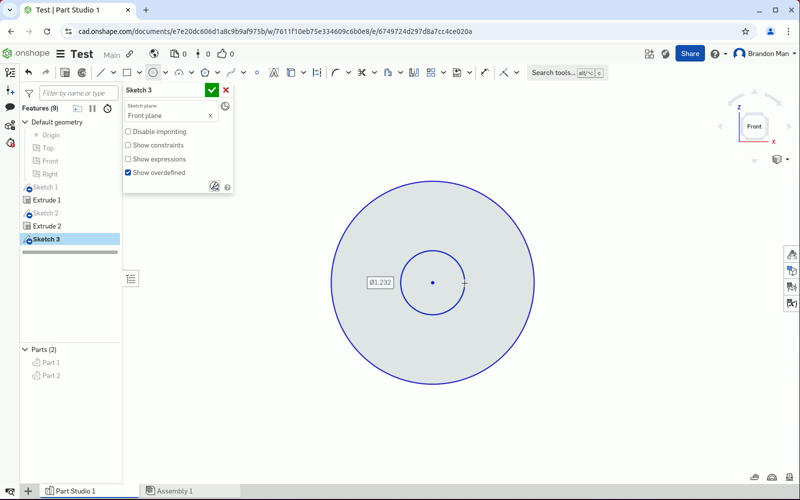
scroll(-6)
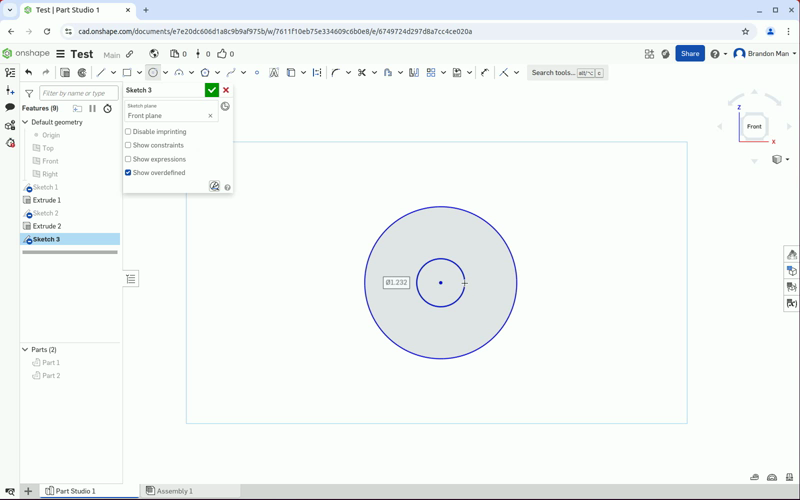
scroll(-6)
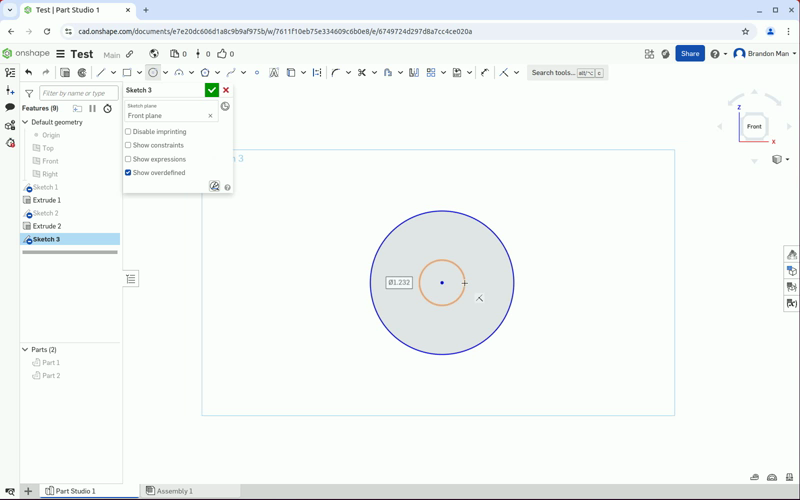
scroll(-6)
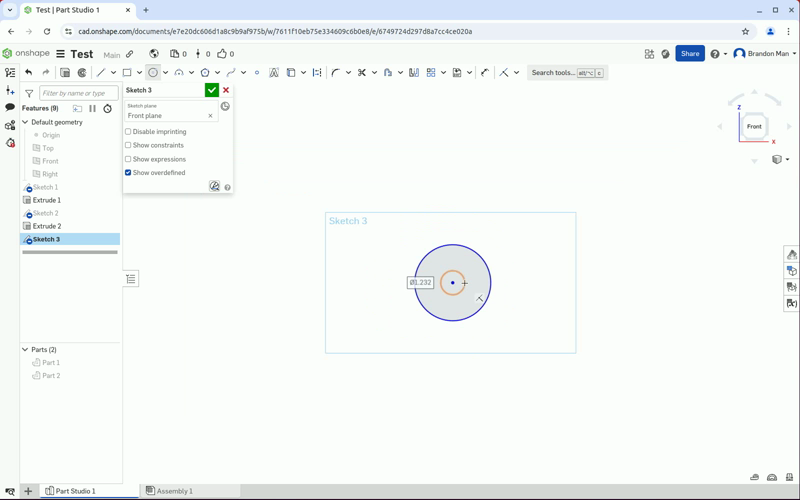
scroll(-6)
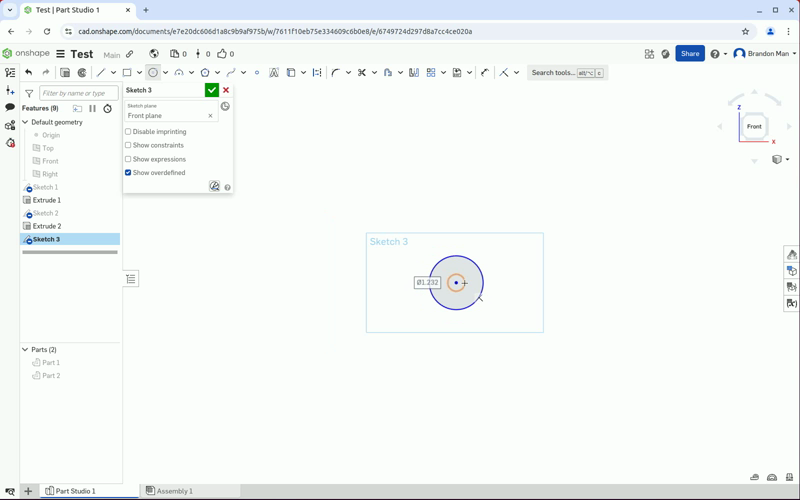
scroll(-6)
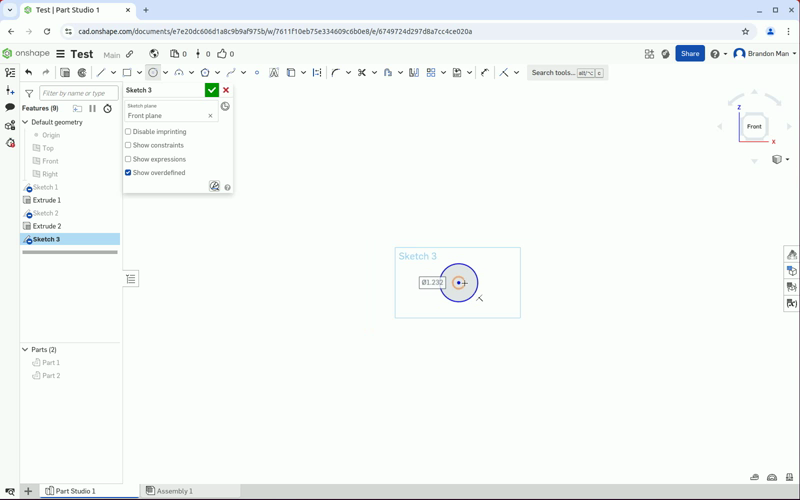
scroll(-6)
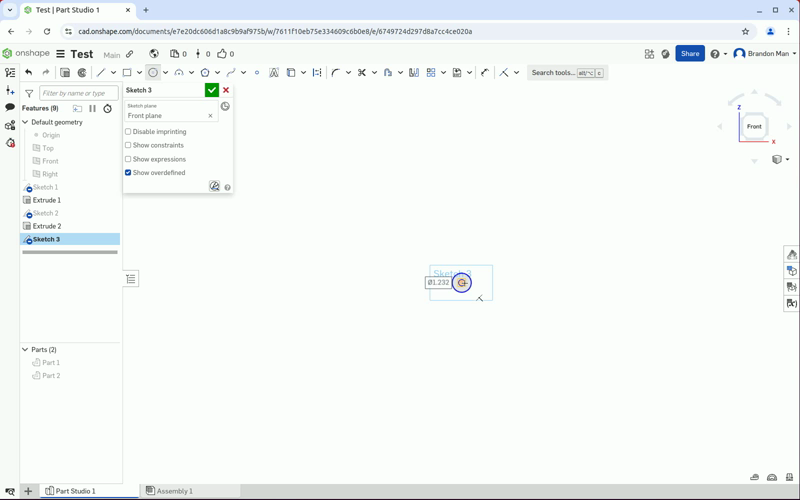
key(esc)
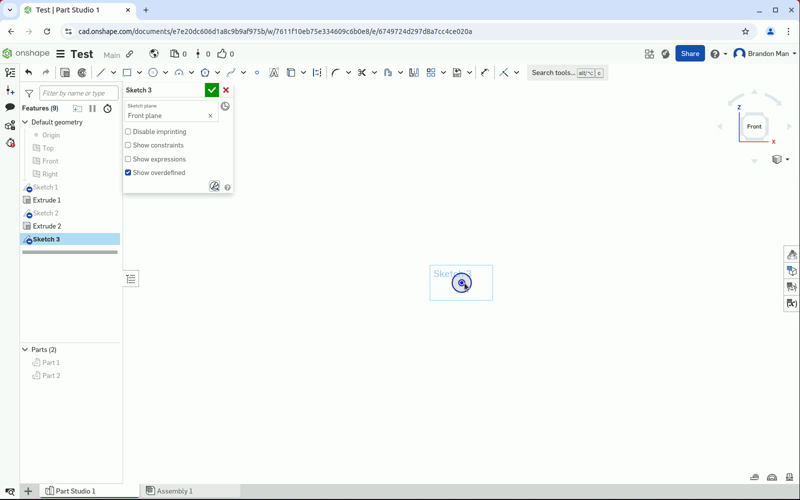
mouse_move(458, 284)
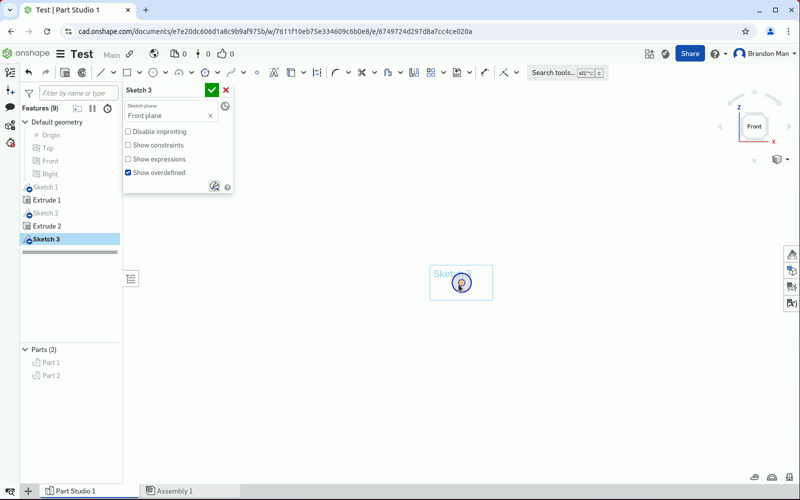
scroll(6)
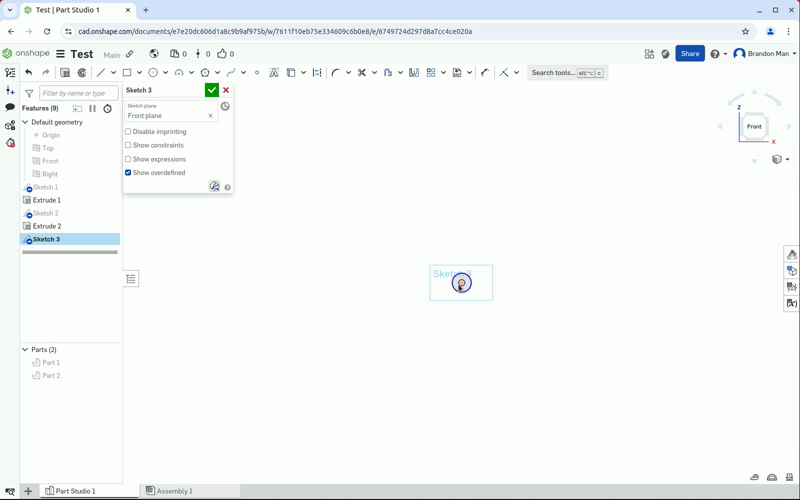
scroll(6)
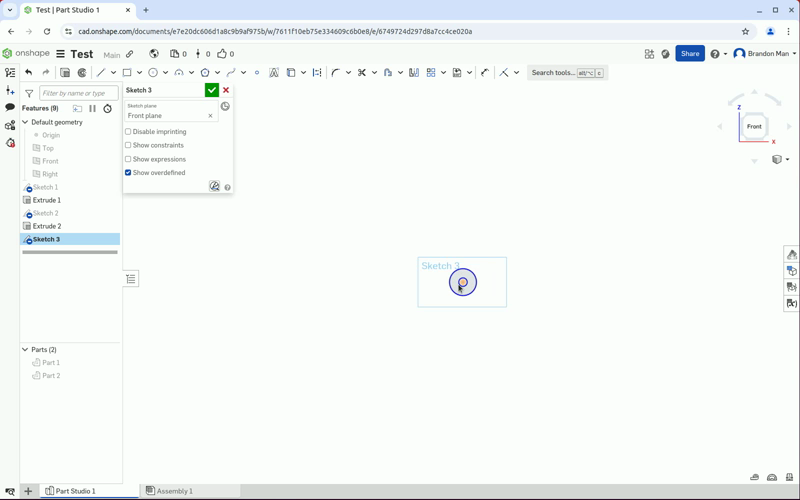
scroll(6)
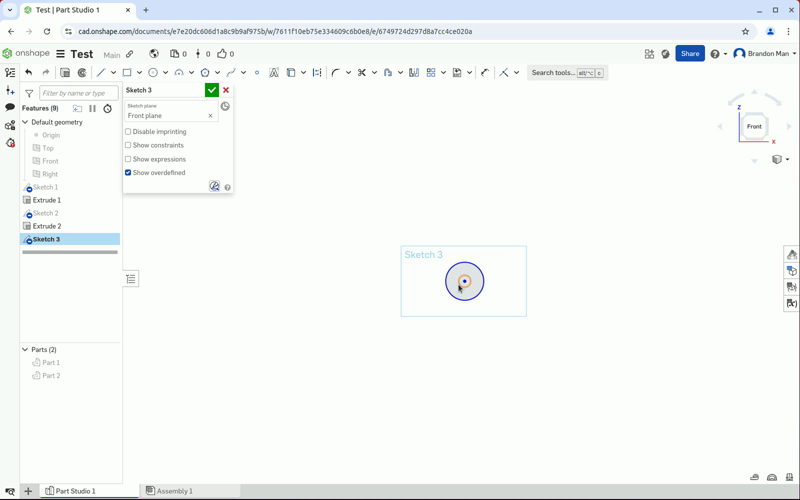
scroll(6)
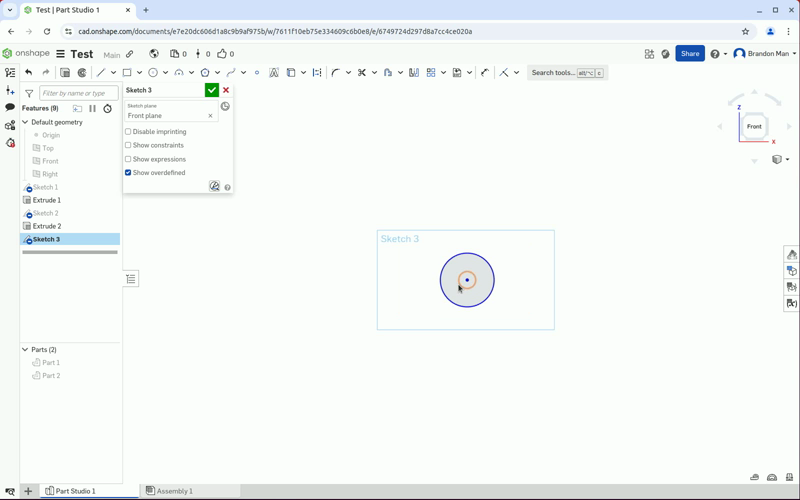
scroll(6)
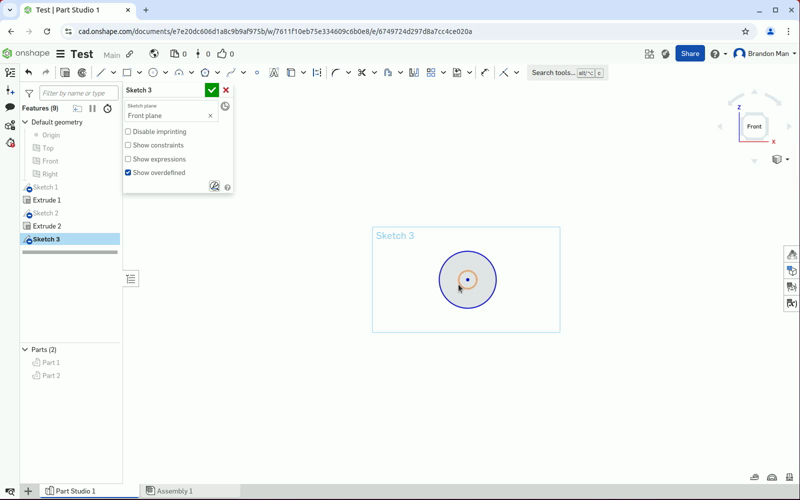
scroll(6)
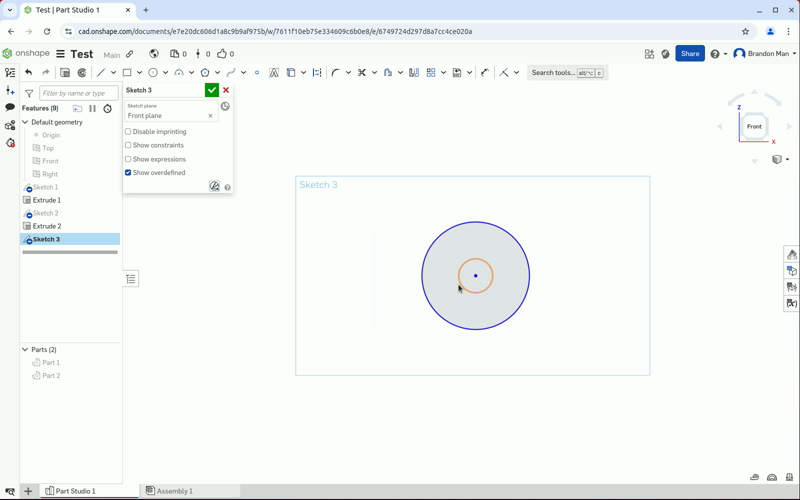
scroll(6)
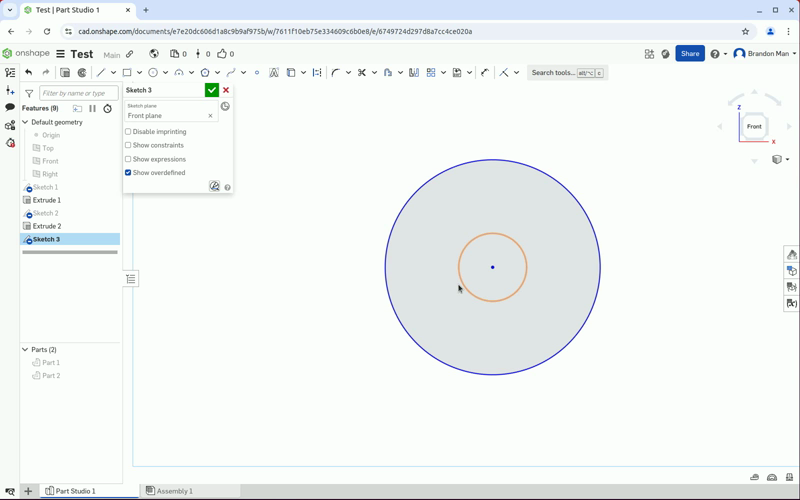
click(458, 284)
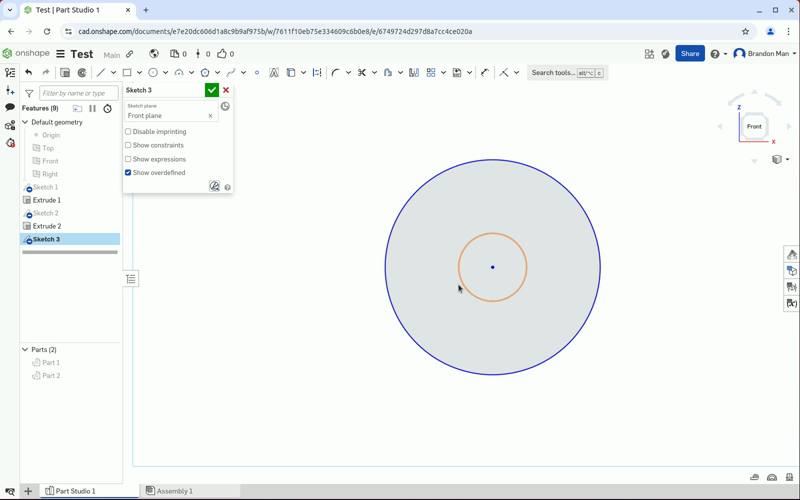
scroll(-6)
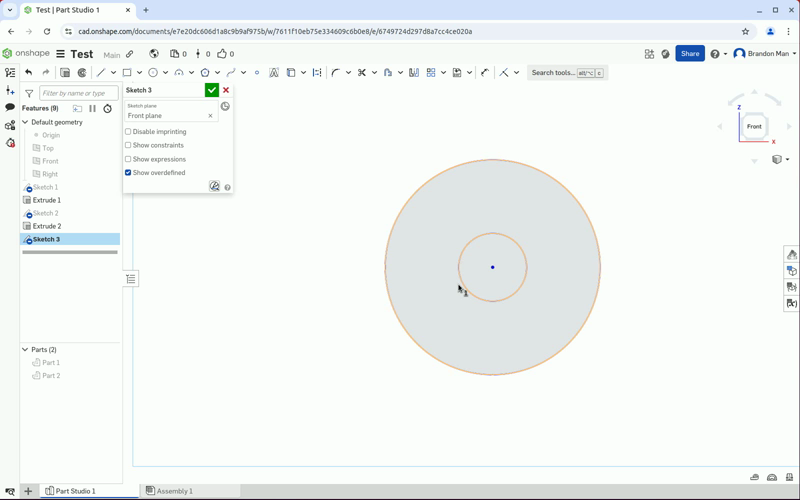
scroll(-6)
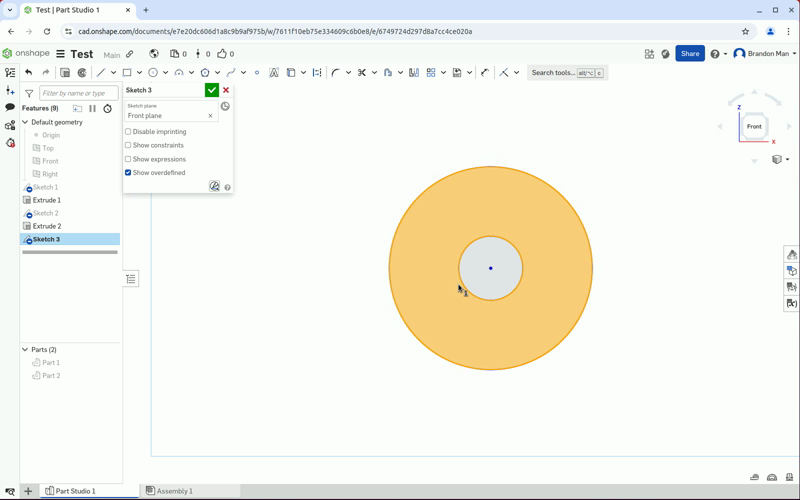
scroll(-6)
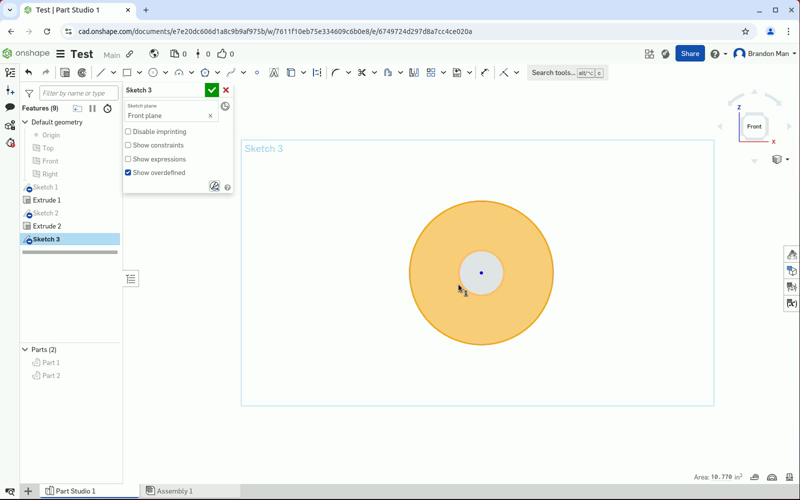
scroll(-6)
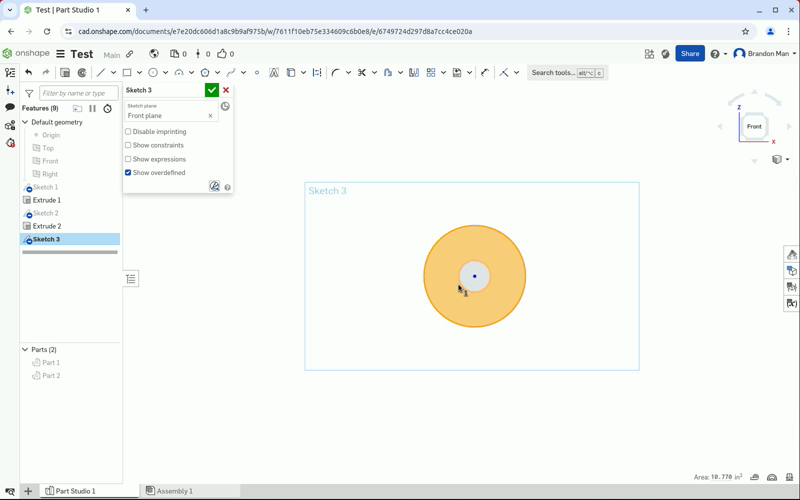
scroll(-6)
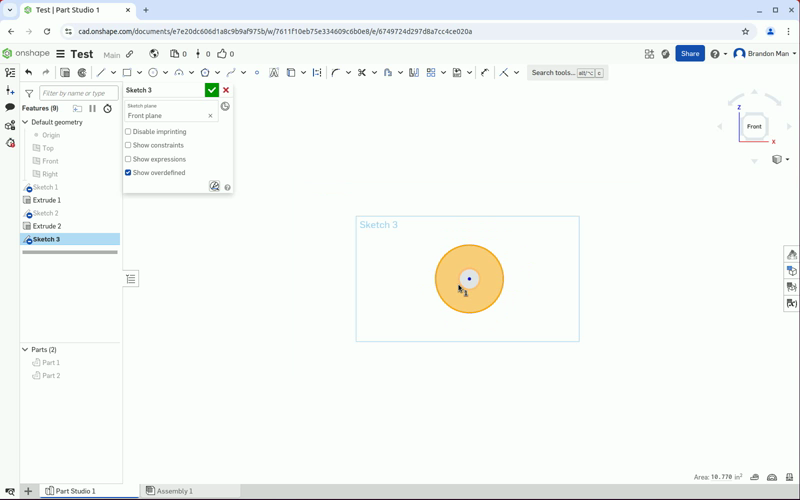
scroll(-6)
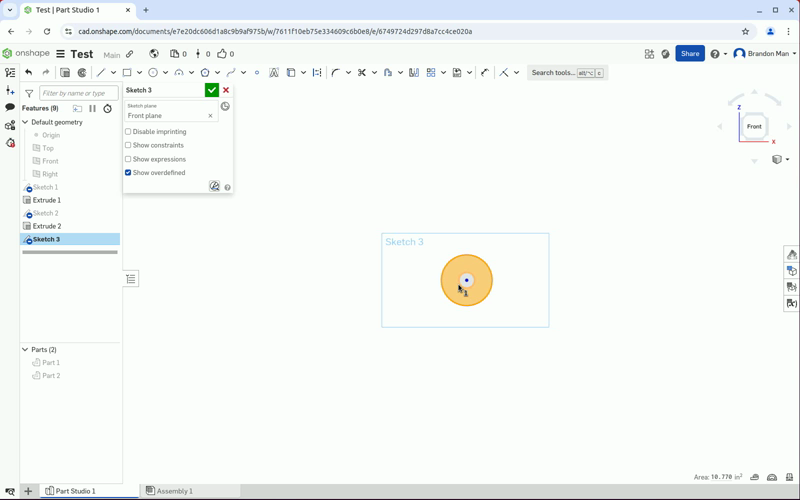
scroll(-6)
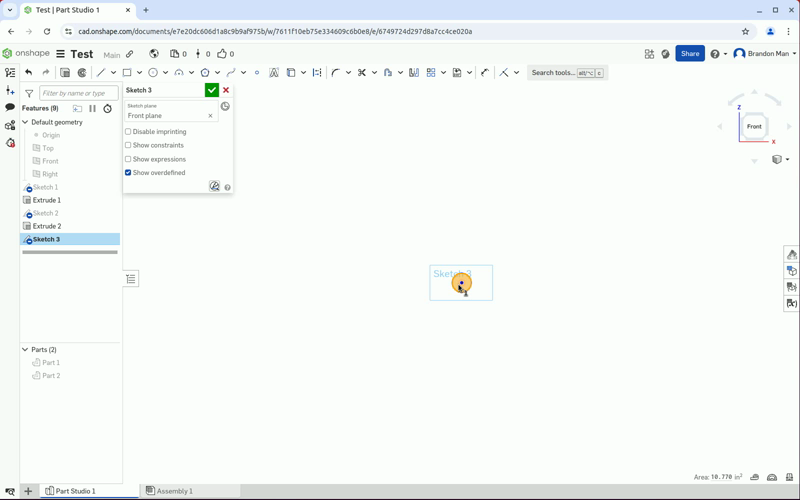
mouse_move(73, 352)
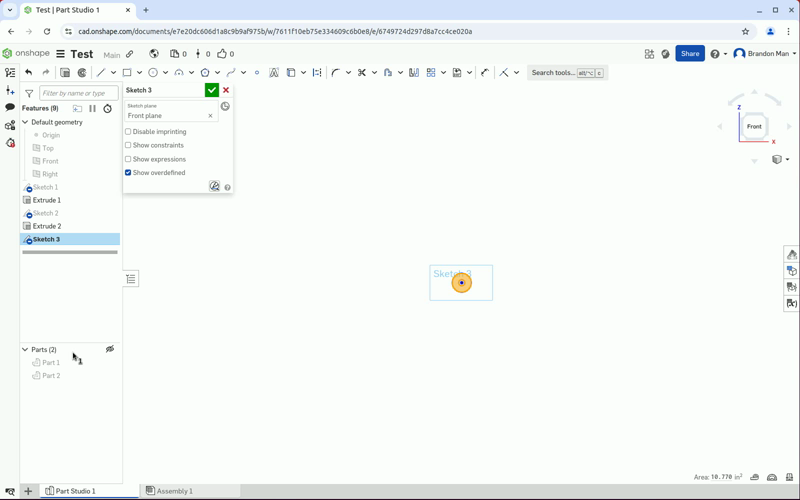
key(shift+y)
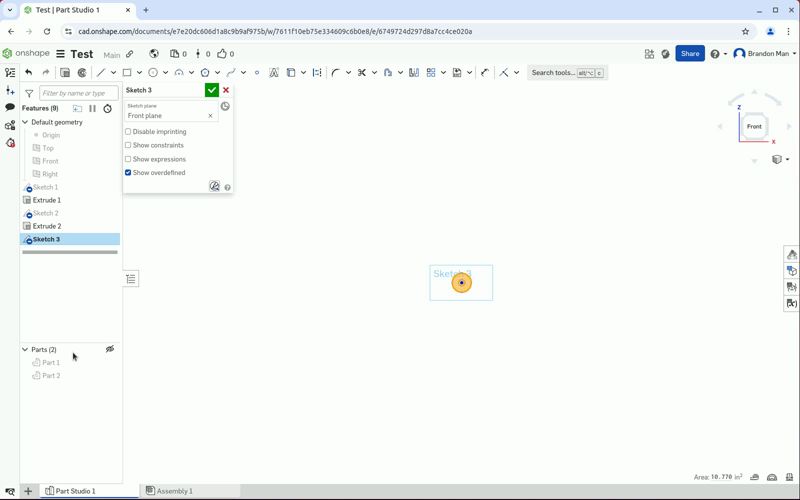
key(shift+e)
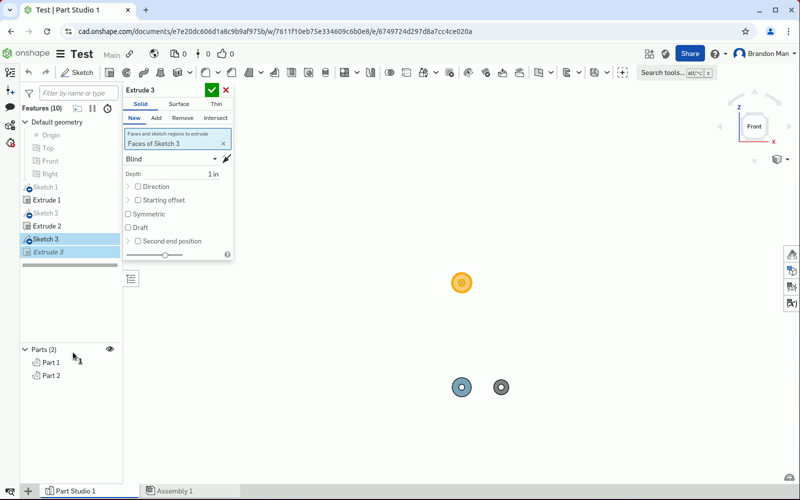
mouse_move(143, 106)
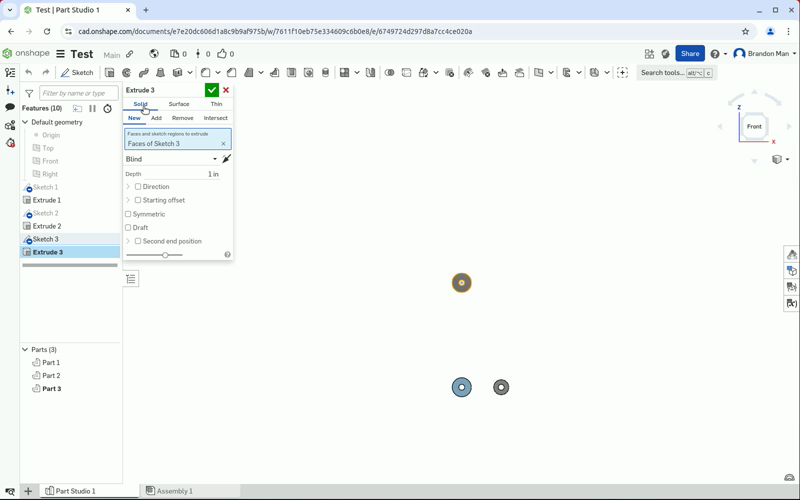
click(143, 106)
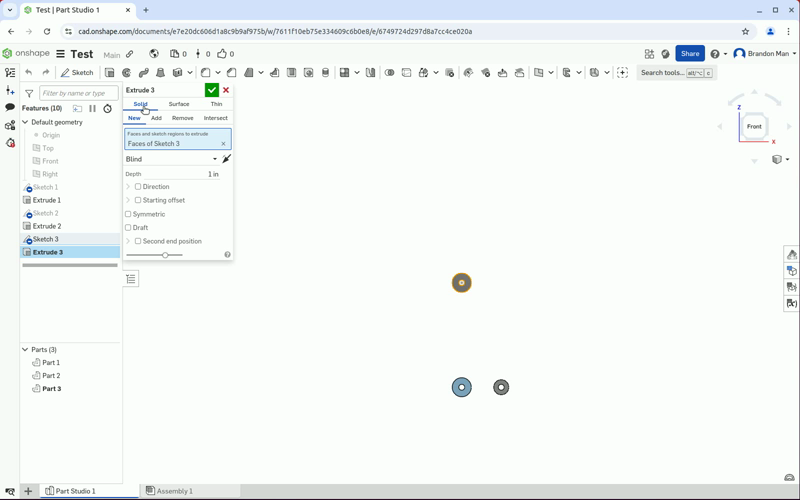
mouse_move(137, 120)
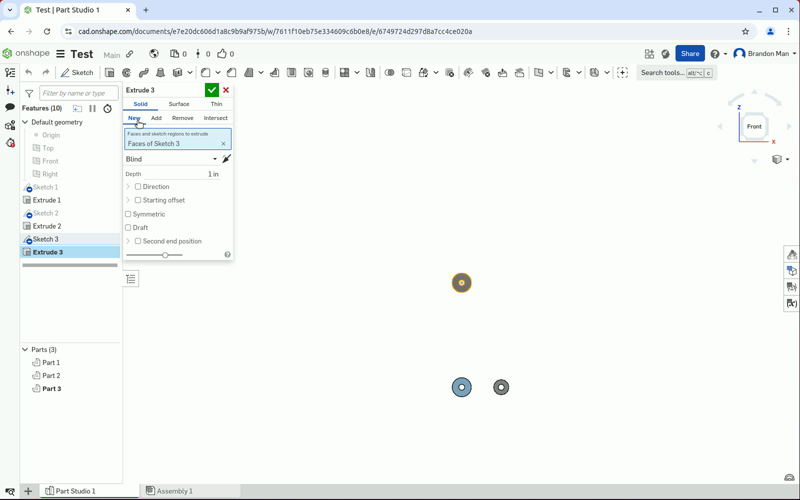
click(137, 120)
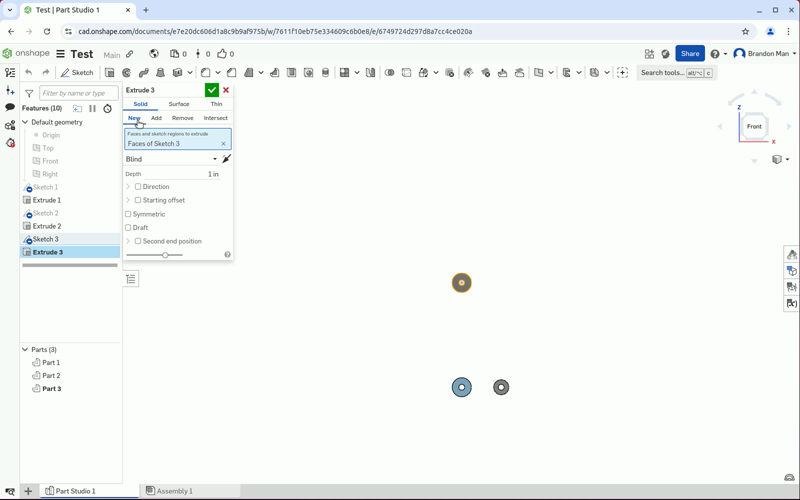
key(tab, 4)
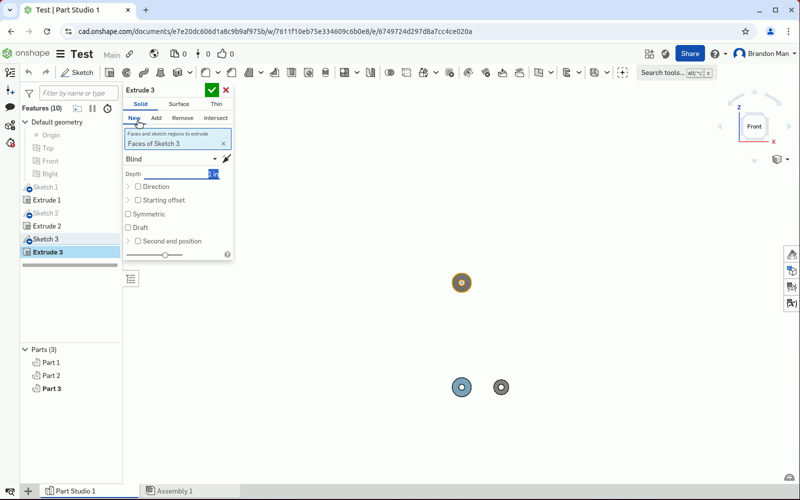
text(0.481)
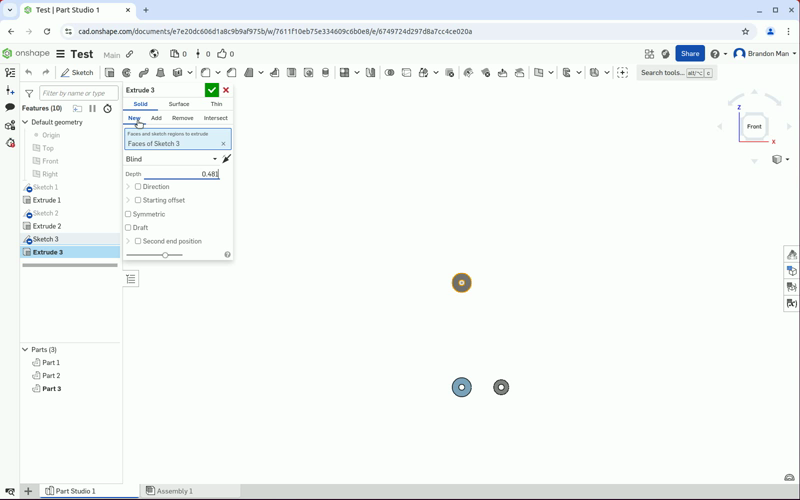
key(enter)
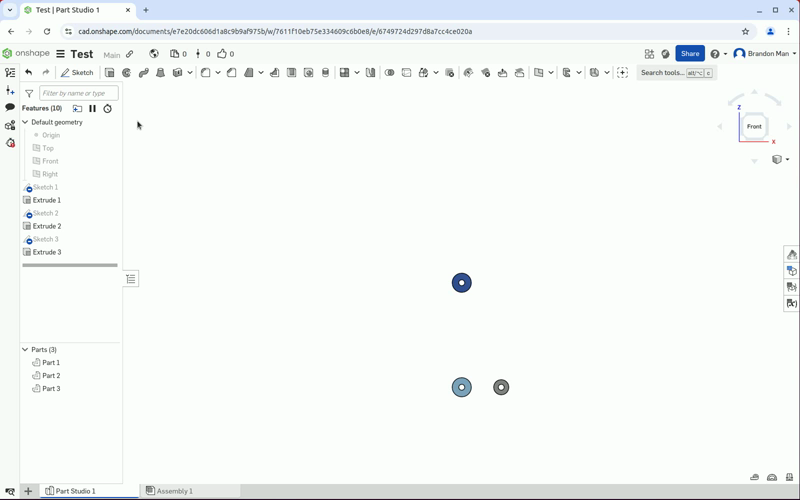
key(shift+h)
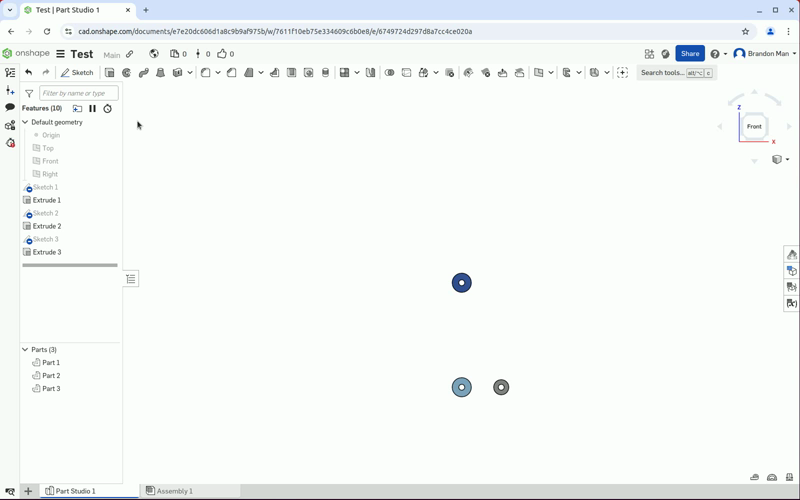
key(shift+h)
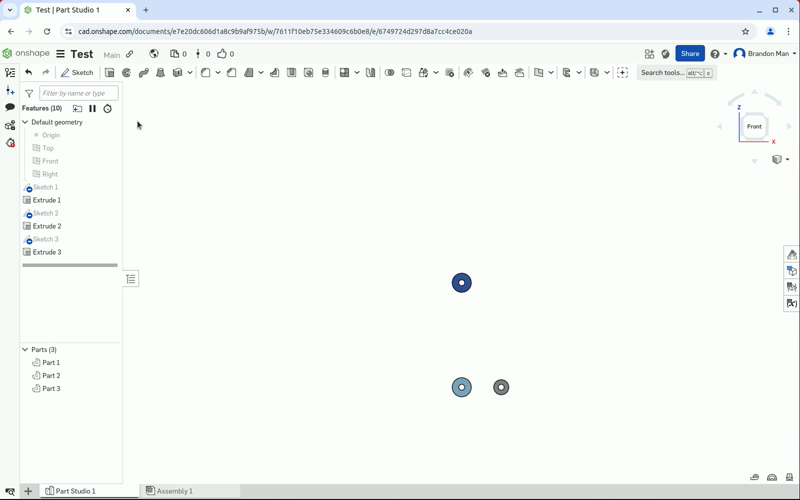
mouse_move(73, 189)
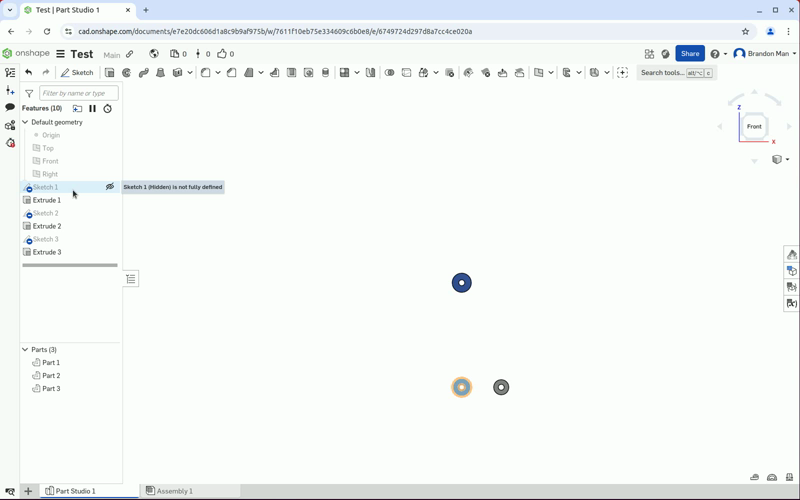
click(73, 189)
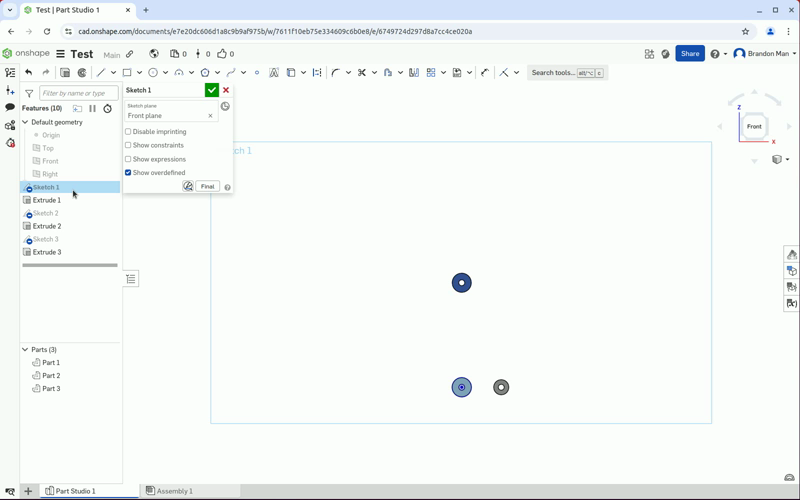
mouse_move(229, 92)
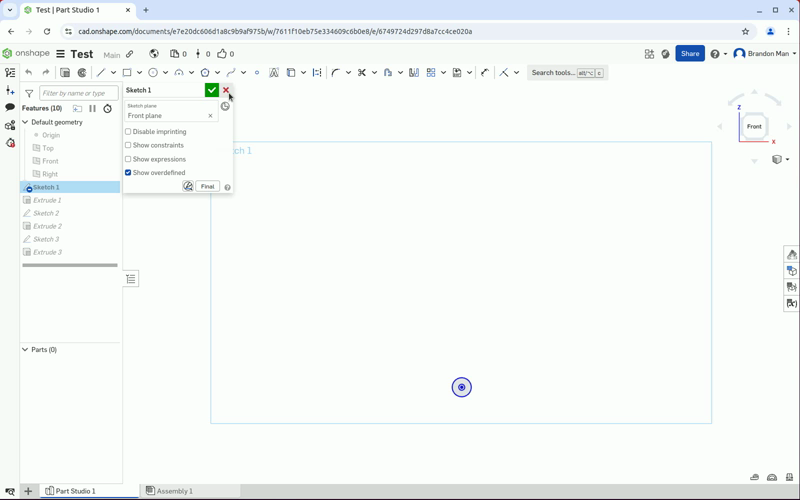
click(229, 92)
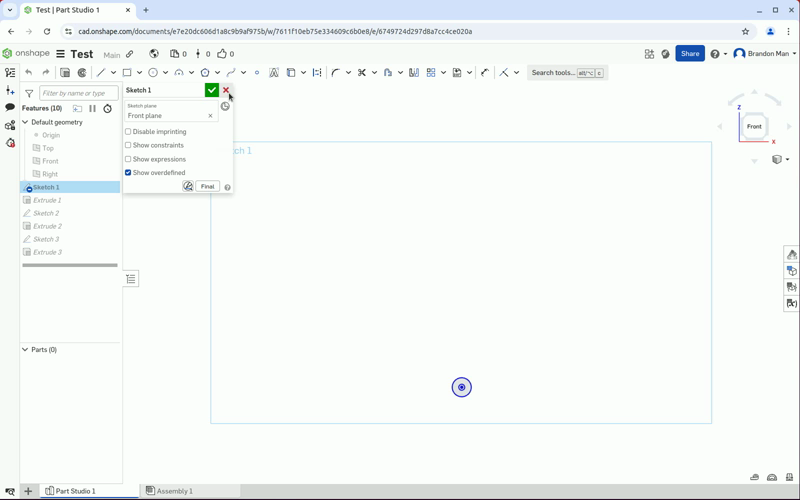
key(shift+s)
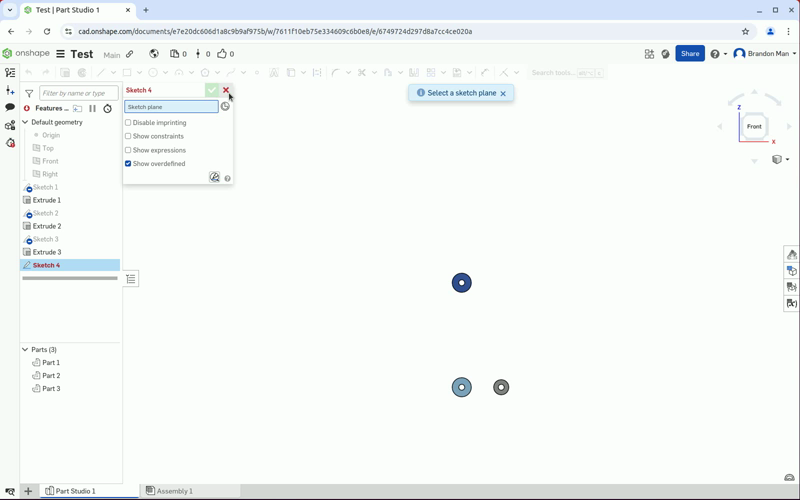
mouse_move(73, 163)
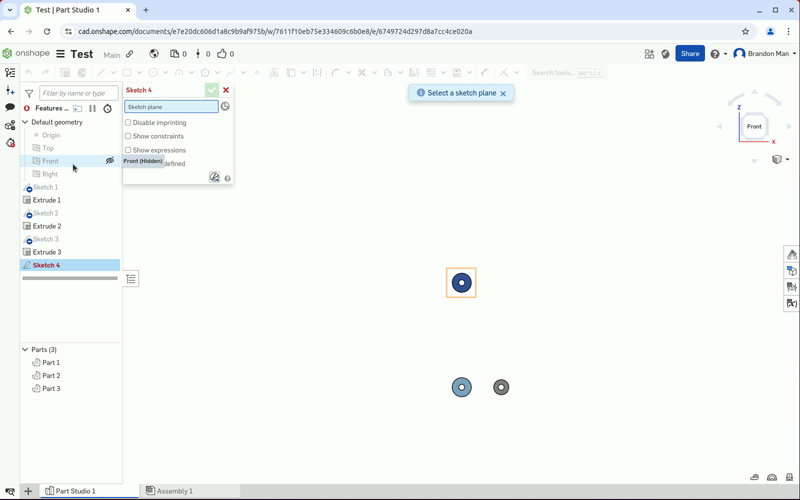
click(73, 163)
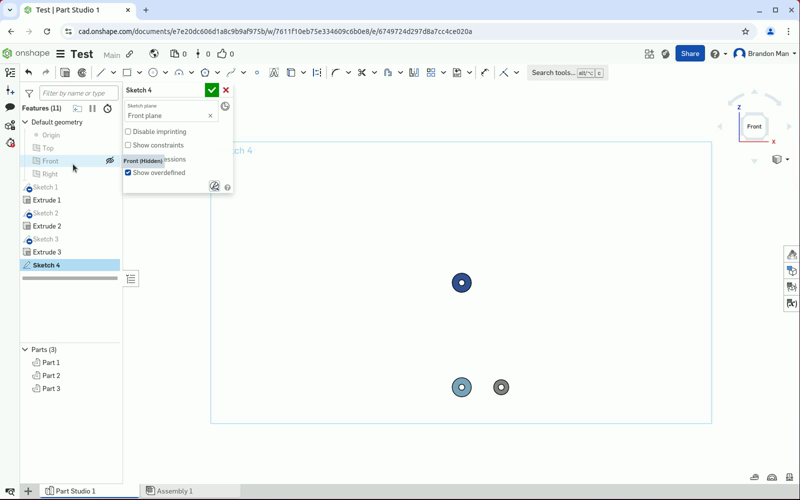
mouse_move(73, 352)
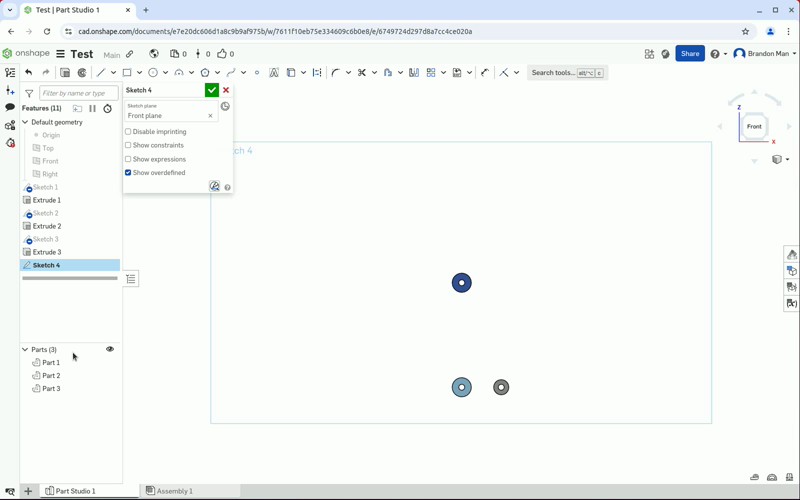
key(y)
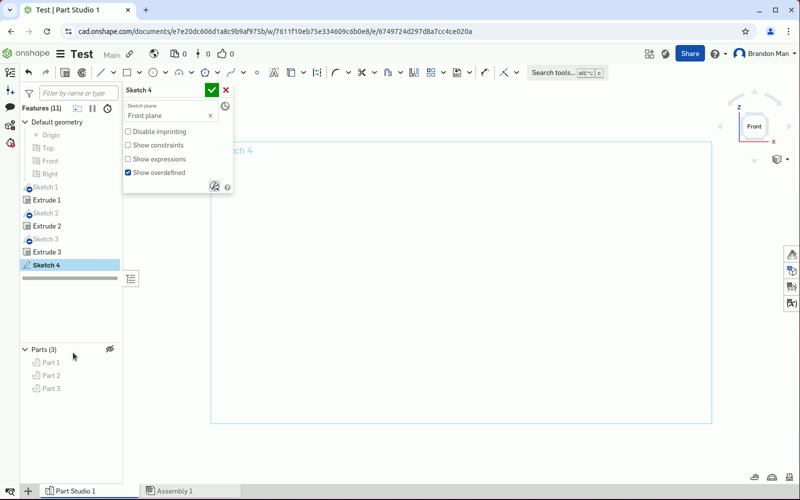
key(c)
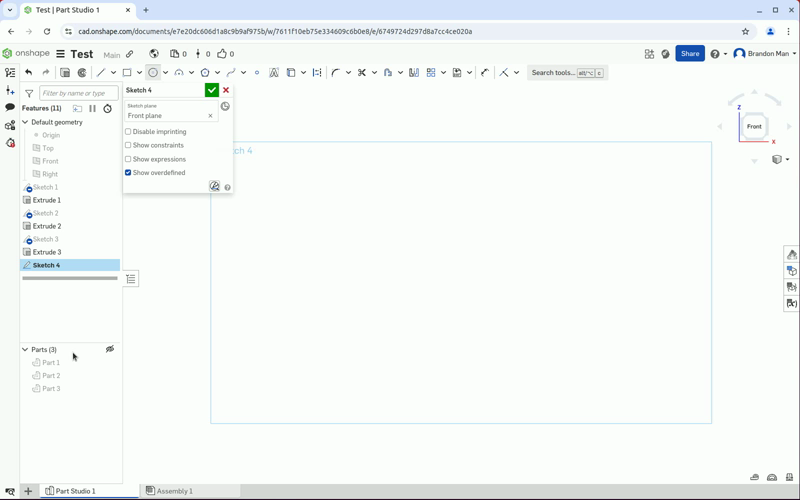
key_down(shift)
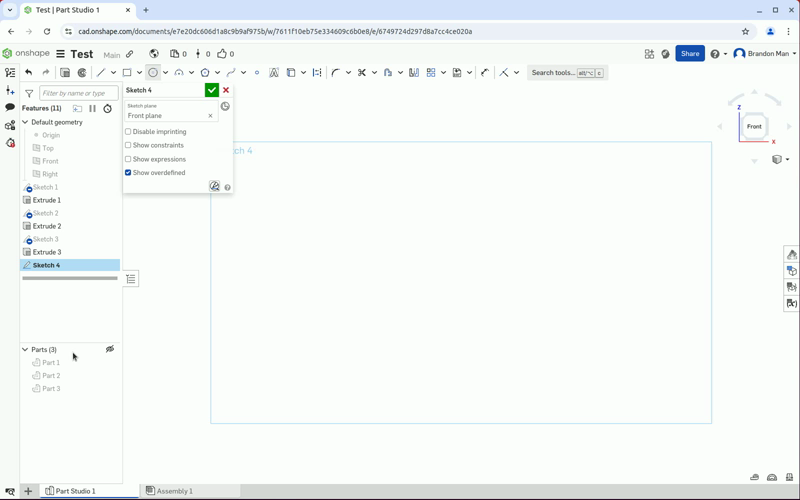
mouse_move(461, 328)
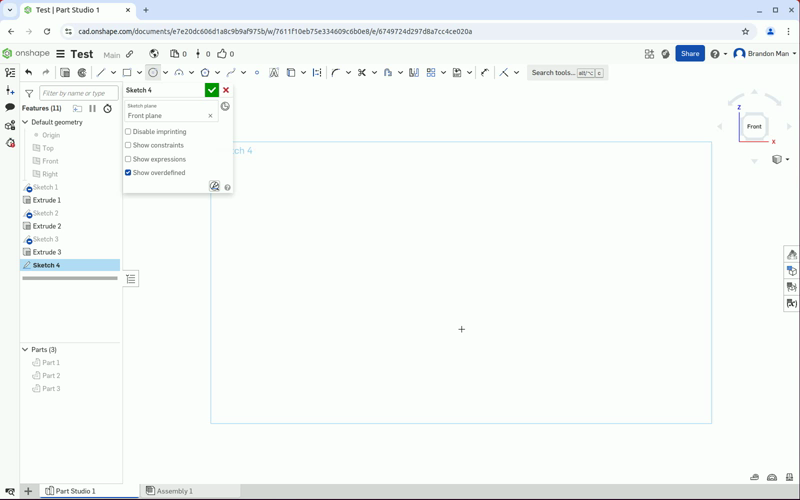
click(461, 328)
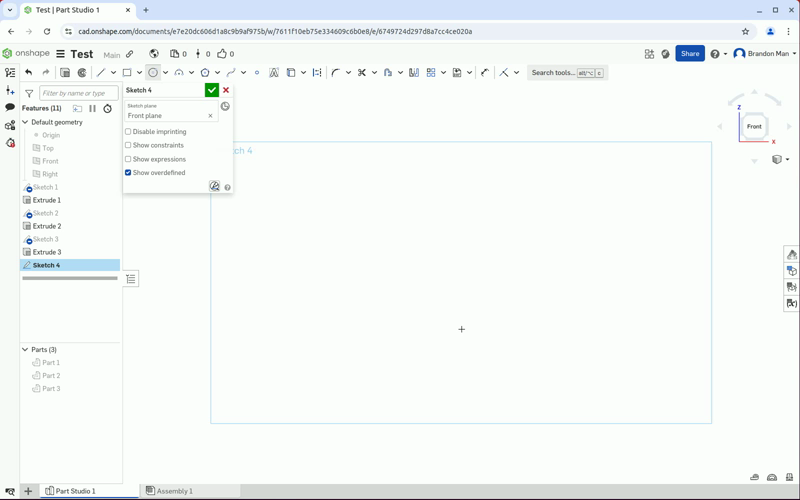
key_up(shift)
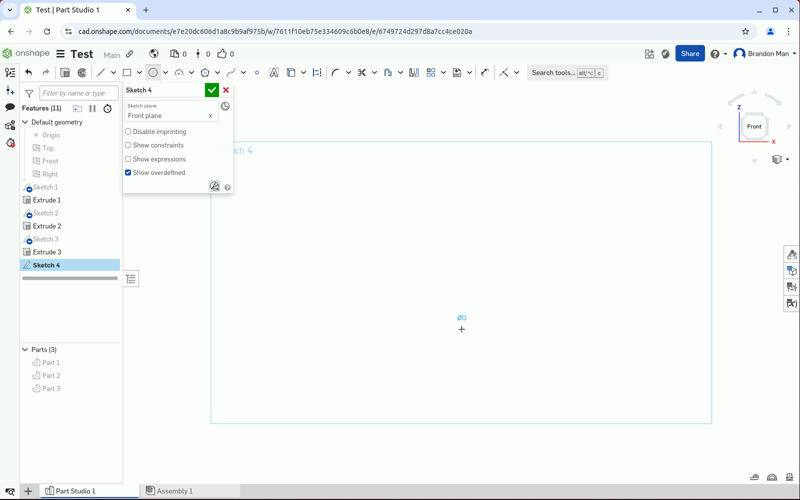
mouse_move(477, 328)
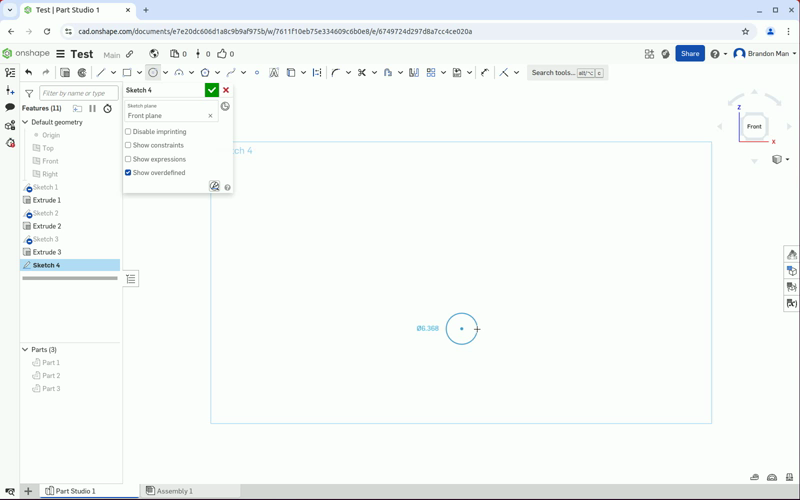
click(477, 328)
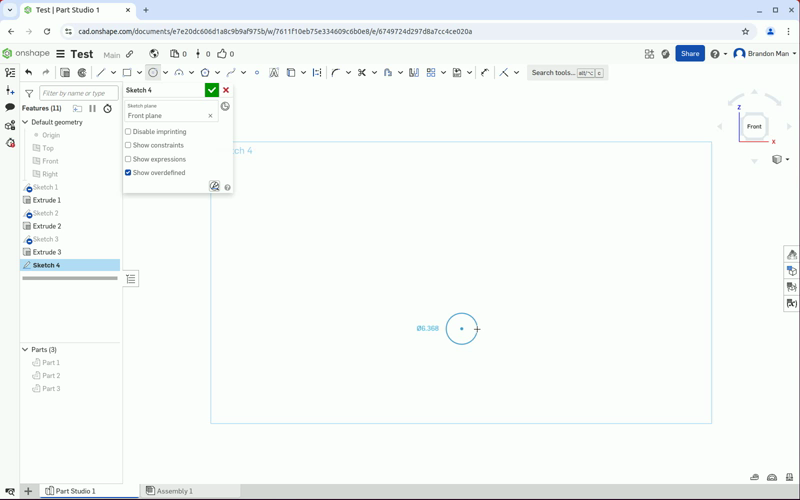
key(esc)
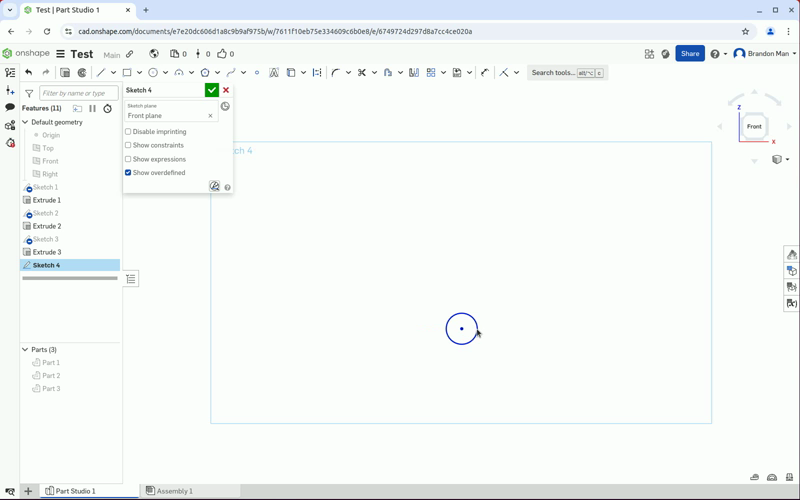
key(c)
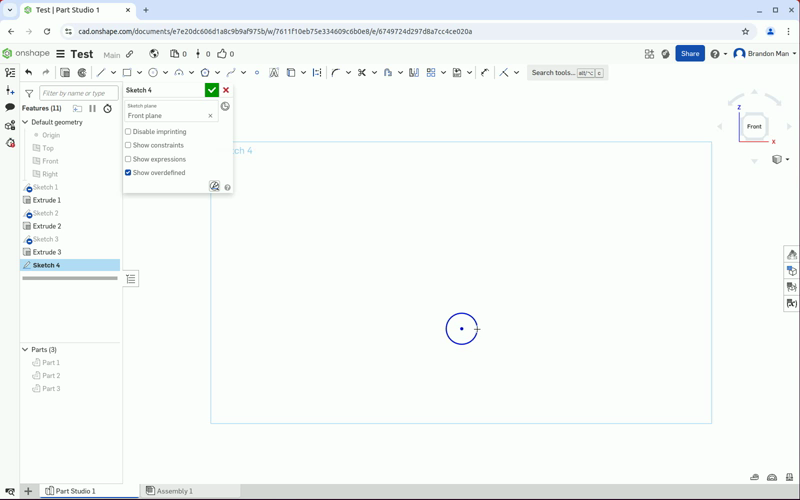
key_down(shift)
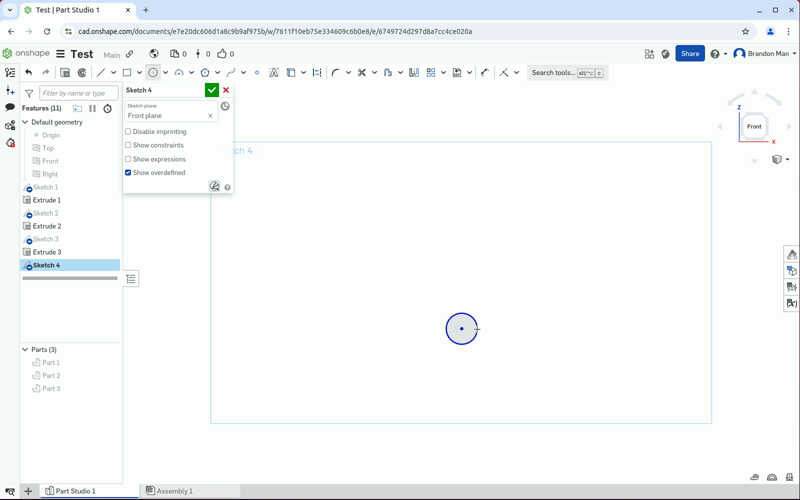
mouse_move(461, 328)
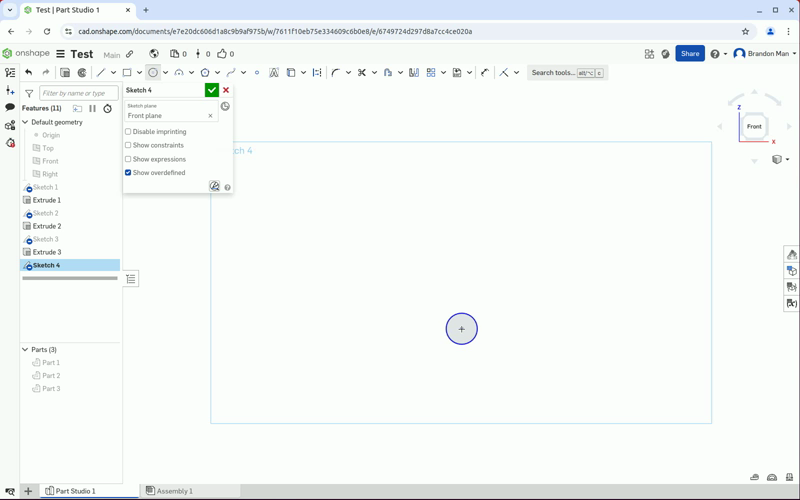
click(461, 328)
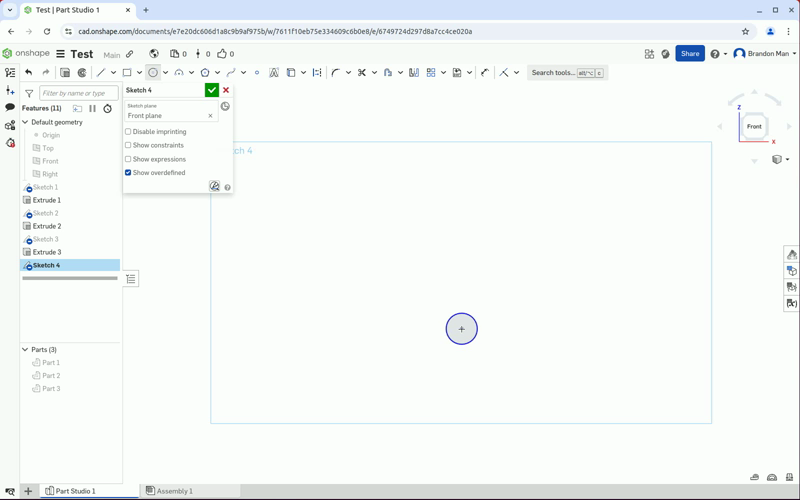
key_up(shift)
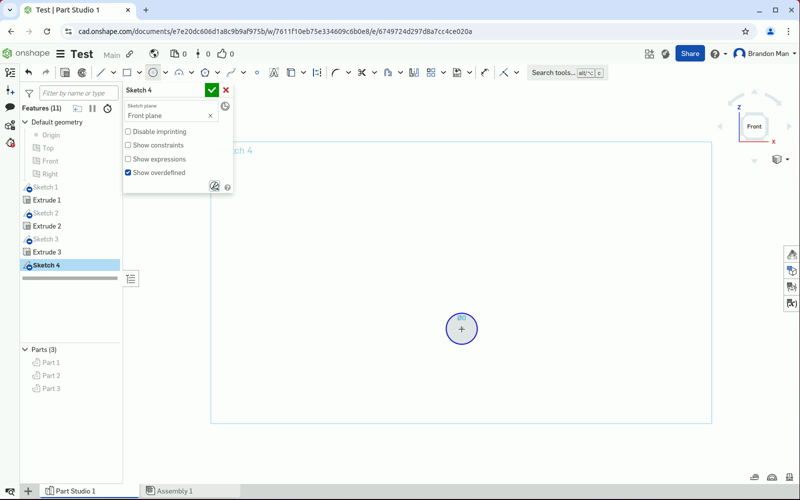
mouse_move(465, 328)
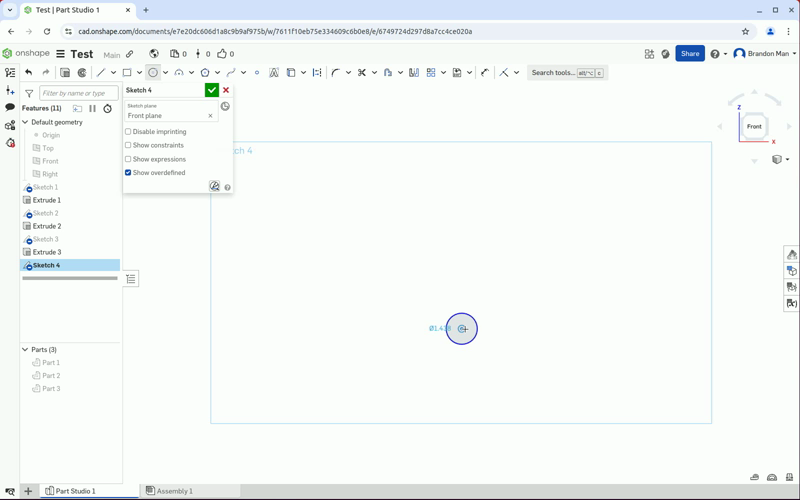
scroll(6)
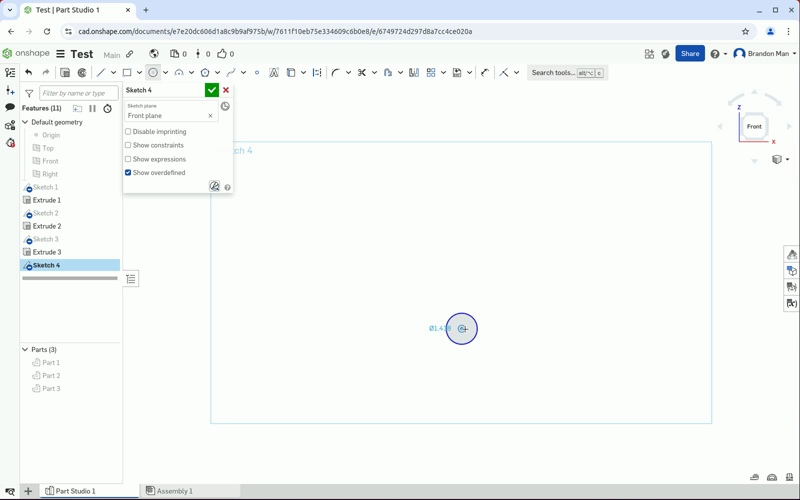
scroll(6)
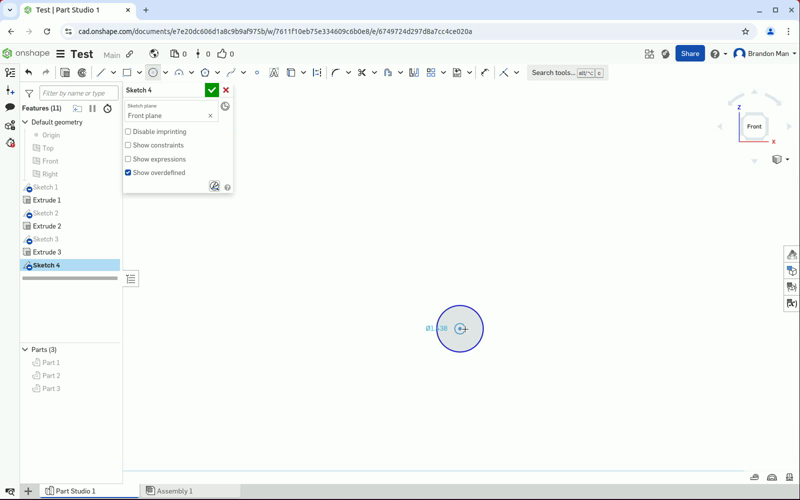
scroll(6)
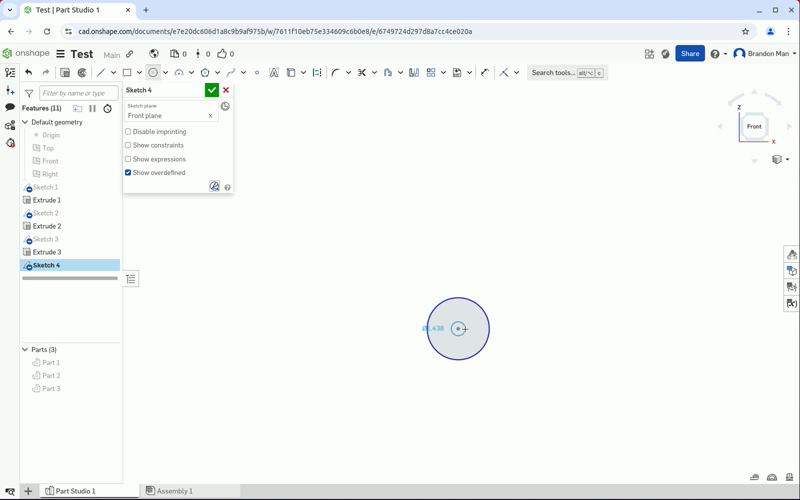
scroll(6)
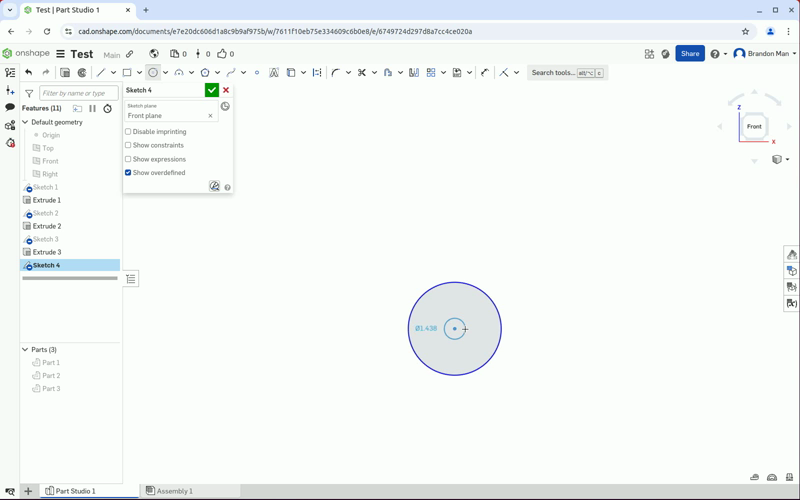
scroll(6)
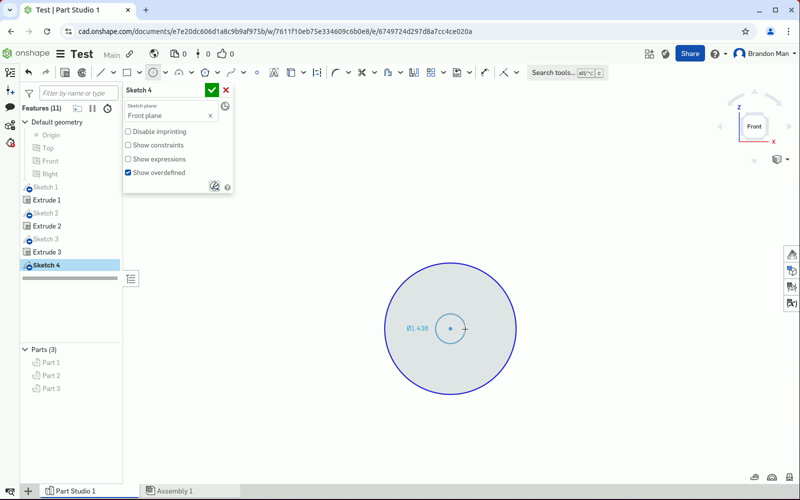
scroll(6)
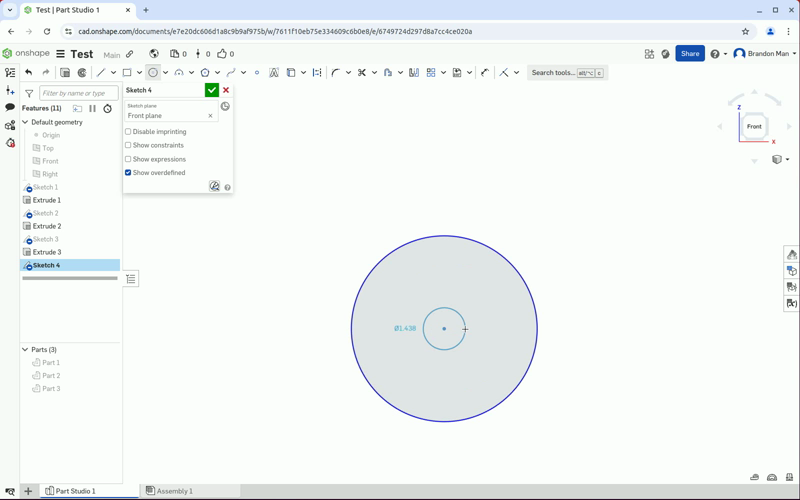
scroll(6)
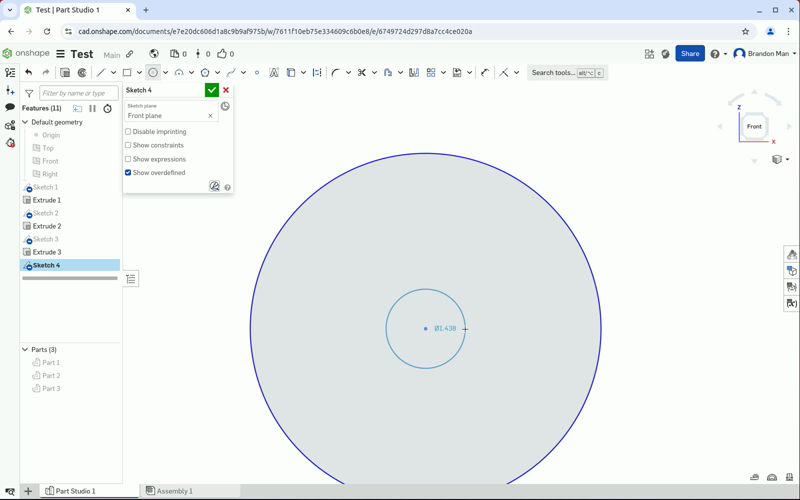
click(465, 328)
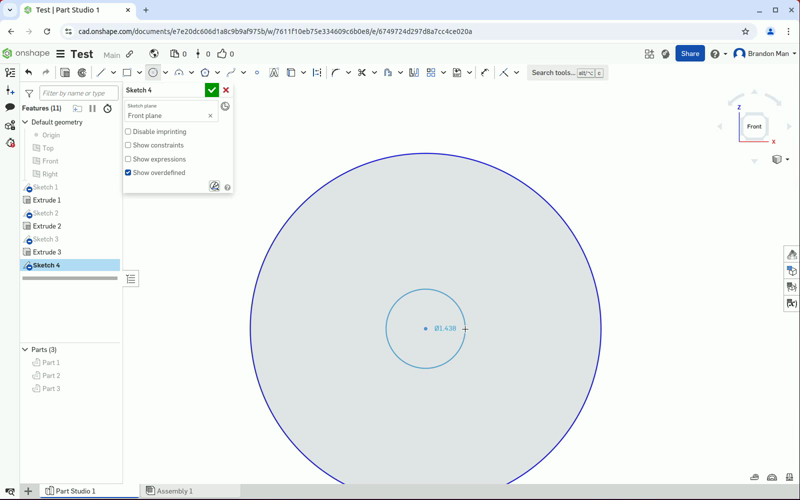
scroll(-6)
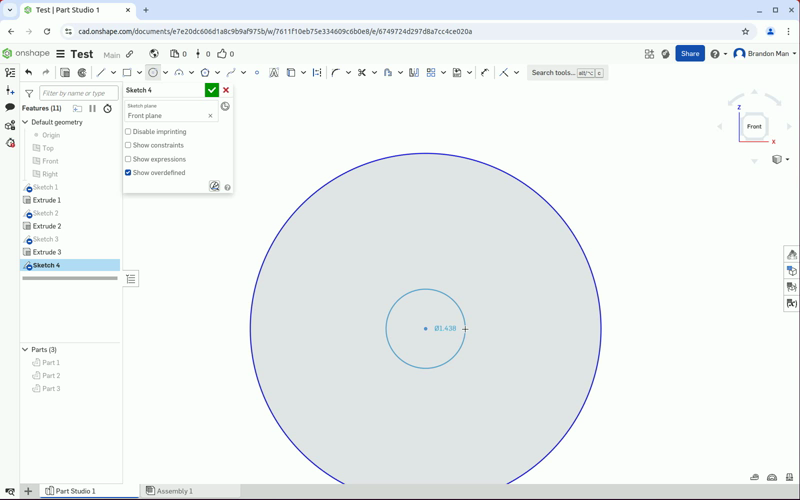
scroll(-6)
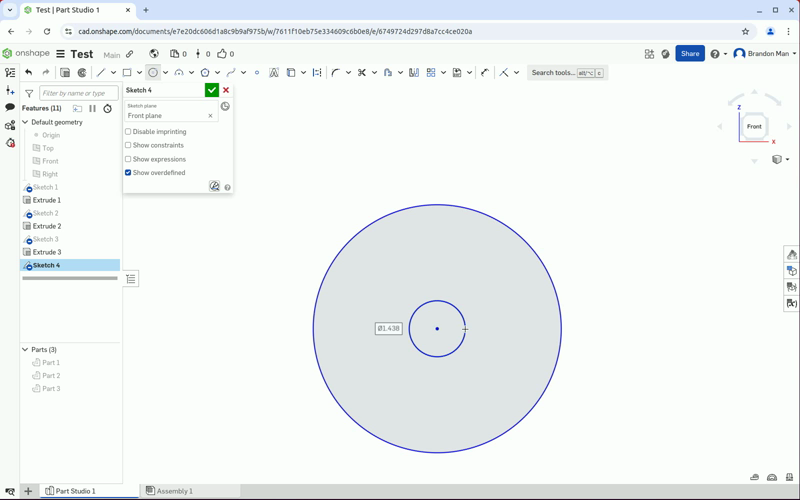
scroll(-6)
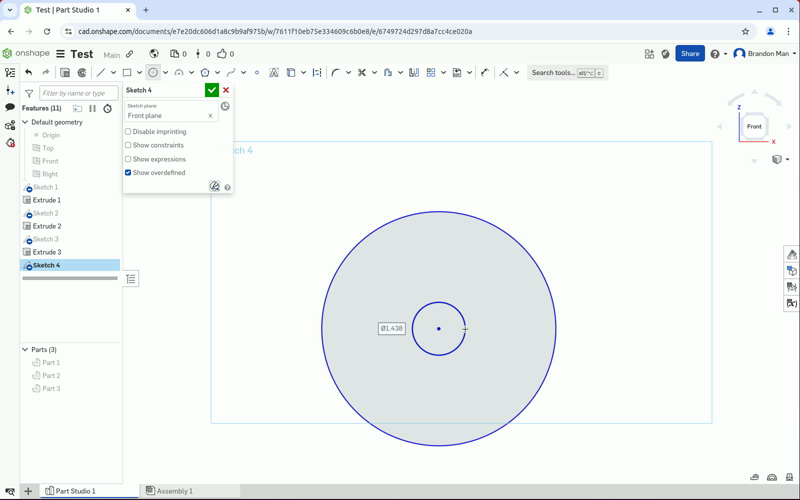
scroll(-6)
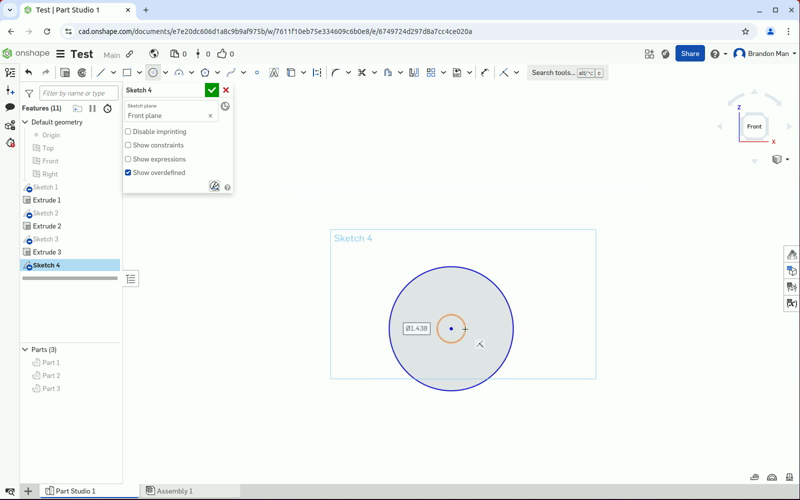
scroll(-6)
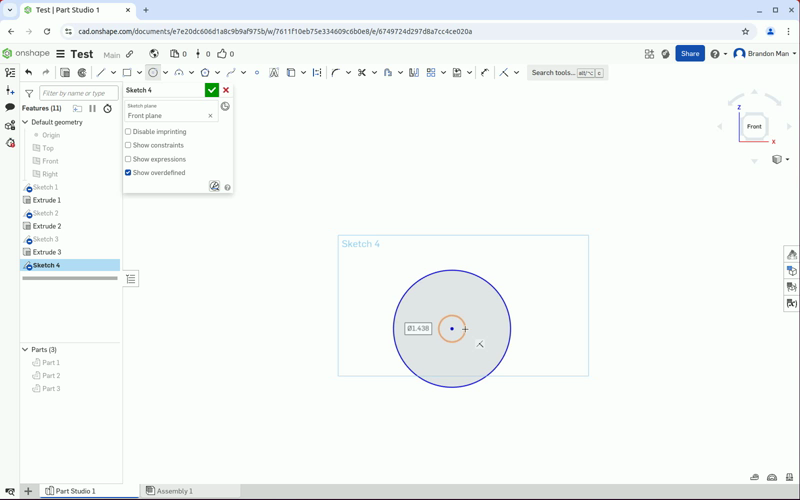
scroll(-6)
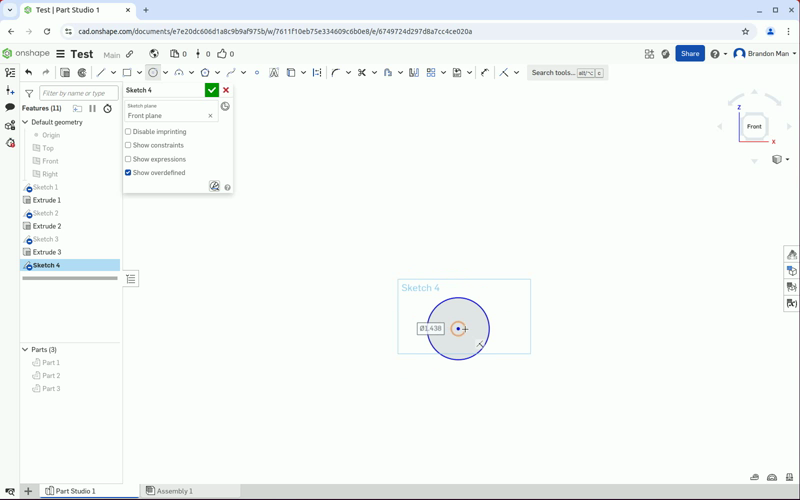
scroll(-6)
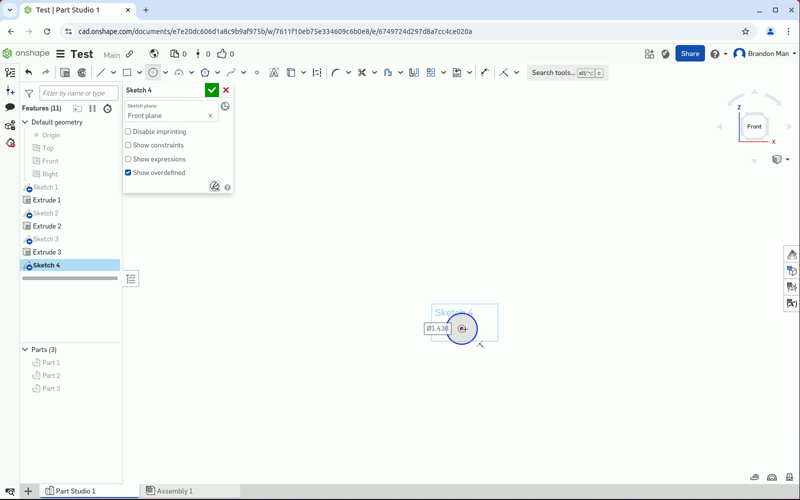
key(esc)
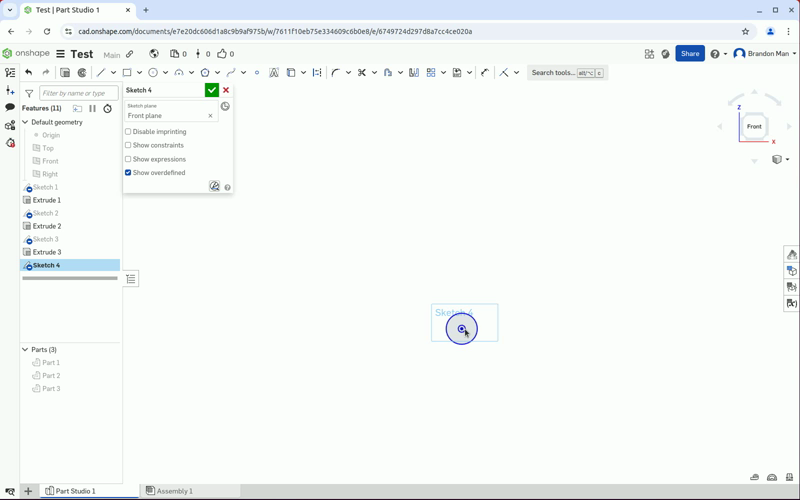
mouse_move(457, 332)
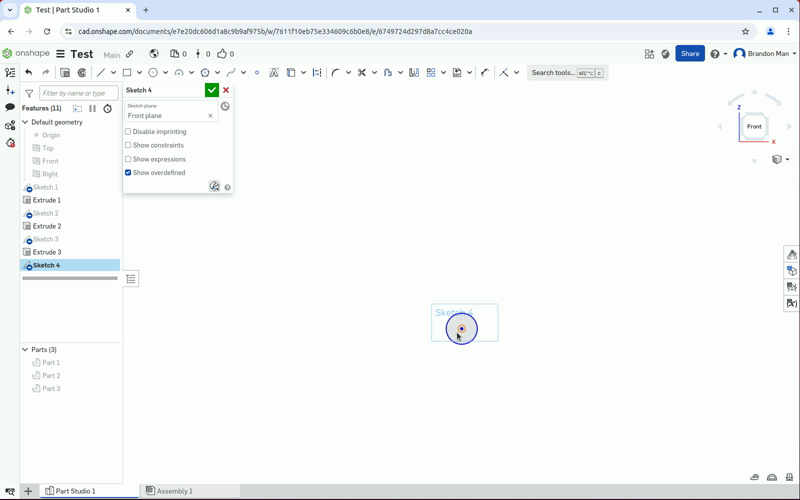
scroll(6)
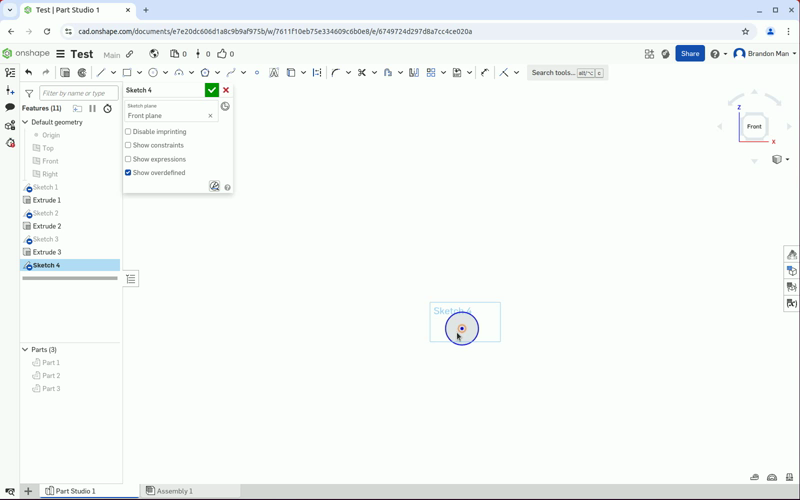
scroll(6)
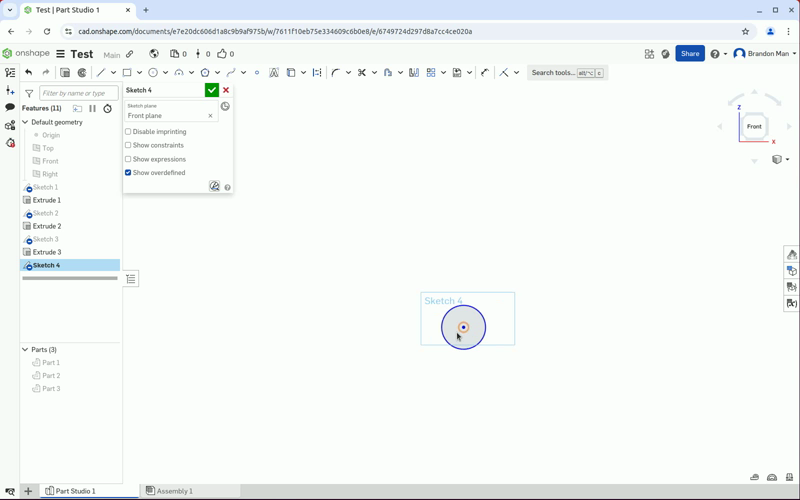
scroll(6)
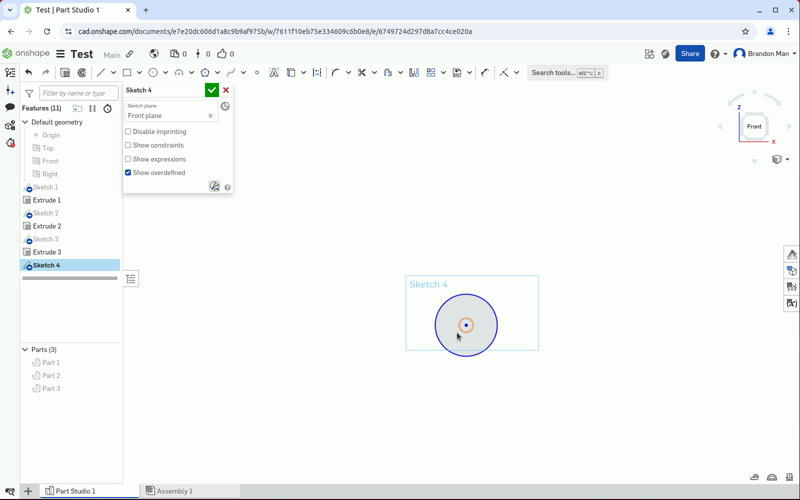
scroll(6)
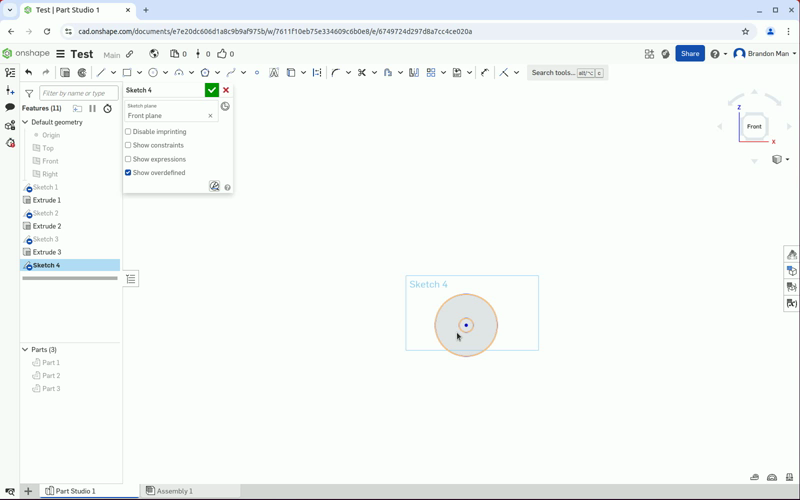
scroll(6)
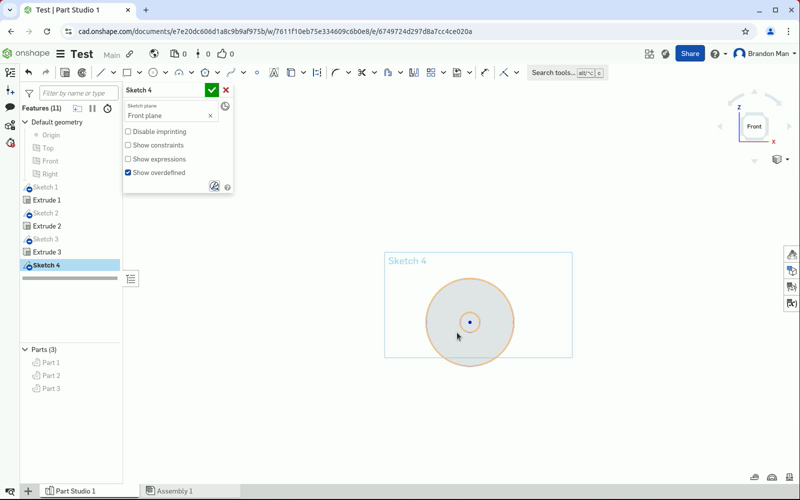
scroll(6)
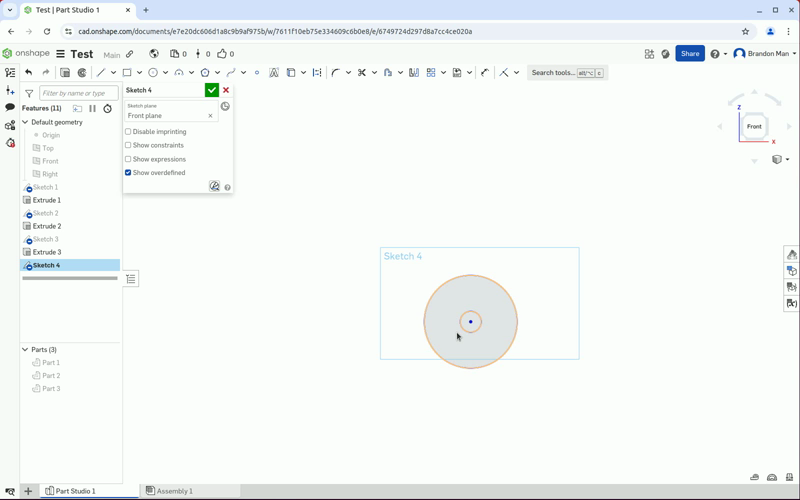
scroll(6)
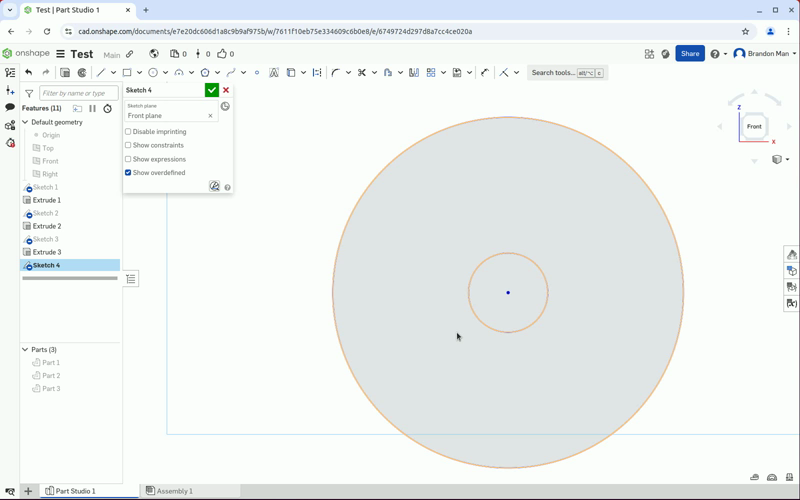
click(457, 332)
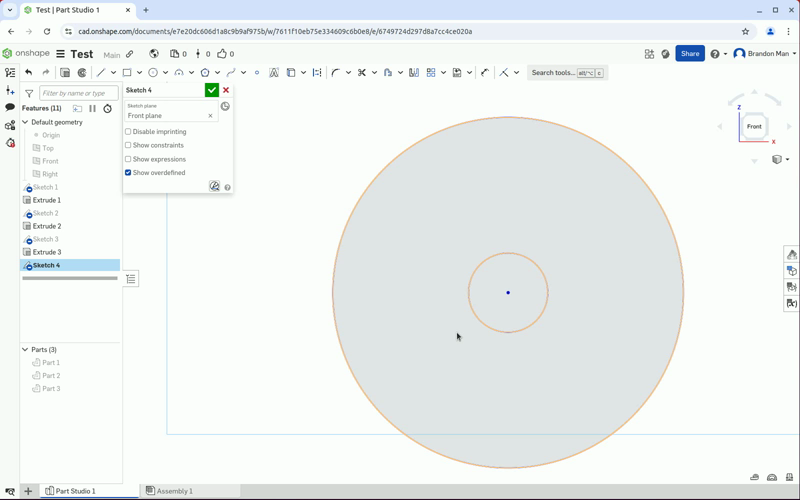
scroll(-6)
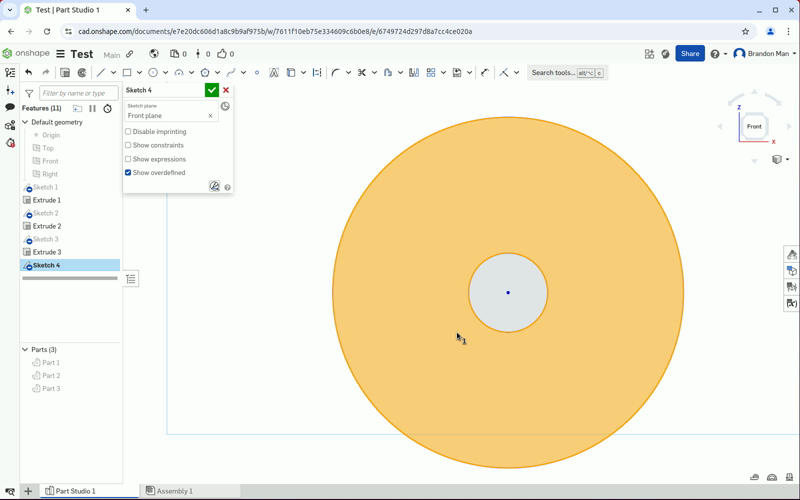
scroll(-6)
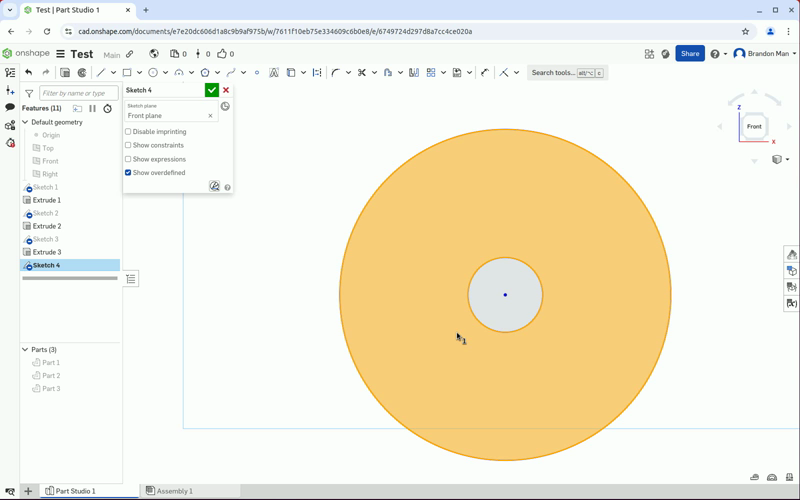
scroll(-6)
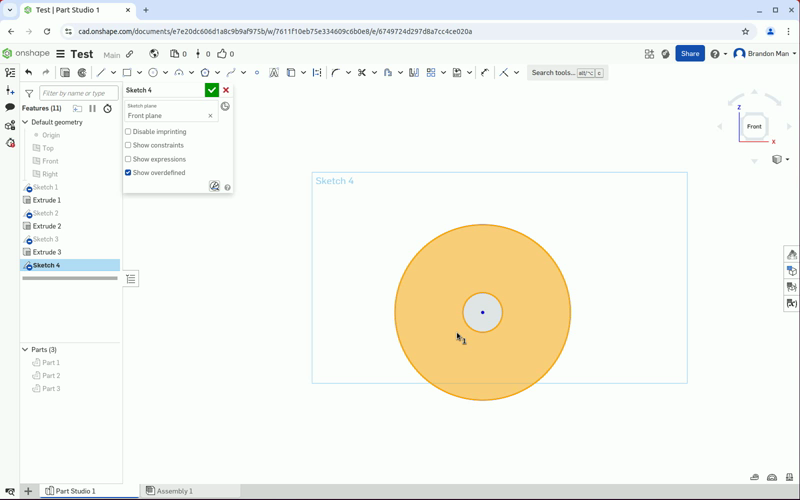
scroll(-6)
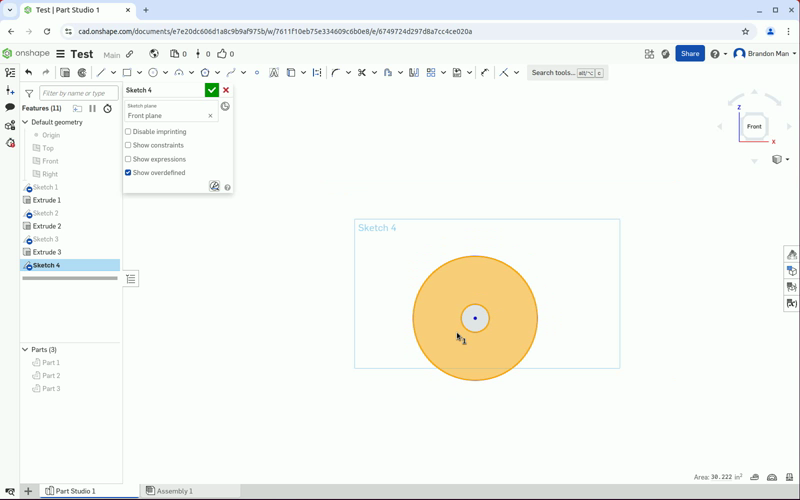
scroll(-6)
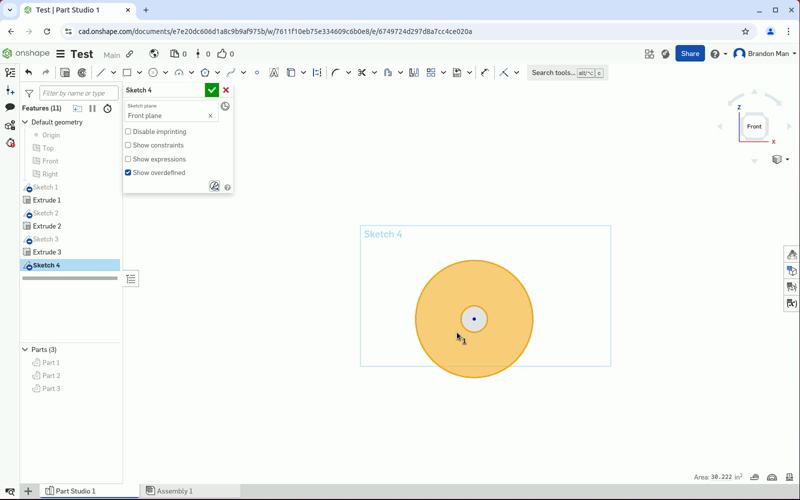
scroll(-6)
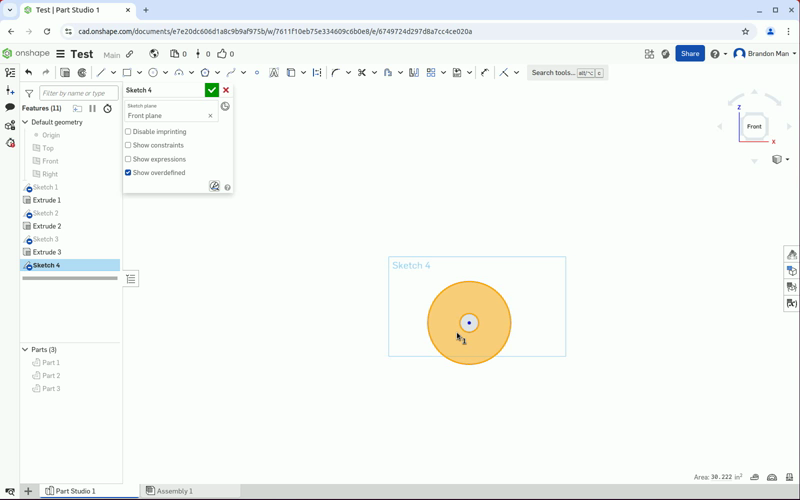
scroll(-6)
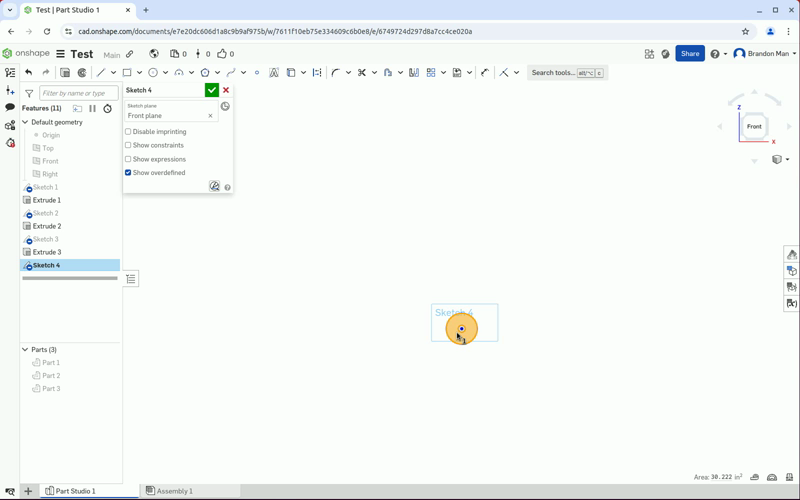
mouse_move(73, 352)
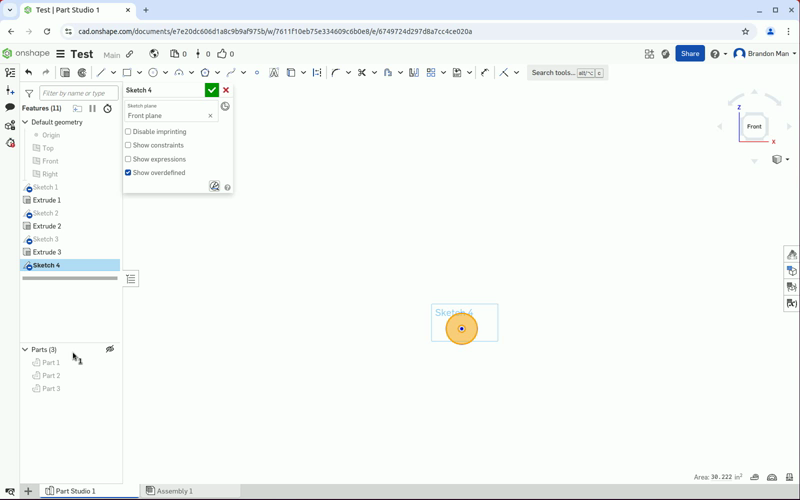
key(shift+y)
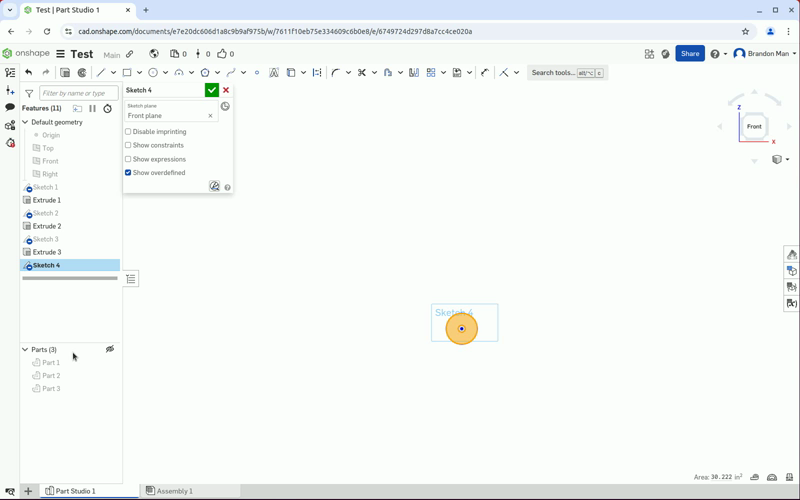
key(shift+e)
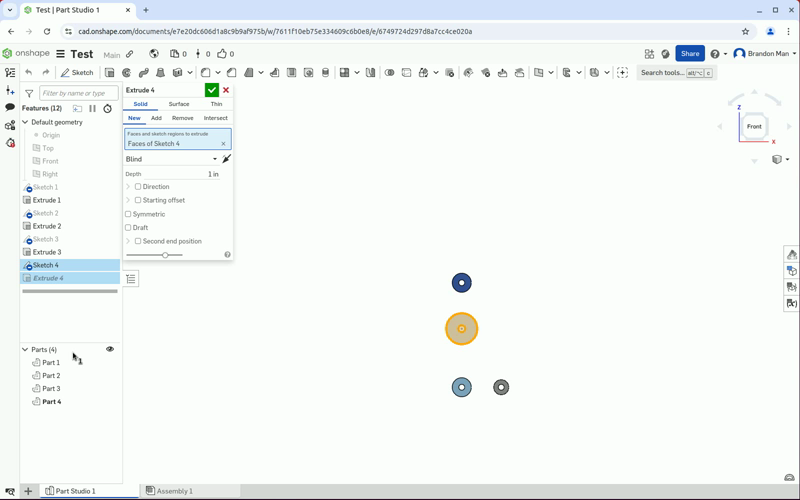
mouse_move(143, 106)
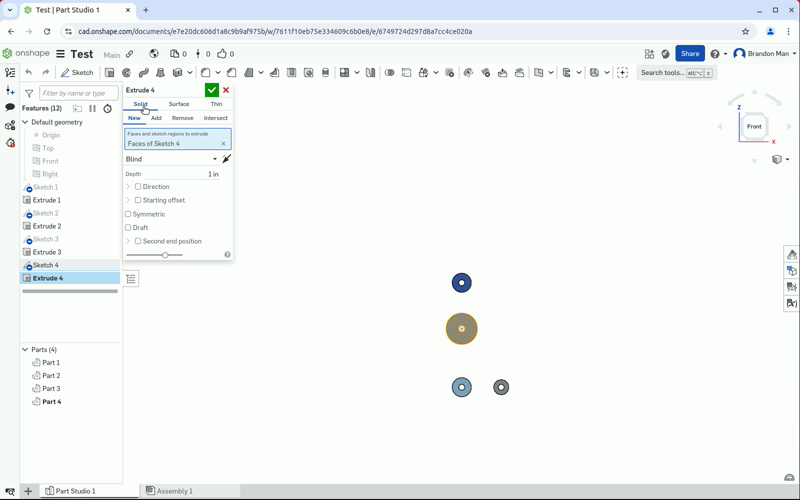
click(143, 106)
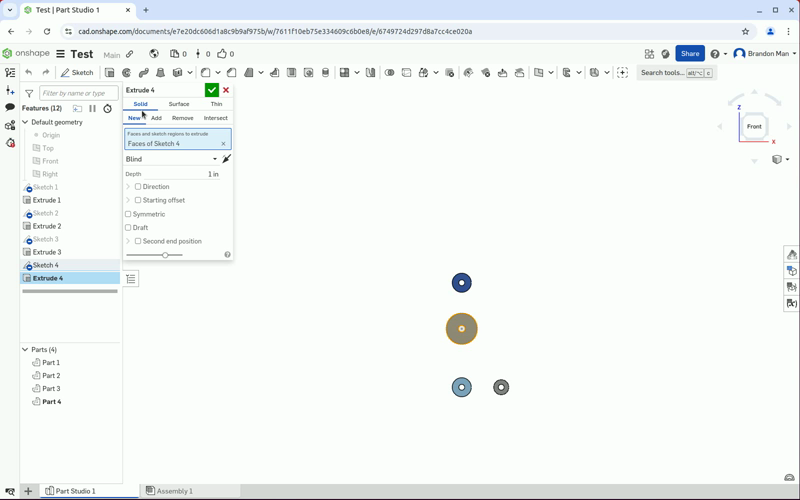
mouse_move(137, 120)
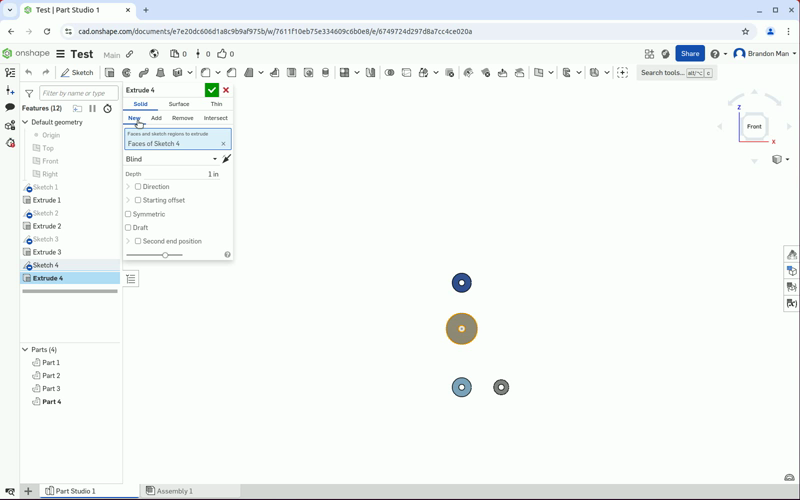
click(137, 120)
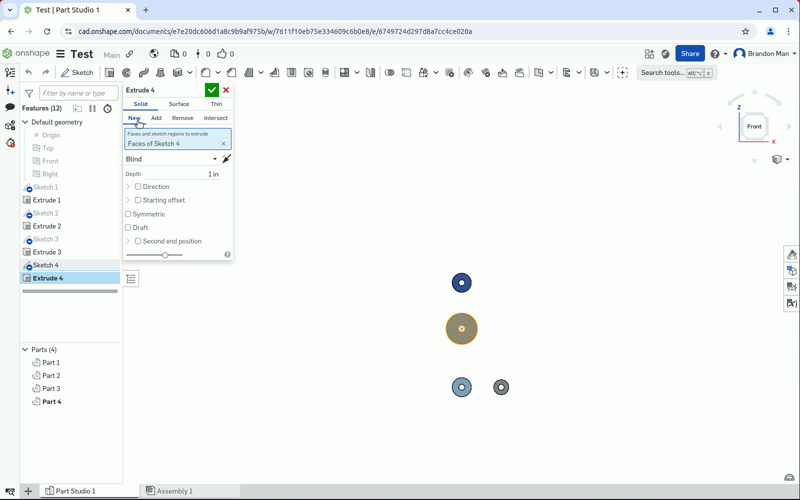
key(tab, 4)
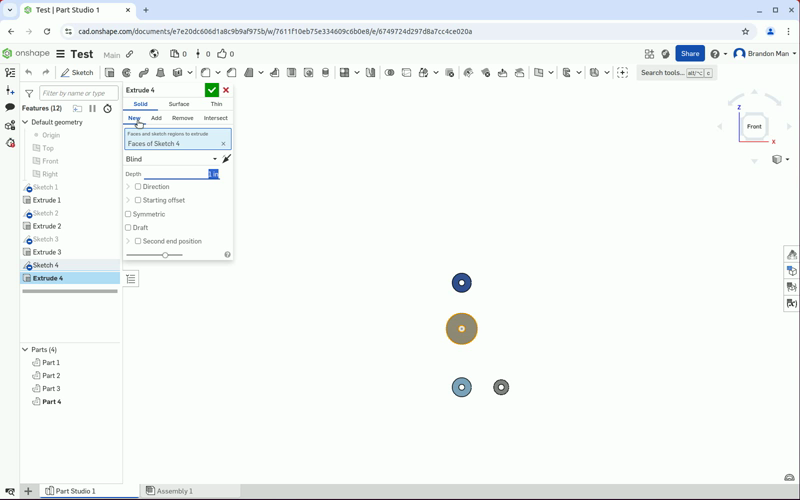
text(0.481)
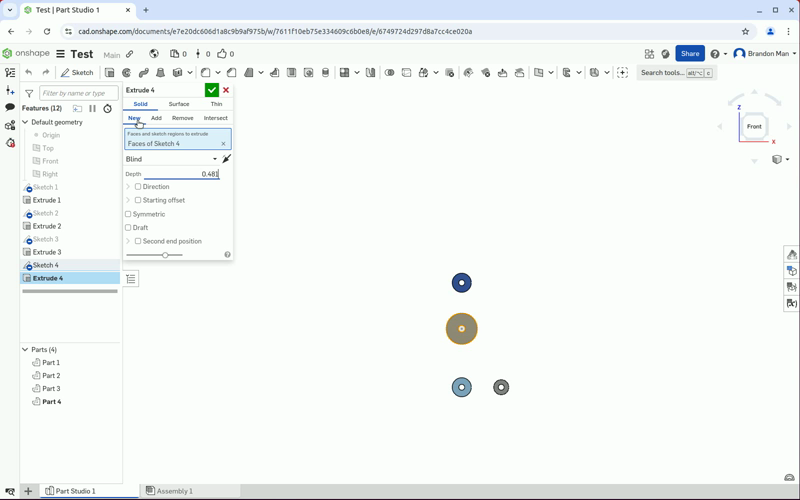
key(enter)
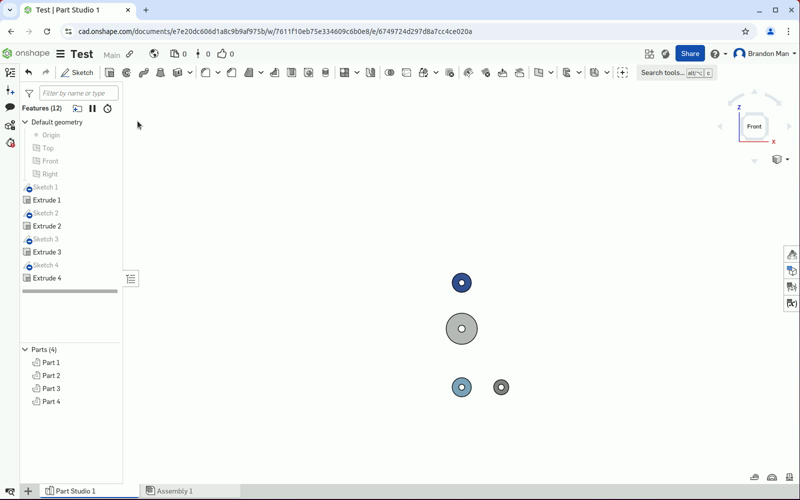
key(shift+h)
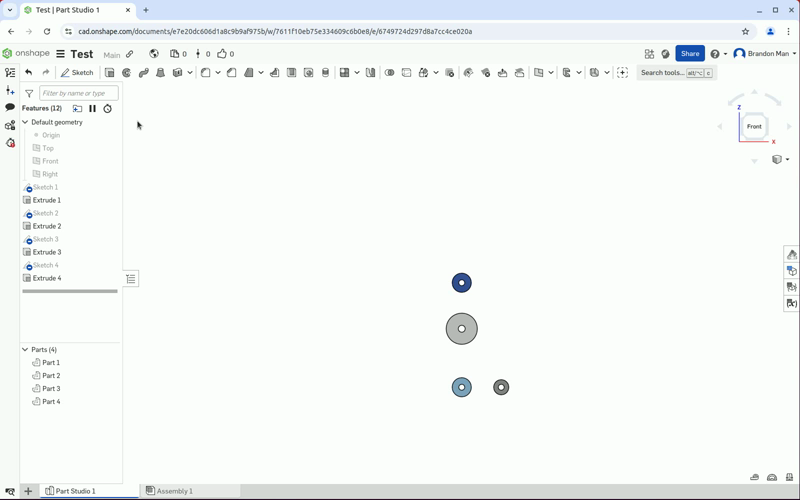
key(shift+h)
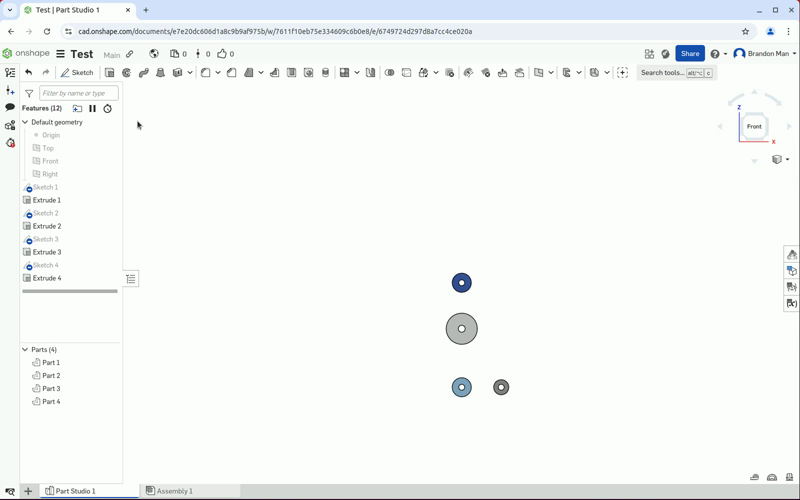
mouse_move(73, 189)
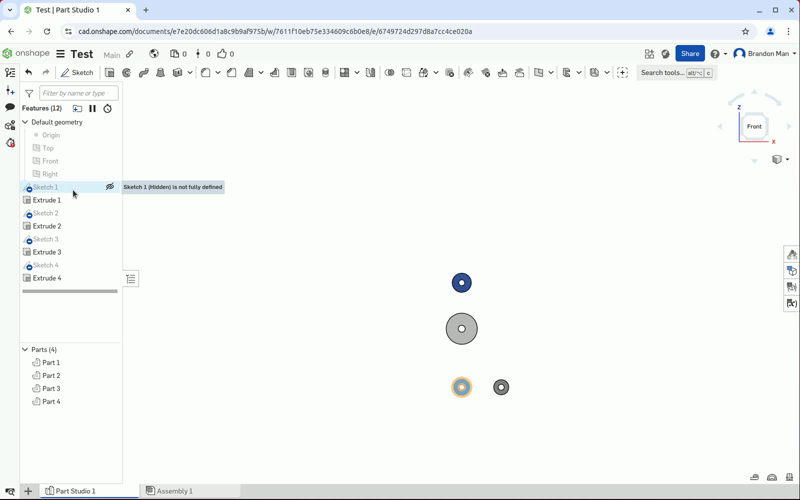
click(73, 189)
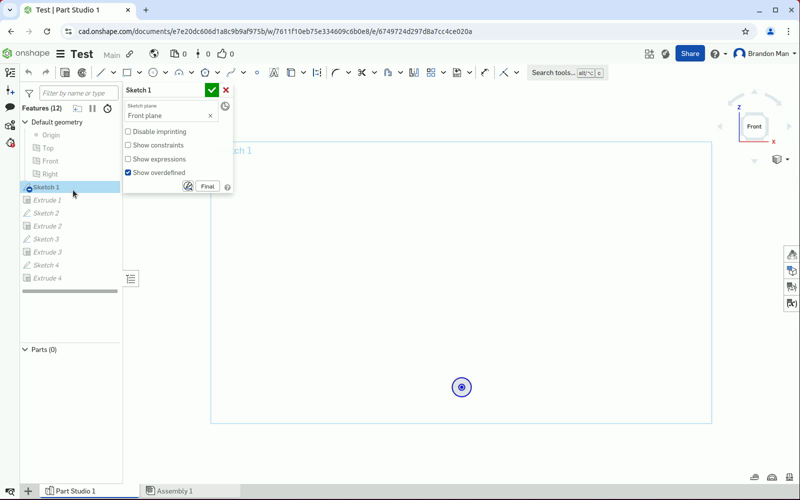
mouse_move(229, 92)
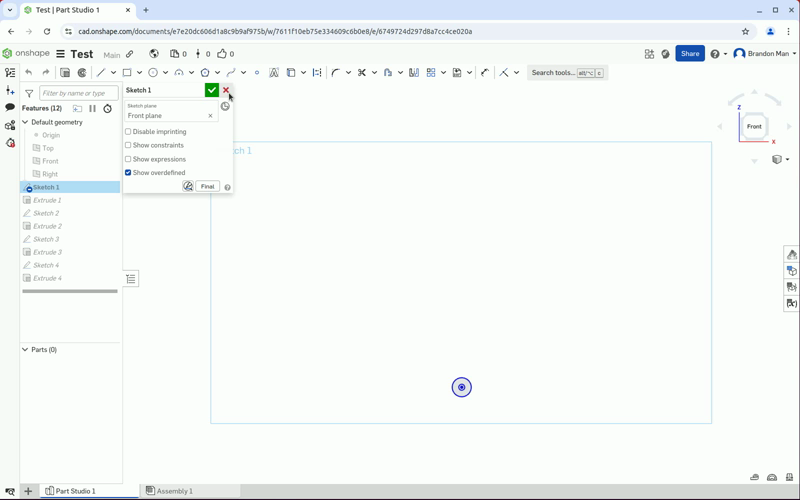
click(229, 92)
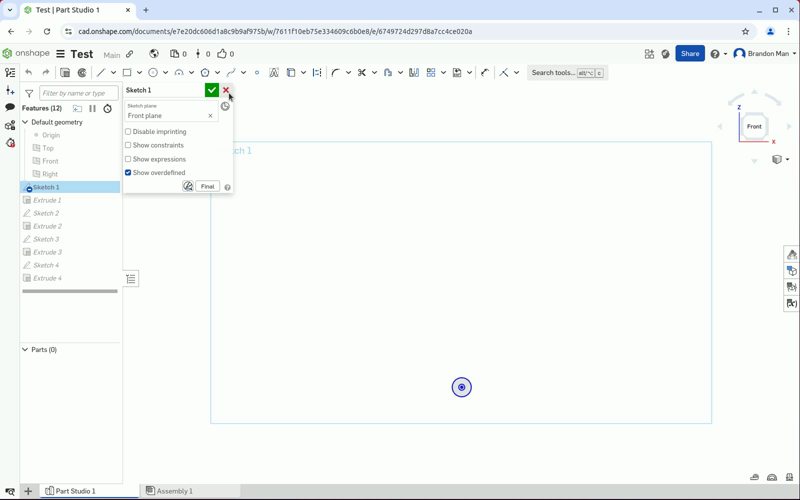
key(shift+s)
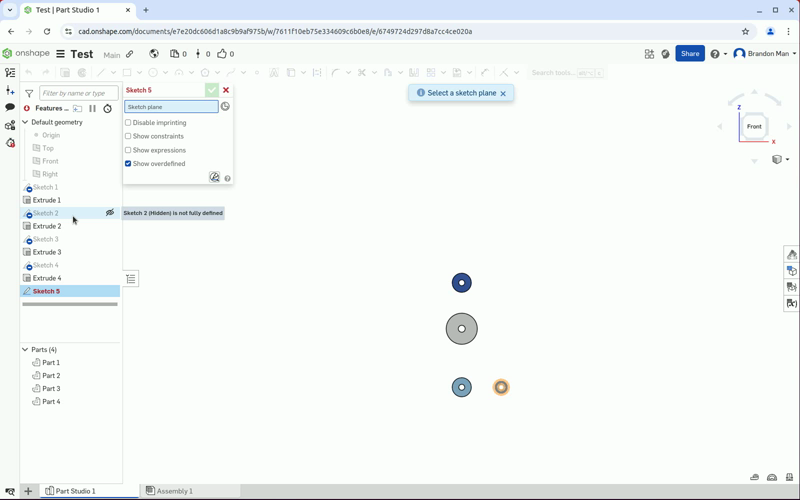
scroll(3)
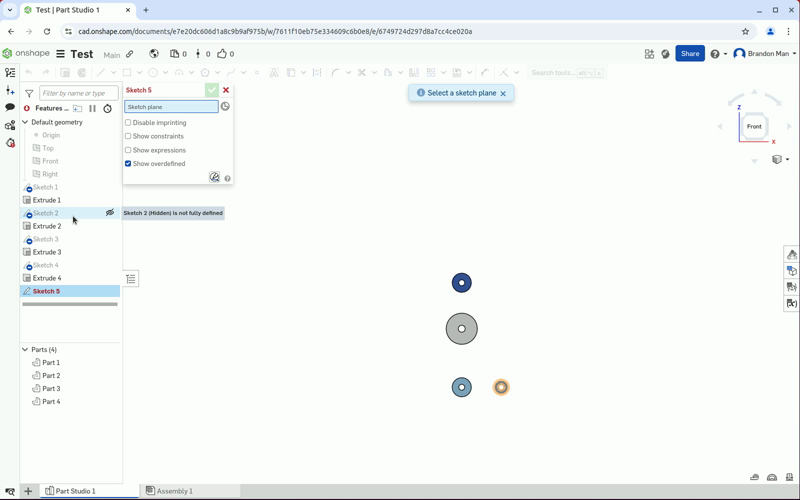
mouse_move(73, 163)
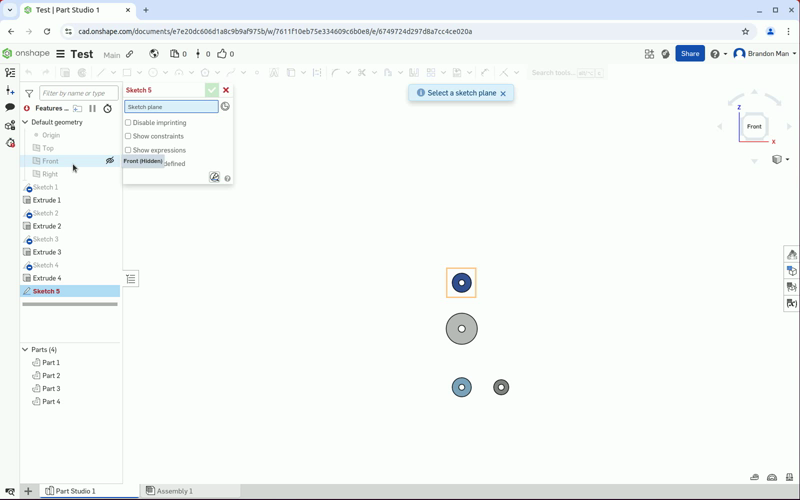
click(73, 163)
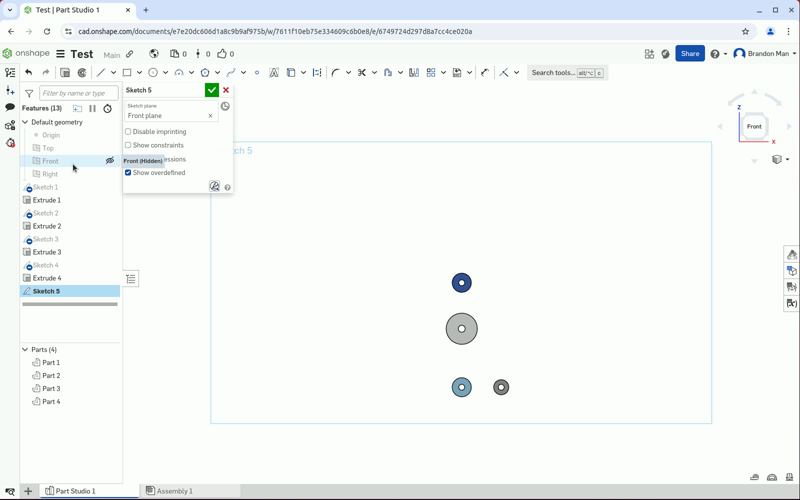
mouse_move(73, 352)
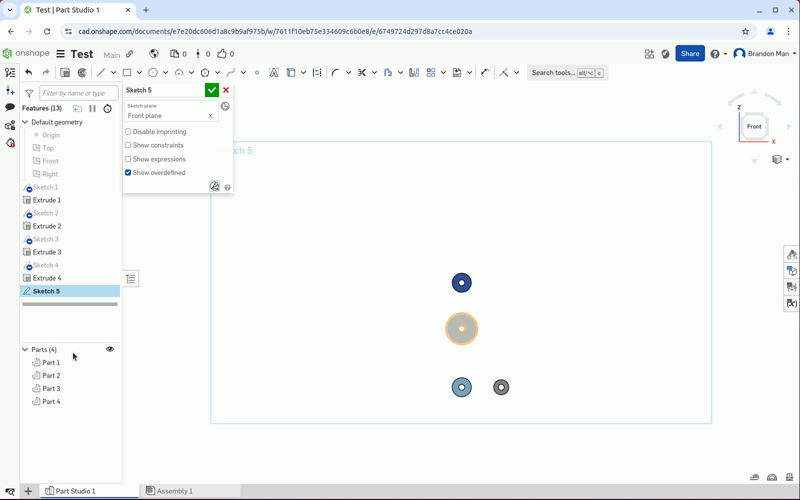
key(y)
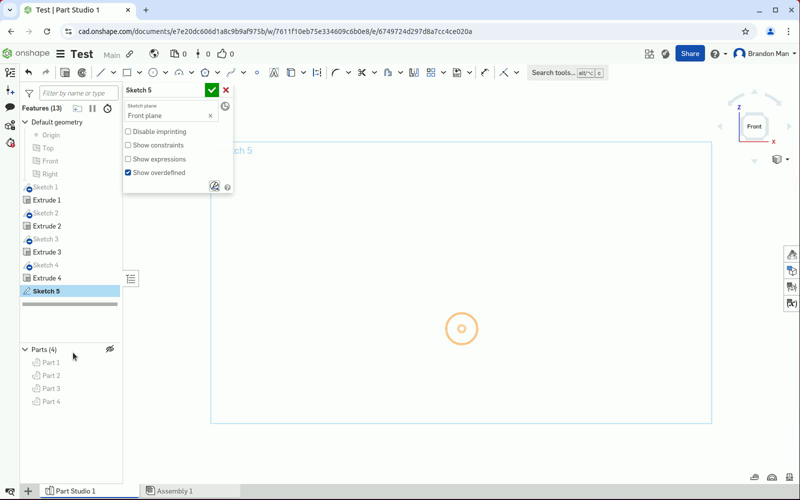
key(a)
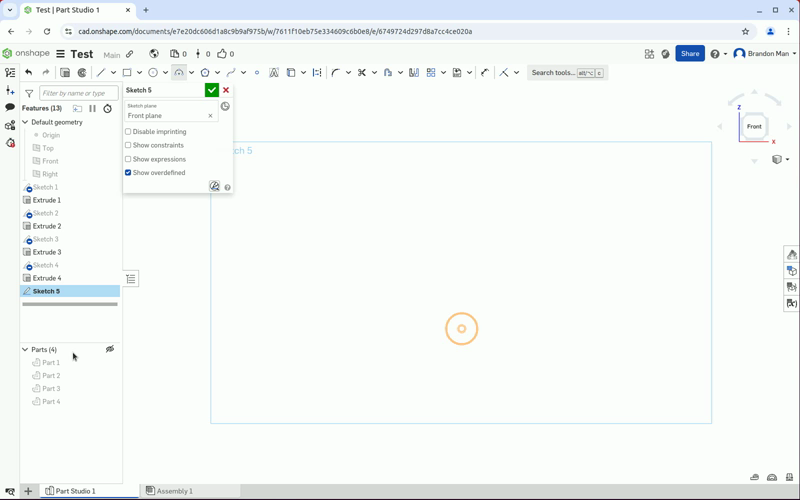
key_down(shift)
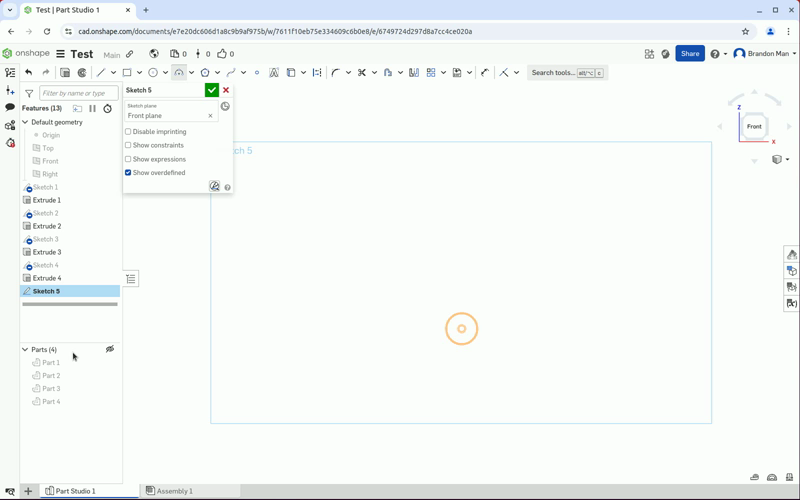
mouse_move(446, 327)
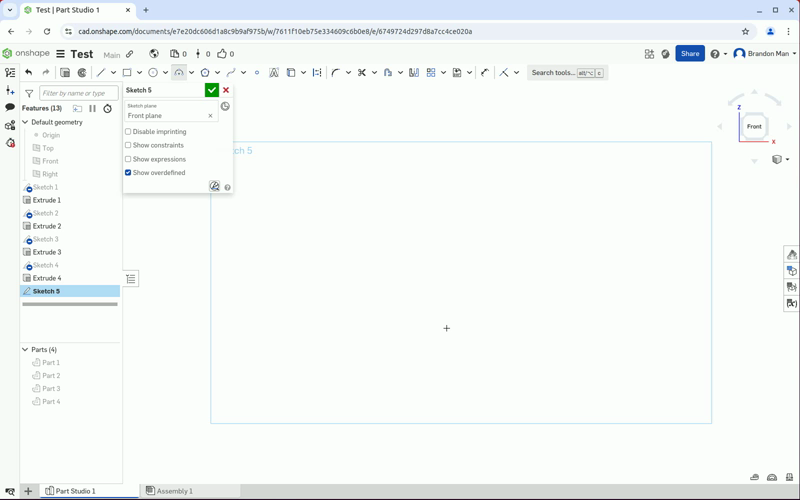
click(446, 327)
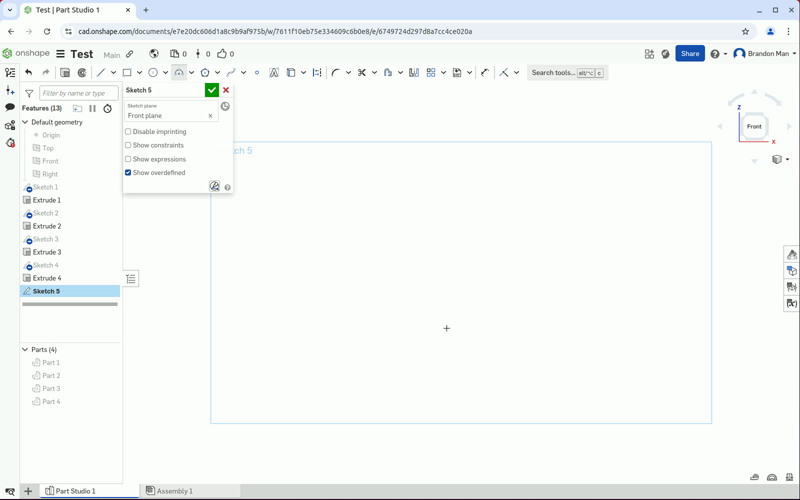
key_up(shift)
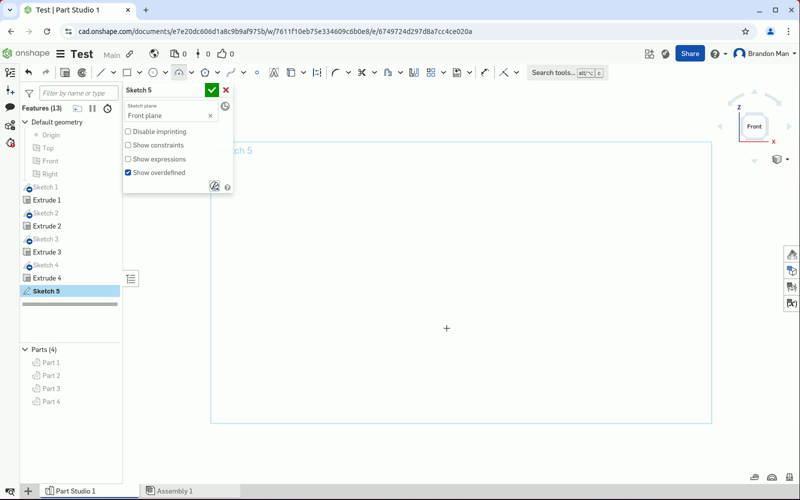
key_down(shift)
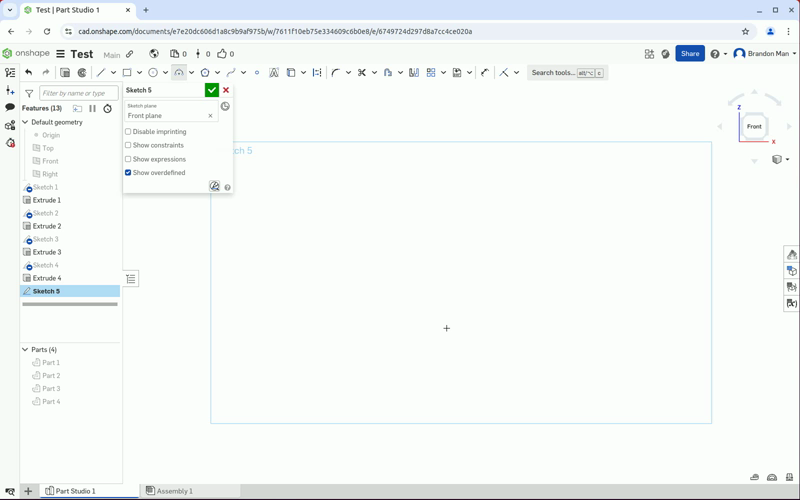
mouse_move(476, 327)
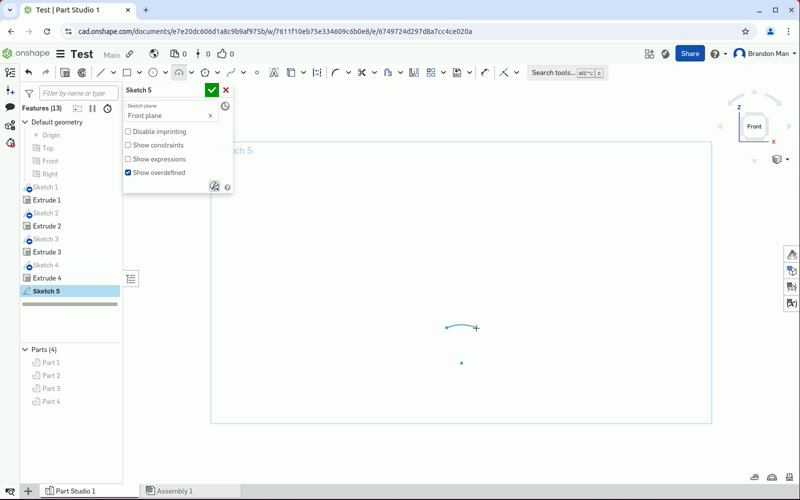
click(476, 327)
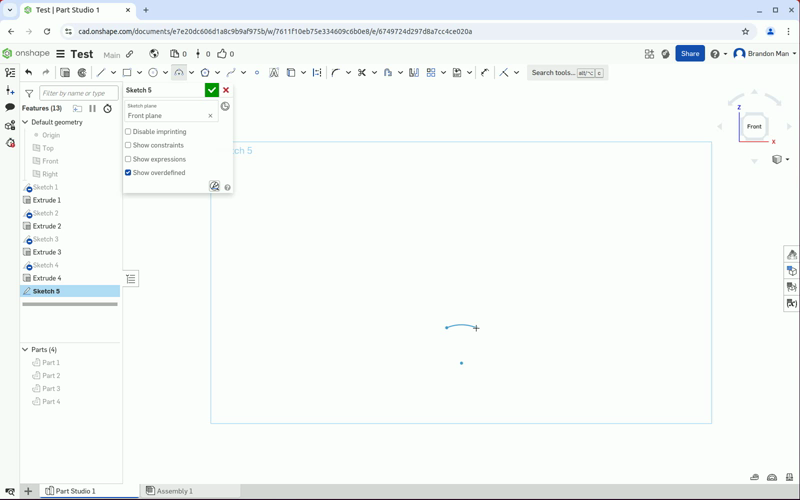
mouse_move(461, 314)
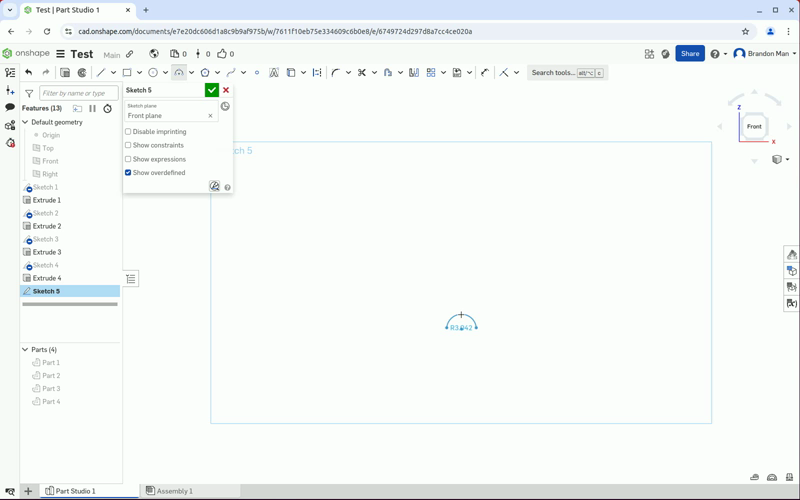
click(461, 314)
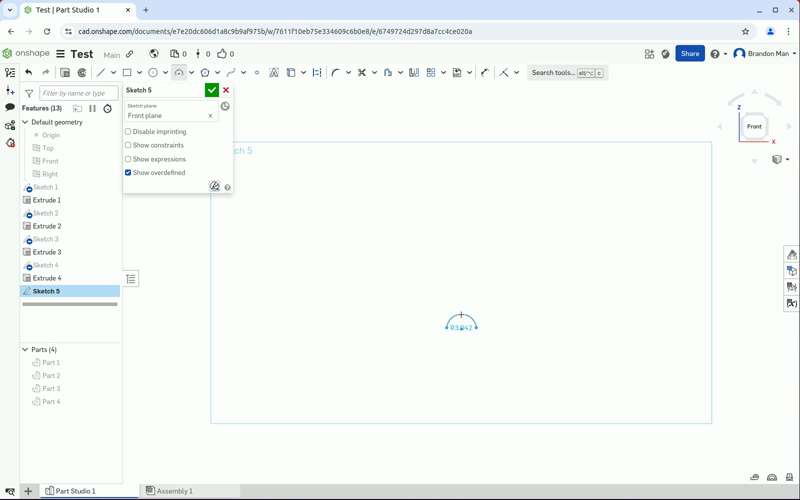
key_up(shift)
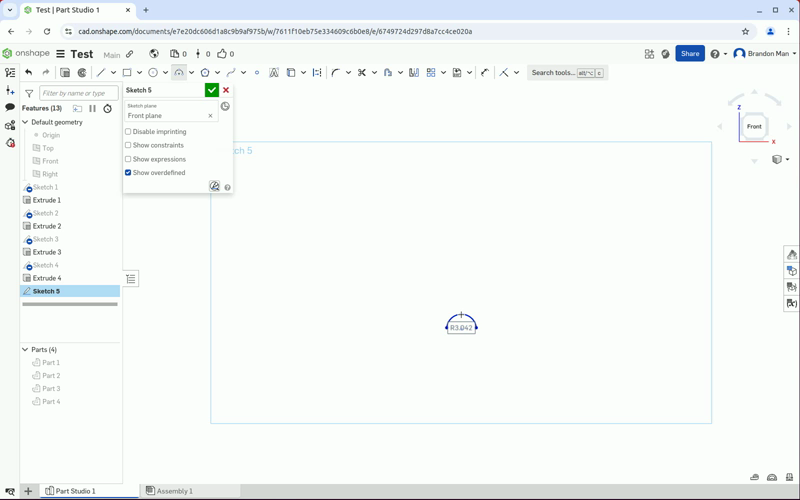
key(esc)
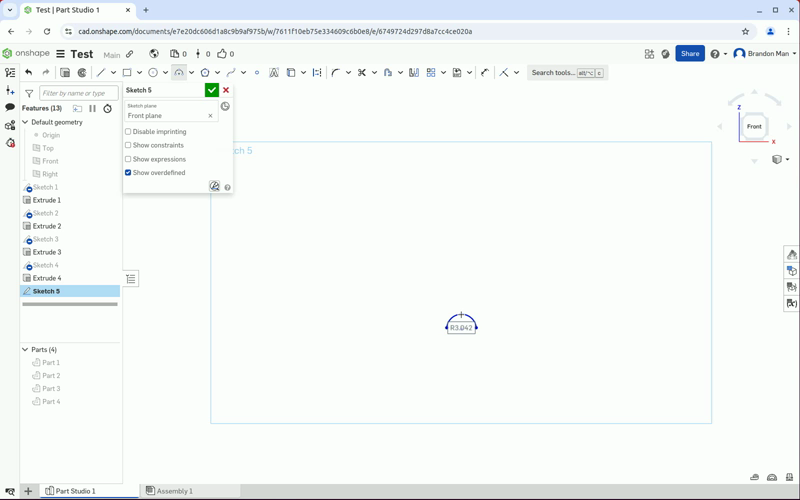
key(l)
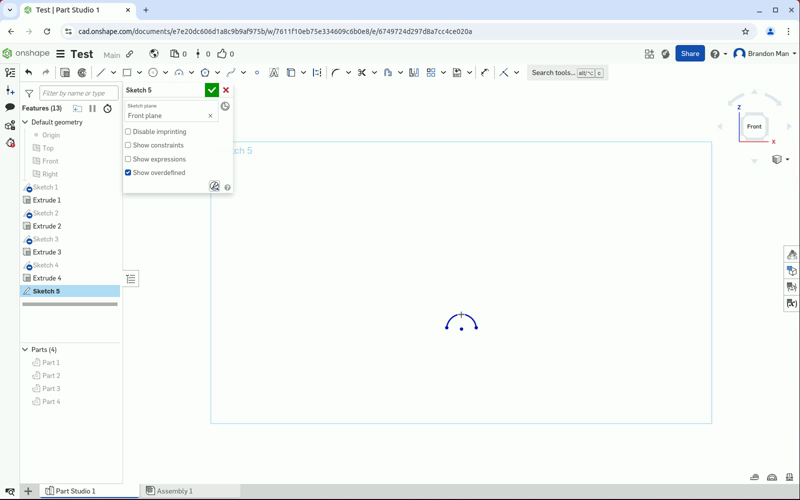
mouse_move(476, 327)
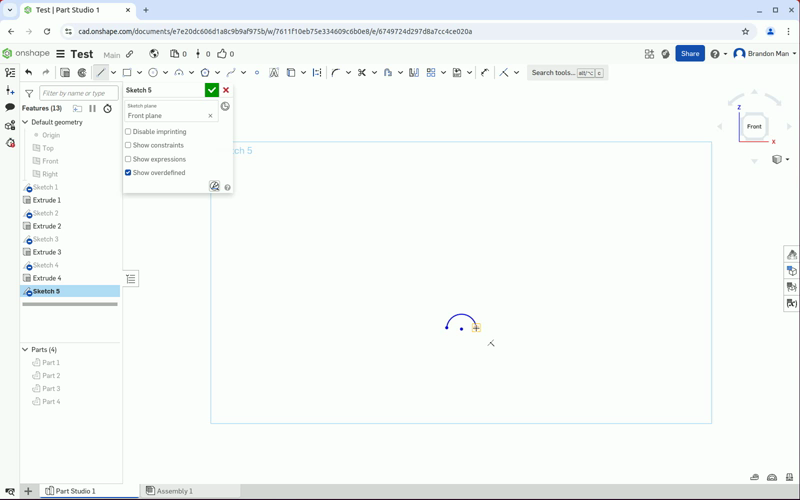
click(476, 327)
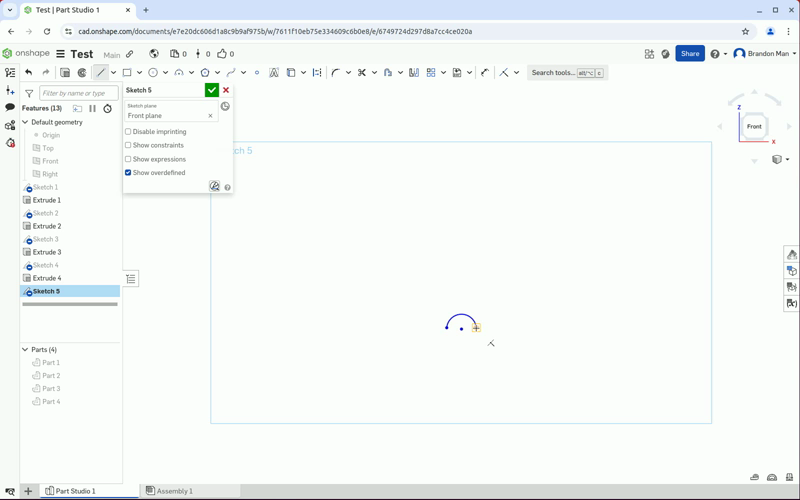
key_down(shift)
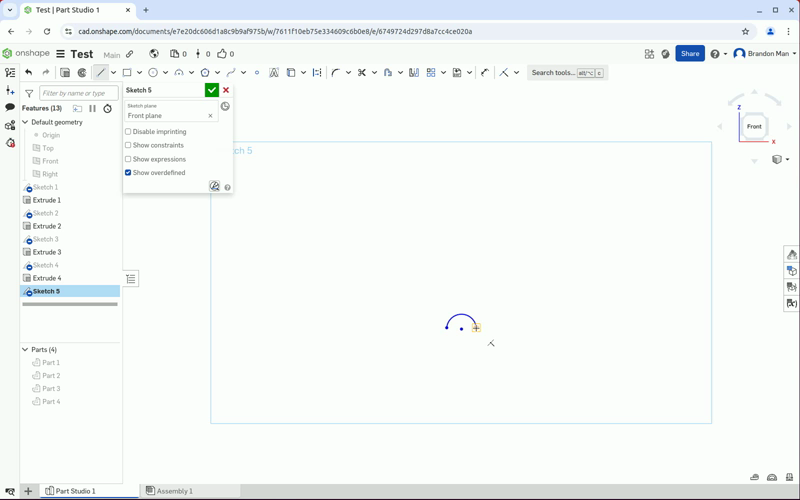
mouse_move(506, 327)
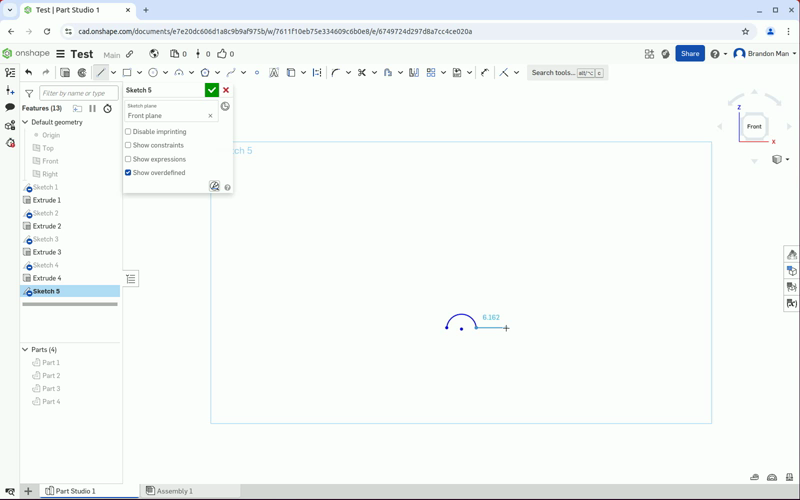
mouse_move(470, 281)
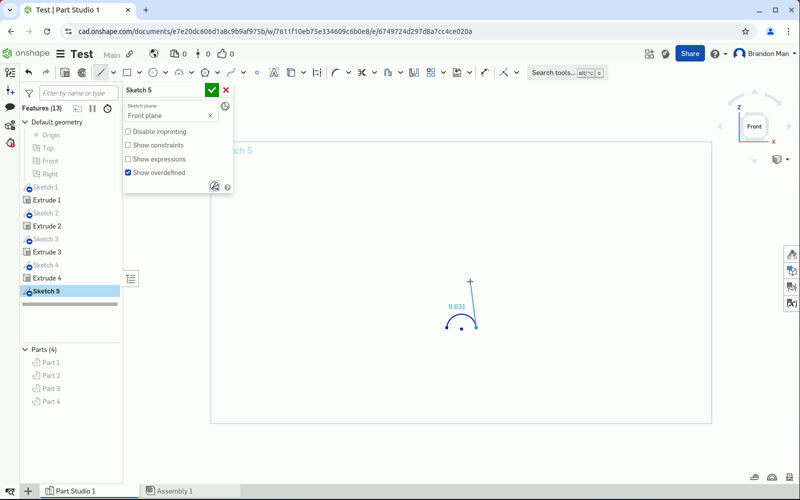
click(470, 281)
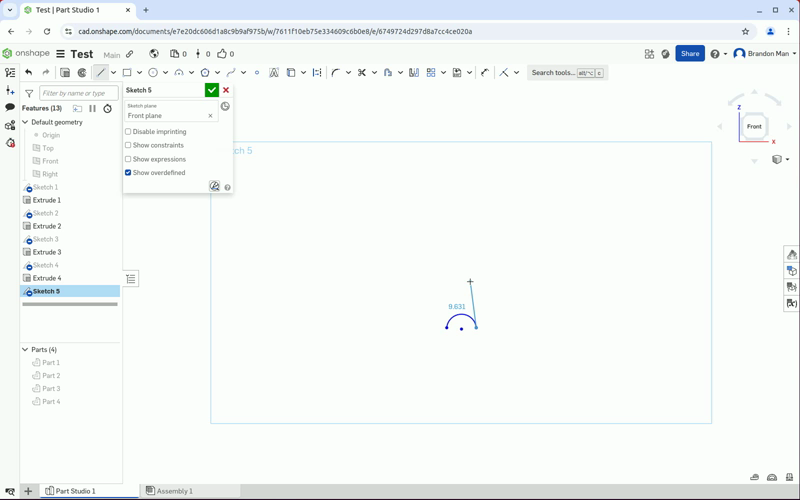
key_up(shift)
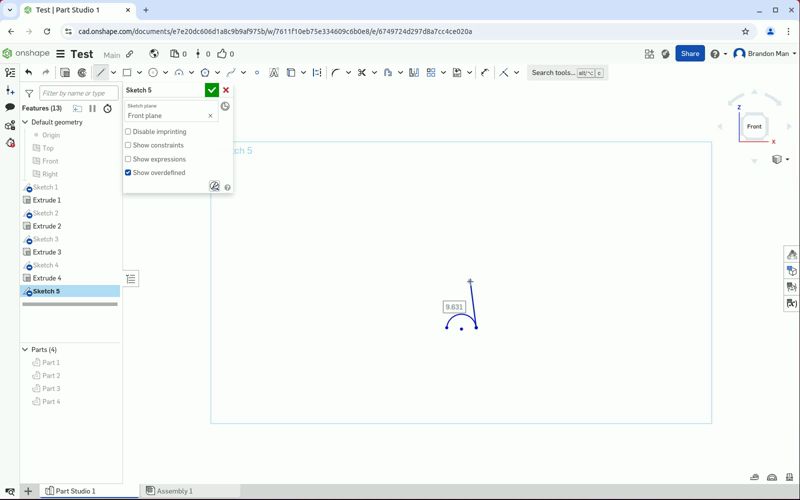
key(esc)
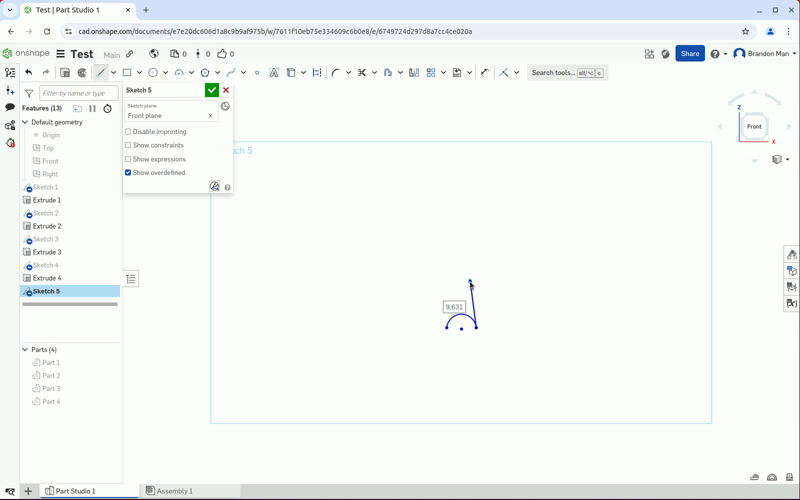
key(a)
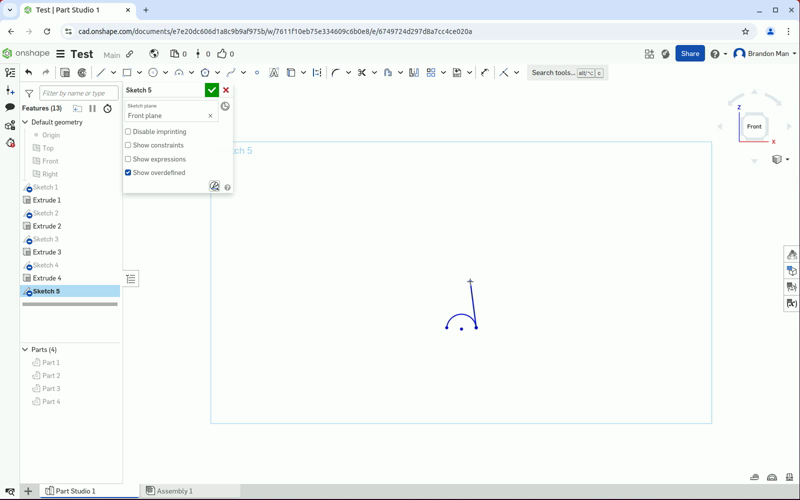
mouse_move(470, 281)
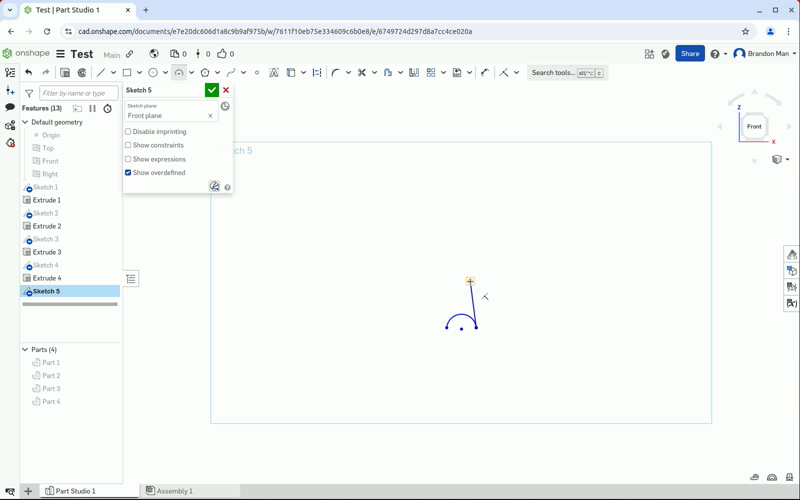
click(470, 281)
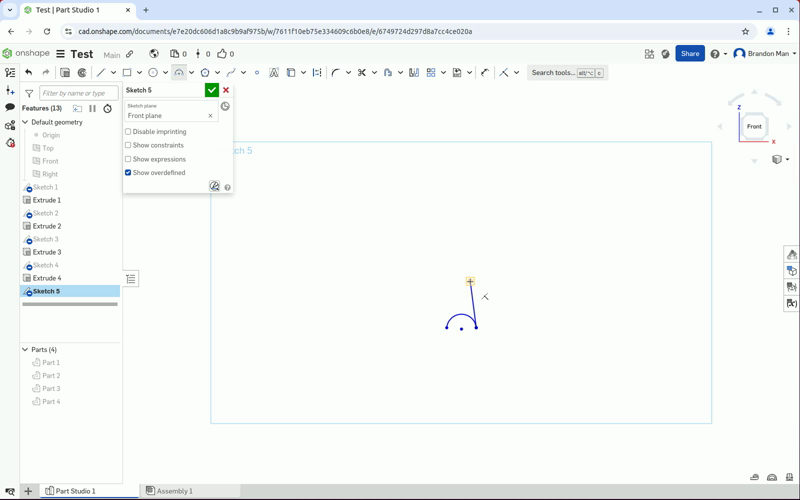
key_down(shift)
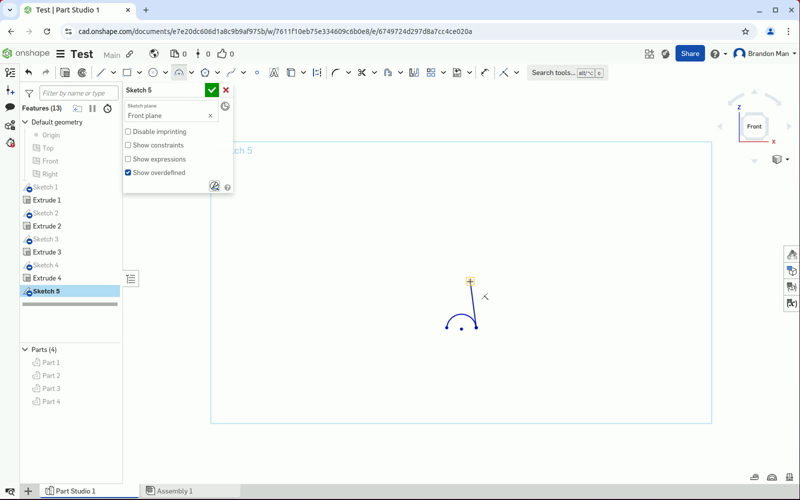
mouse_move(452, 281)
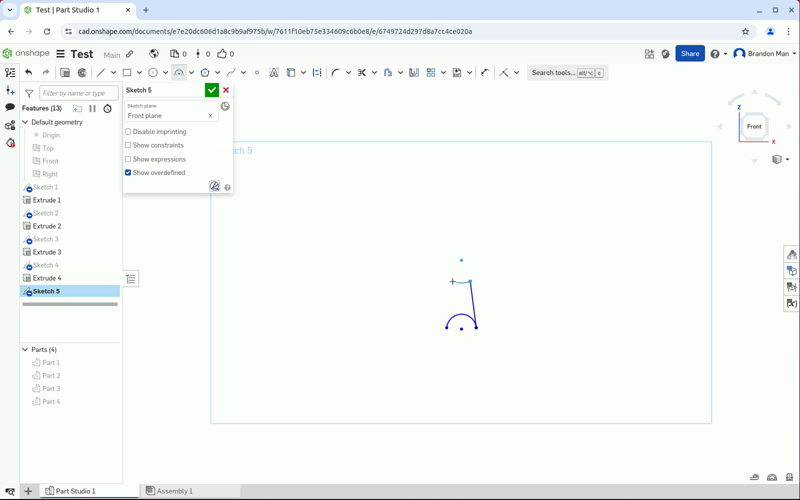
click(452, 281)
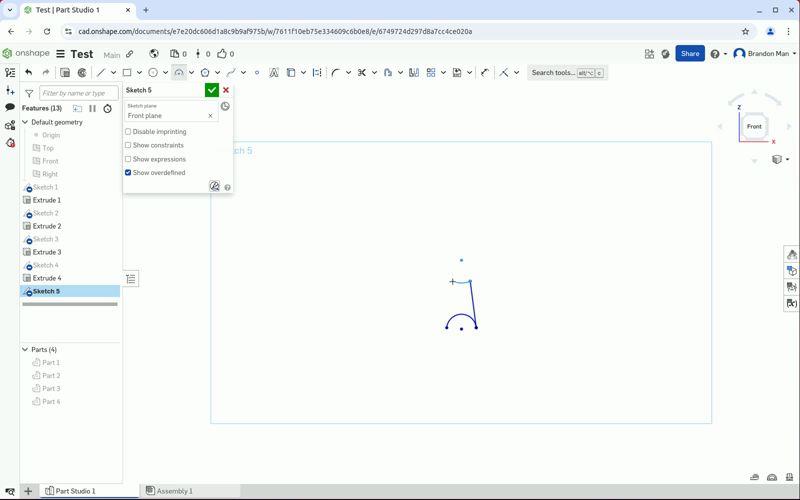
mouse_move(461, 291)
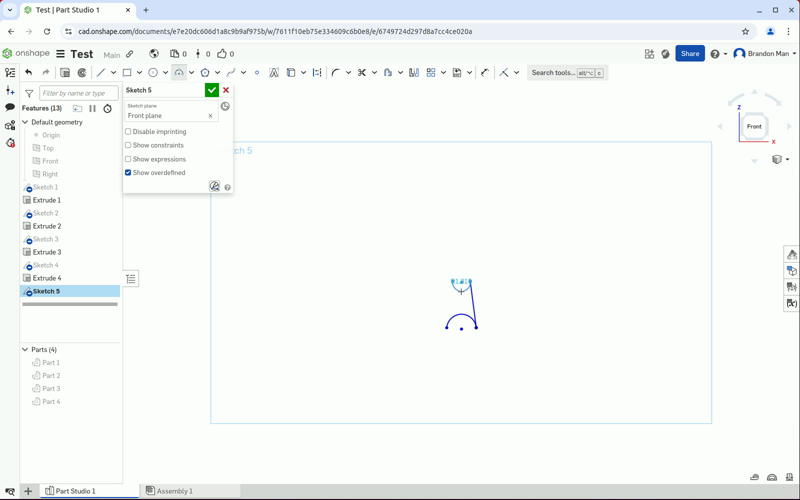
click(461, 291)
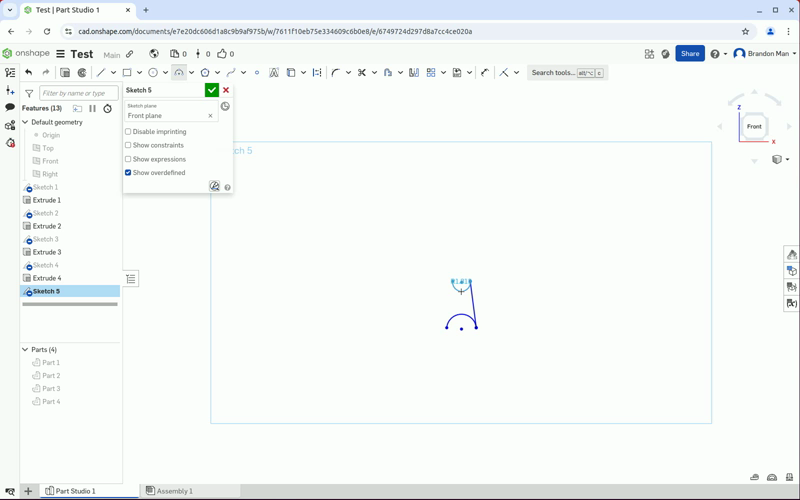
key_up(shift)
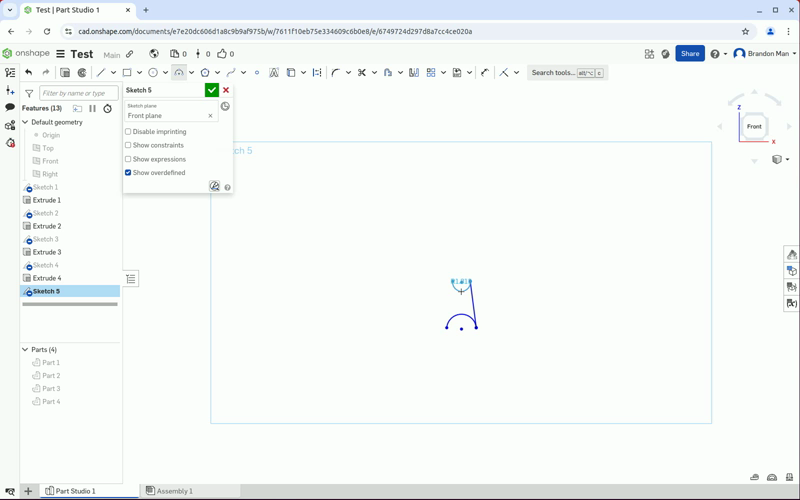
key(esc)
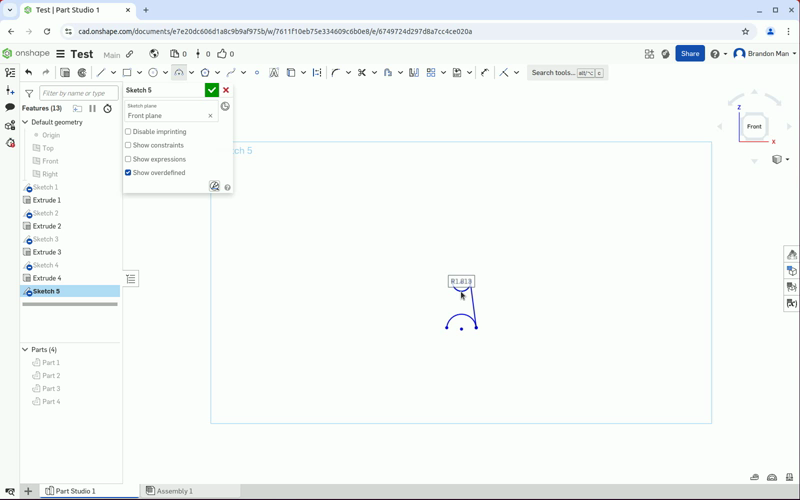
key(l)
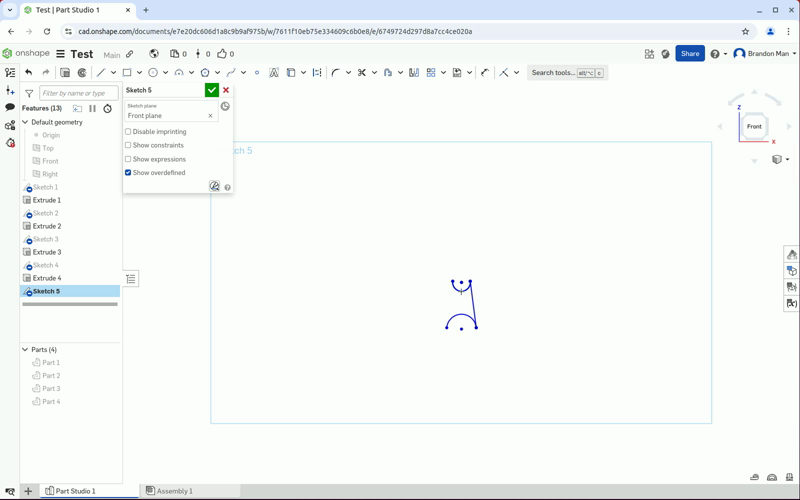
mouse_move(452, 281)
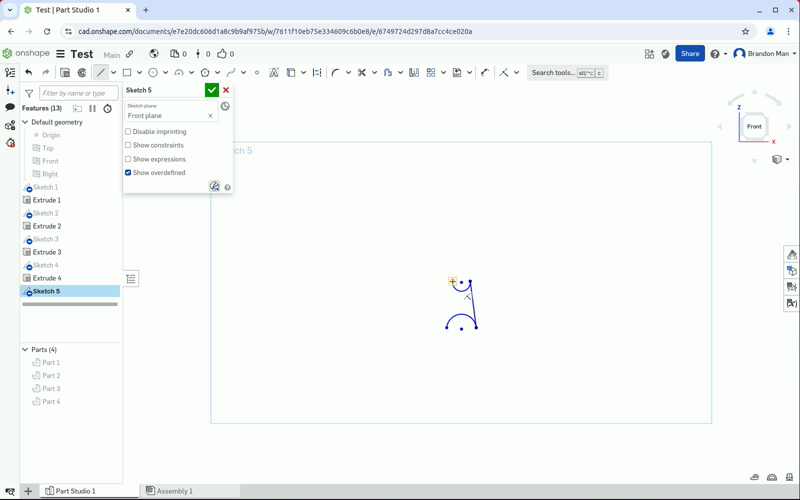
click(452, 281)
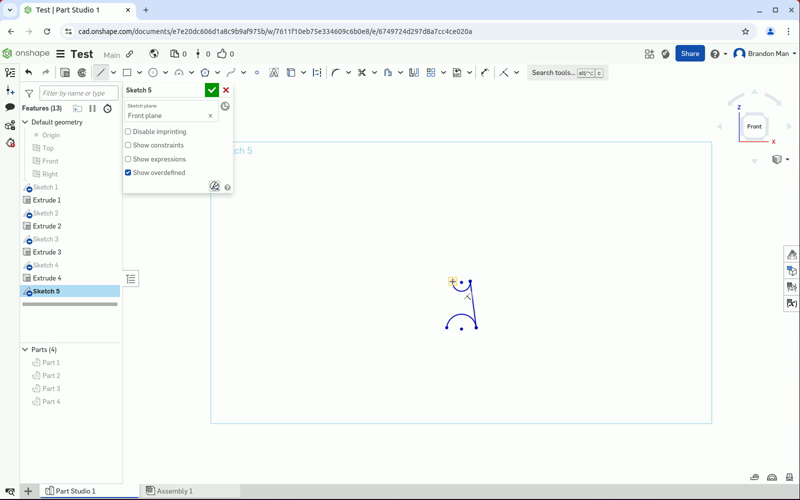
mouse_move(482, 281)
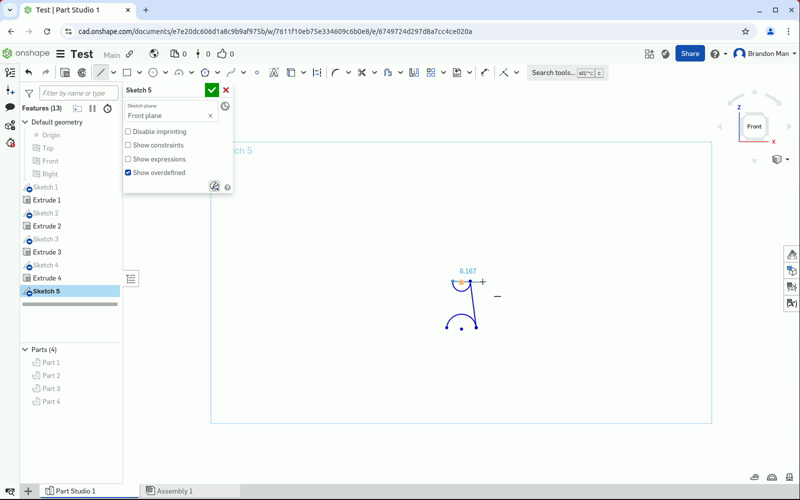
key_down(shift)
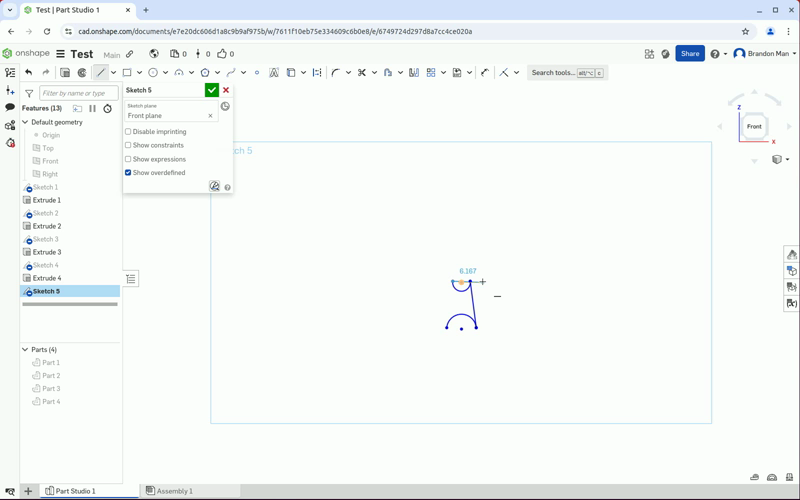
mouse_move(446, 327)
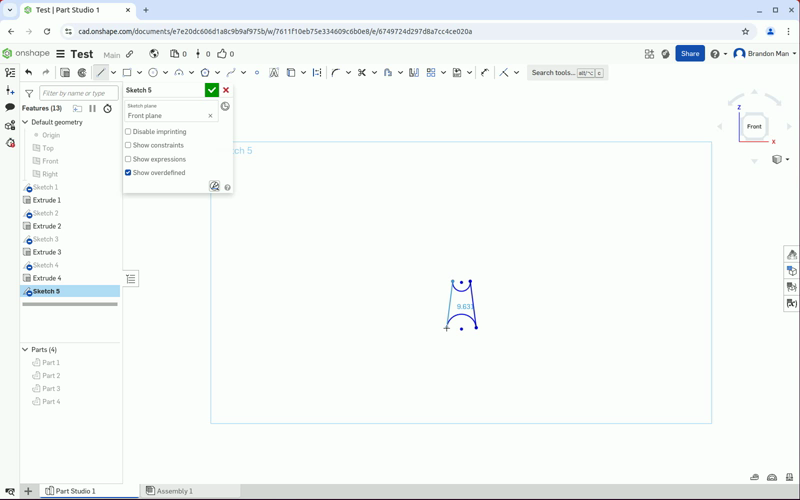
key_up(shift)
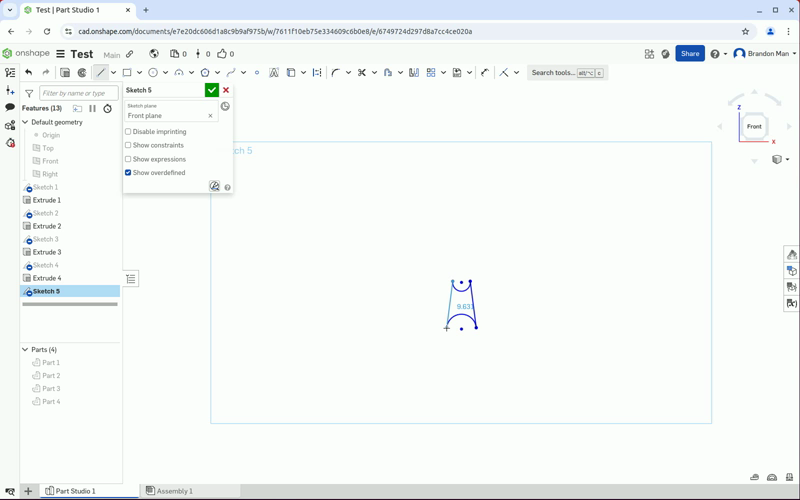
click(446, 327)
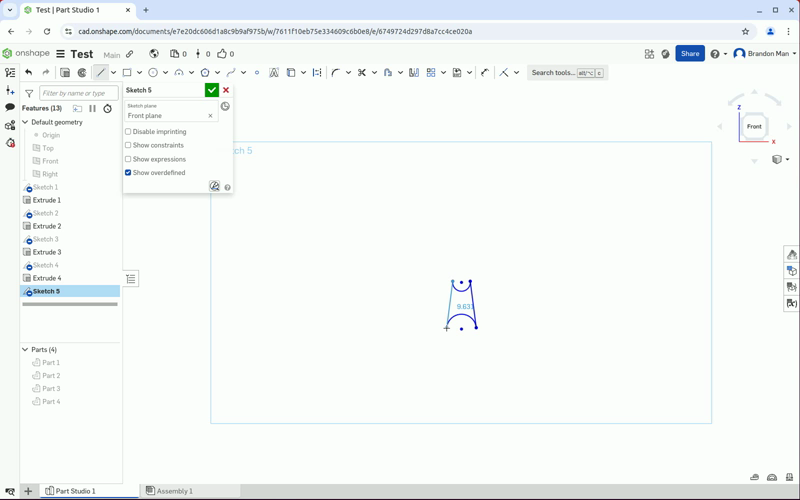
key(esc)
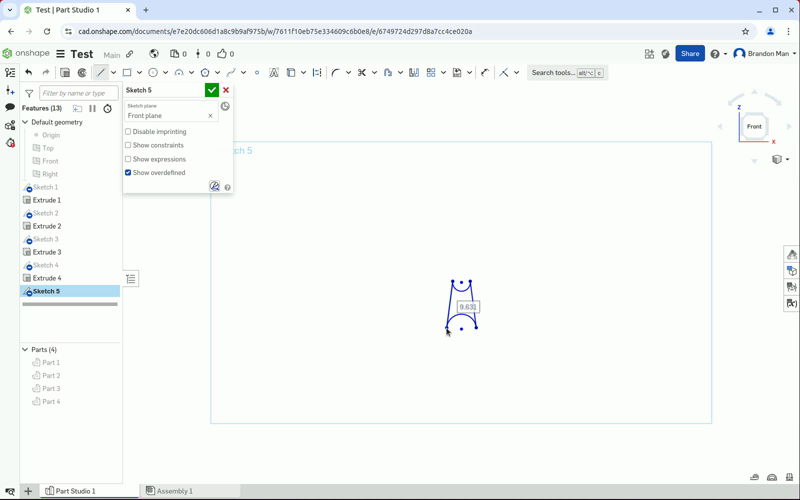
key(c)
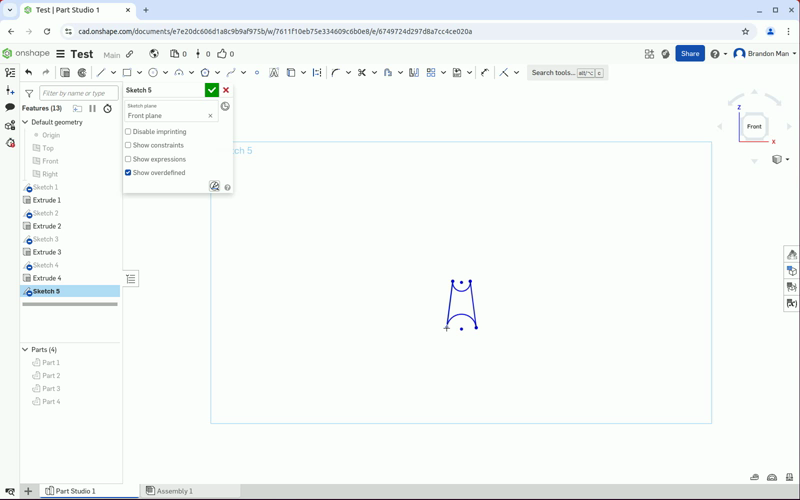
key_down(shift)
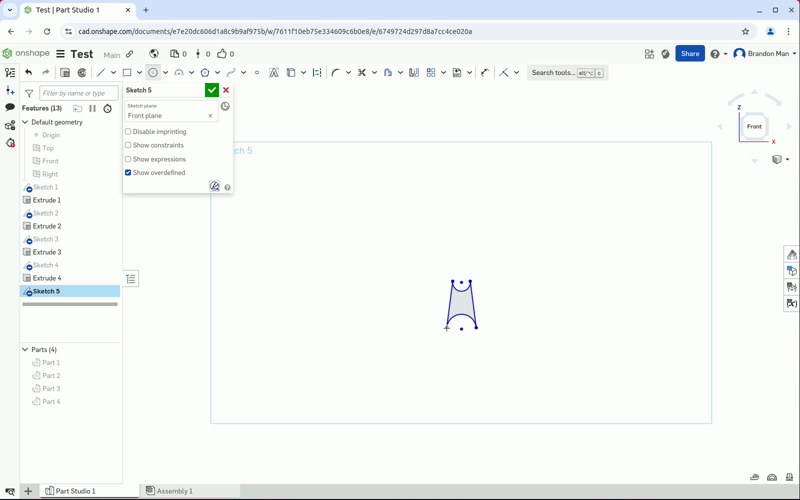
mouse_move(458, 295)
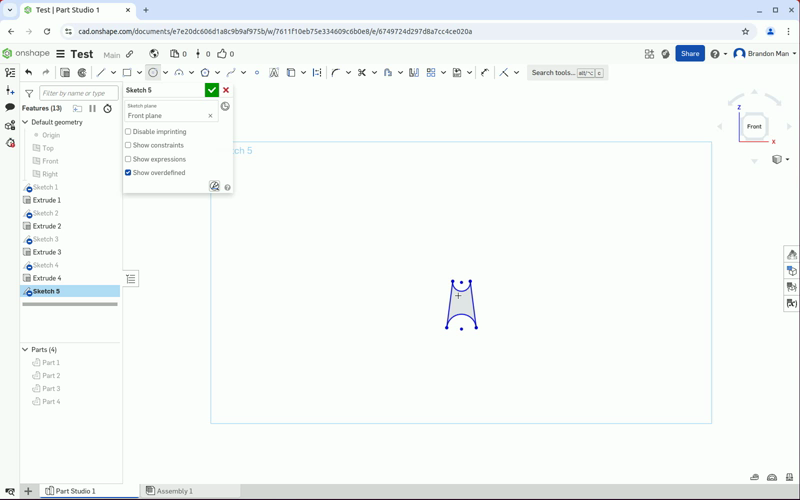
click(458, 295)
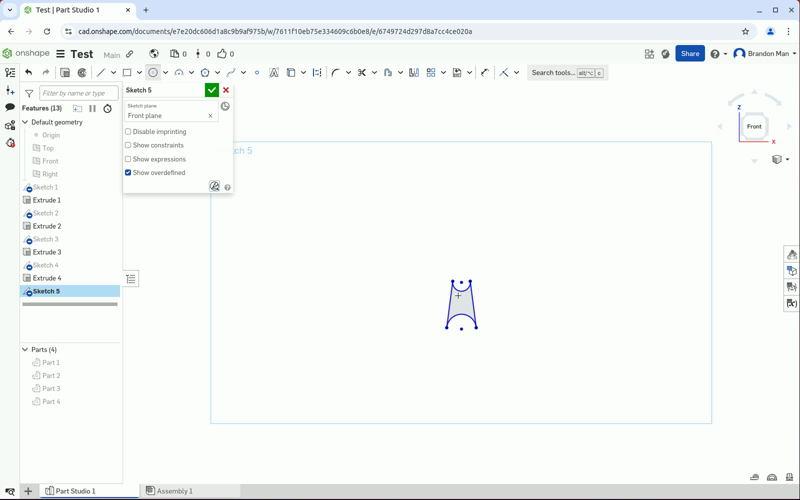
key_up(shift)
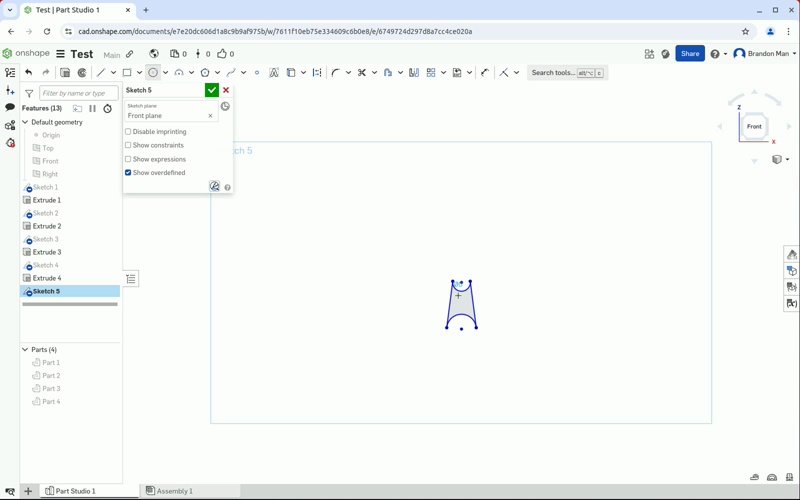
mouse_move(461, 295)
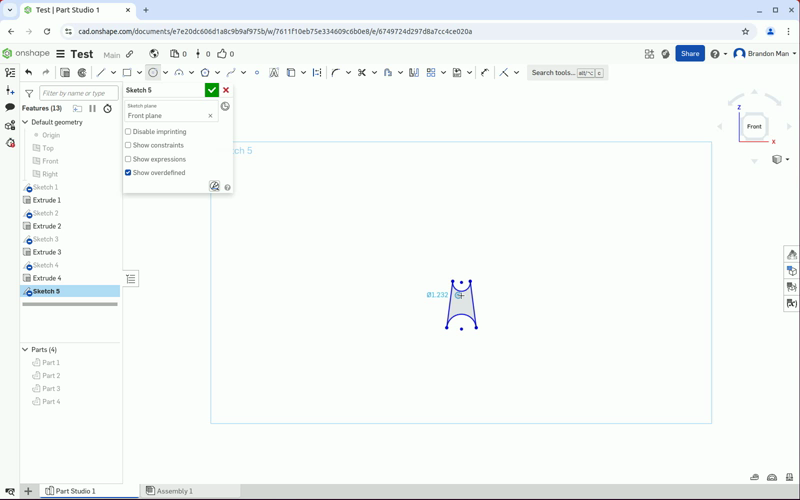
scroll(6)
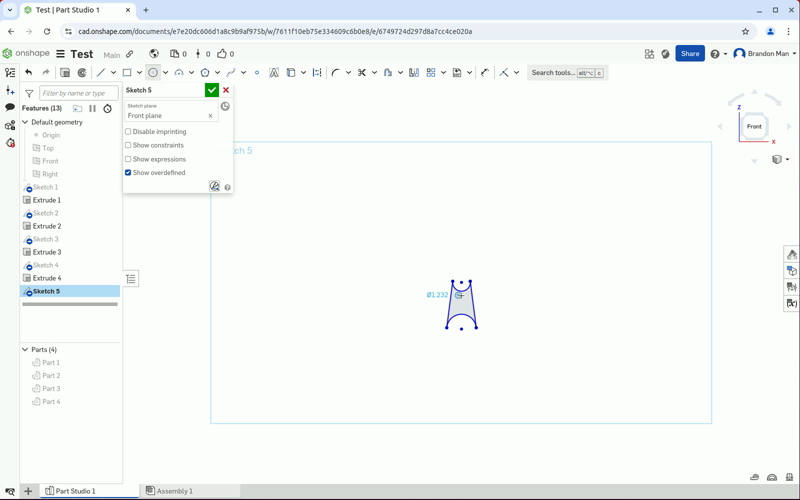
scroll(6)
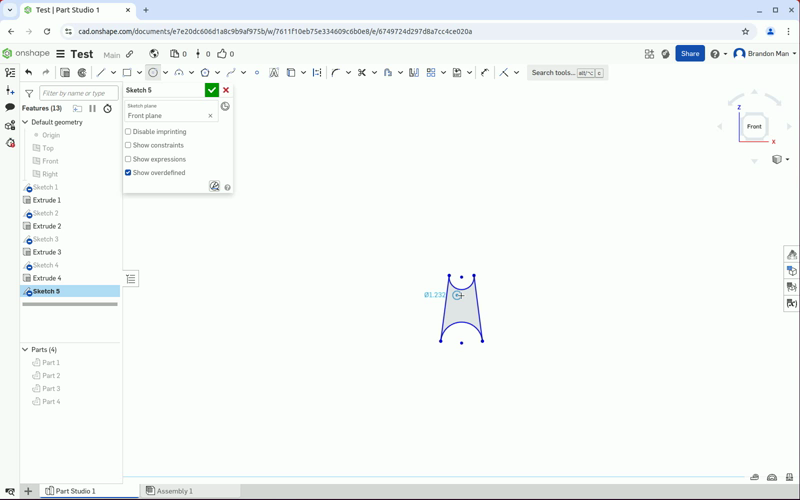
scroll(6)
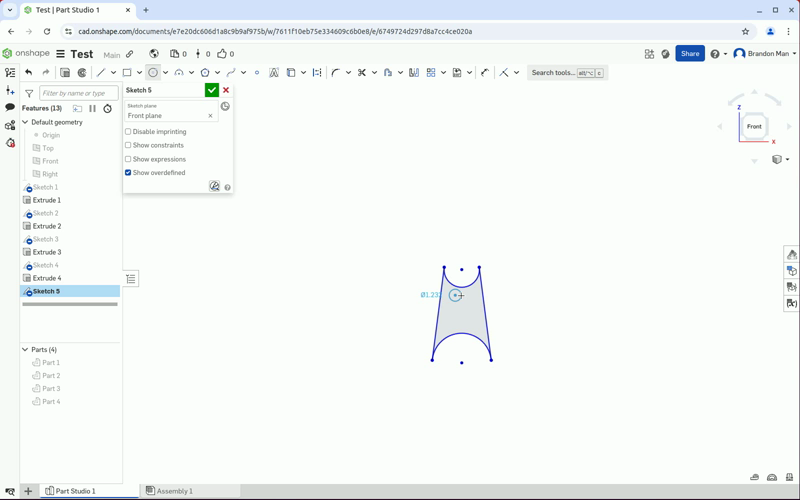
scroll(6)
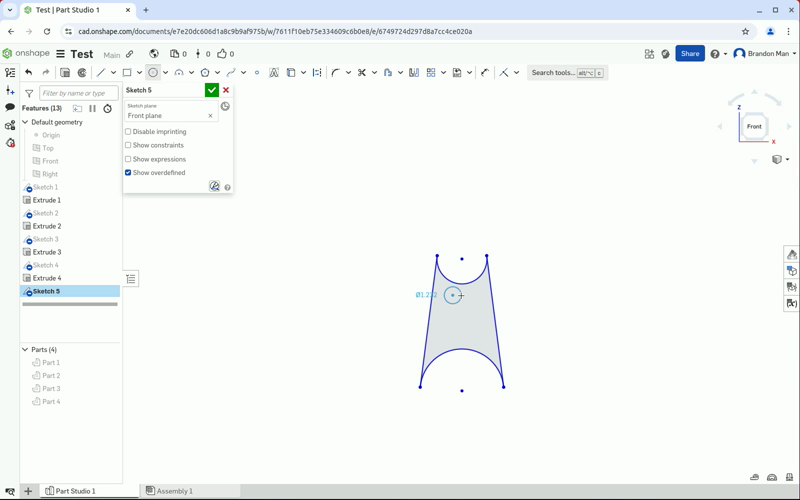
scroll(6)
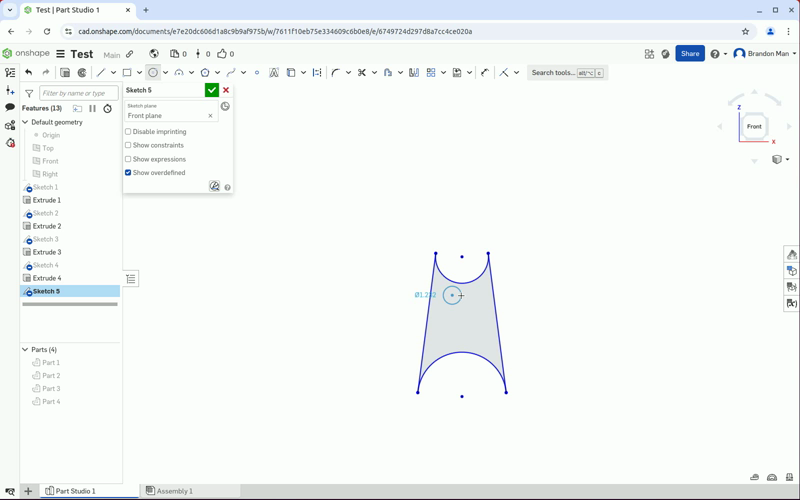
scroll(6)
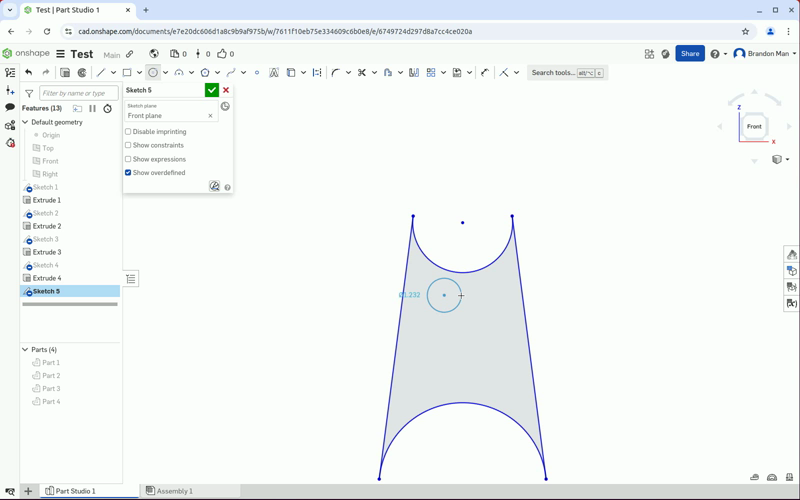
scroll(6)
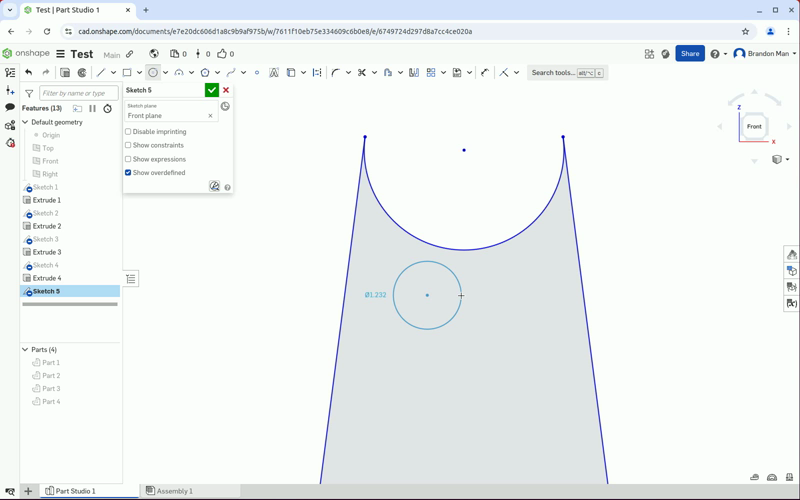
click(461, 295)
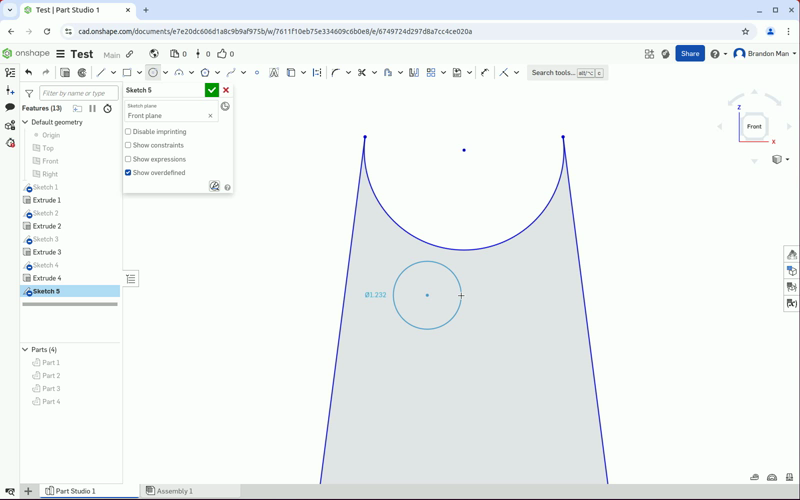
scroll(-6)
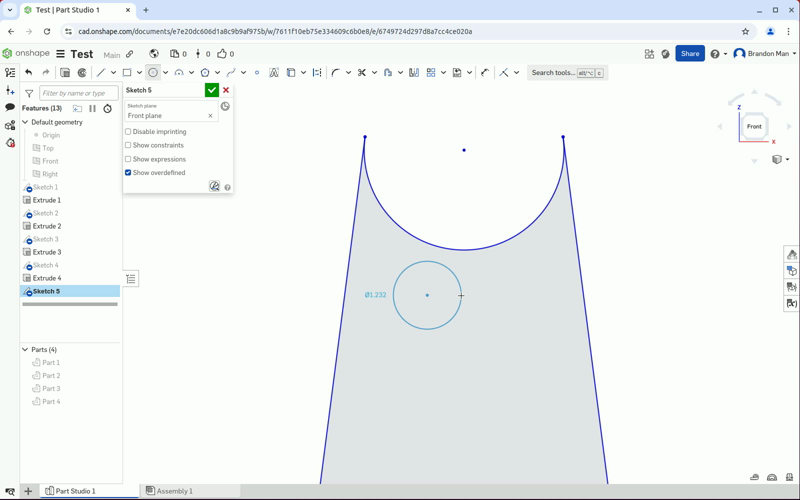
scroll(-6)
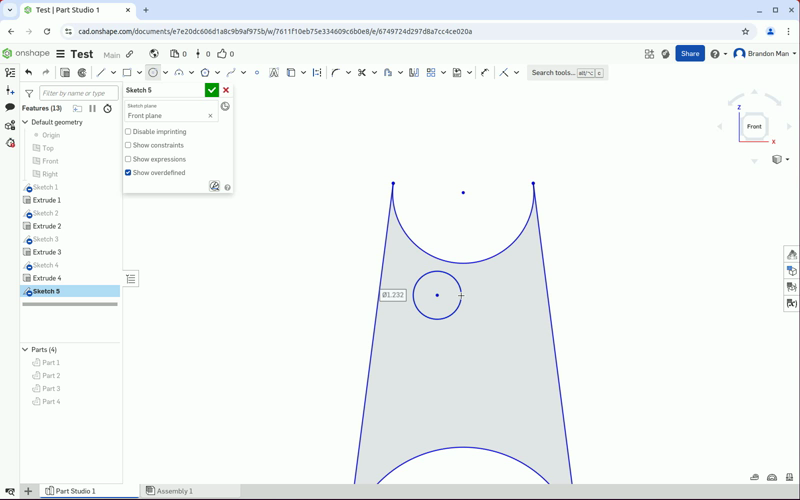
scroll(-6)
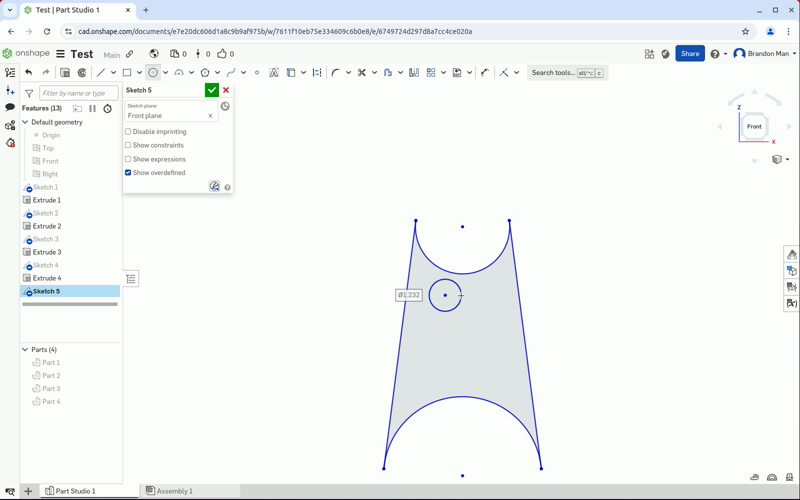
scroll(-6)
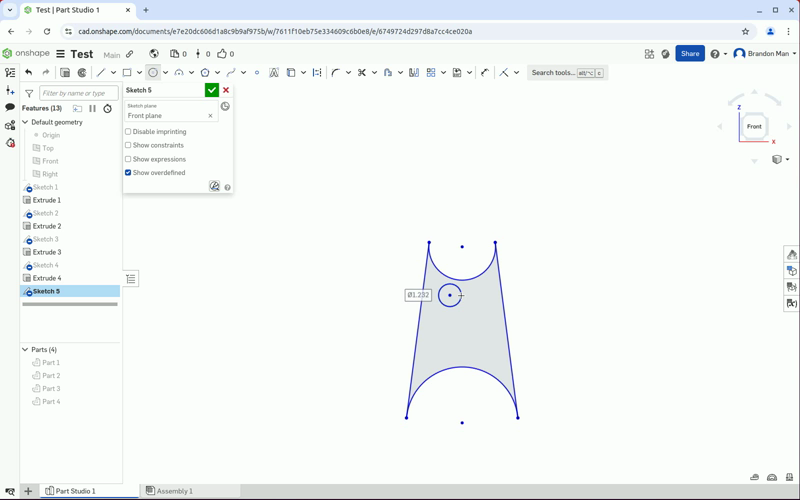
scroll(-6)
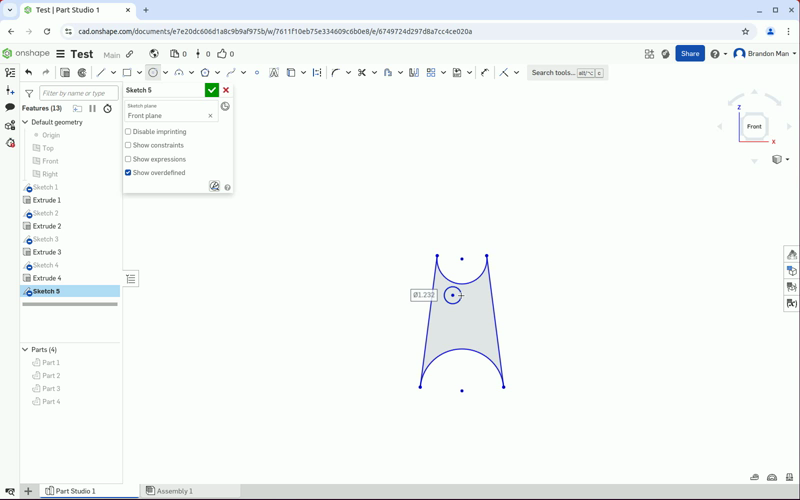
scroll(-6)
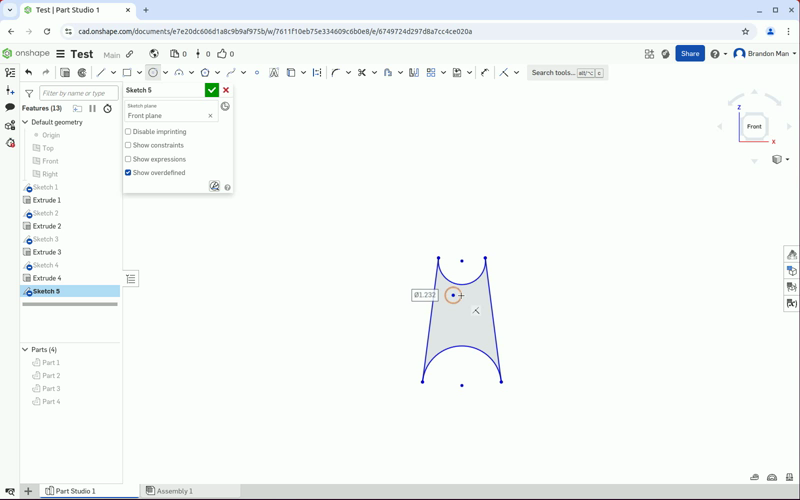
scroll(-6)
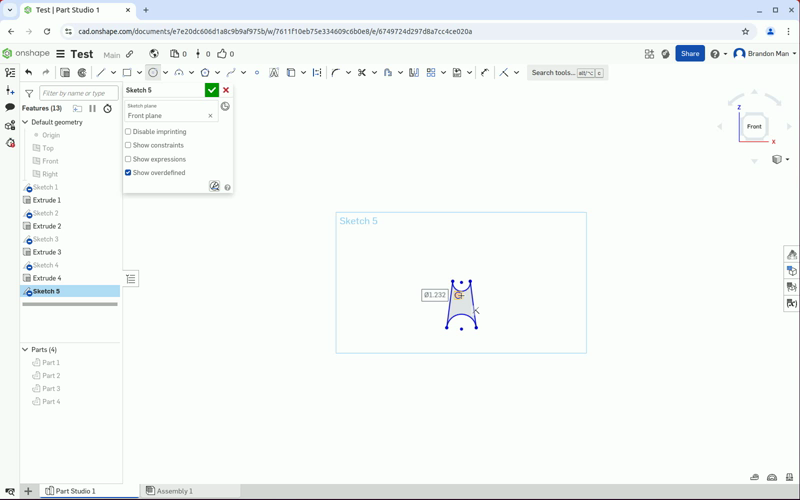
key(esc)
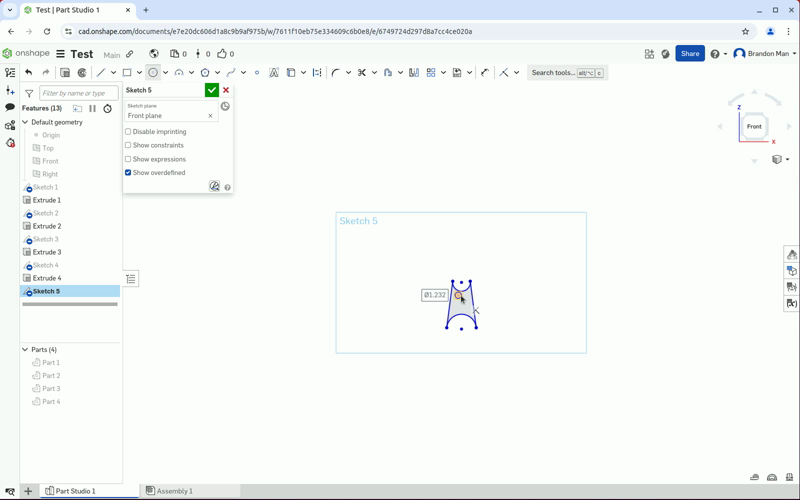
mouse_move(467, 295)
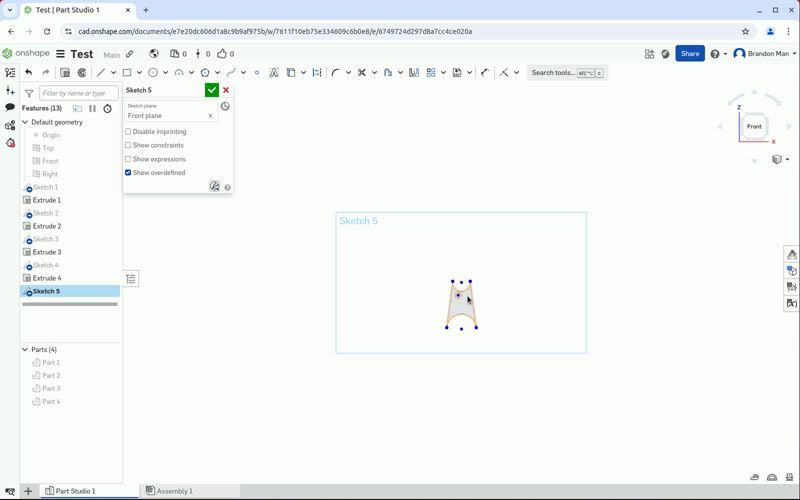
scroll(6)
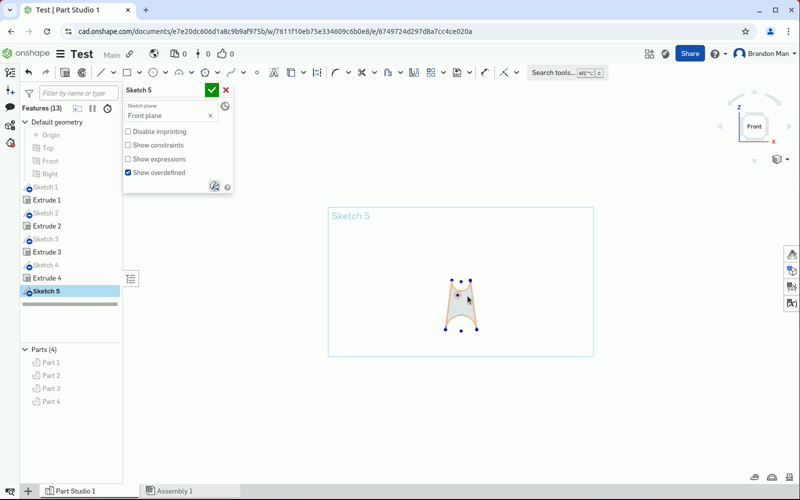
scroll(6)
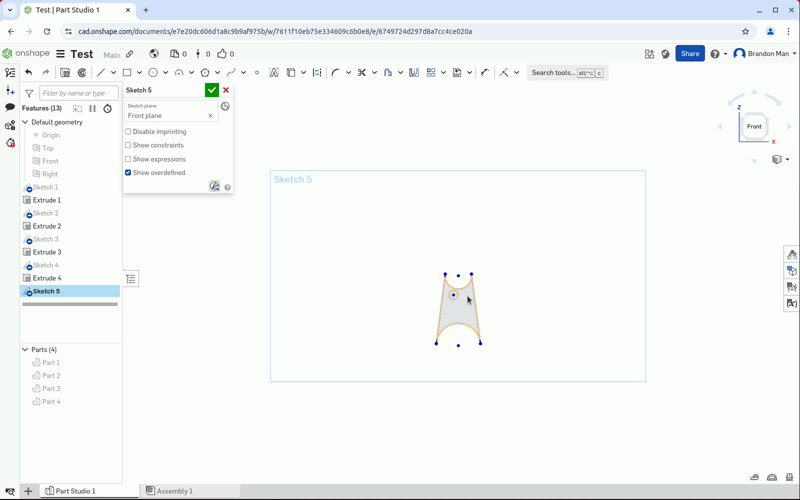
scroll(6)
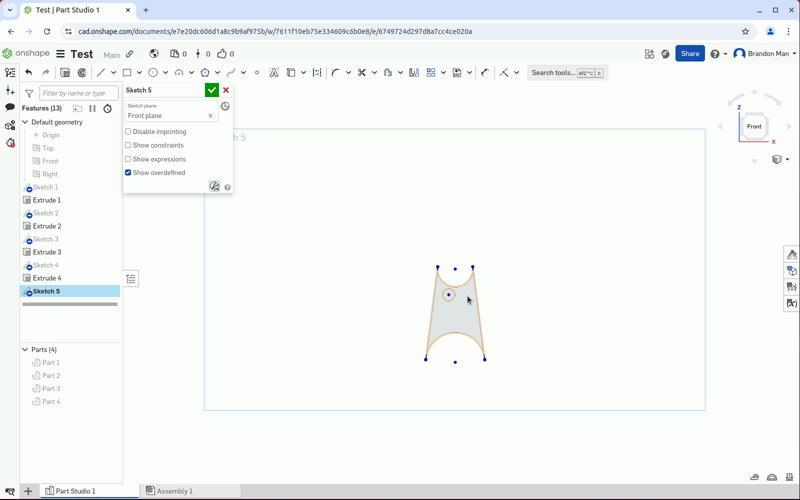
scroll(6)
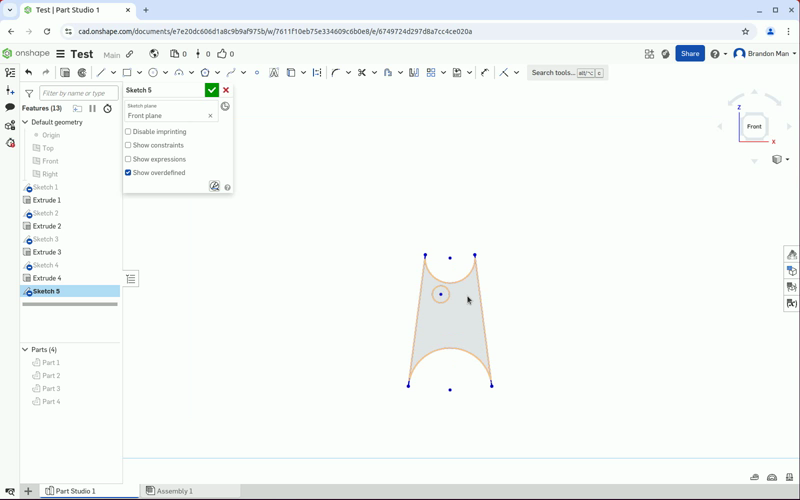
scroll(6)
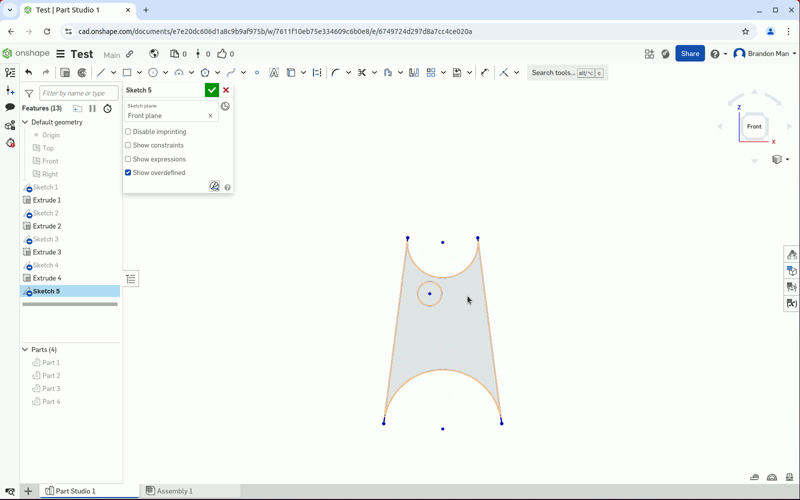
scroll(6)
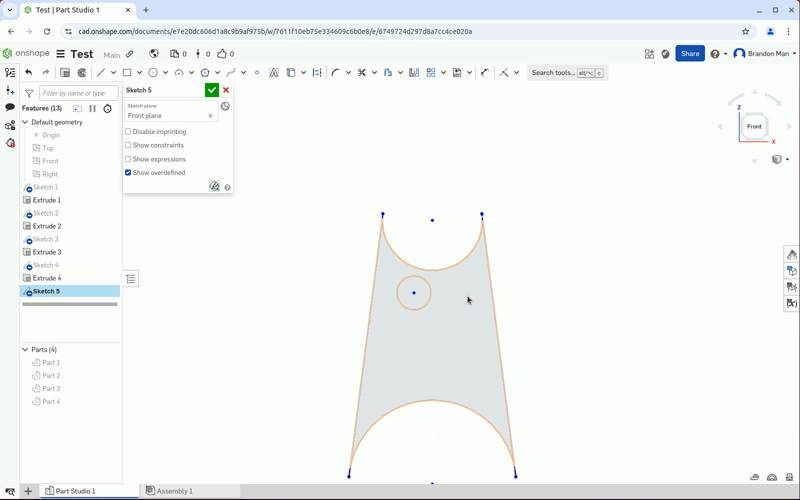
scroll(6)
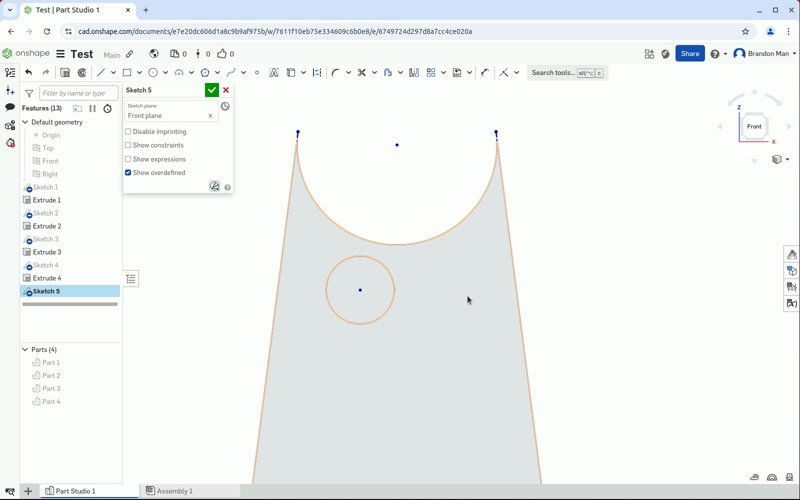
click(467, 295)
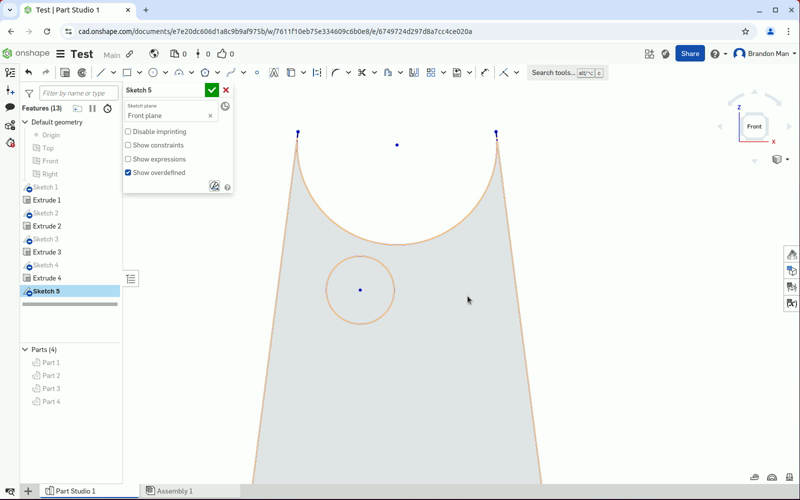
scroll(-6)
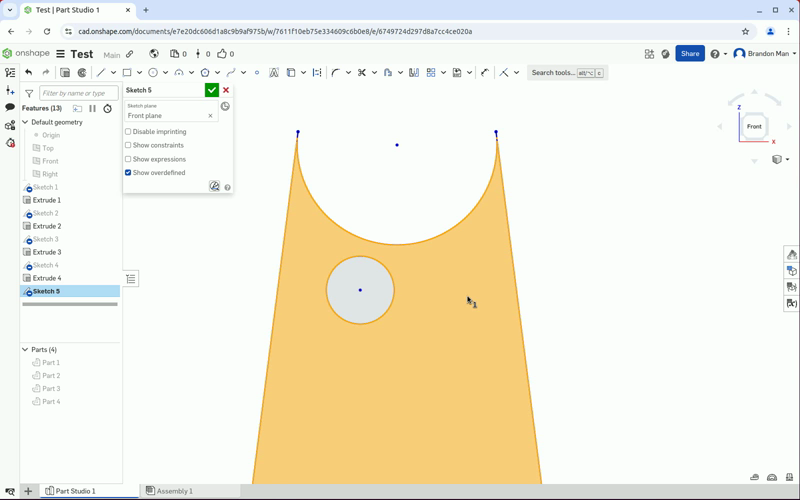
scroll(-6)
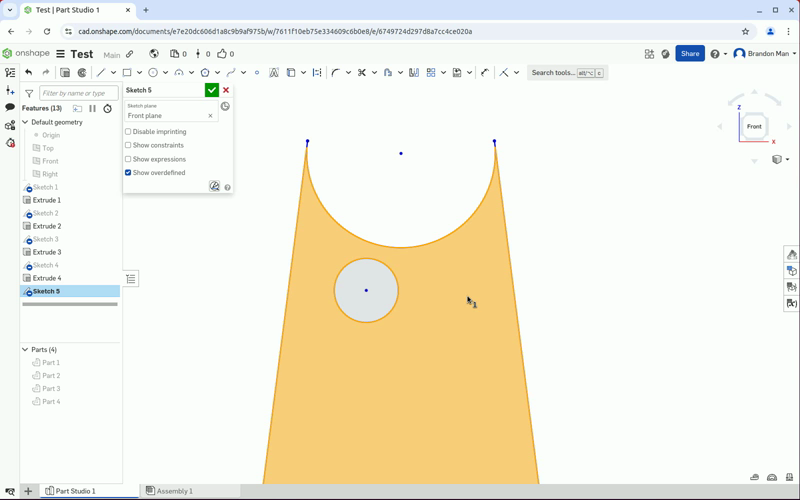
scroll(-6)
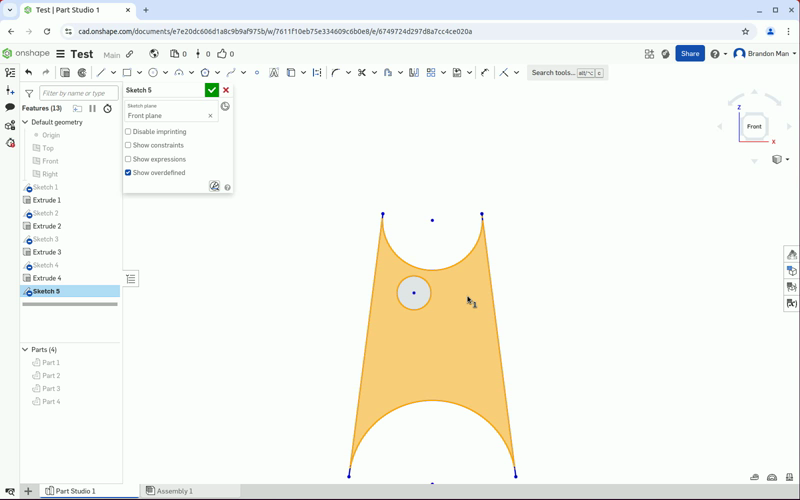
scroll(-6)
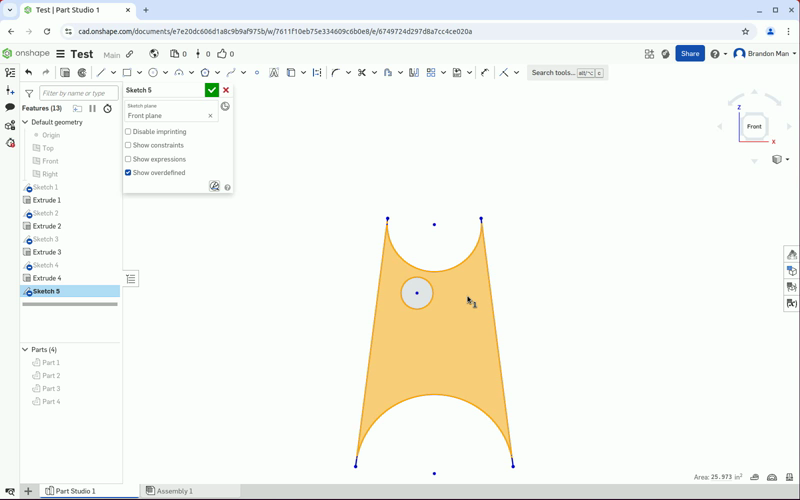
scroll(-6)
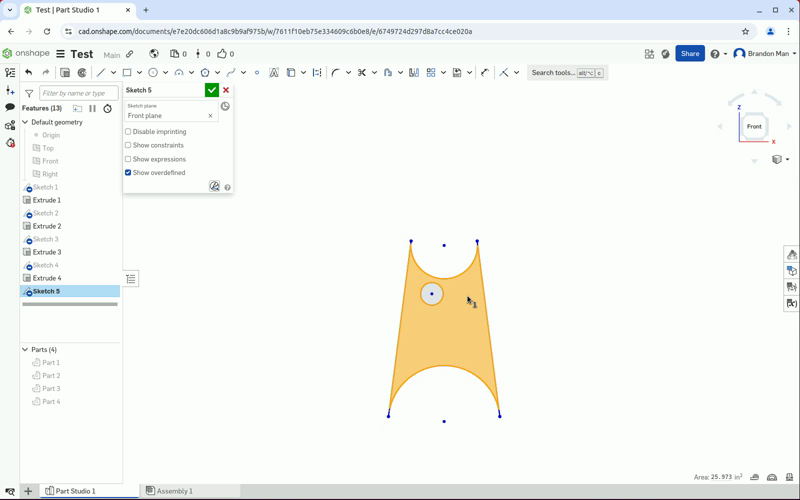
scroll(-6)
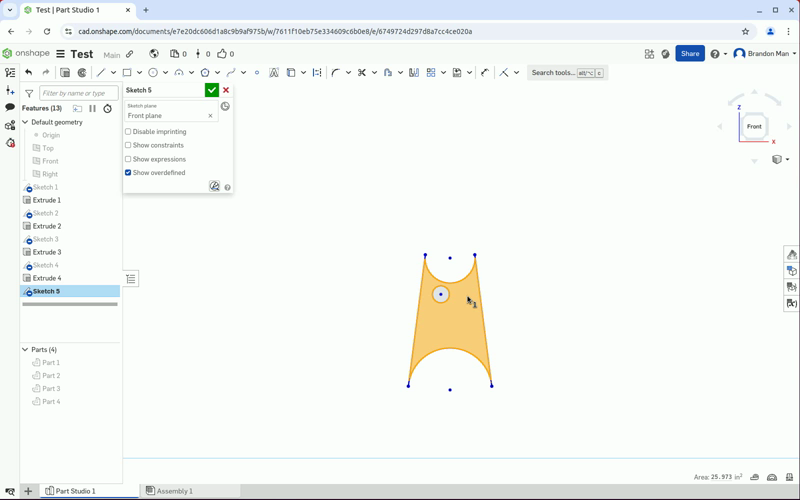
scroll(-6)
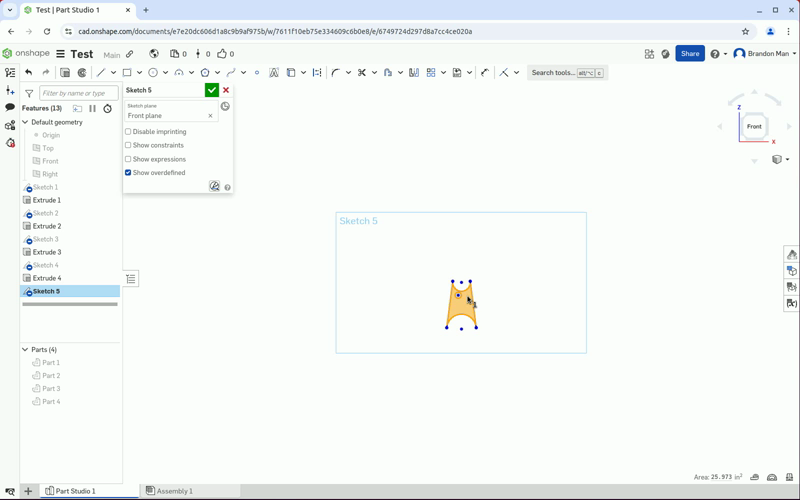
mouse_move(73, 352)
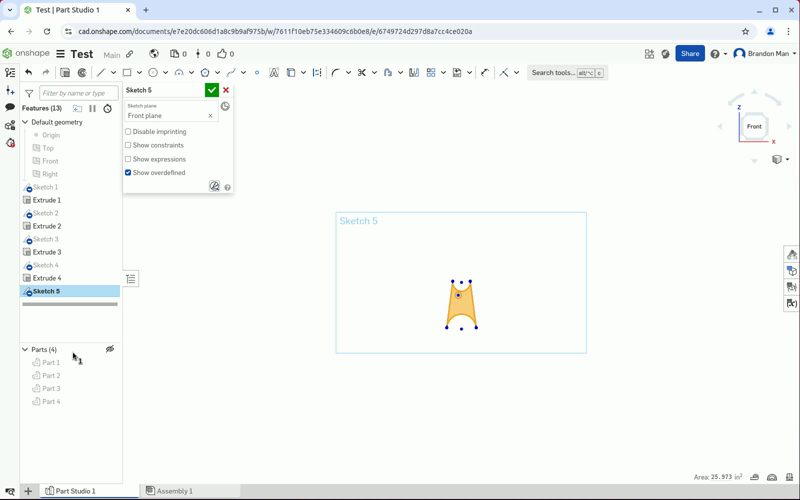
key(shift+y)
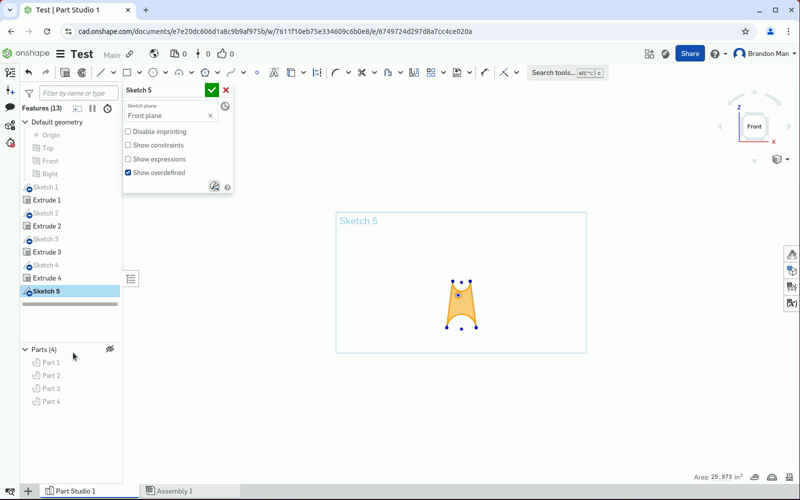
key(shift+e)
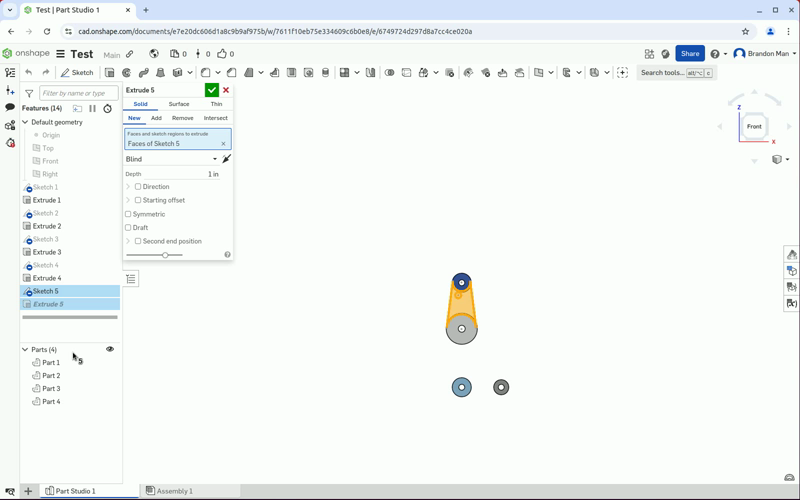
mouse_move(143, 106)
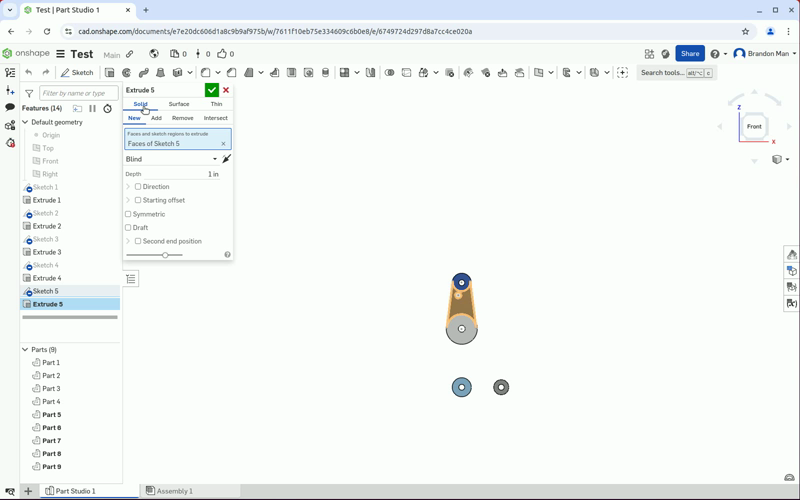
click(143, 106)
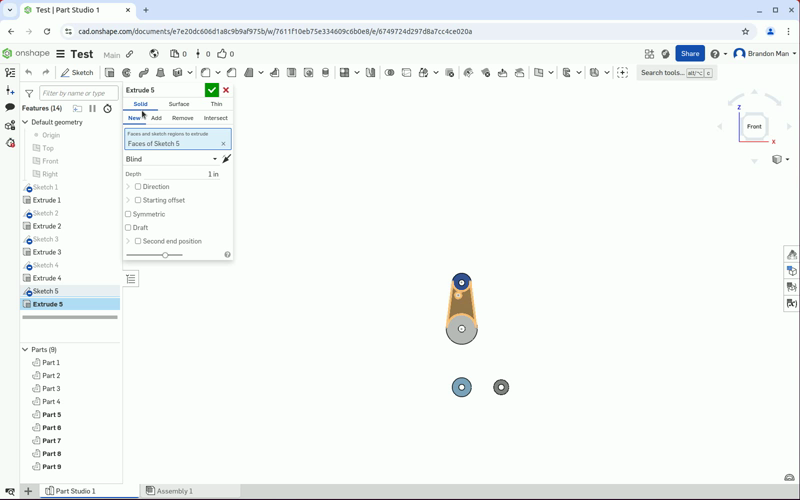
mouse_move(137, 120)
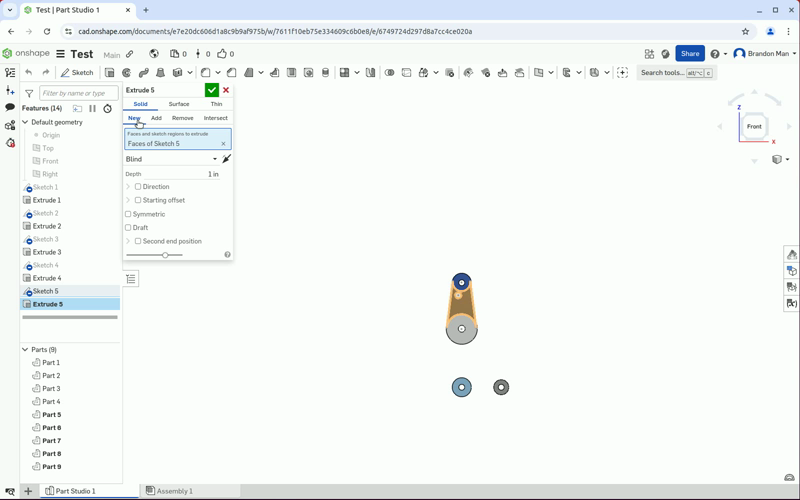
click(137, 120)
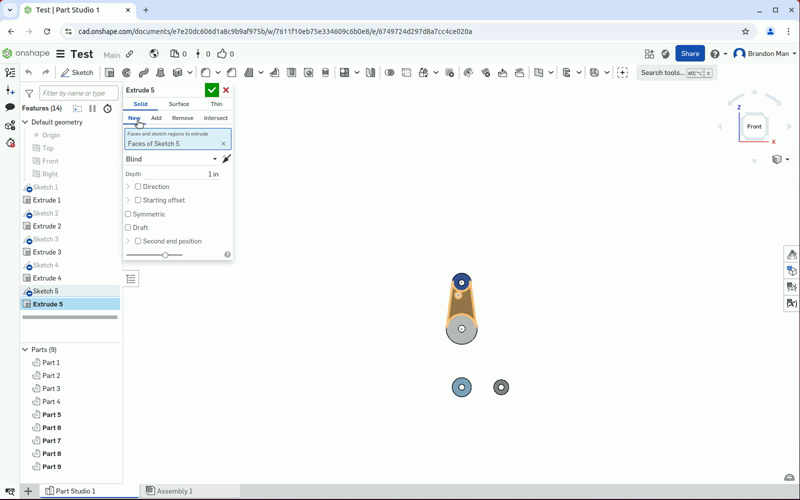
key(tab, 4)
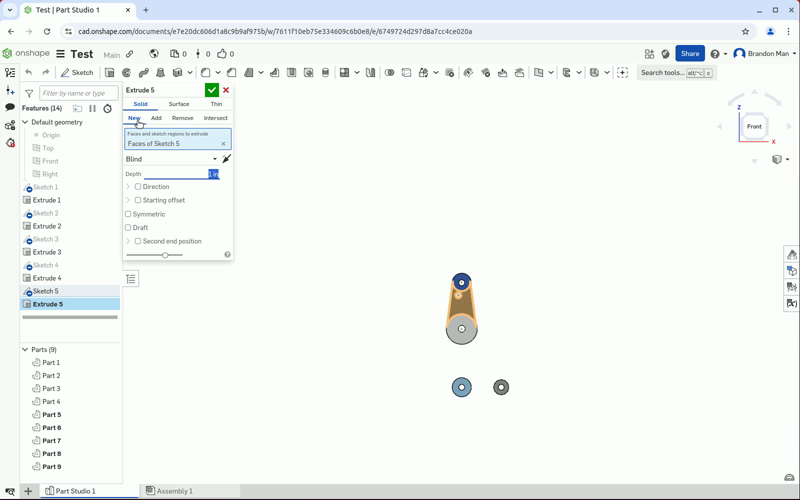
text(0.481)
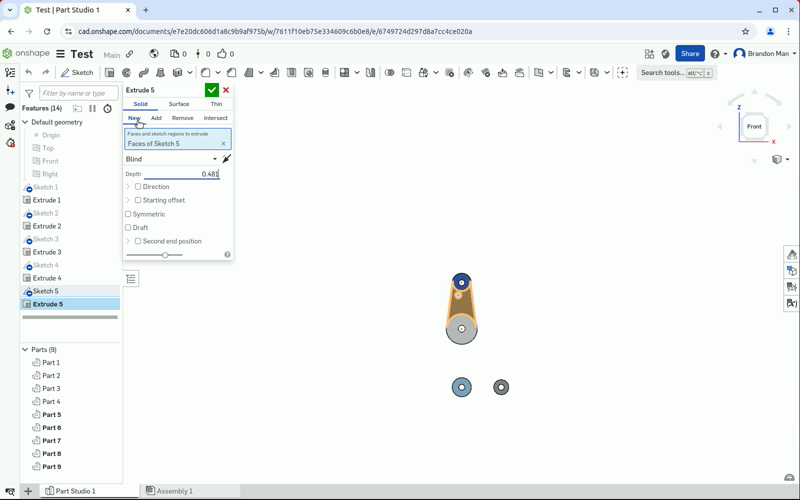
key(enter)
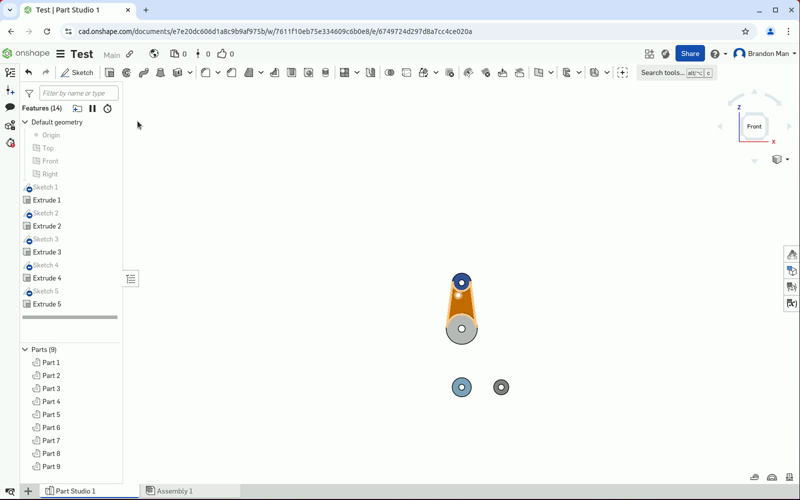
key(shift+h)
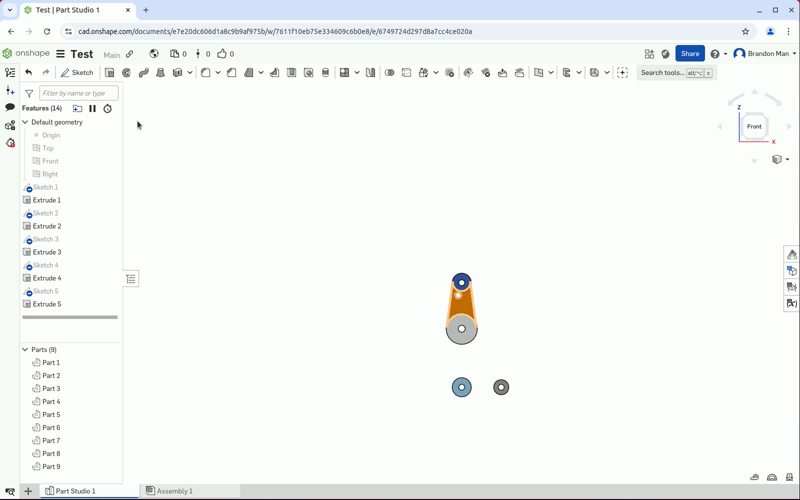
key(shift+h)
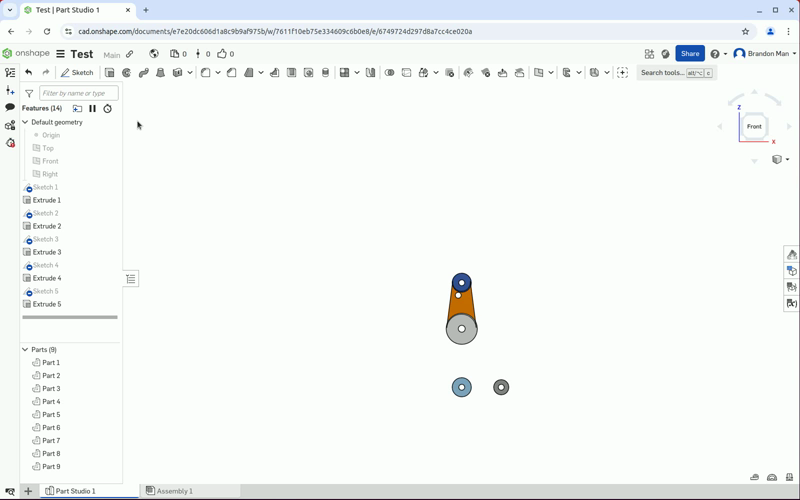
mouse_move(73, 189)
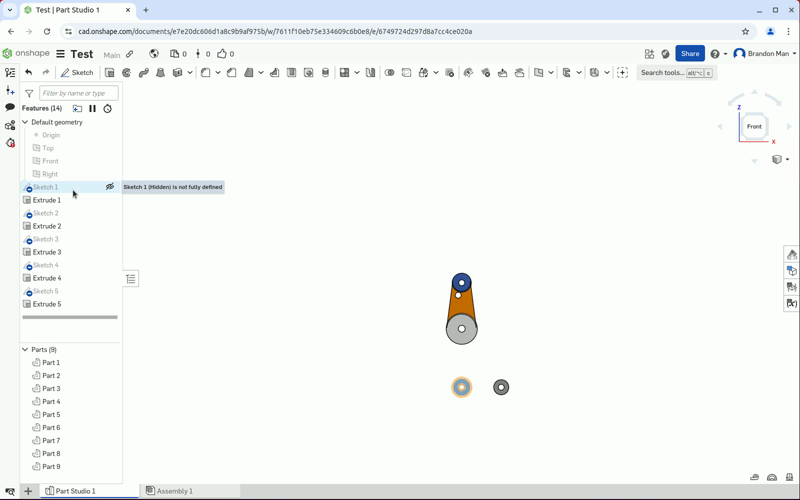
click(73, 189)
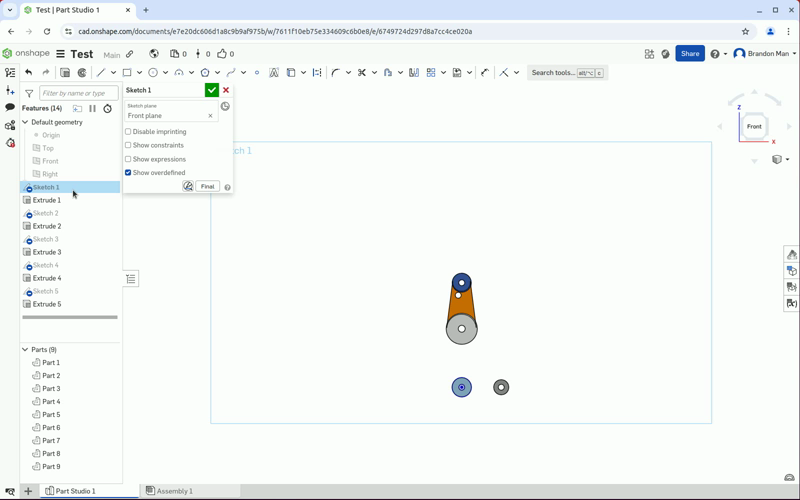
mouse_move(229, 92)
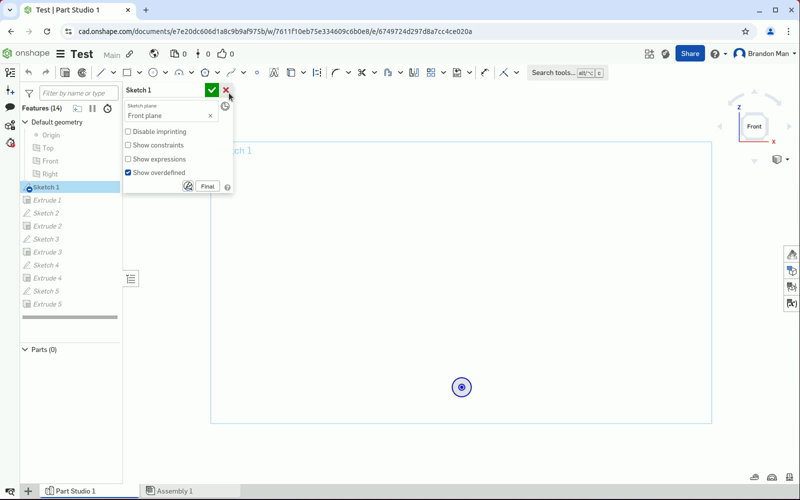
click(229, 92)
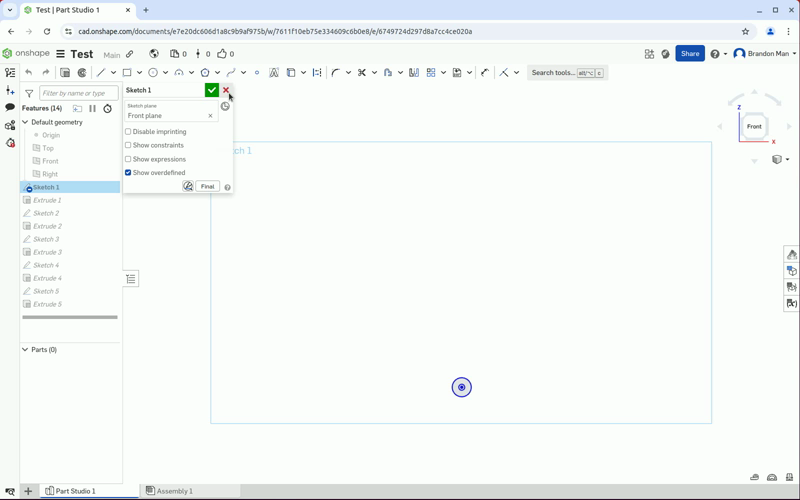
key(shift+s)
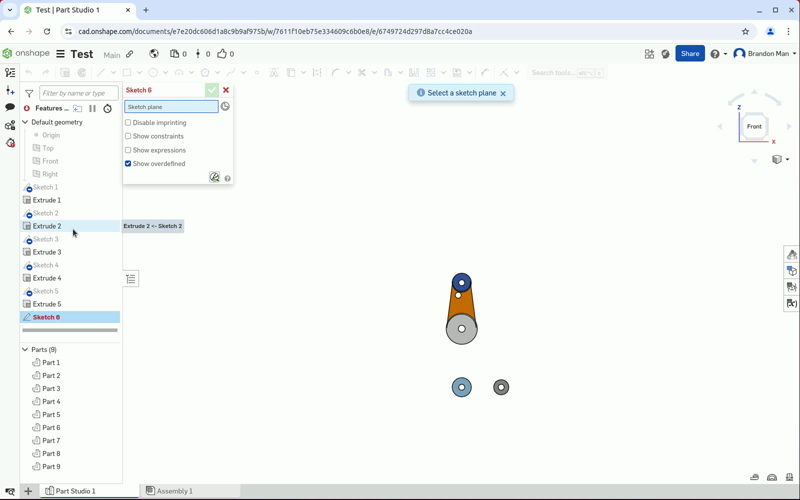
scroll(3)
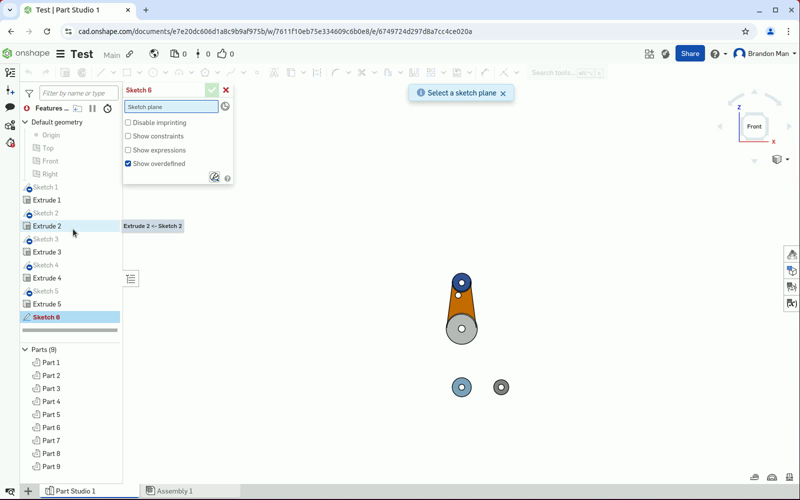
mouse_move(73, 163)
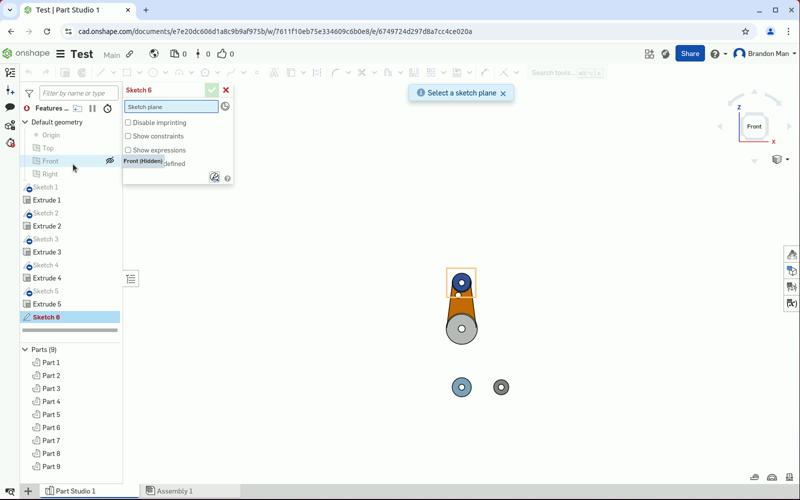
click(73, 163)
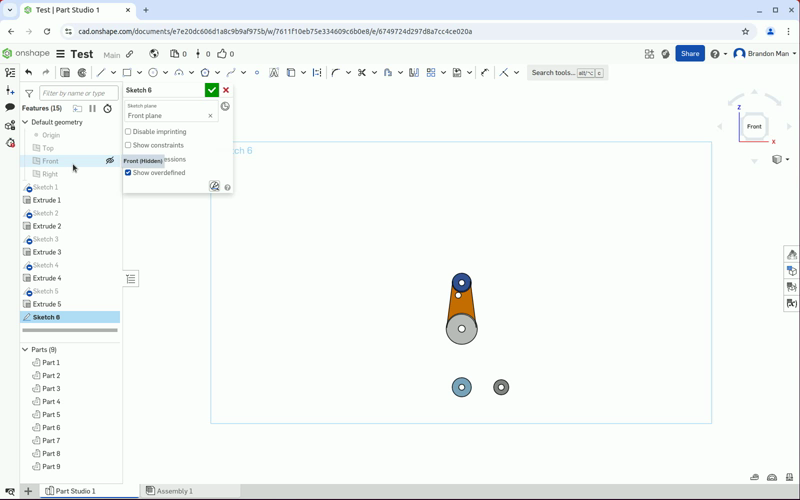
mouse_move(73, 352)
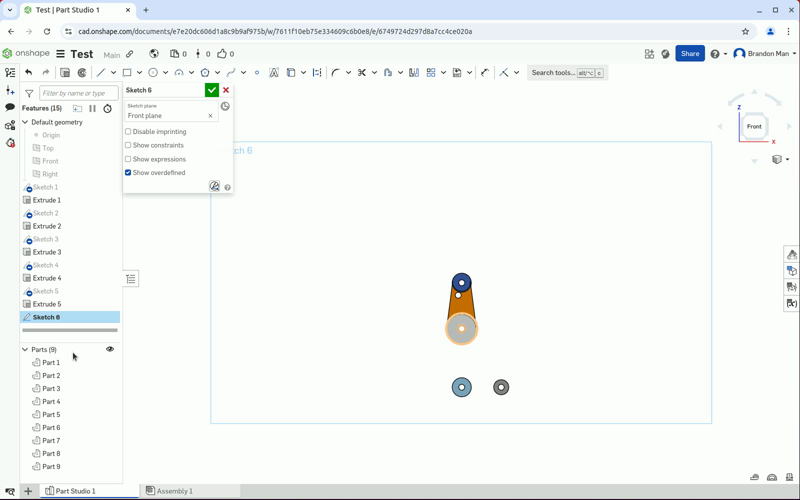
key(y)
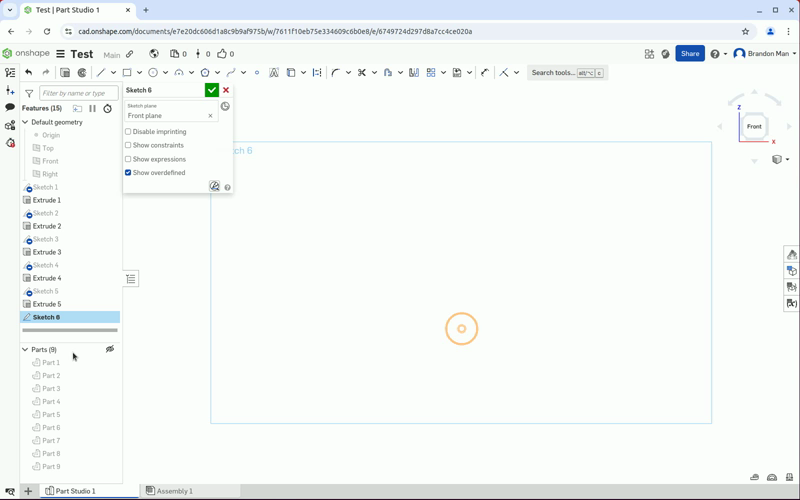
key(l)
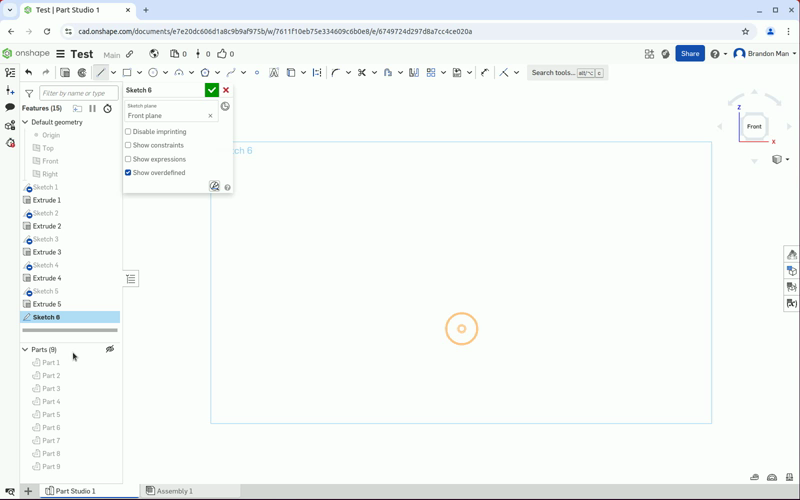
key_down(shift)
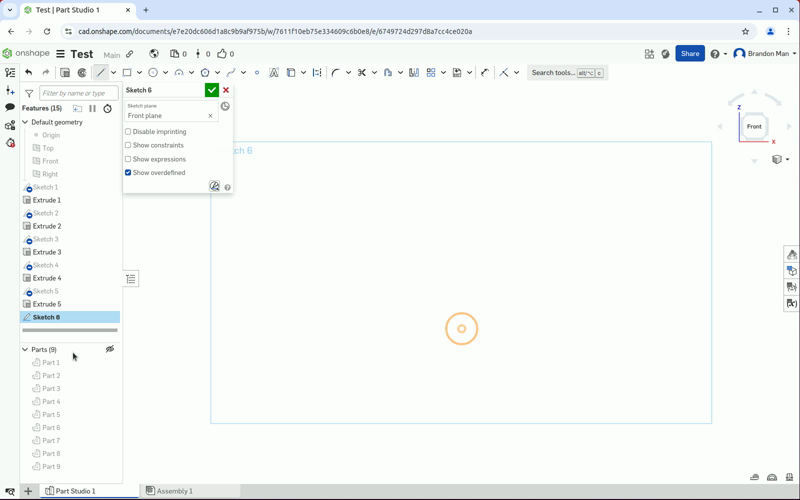
mouse_move(446, 330)
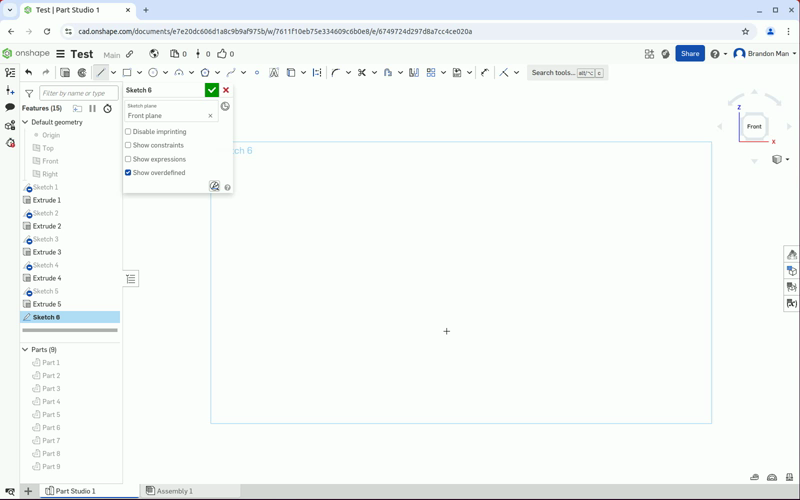
click(446, 330)
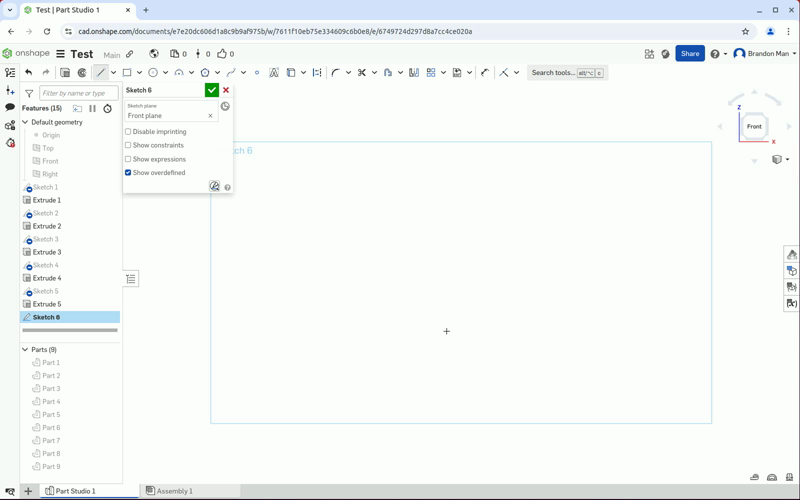
key_up(shift)
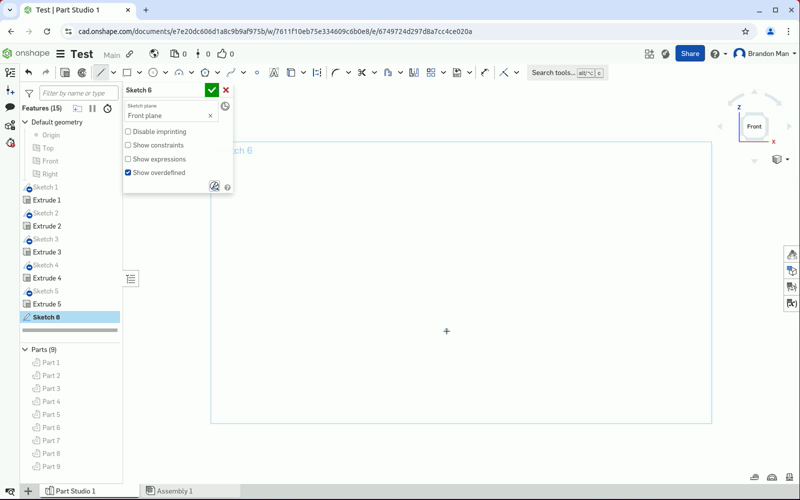
key_down(shift)
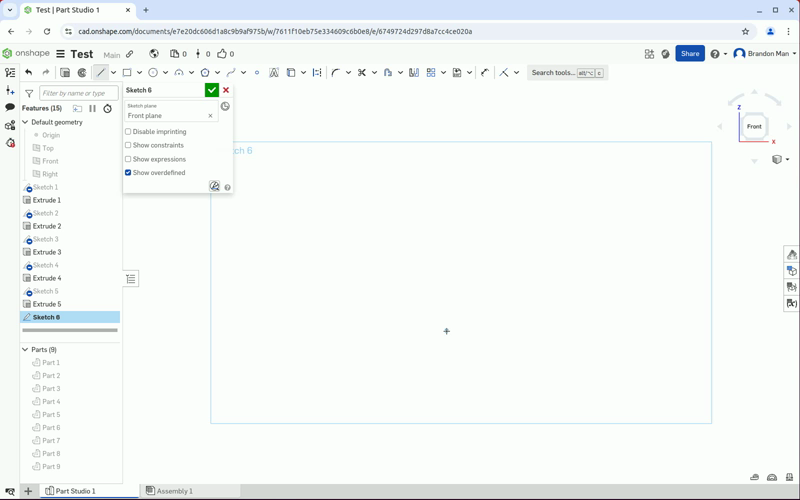
mouse_move(476, 330)
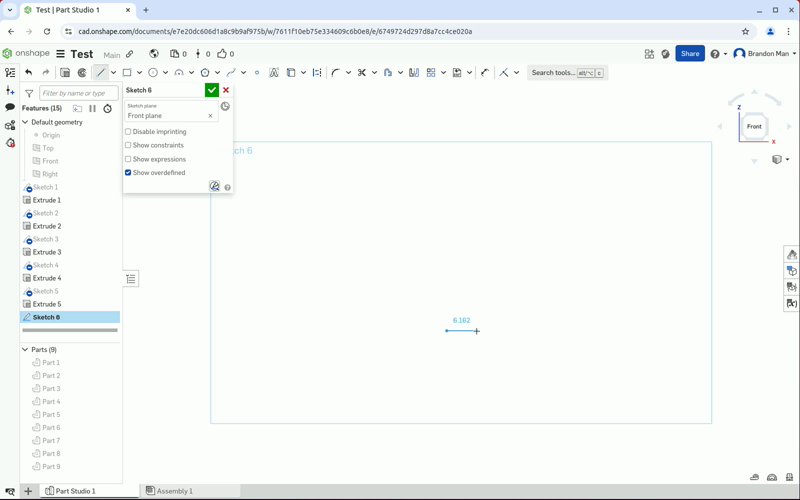
mouse_move(452, 388)
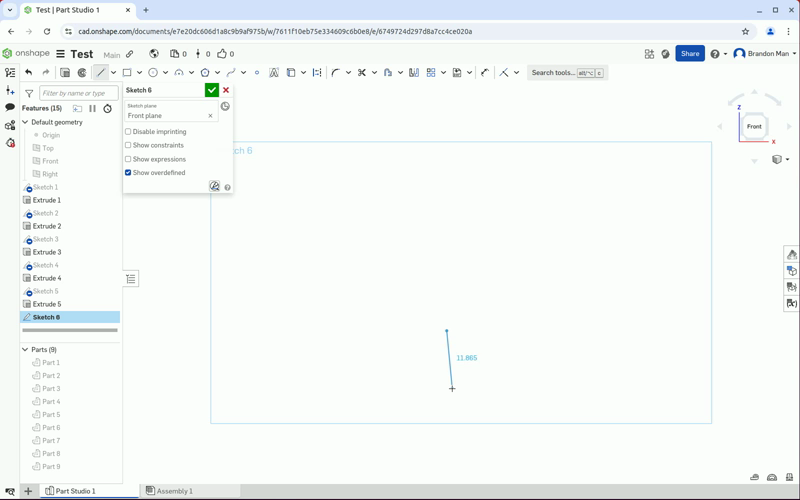
click(452, 388)
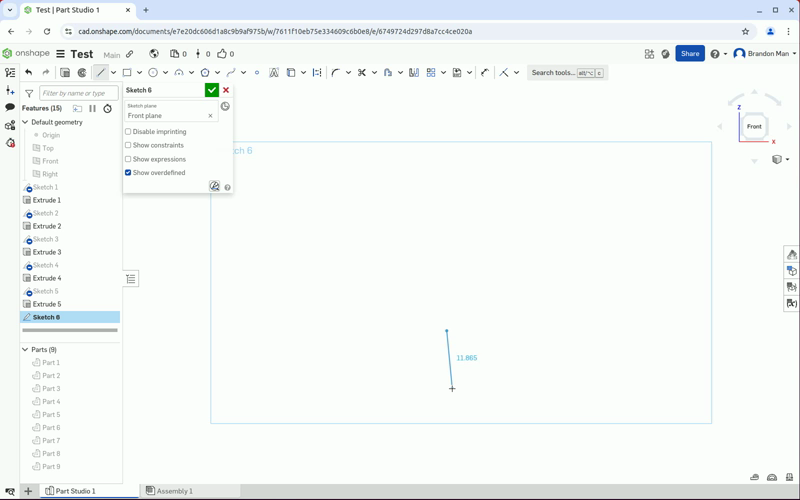
key_up(shift)
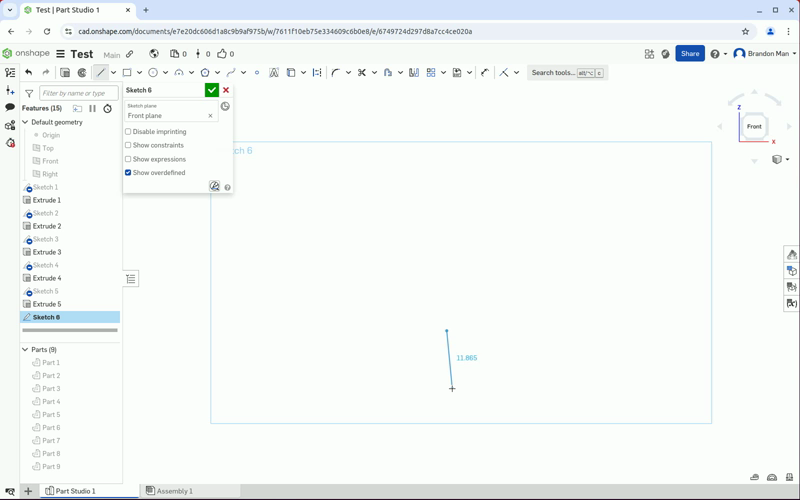
key(esc)
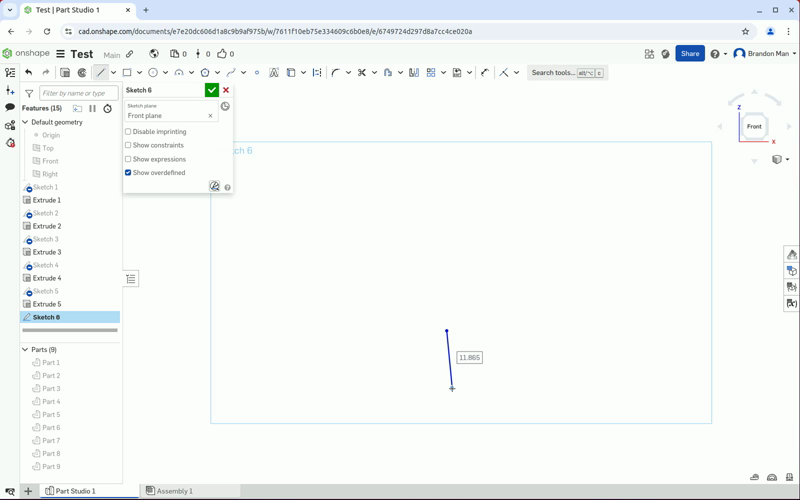
key(a)
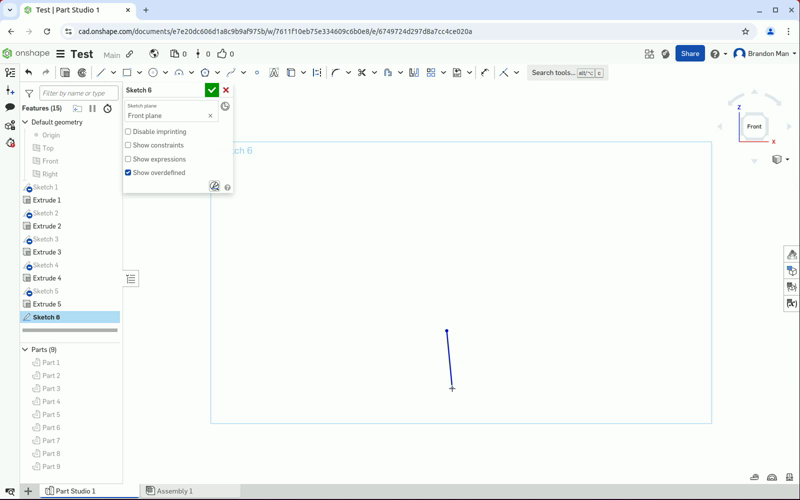
mouse_move(452, 388)
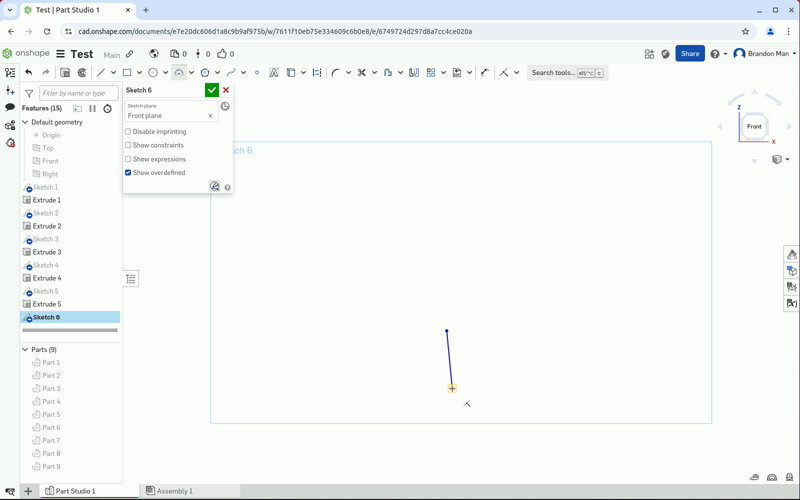
click(452, 388)
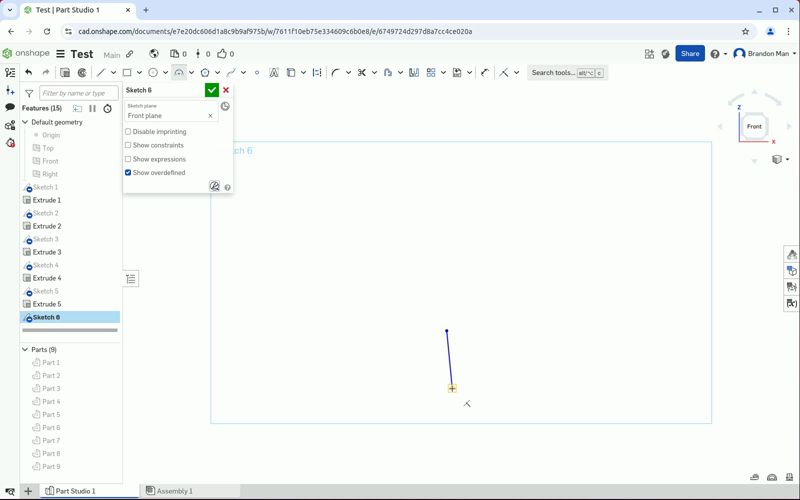
key_down(shift)
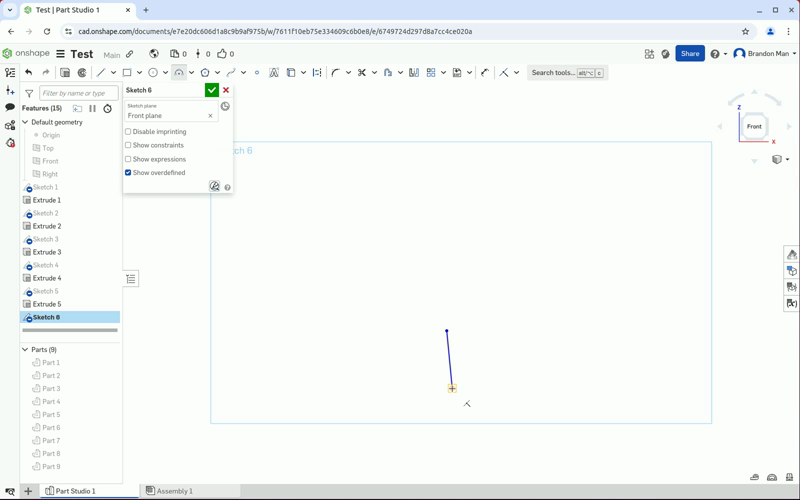
mouse_move(461, 395)
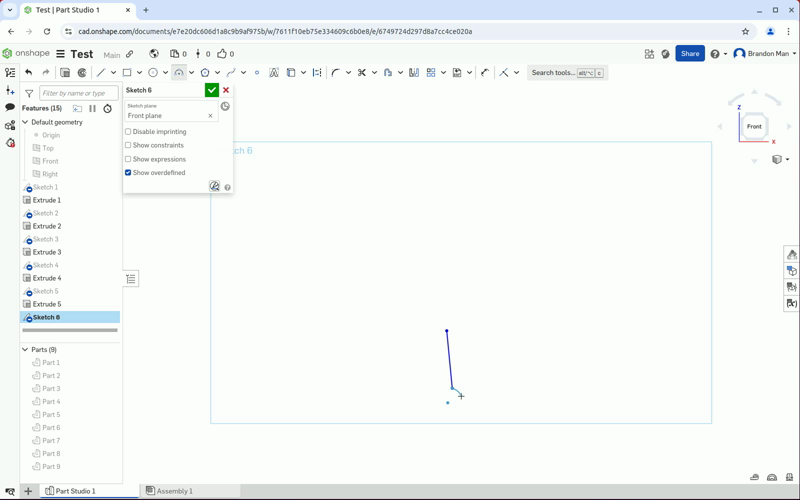
click(461, 395)
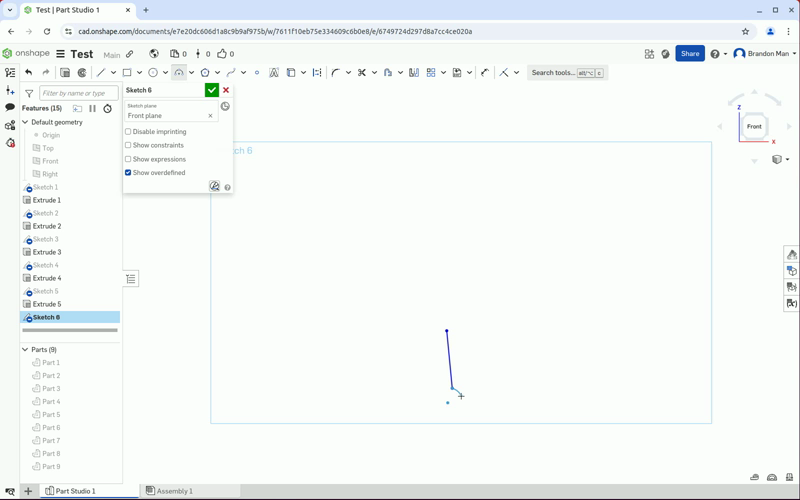
mouse_move(466, 380)
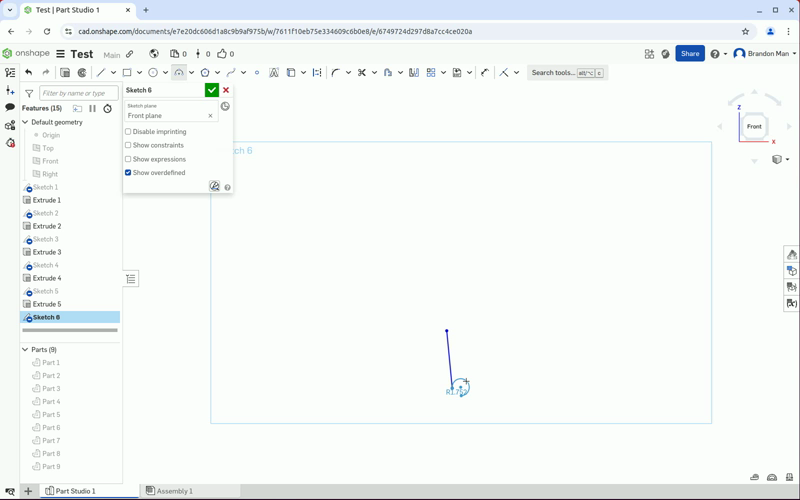
click(466, 380)
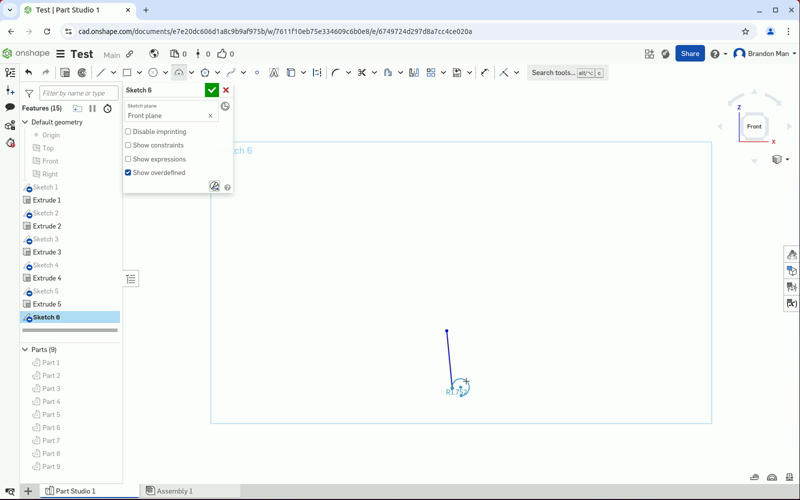
key_up(shift)
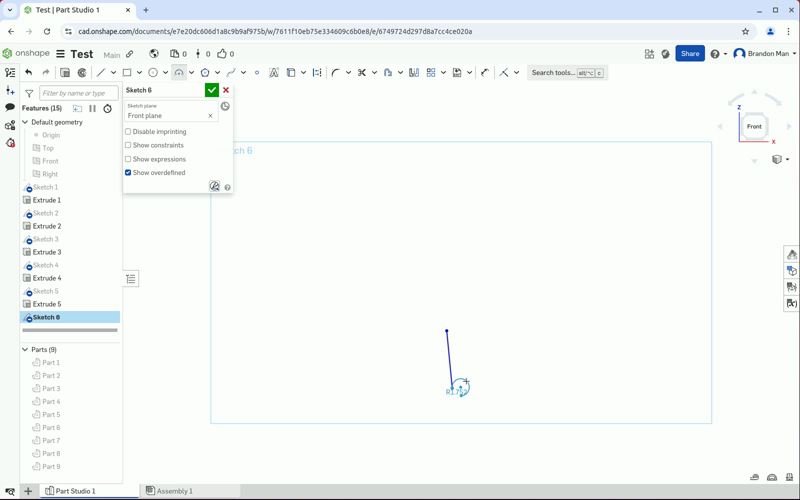
key(esc)
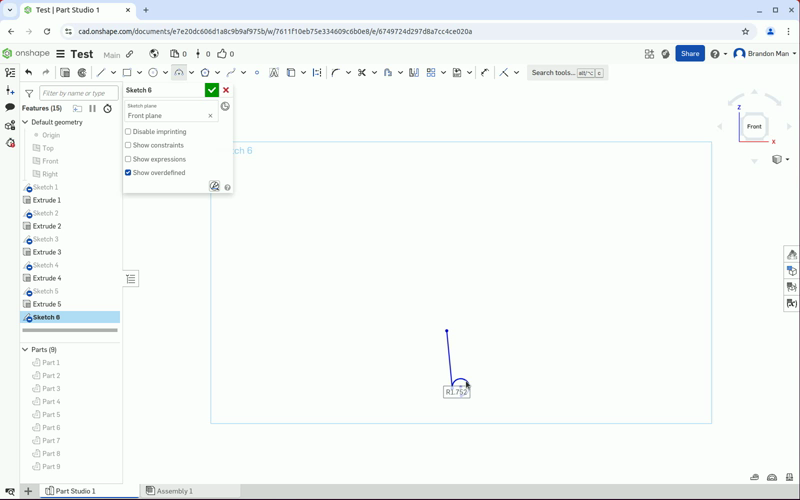
key(l)
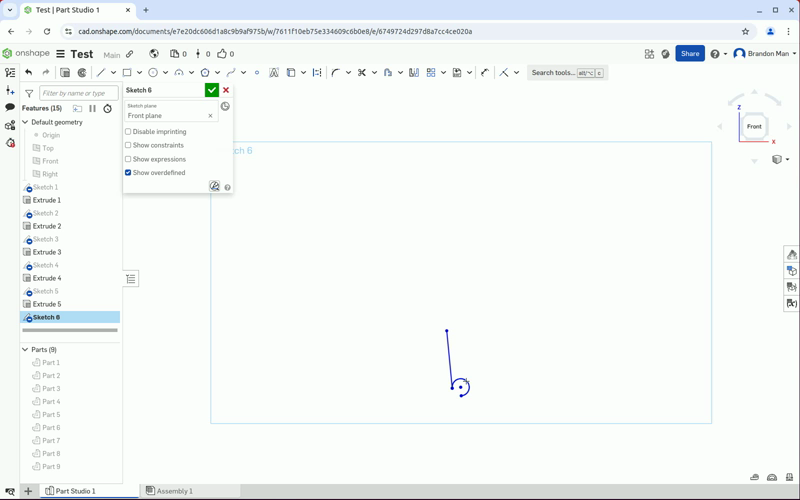
mouse_move(461, 395)
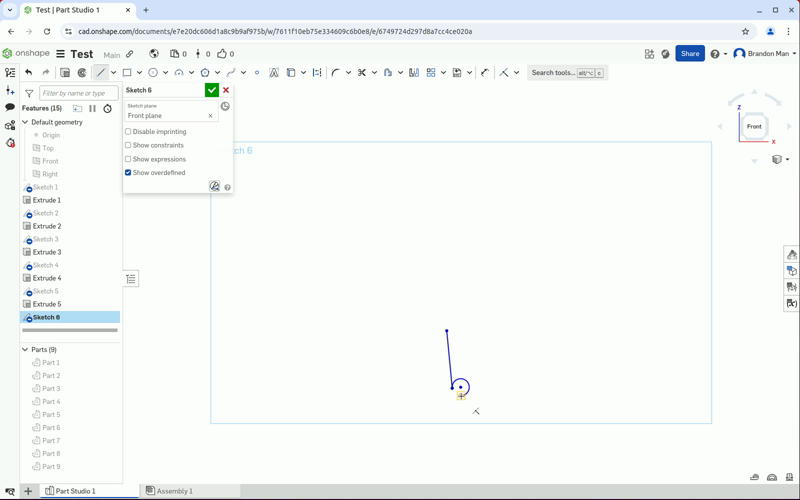
click(461, 395)
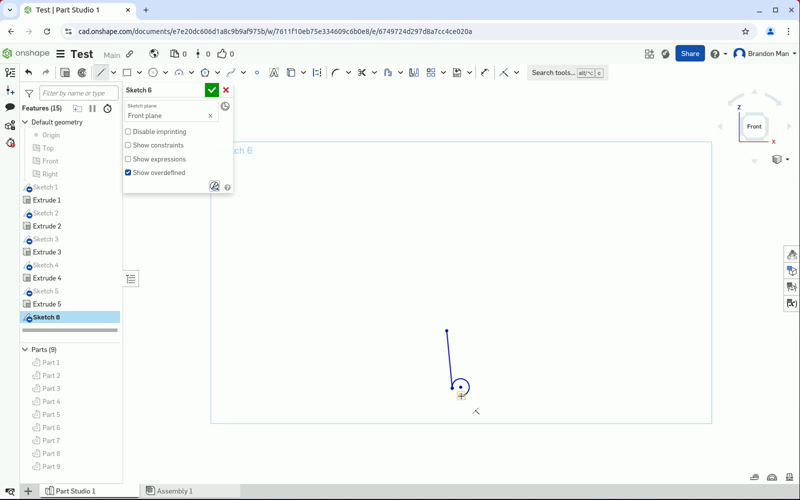
key_down(shift)
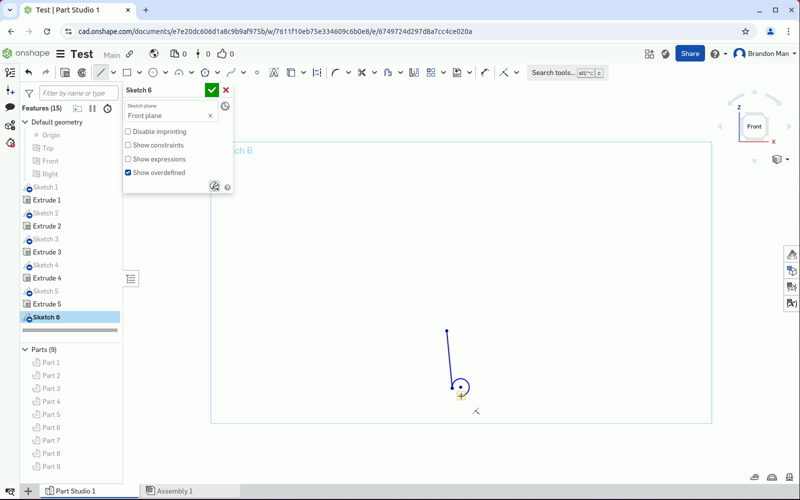
mouse_move(491, 395)
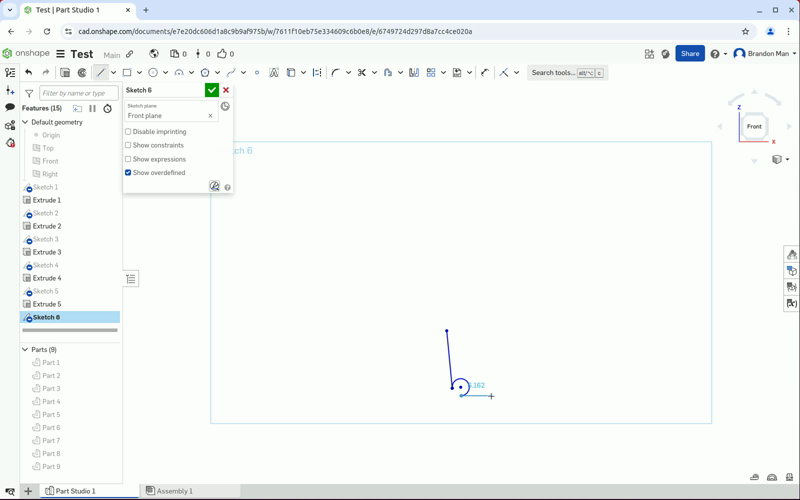
mouse_move(502, 394)
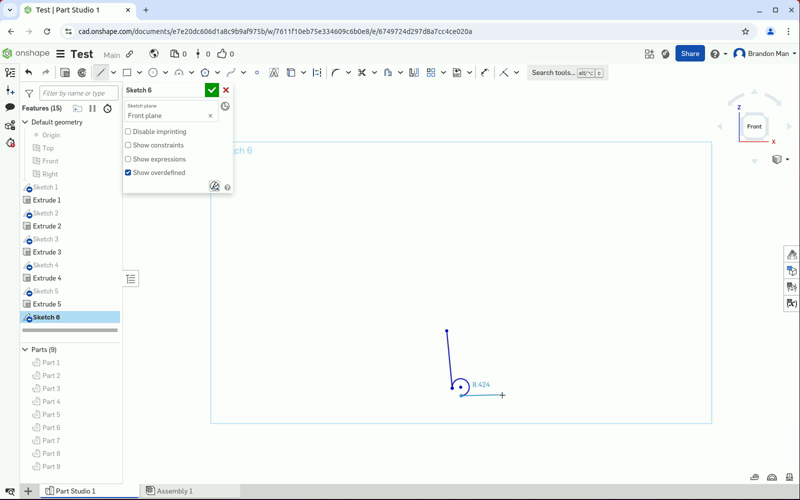
click(502, 394)
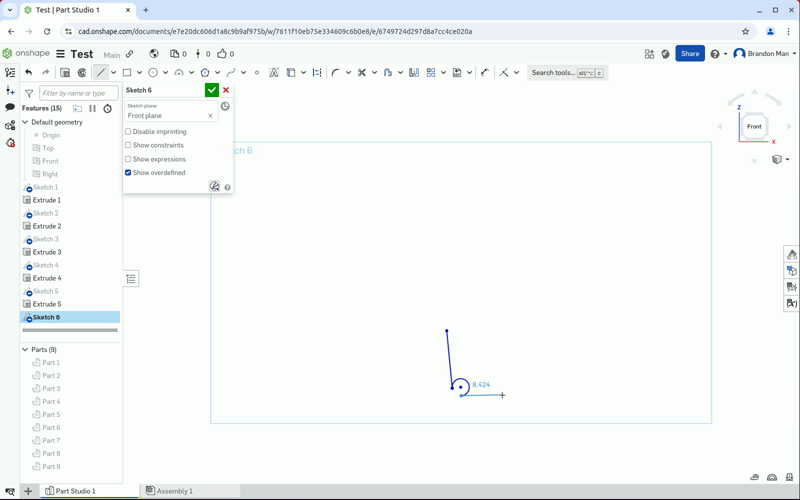
key_up(shift)
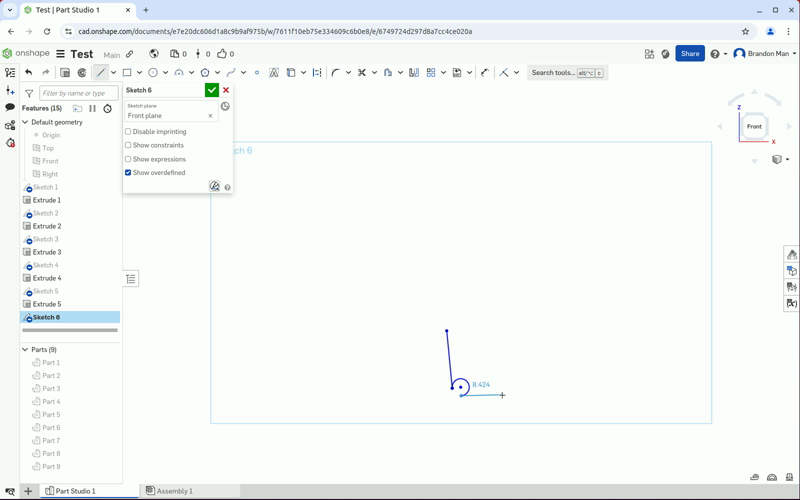
key(esc)
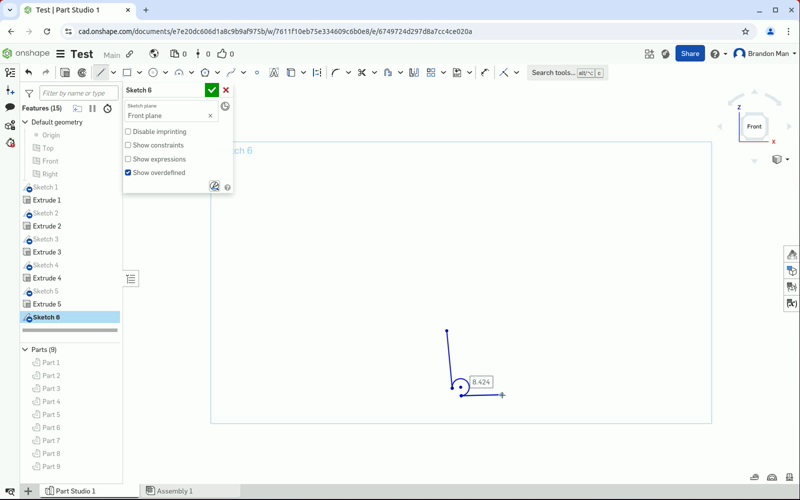
key(a)
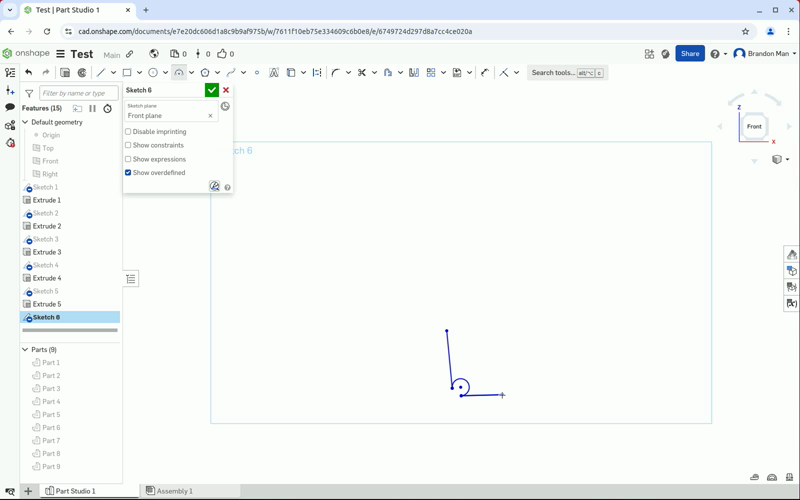
mouse_move(502, 394)
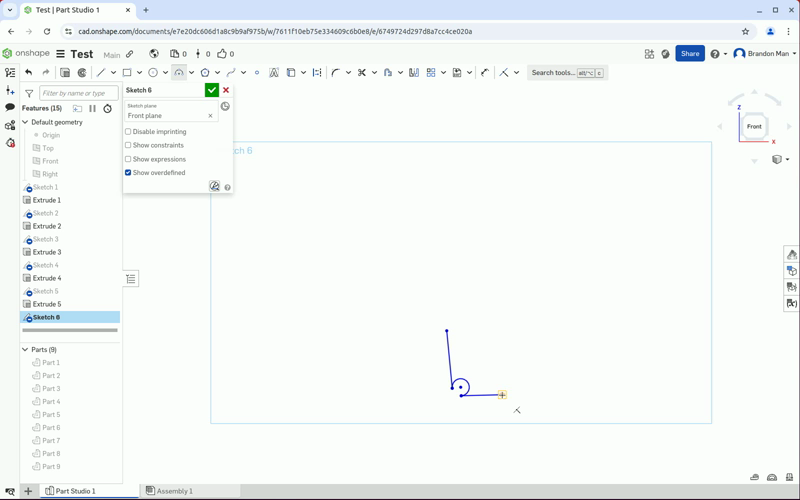
click(502, 394)
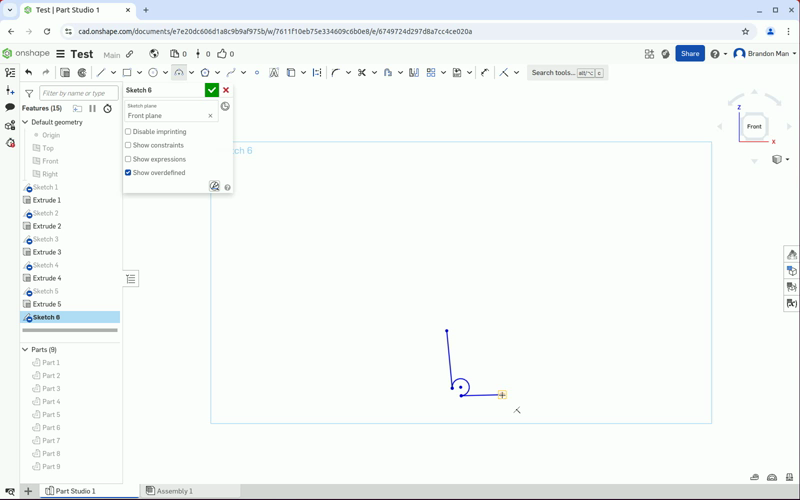
key_down(shift)
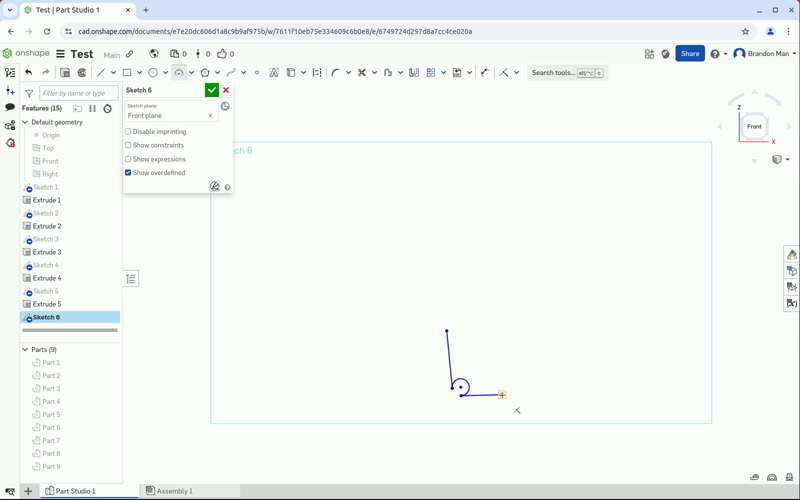
mouse_move(502, 380)
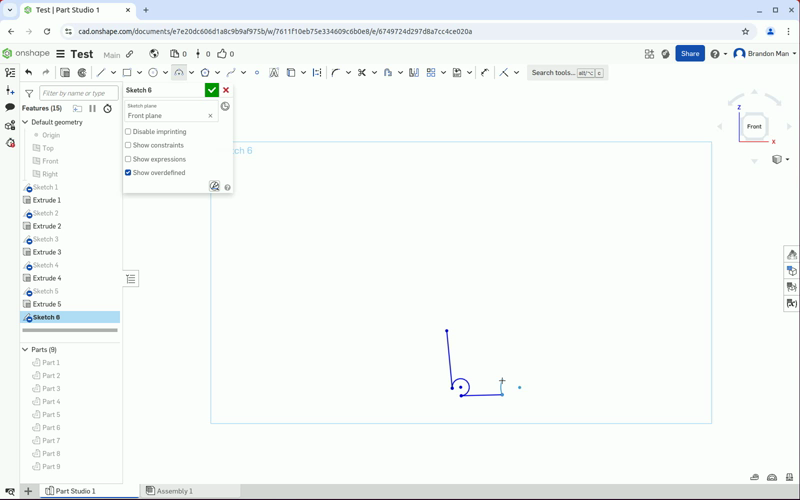
click(502, 380)
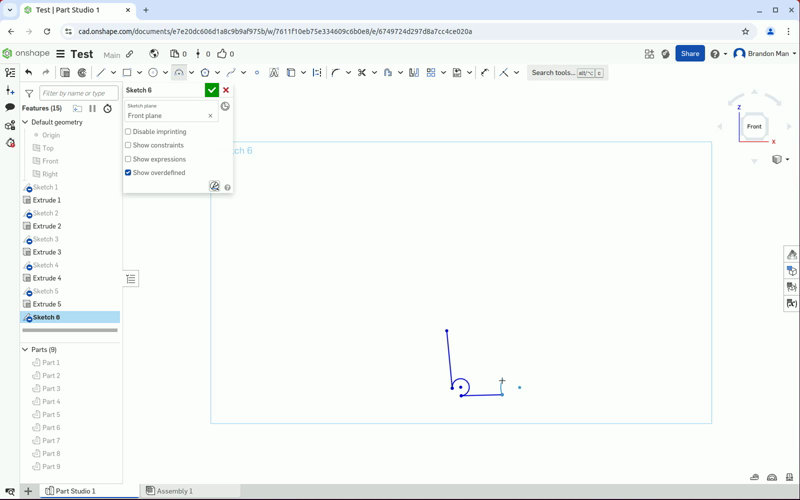
mouse_move(494, 387)
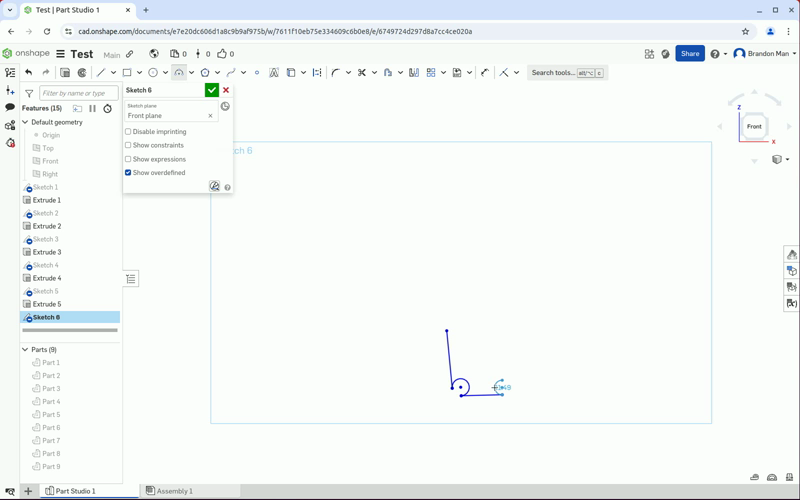
click(494, 387)
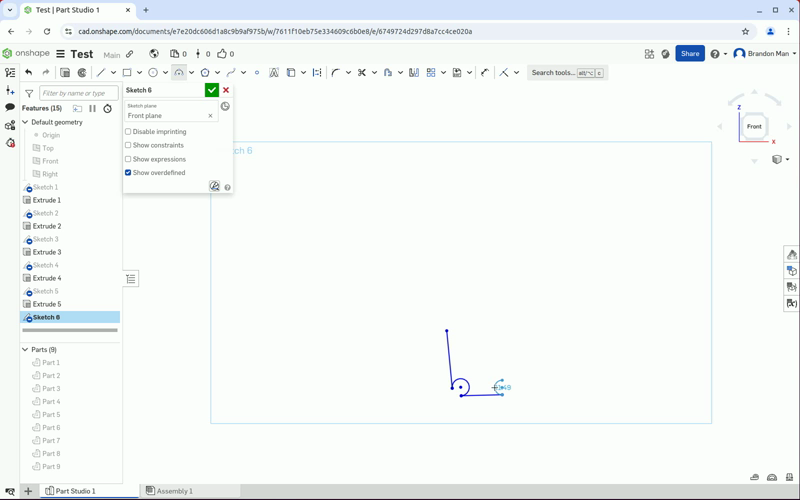
key_up(shift)
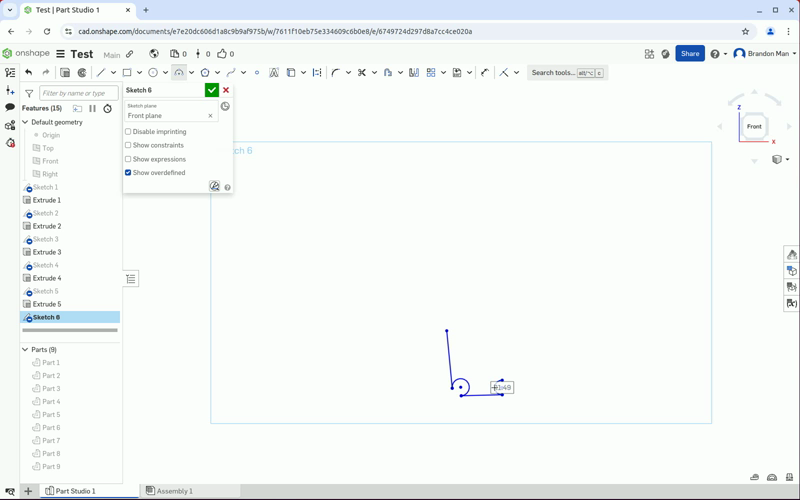
key(esc)
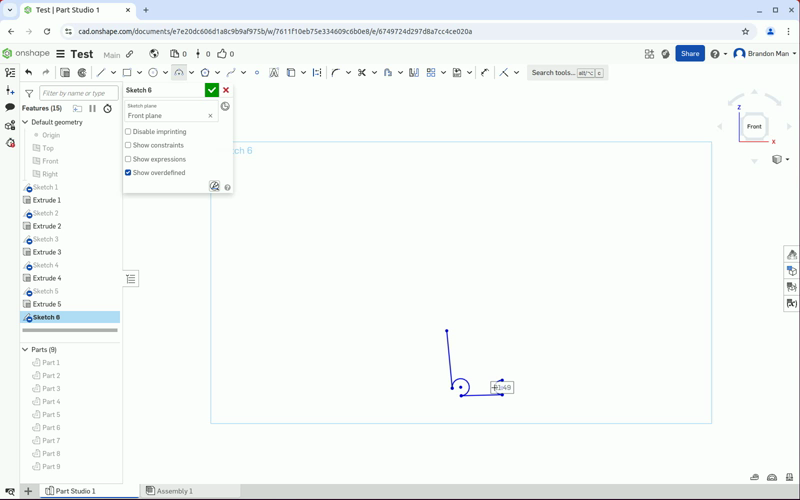
key(l)
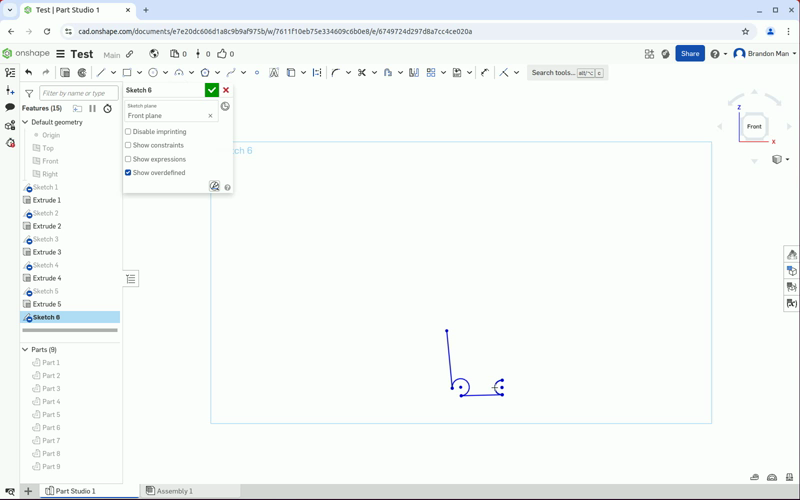
mouse_move(502, 380)
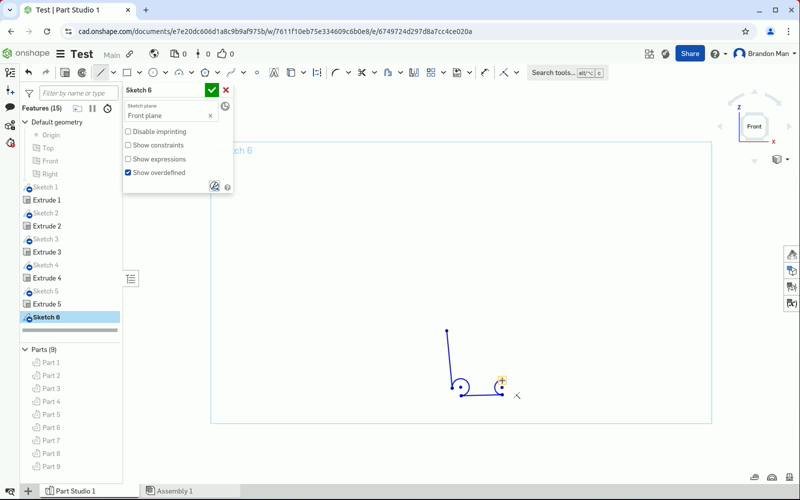
click(502, 380)
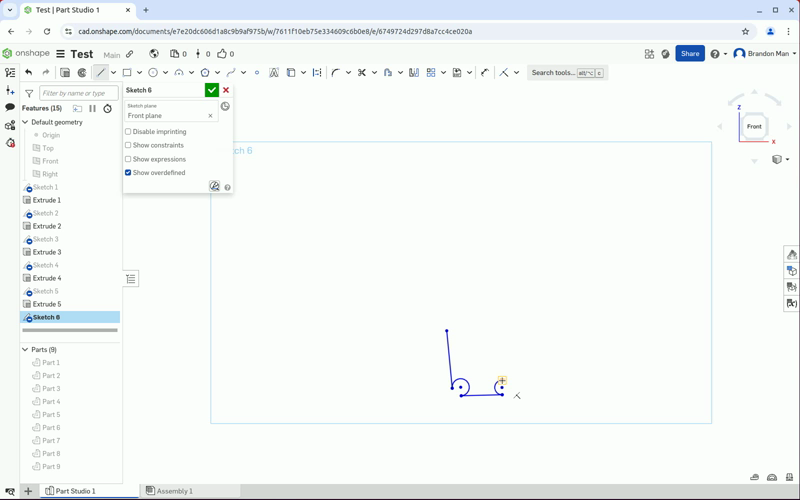
key_down(shift)
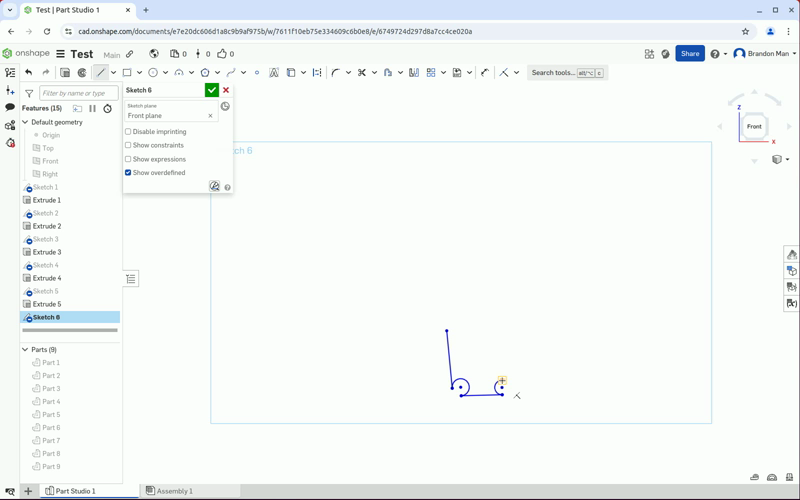
mouse_move(532, 380)
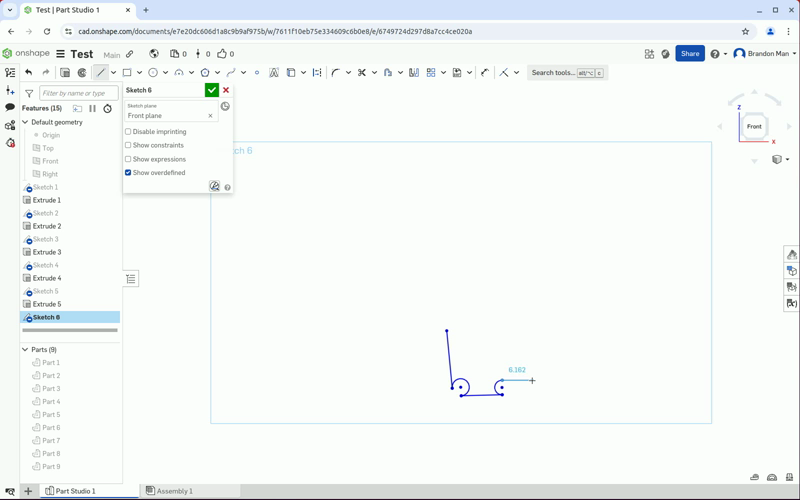
mouse_move(478, 379)
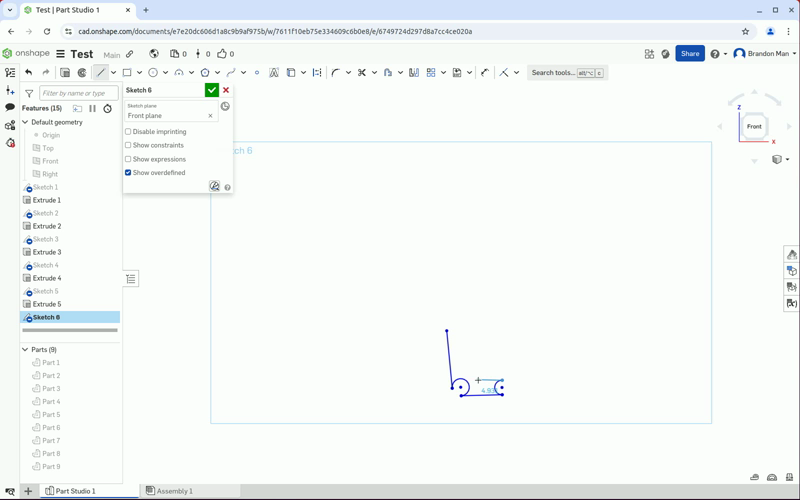
click(478, 379)
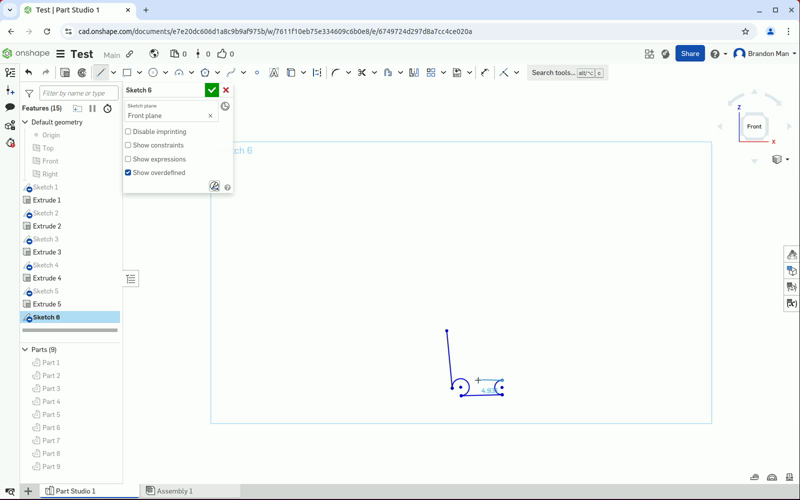
key_up(shift)
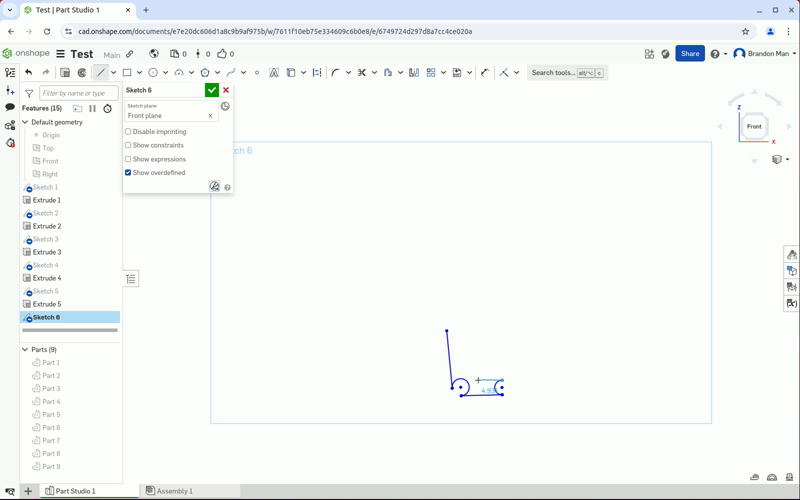
key(esc)
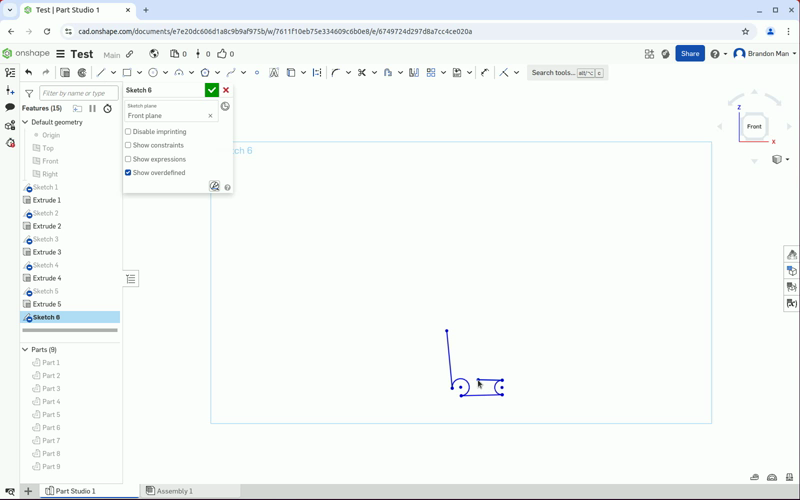
key(a)
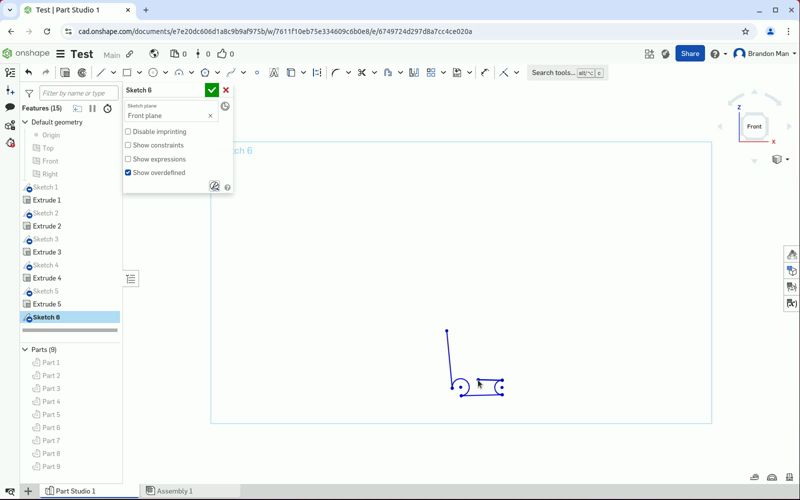
mouse_move(478, 379)
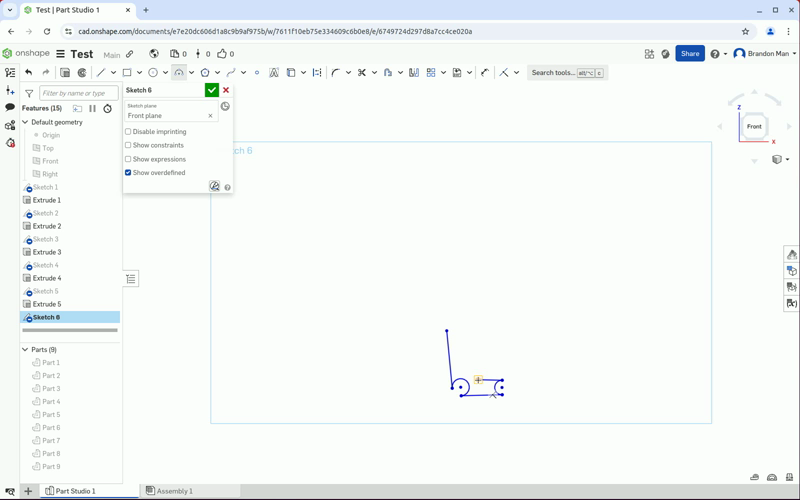
click(478, 379)
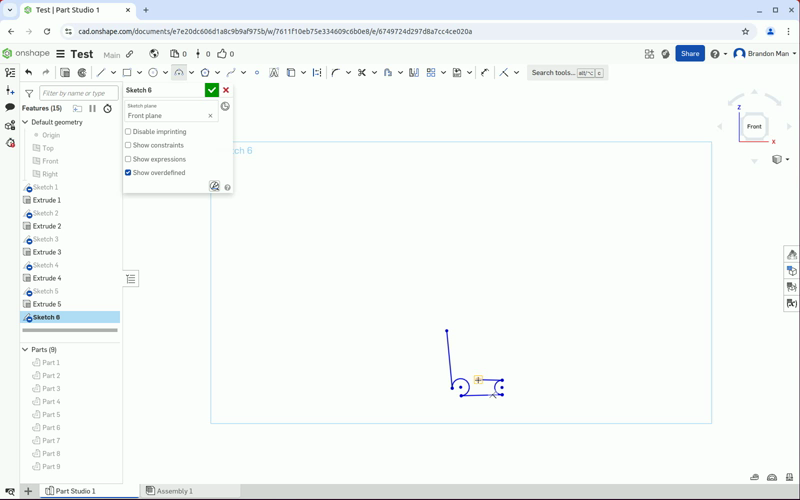
key_down(shift)
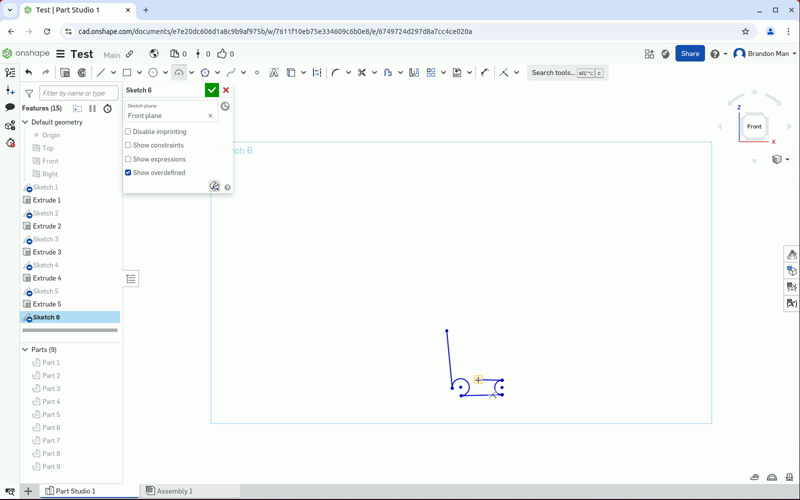
mouse_move(471, 371)
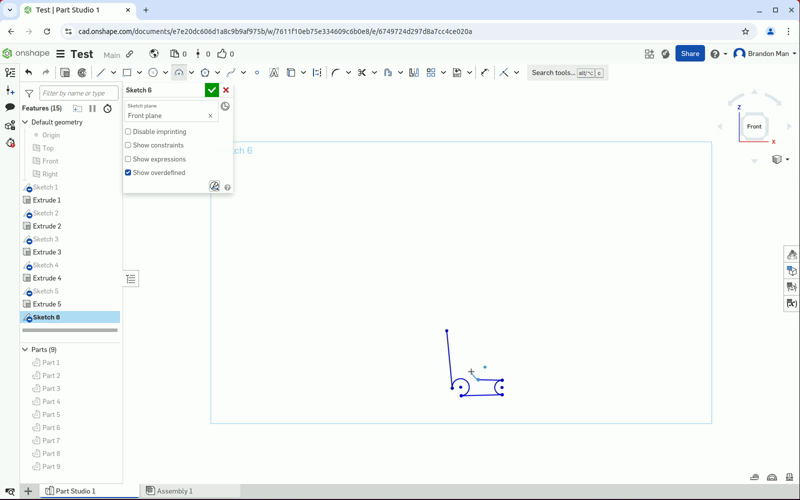
click(471, 371)
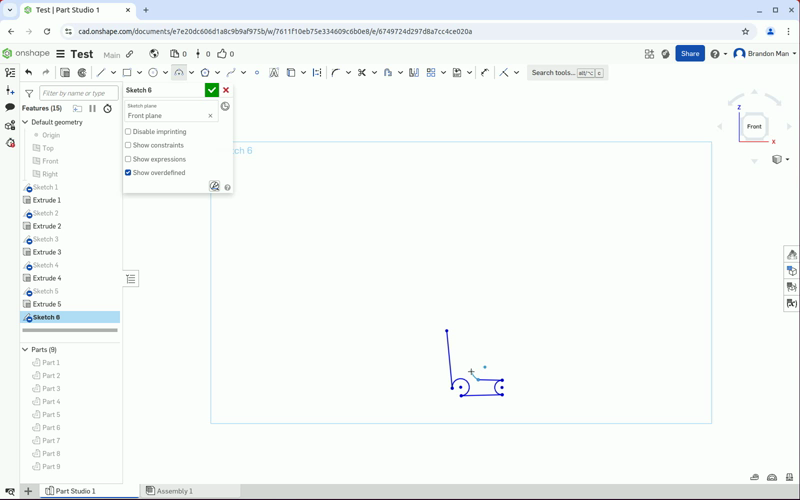
mouse_move(472, 376)
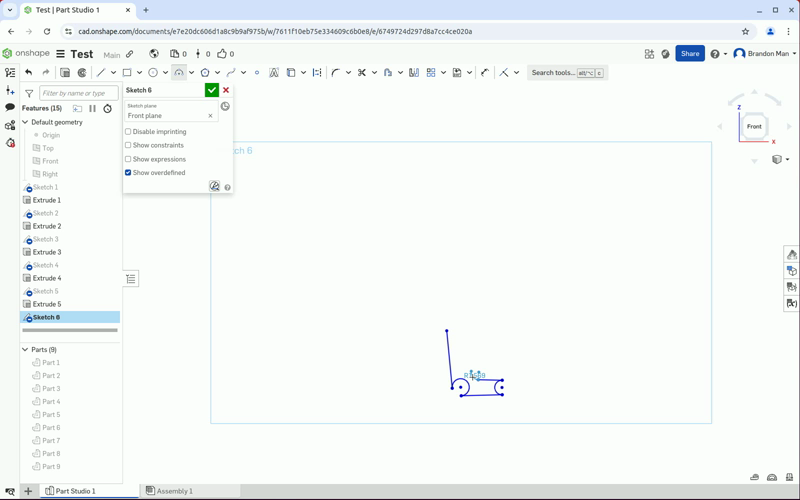
click(472, 376)
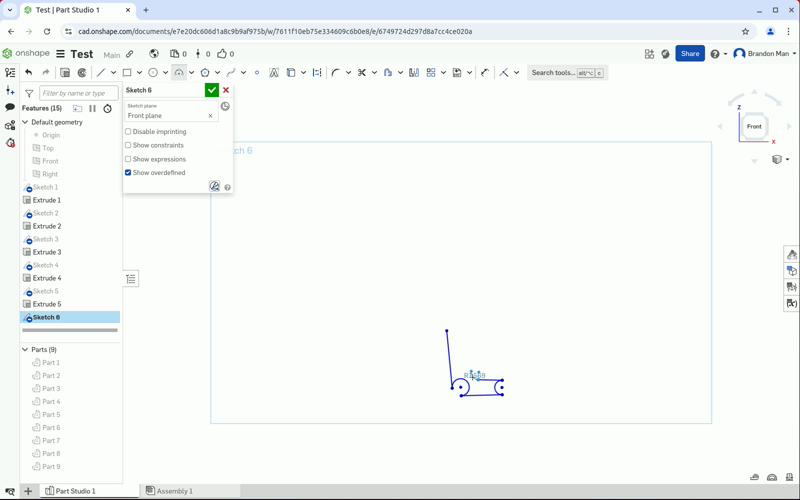
key_up(shift)
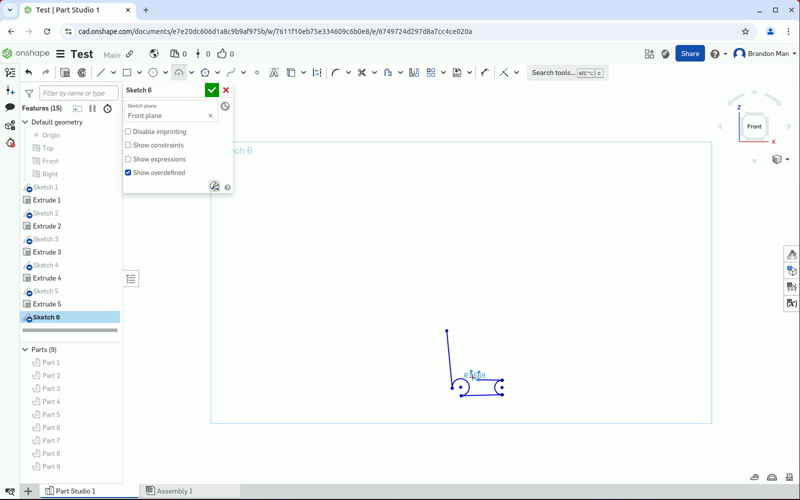
key(esc)
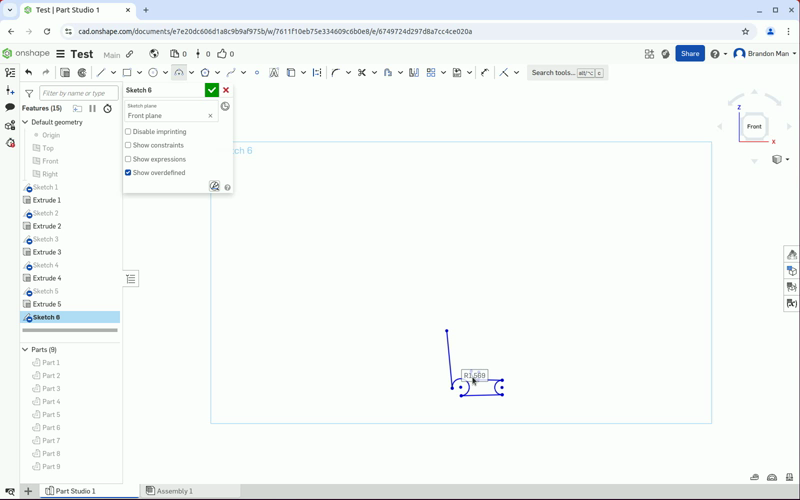
key(l)
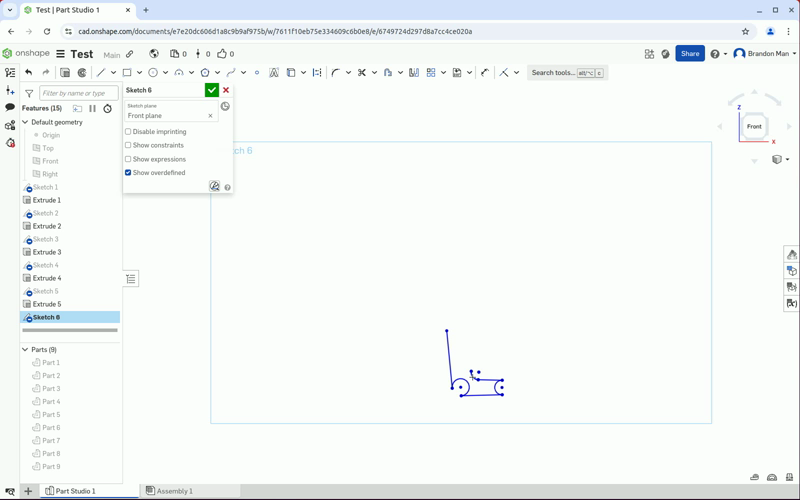
mouse_move(471, 371)
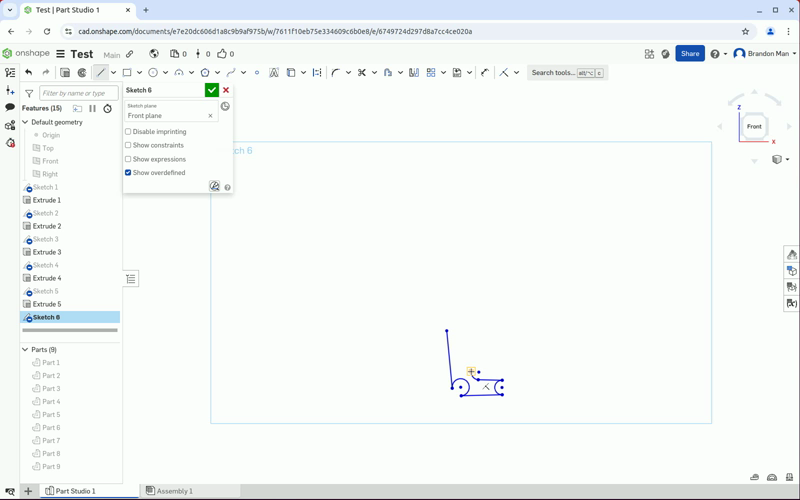
click(471, 371)
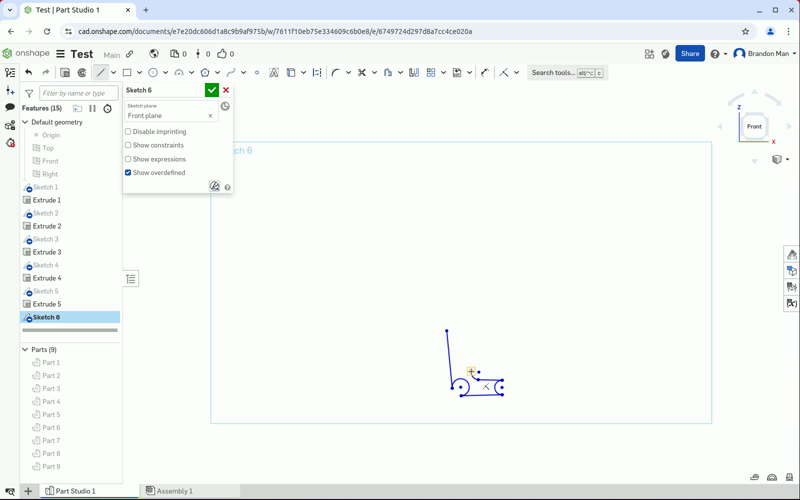
key_down(shift)
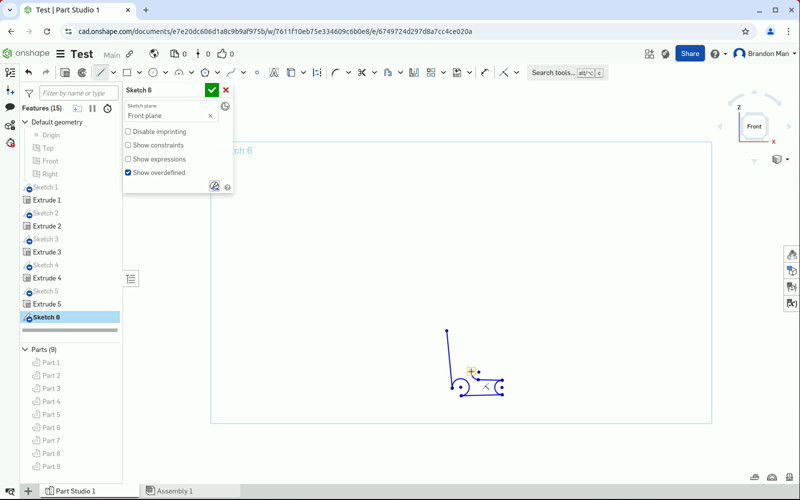
mouse_move(501, 371)
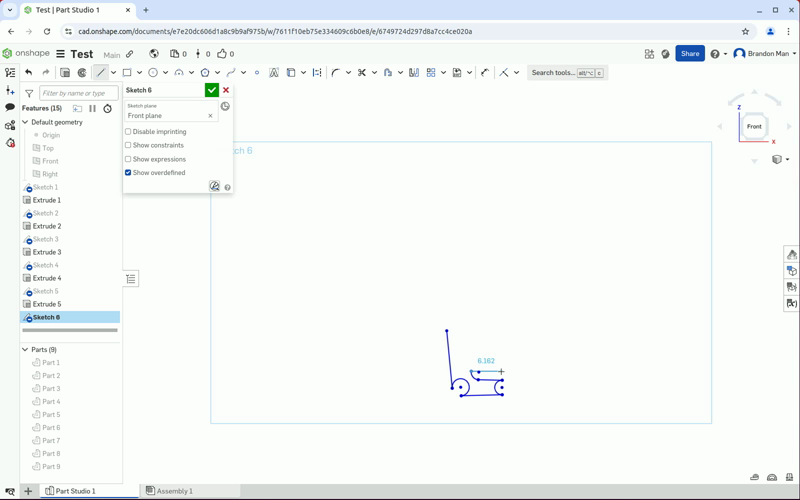
mouse_move(475, 330)
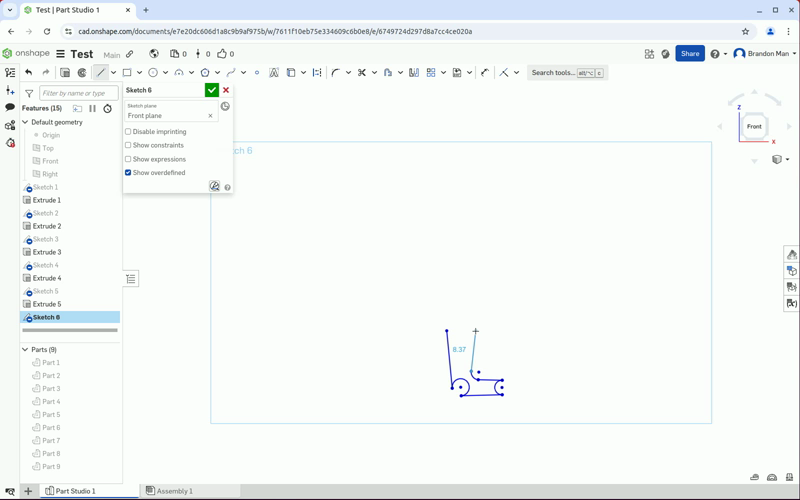
click(475, 330)
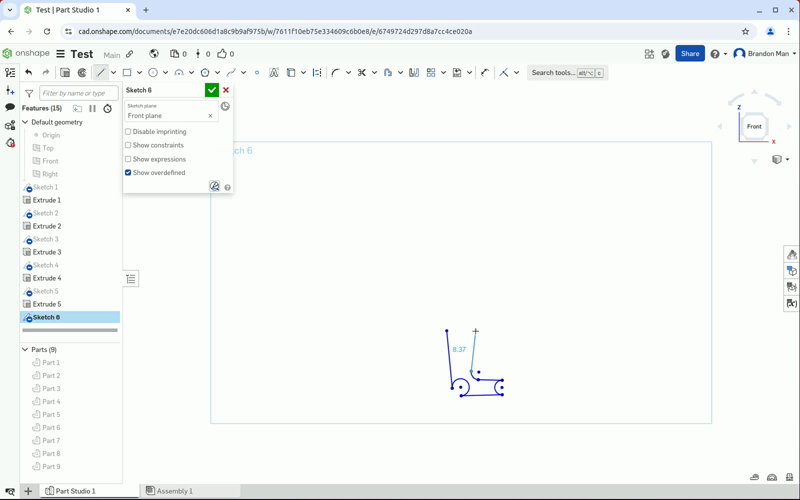
key_up(shift)
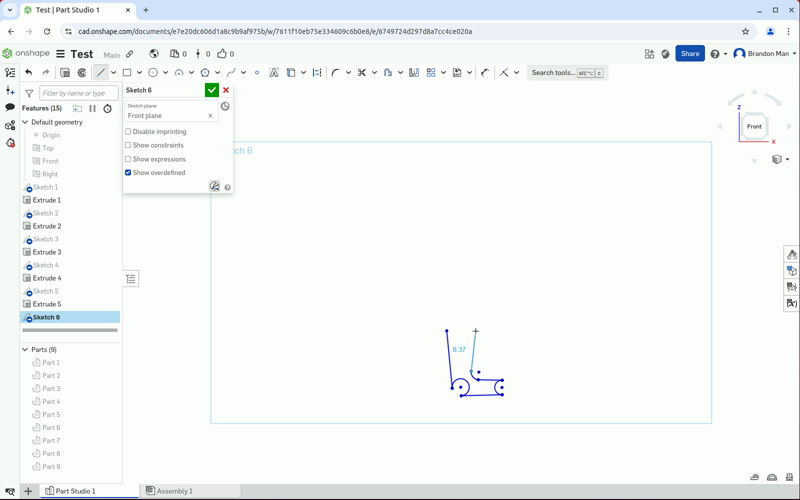
key(esc)
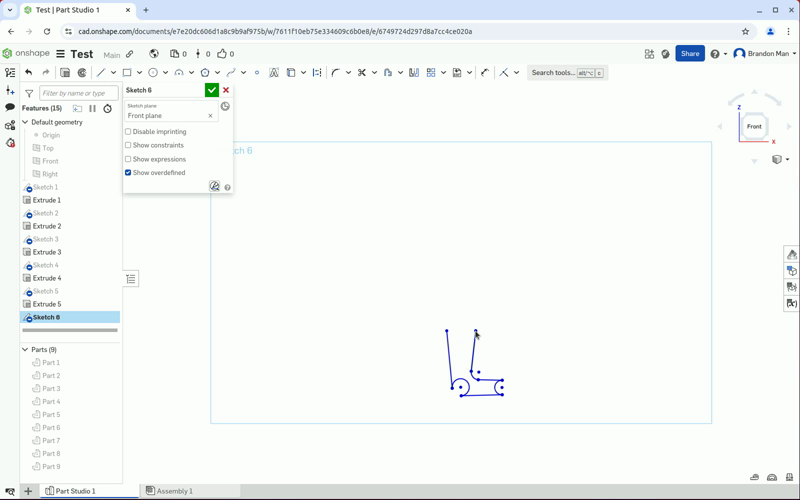
key(a)
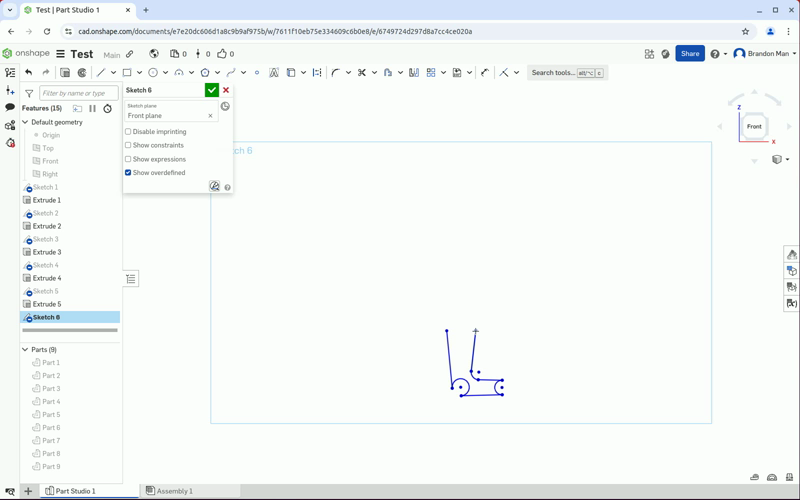
mouse_move(475, 330)
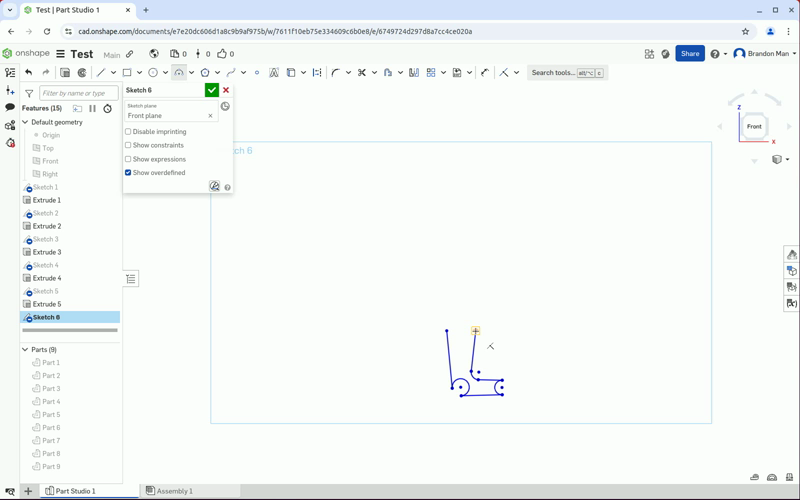
click(475, 330)
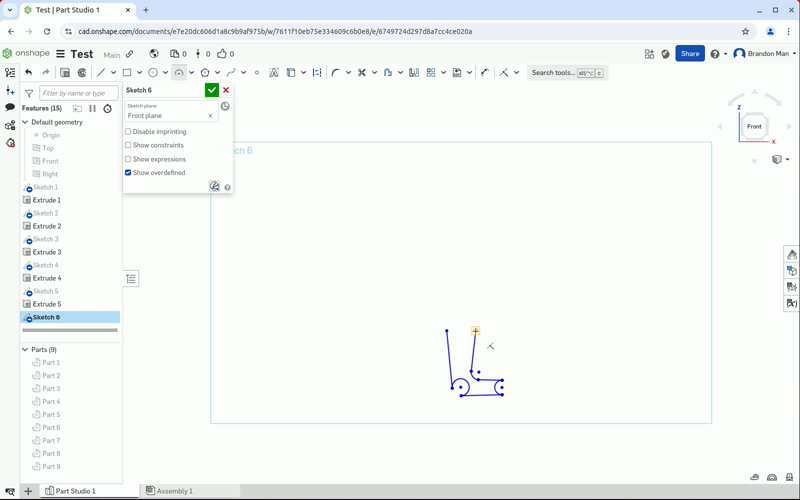
mouse_move(446, 330)
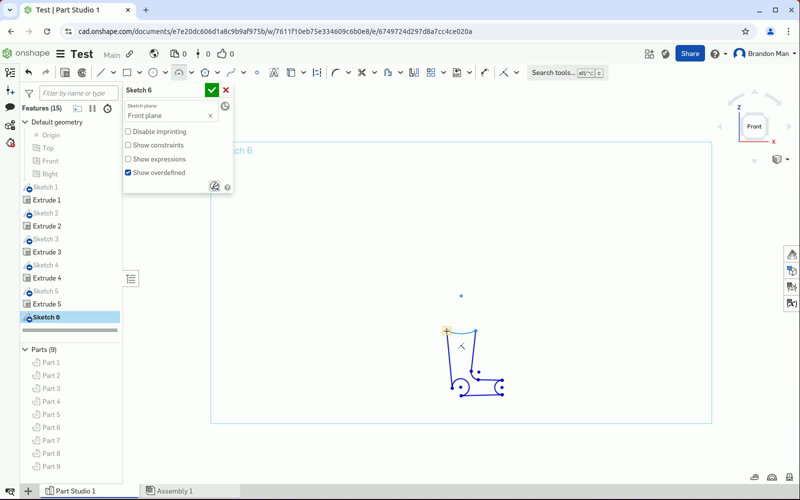
click(446, 330)
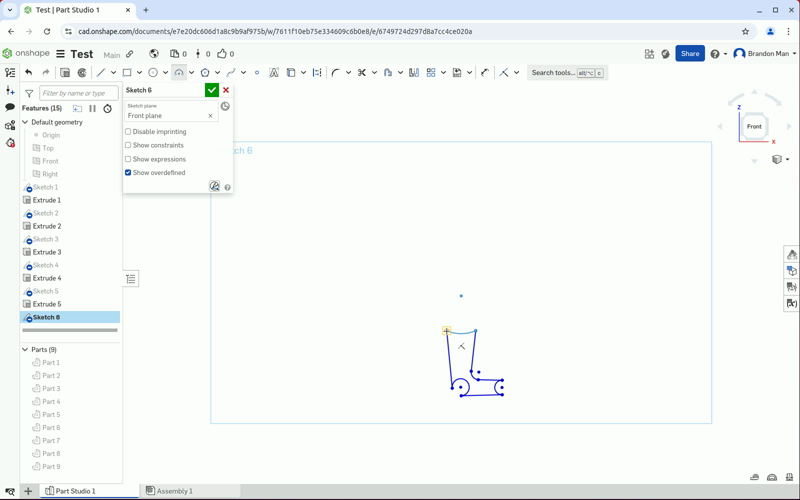
key_down(shift)
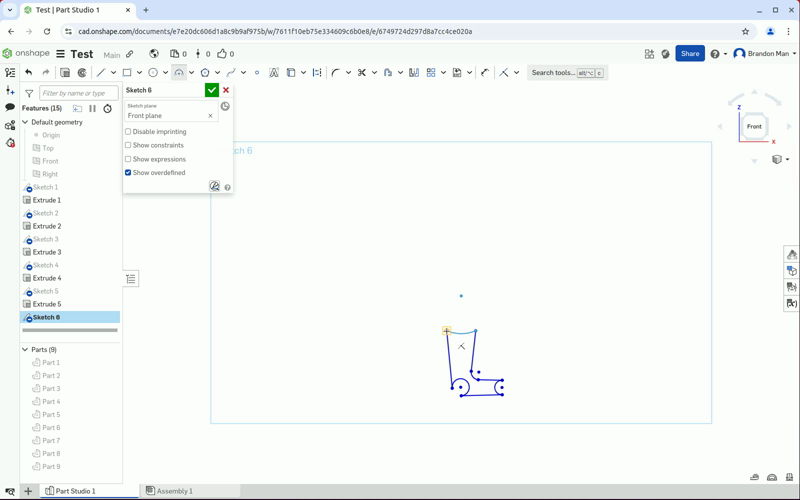
mouse_move(461, 343)
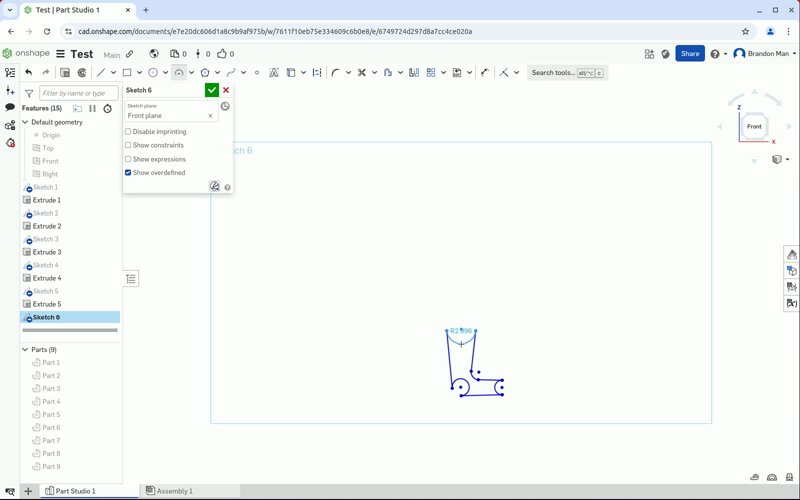
click(461, 343)
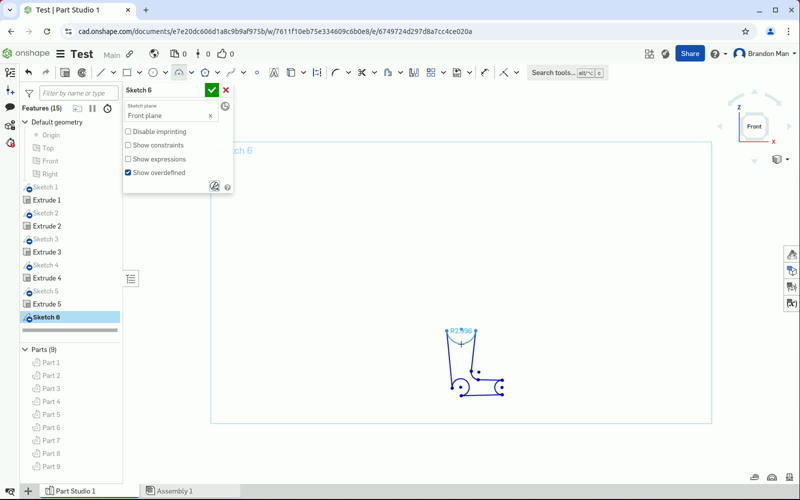
key_up(shift)
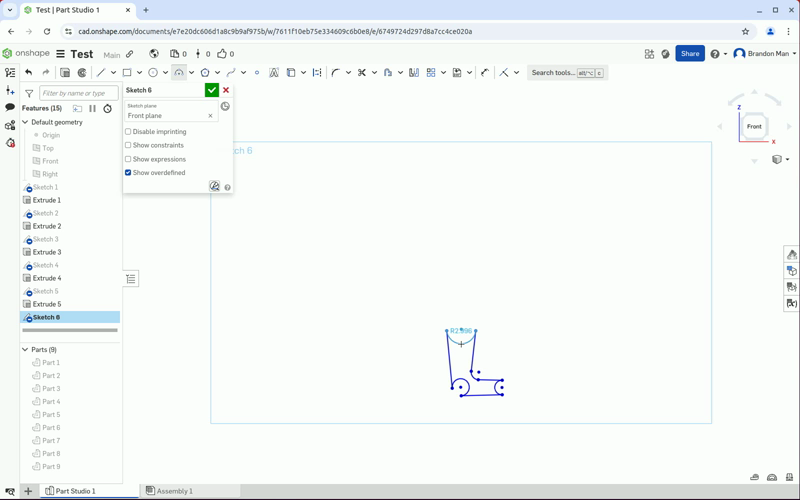
key(esc)
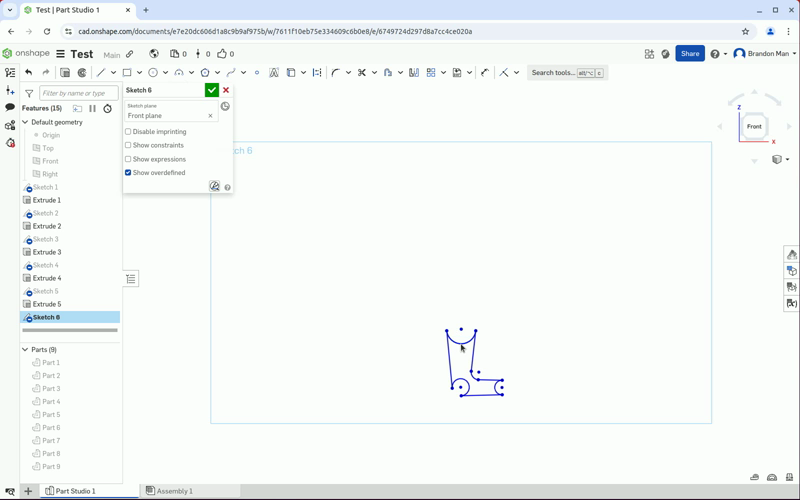
mouse_move(460, 345)
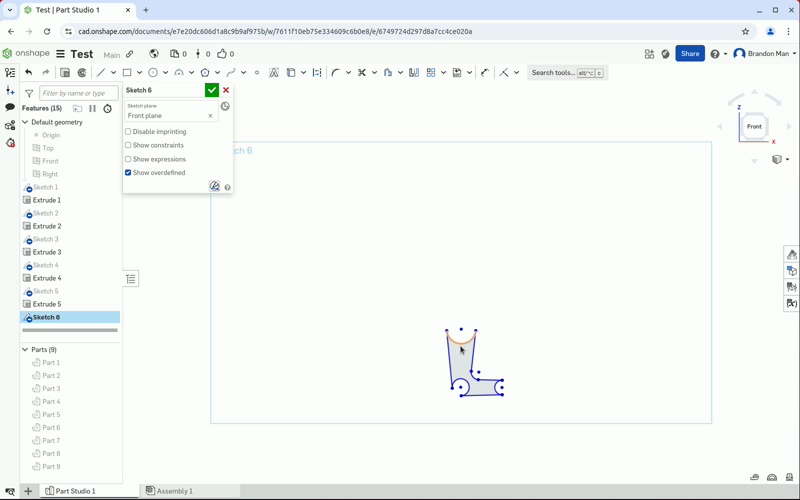
scroll(6)
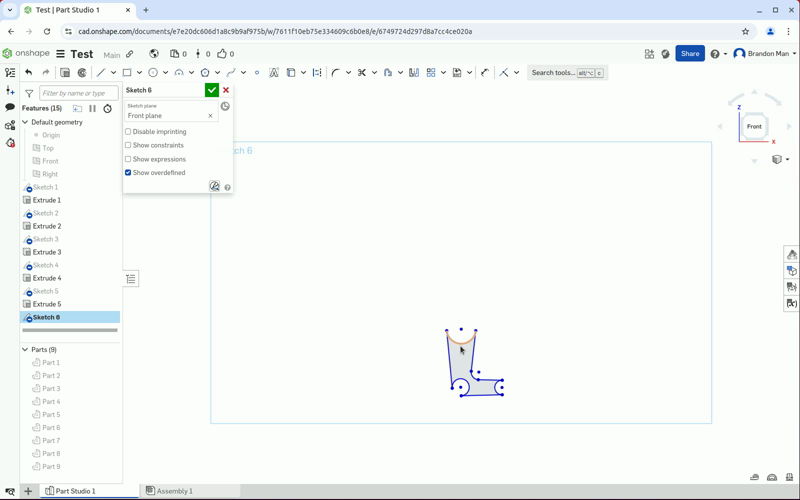
scroll(6)
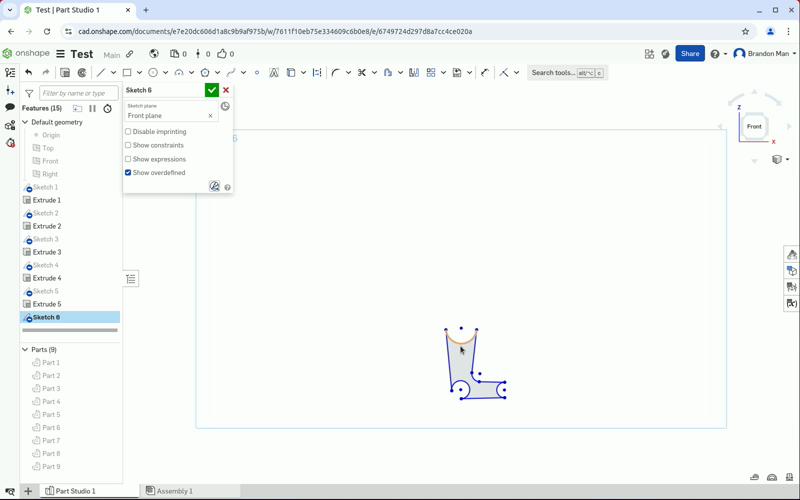
scroll(6)
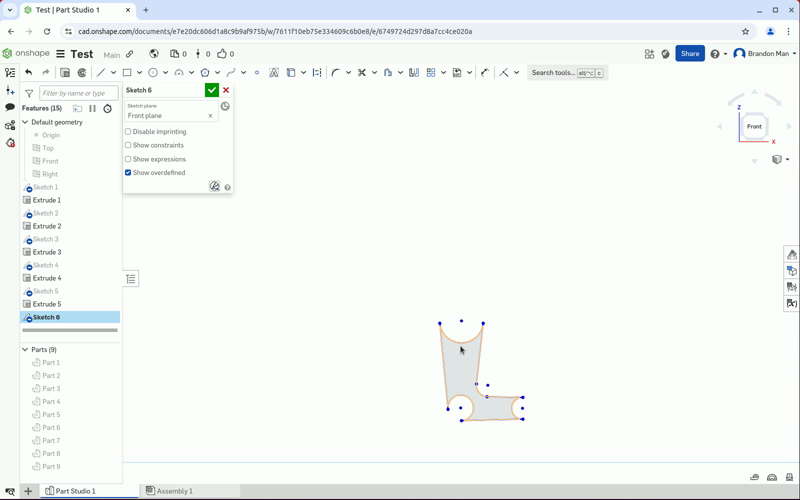
scroll(6)
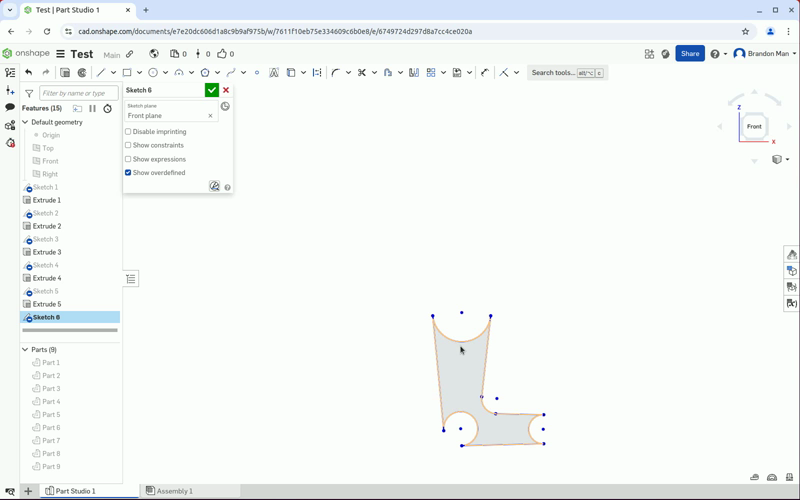
scroll(6)
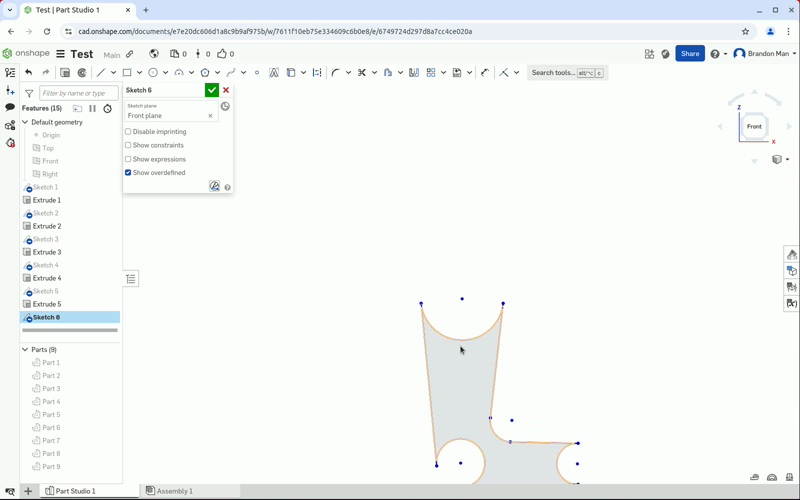
scroll(6)
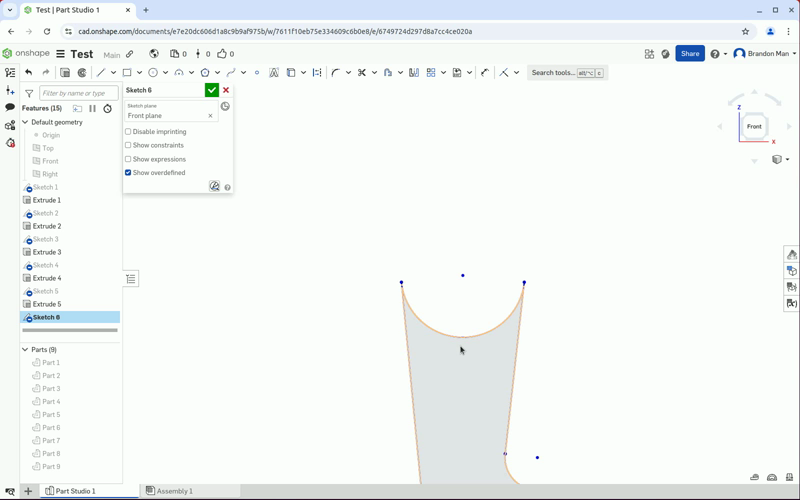
scroll(6)
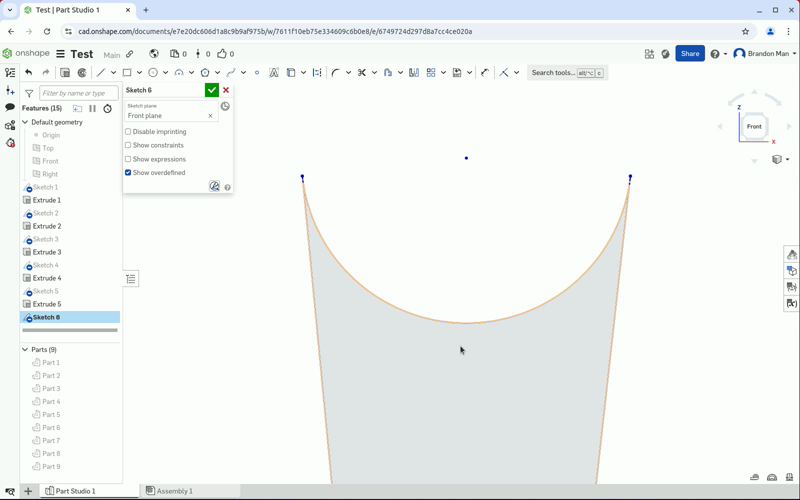
click(460, 345)
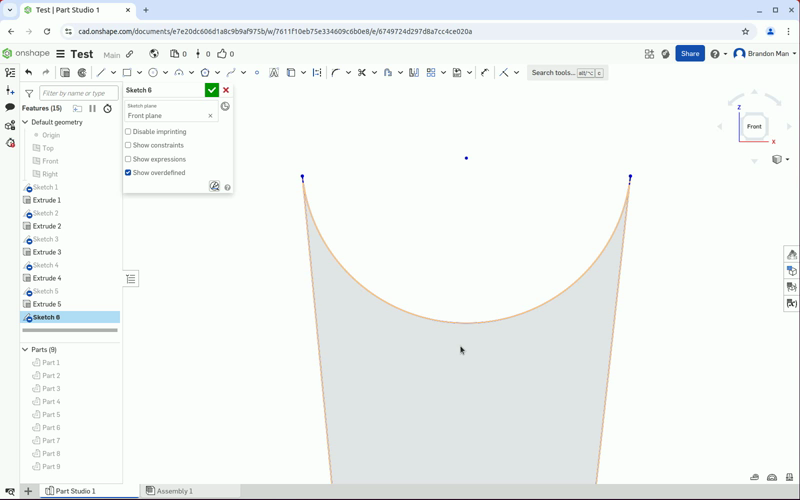
scroll(-6)
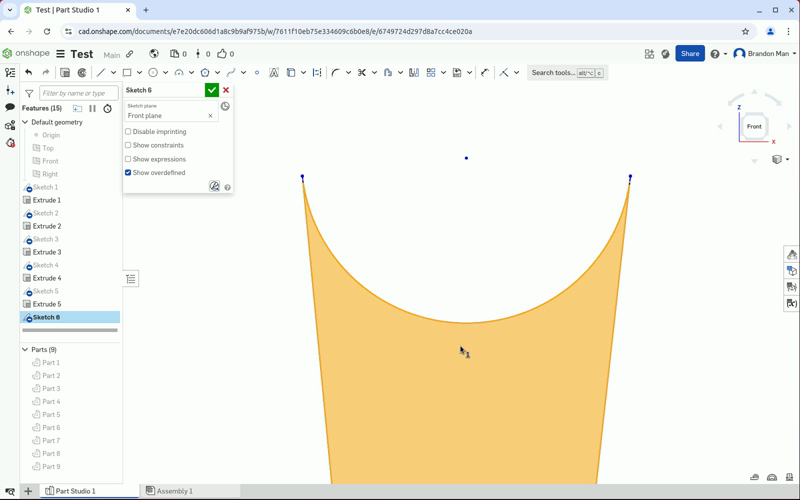
scroll(-6)
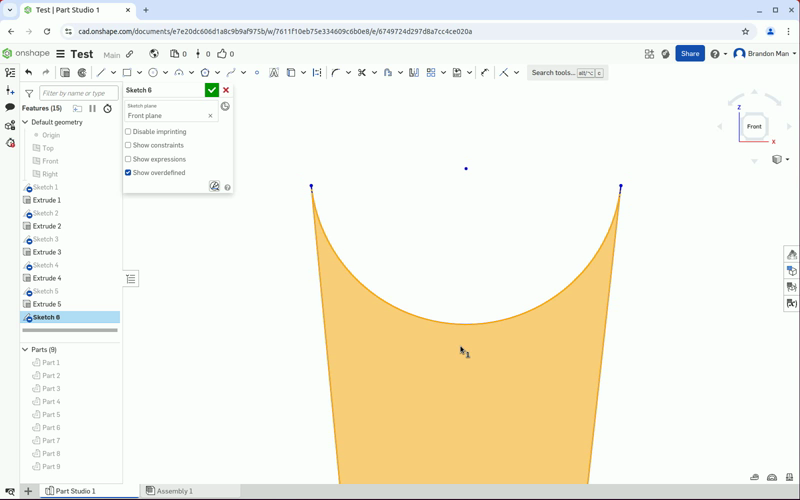
scroll(-6)
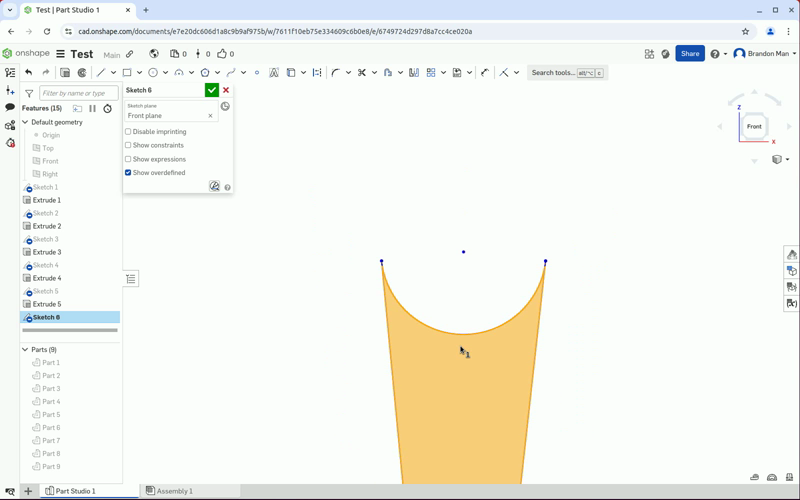
scroll(-6)
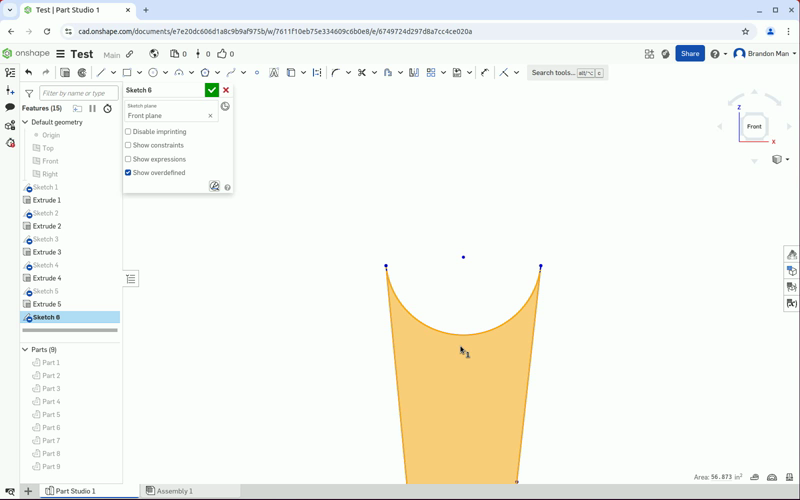
scroll(-6)
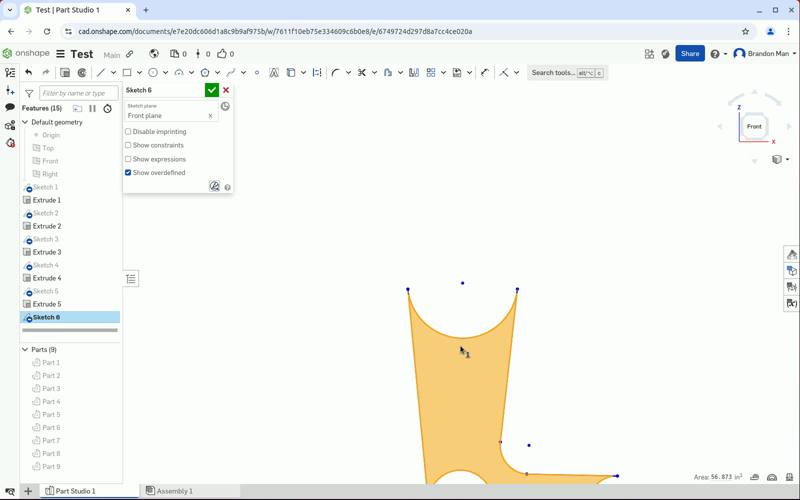
scroll(-6)
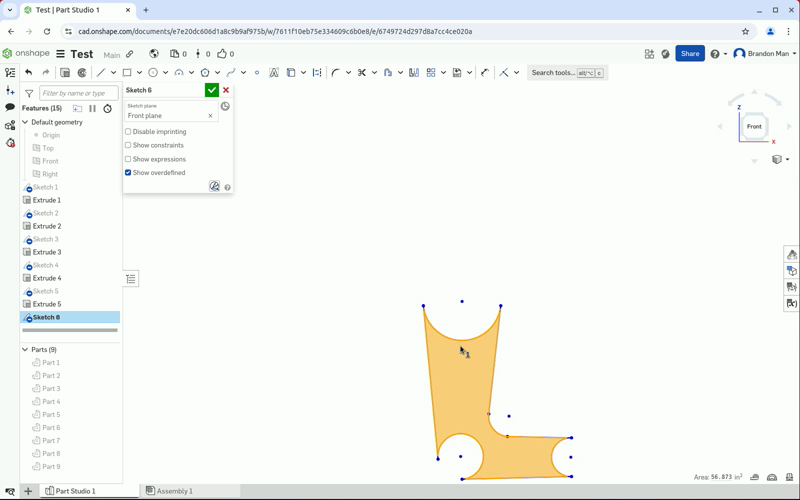
scroll(-6)
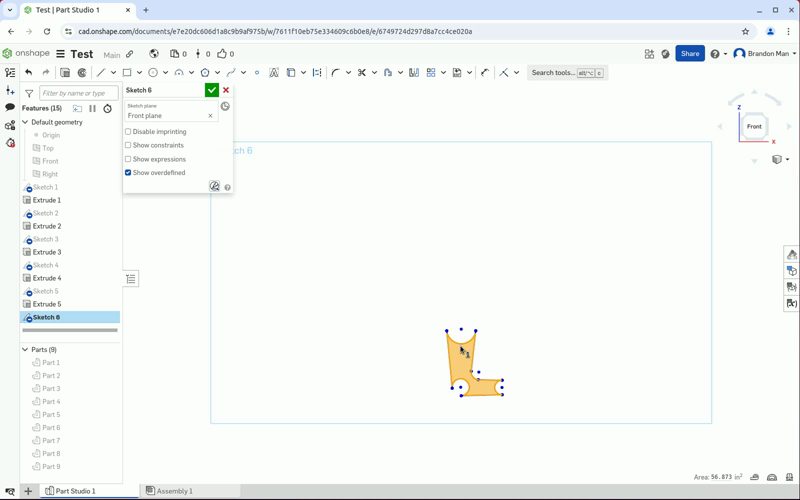
mouse_move(73, 352)
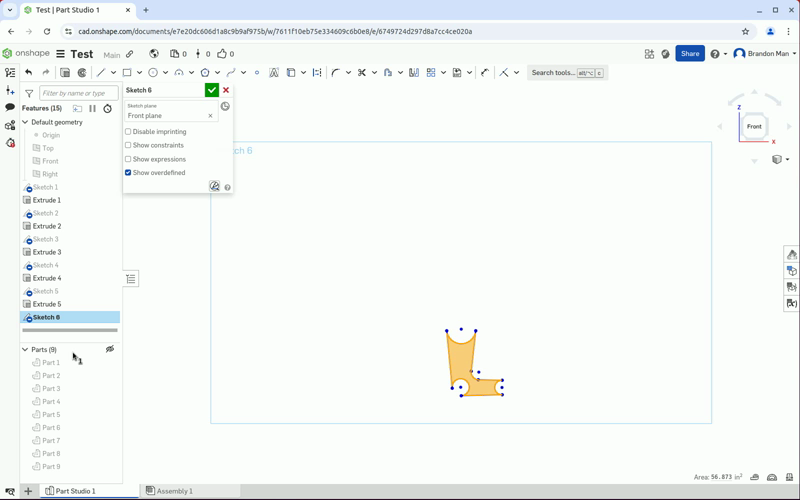
key(shift+y)
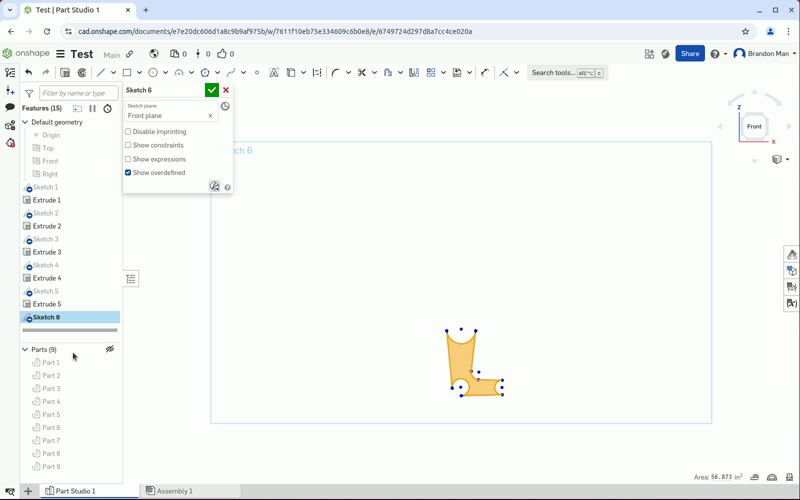
key(shift+e)
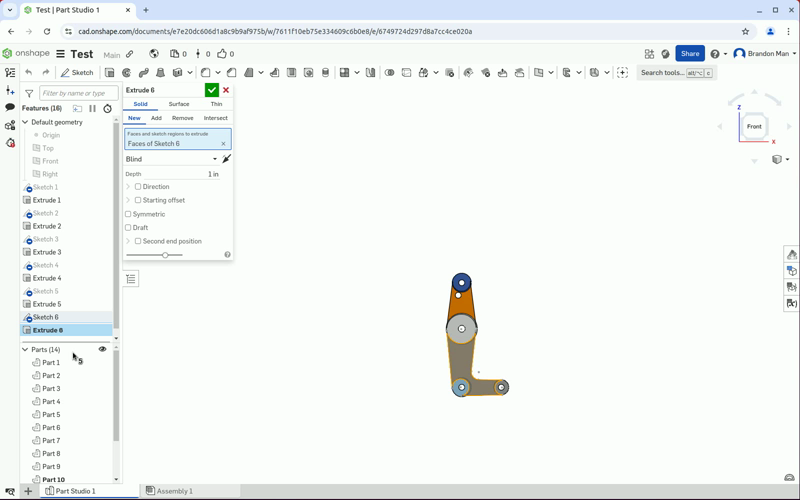
mouse_move(143, 106)
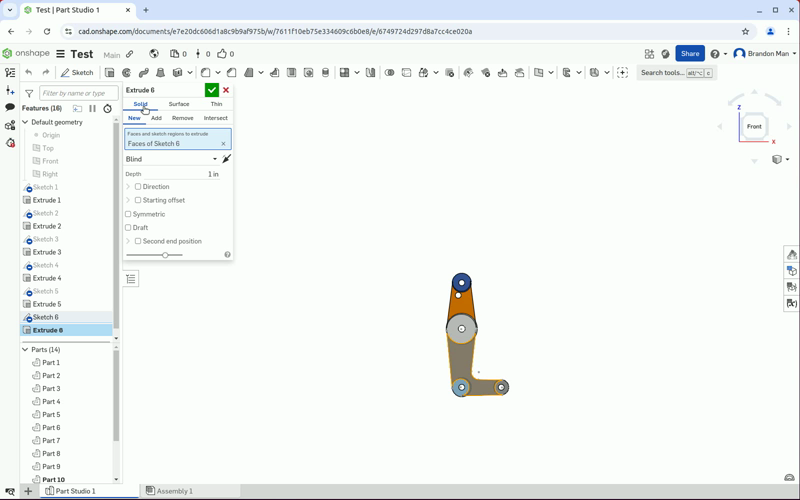
click(143, 106)
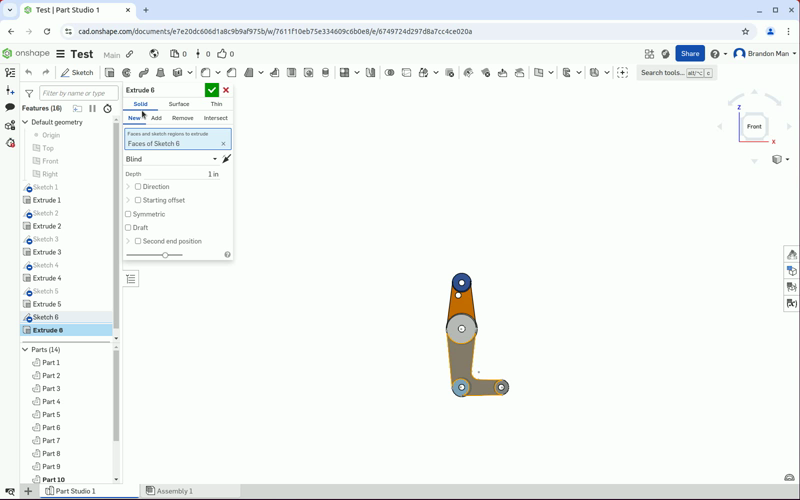
mouse_move(137, 120)
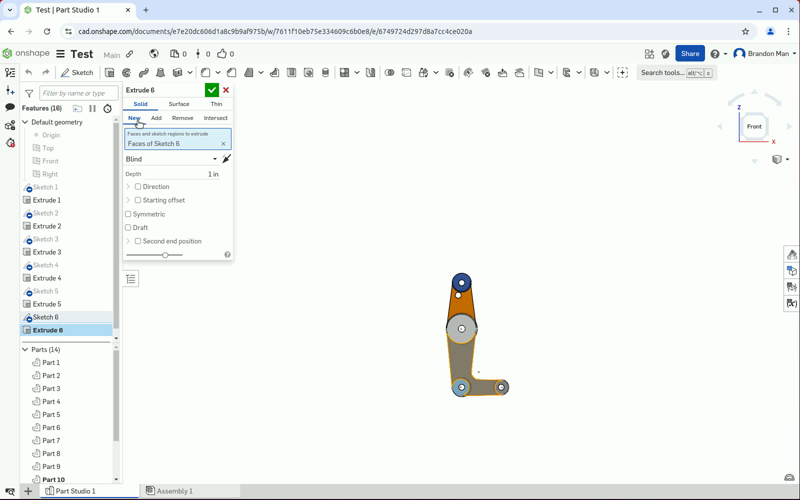
click(137, 120)
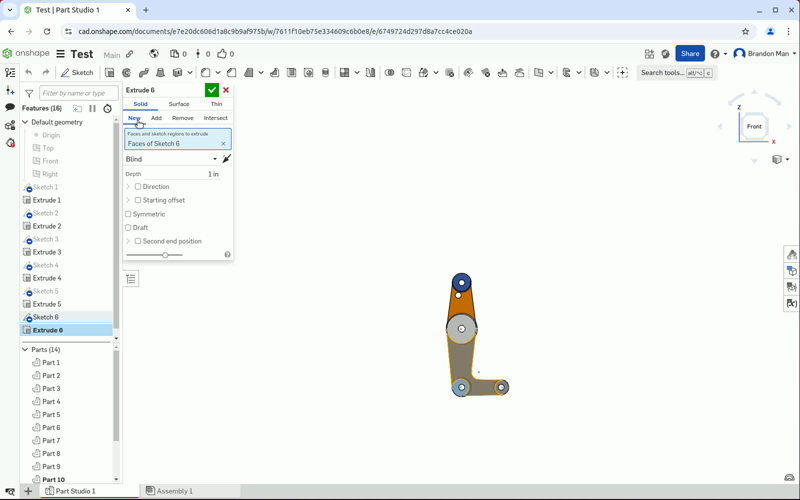
key(tab, 4)
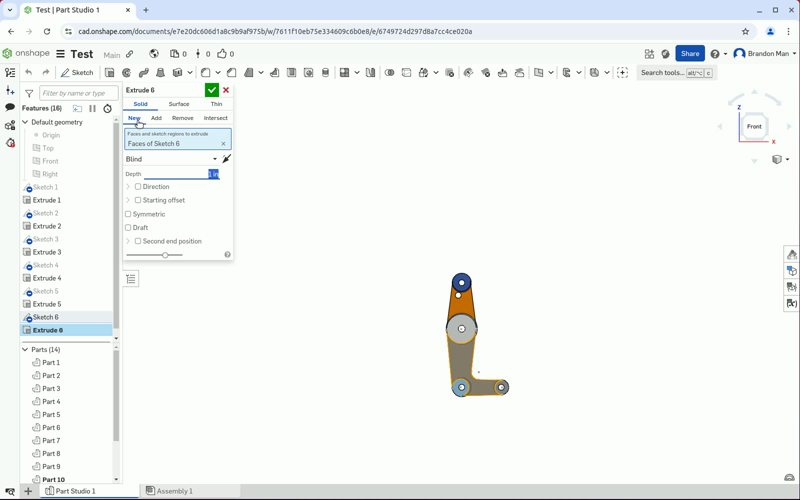
text(0.481)
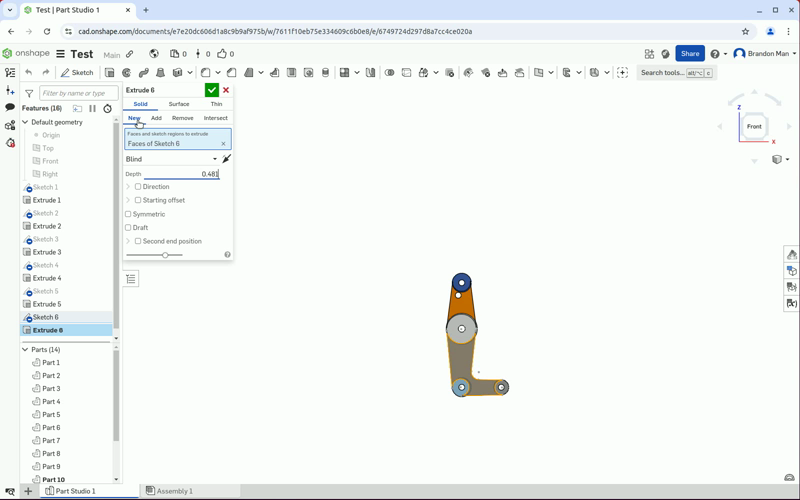
key(enter)
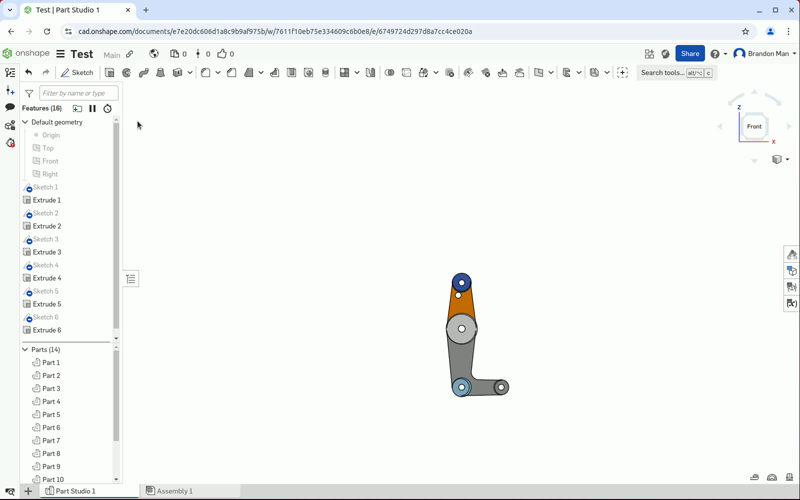
key(shift+h)
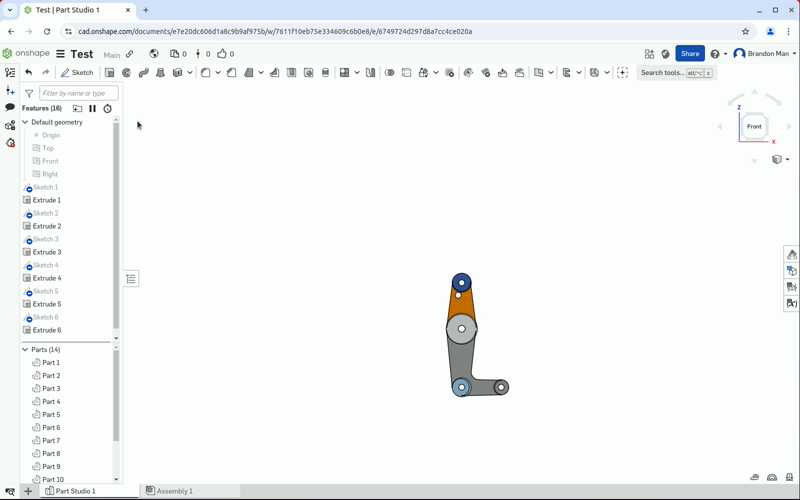
key(shift+h)
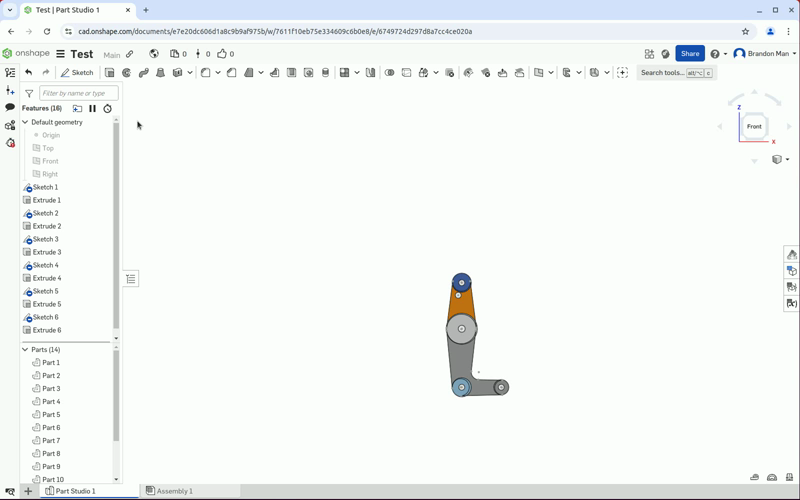
key(shift+7)
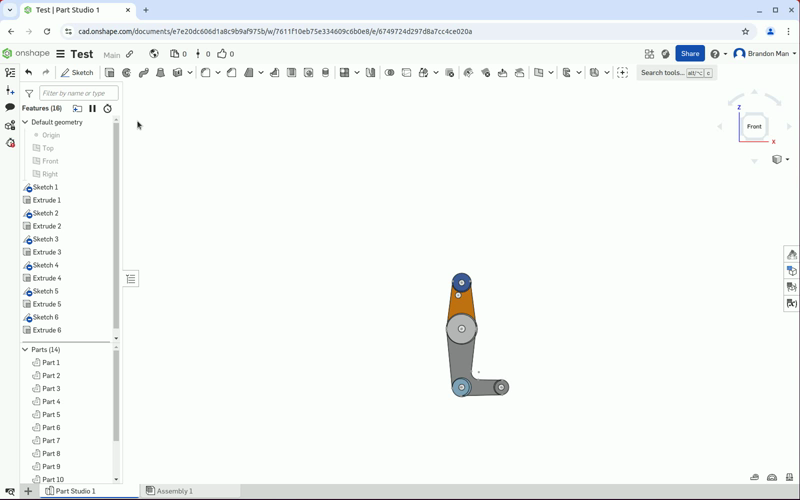
key(left, 2)
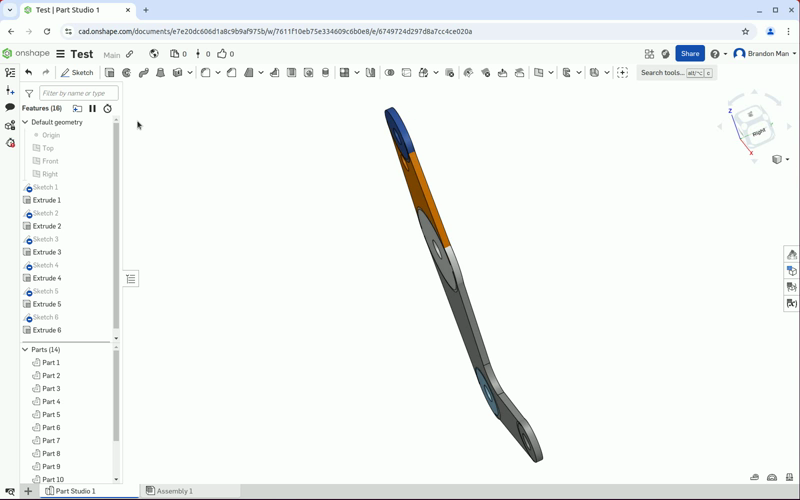
key(down, 2)
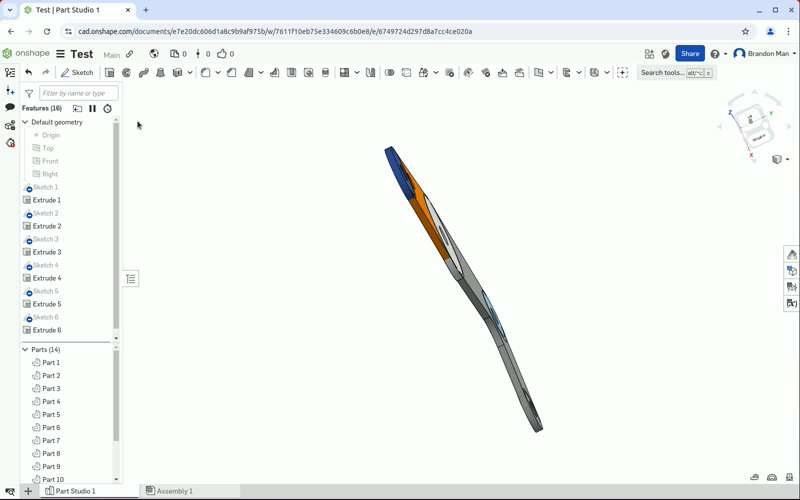
key(up, 2)
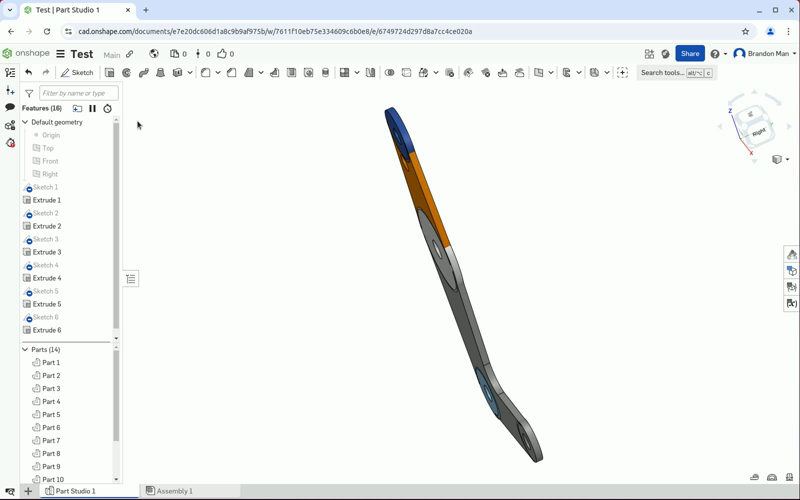
key(right, 2)
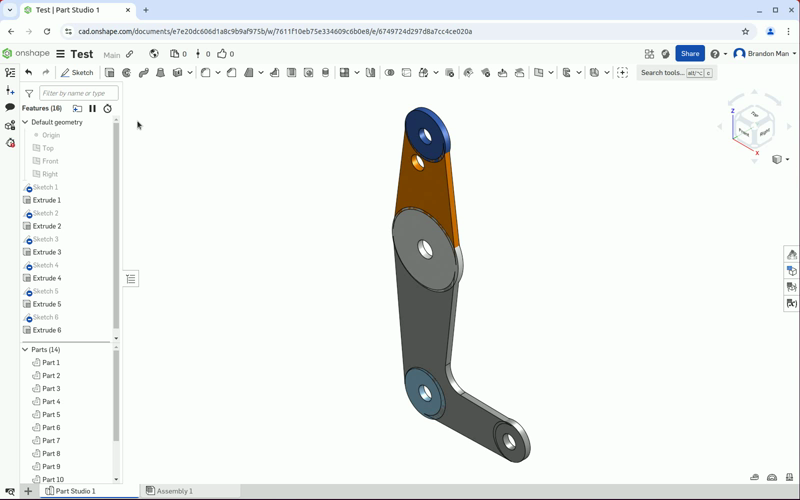
mouse_move(69, 189)
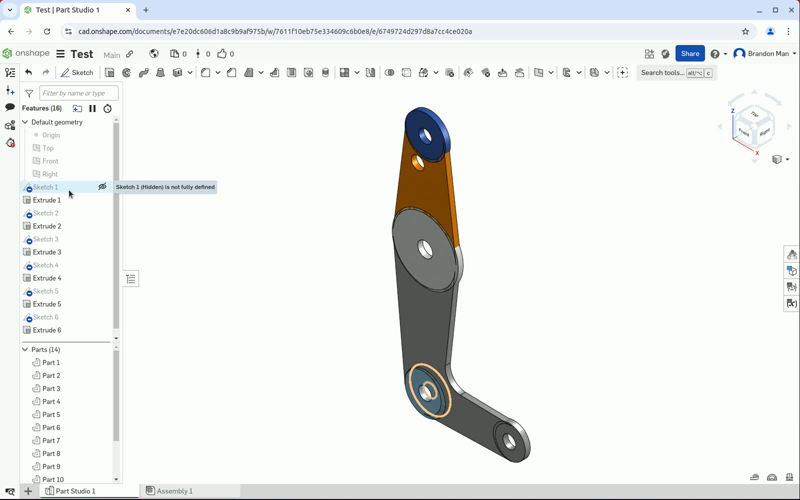
click(69, 189)